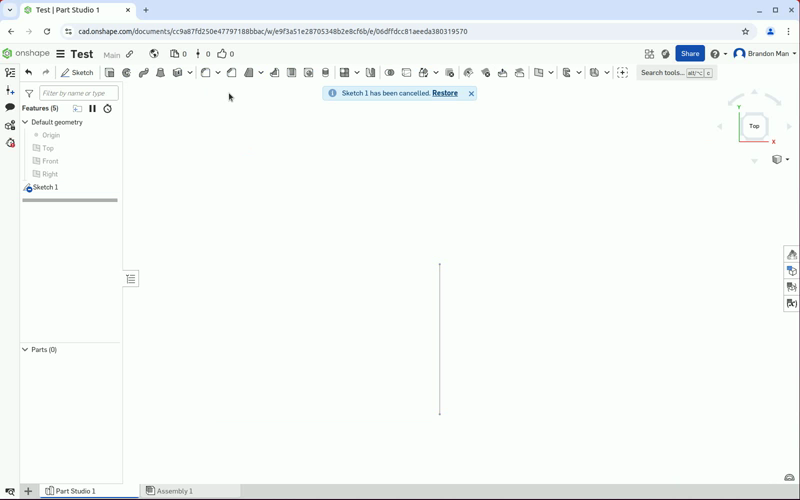
key(shift+h)
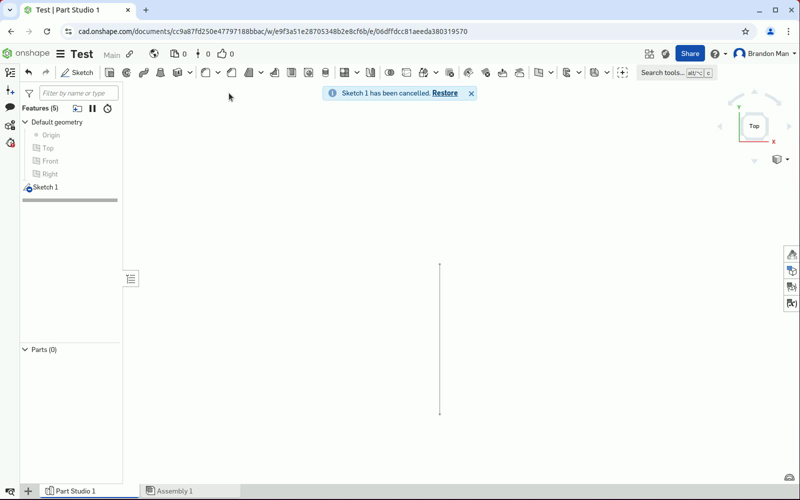
key(shift+s)
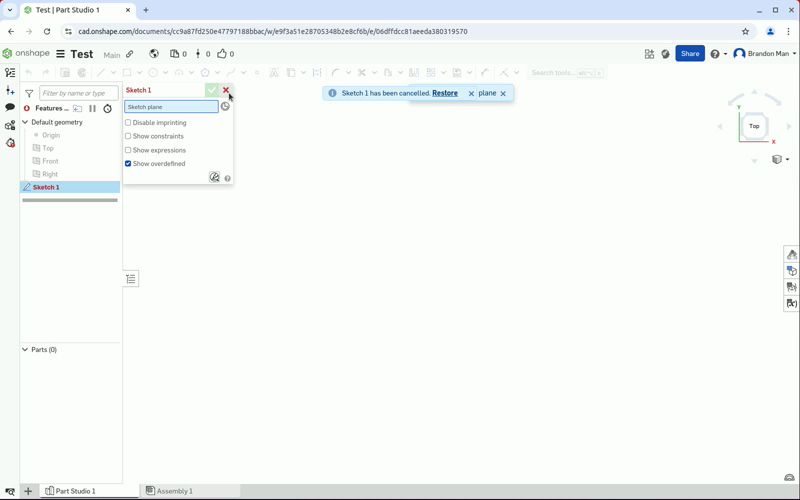
mouse_move(73, 150)
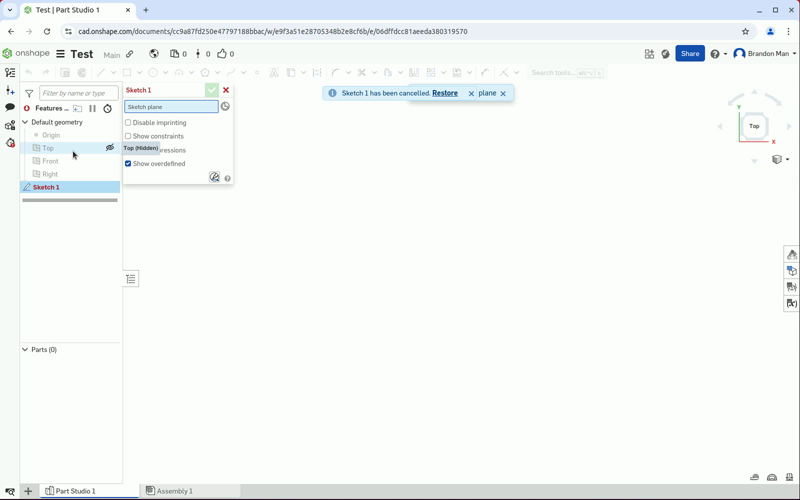
click(73, 150)
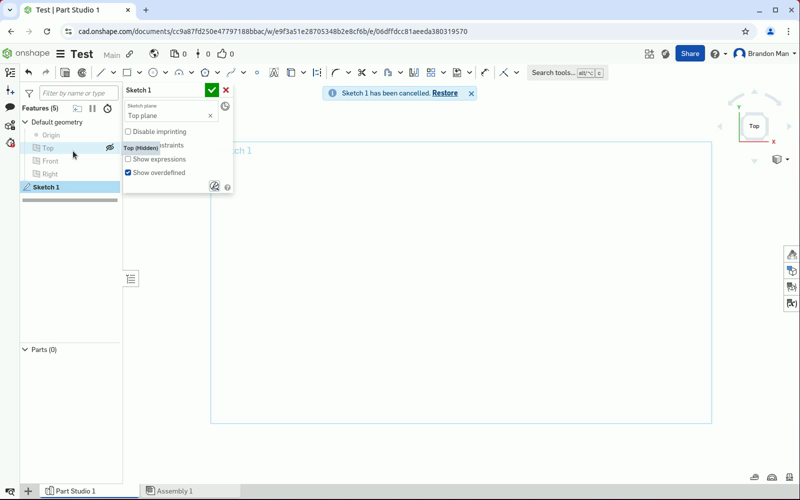
mouse_move(73, 352)
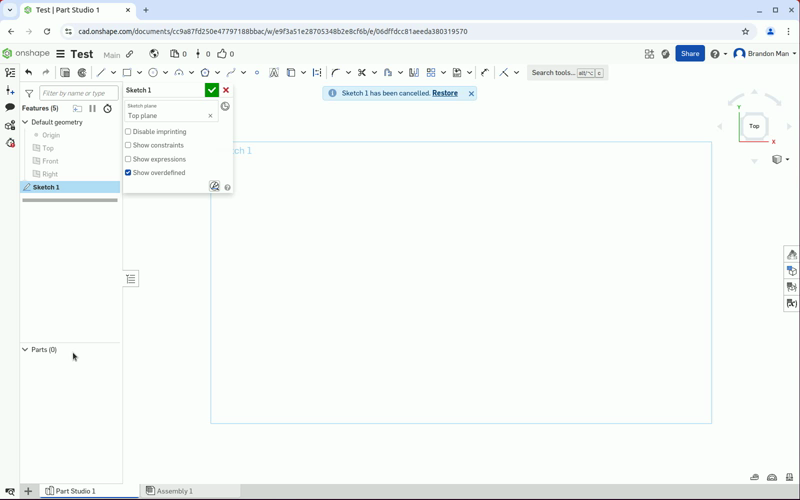
key(y)
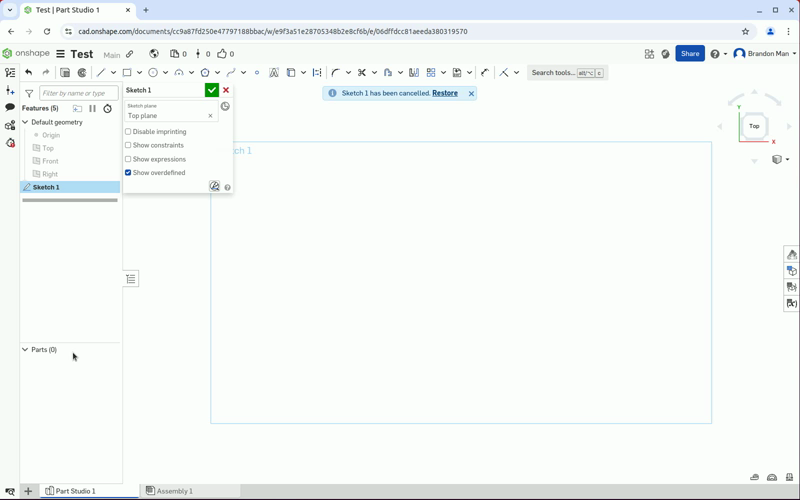
key(a)
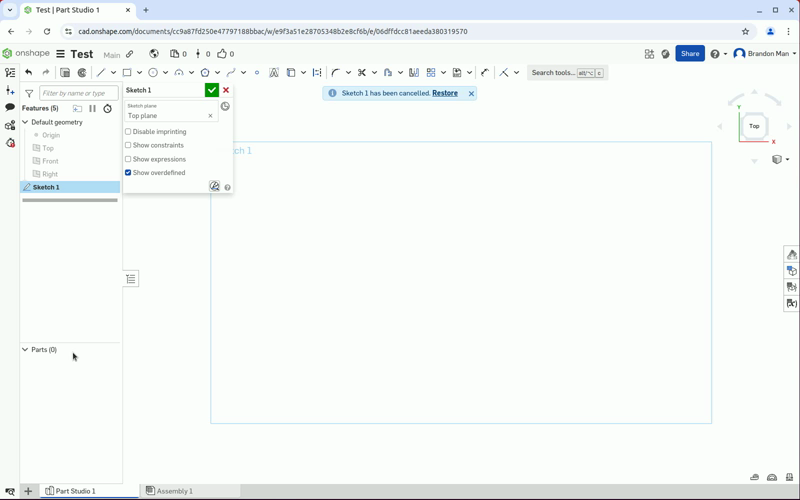
key_down(shift)
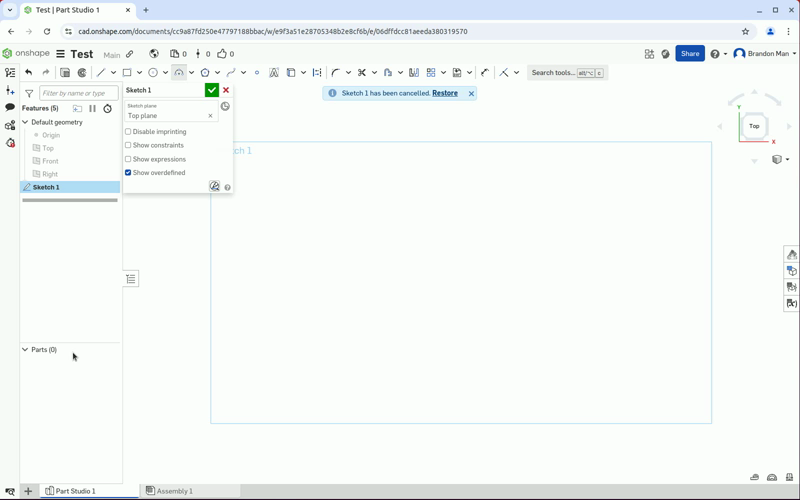
mouse_move(385, 207)
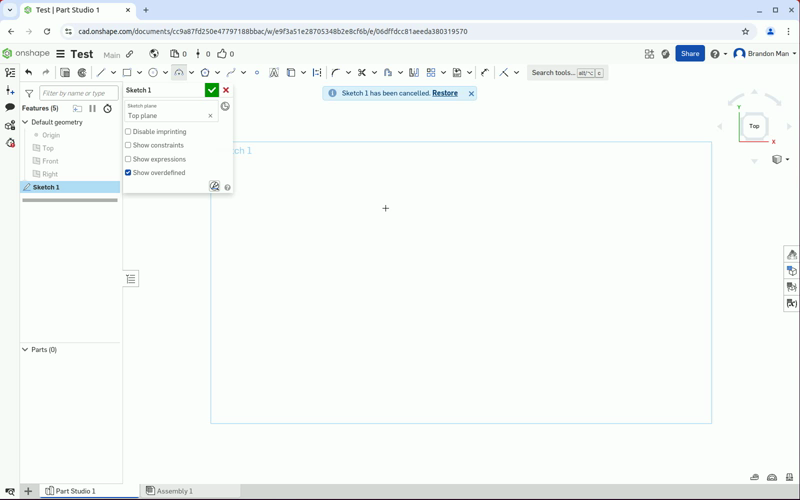
click(385, 207)
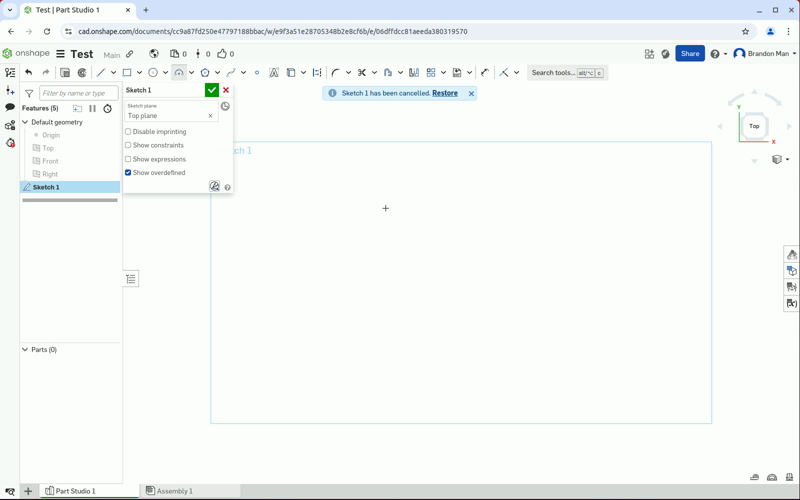
key_up(shift)
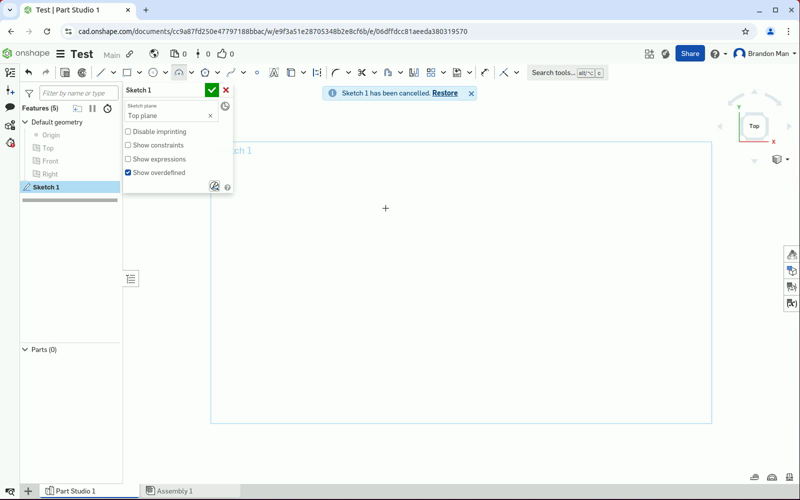
key_down(shift)
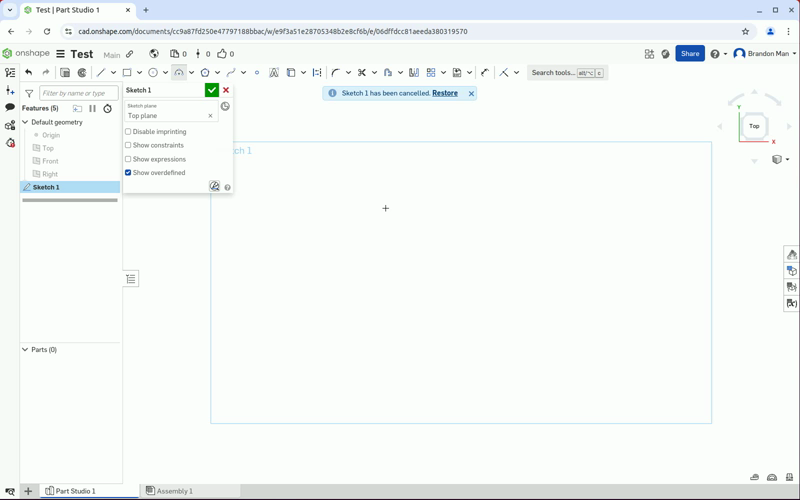
mouse_move(461, 207)
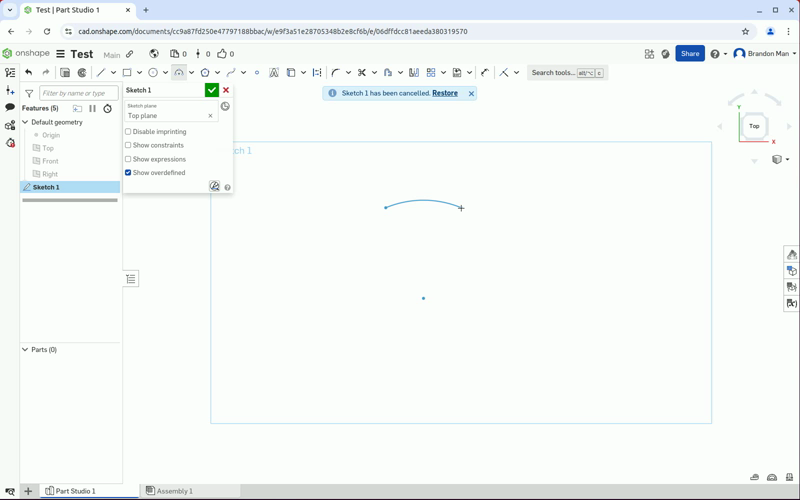
click(461, 207)
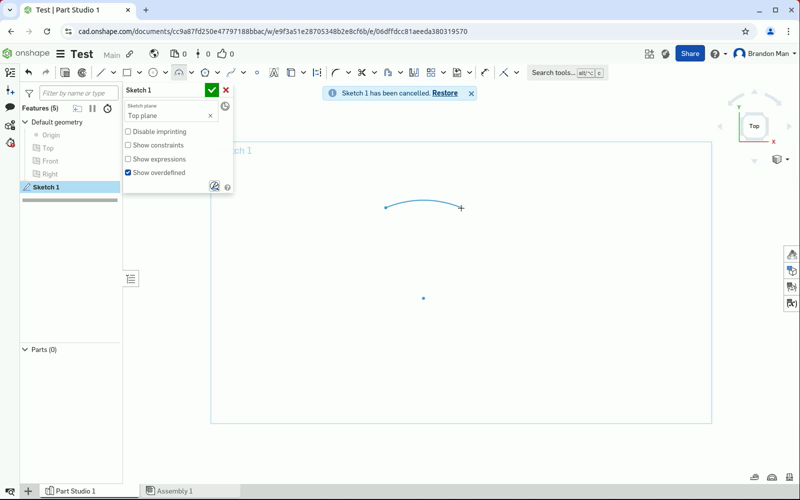
mouse_move(423, 245)
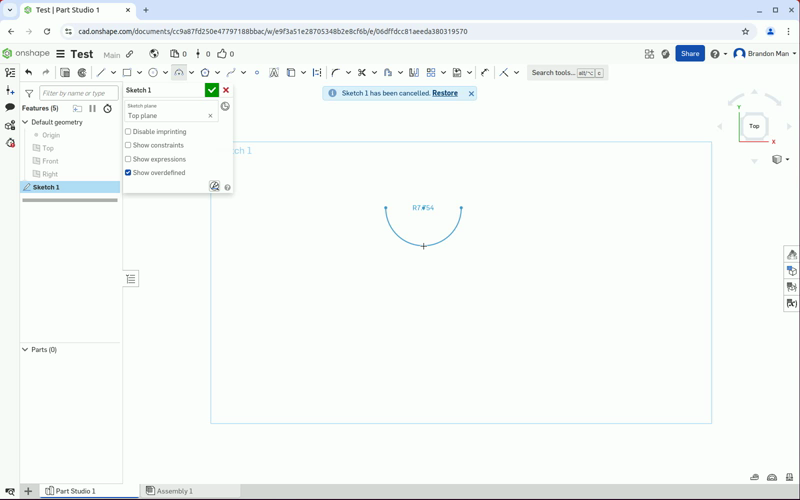
click(423, 245)
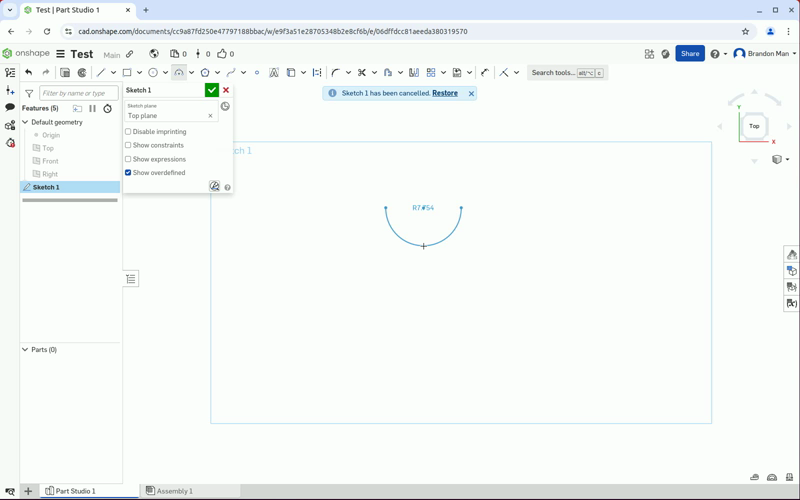
key_up(shift)
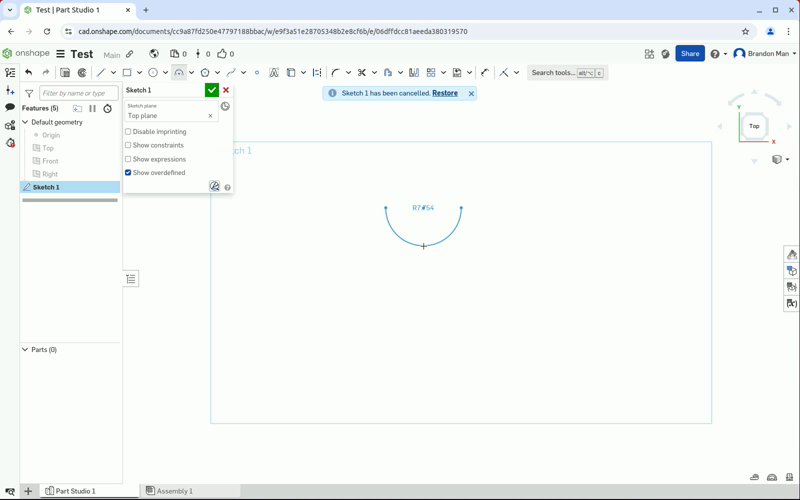
key(esc)
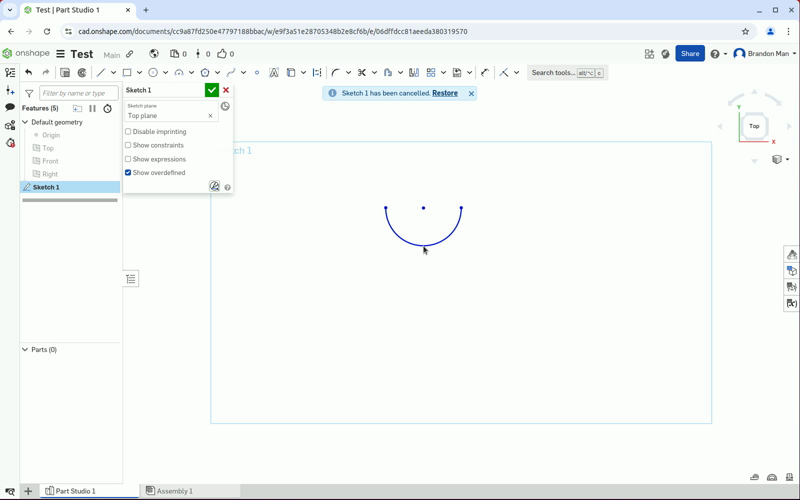
key(l)
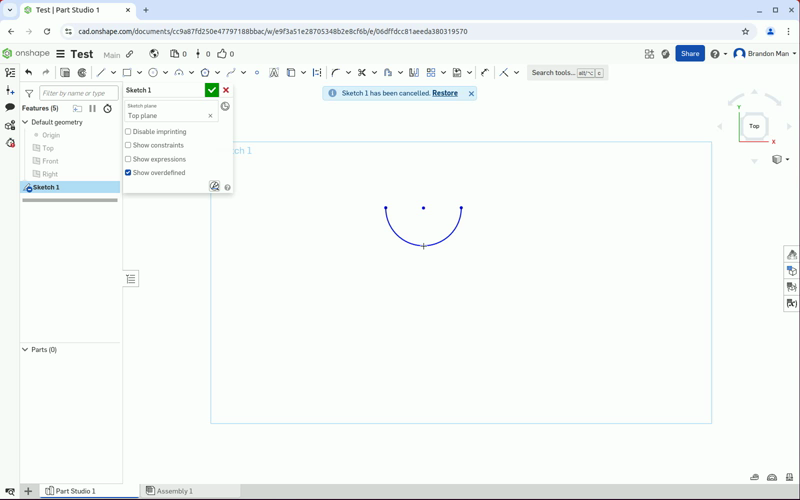
mouse_move(461, 207)
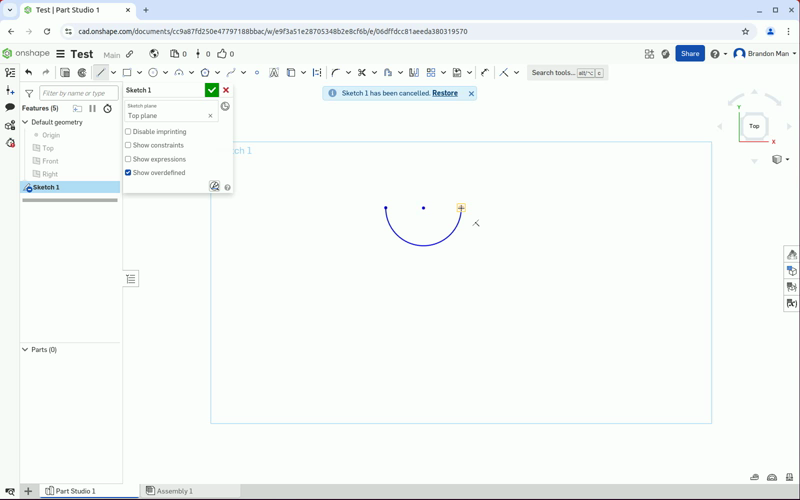
click(461, 207)
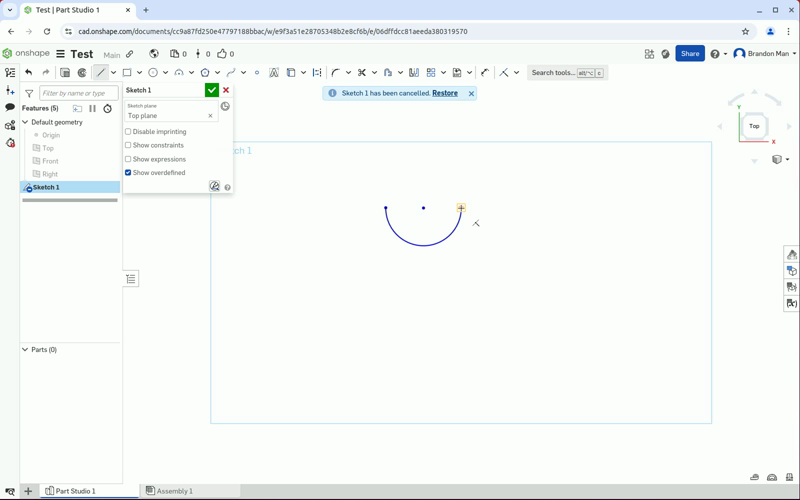
key_down(shift)
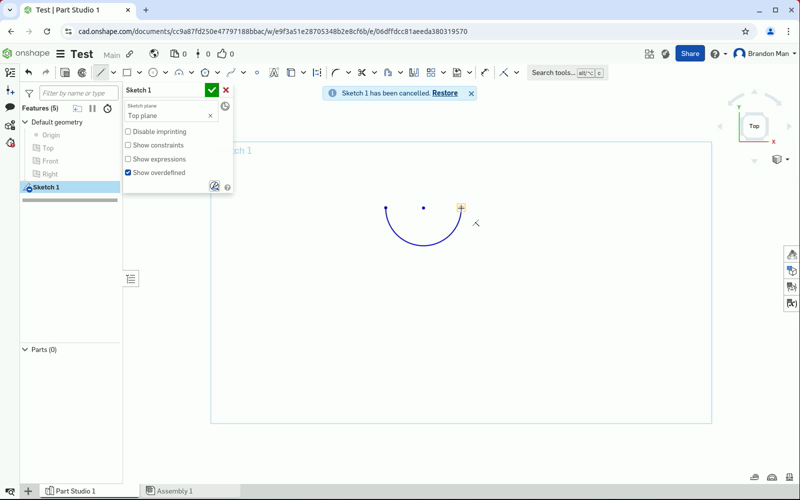
mouse_move(385, 207)
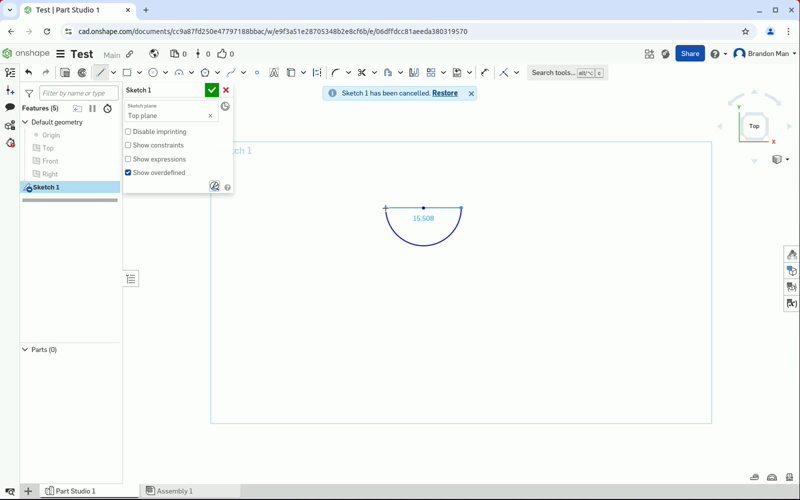
key_up(shift)
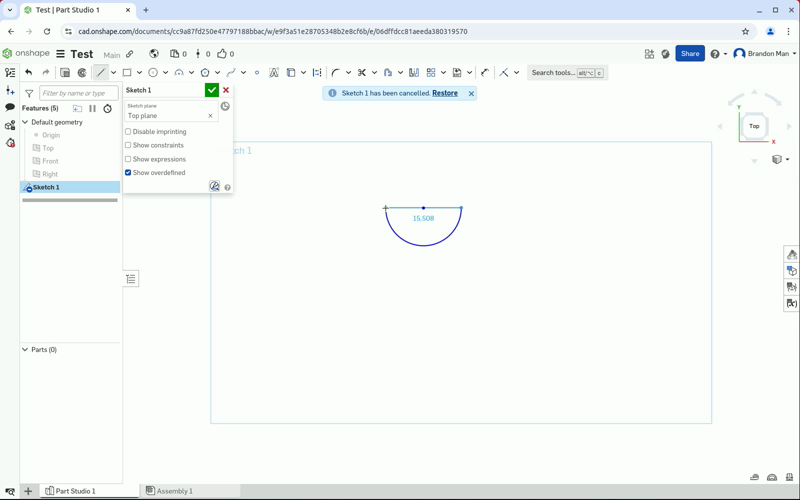
click(385, 207)
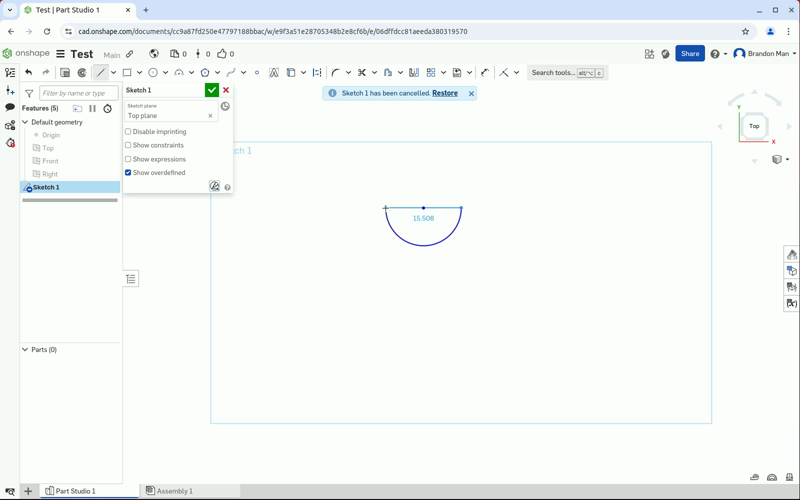
key(esc)
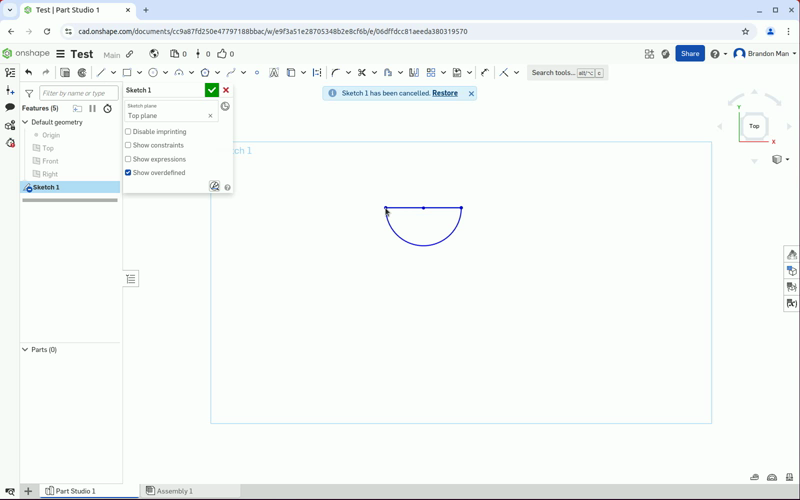
mouse_move(400, 210)
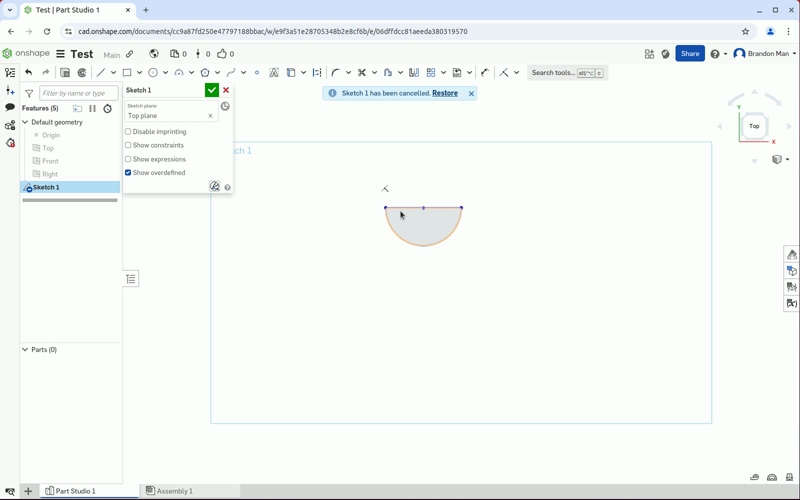
scroll(6)
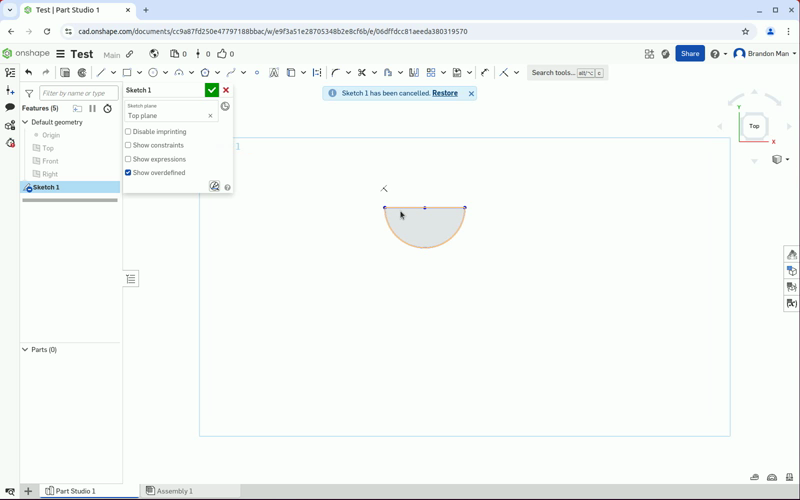
scroll(6)
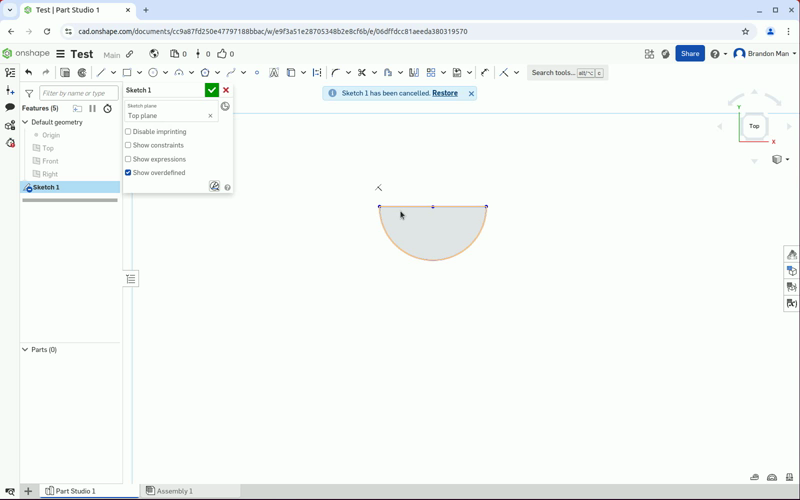
scroll(6)
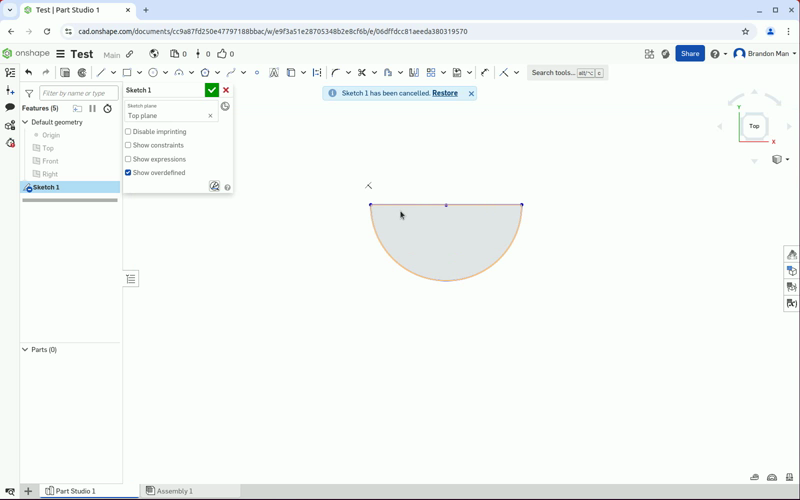
scroll(6)
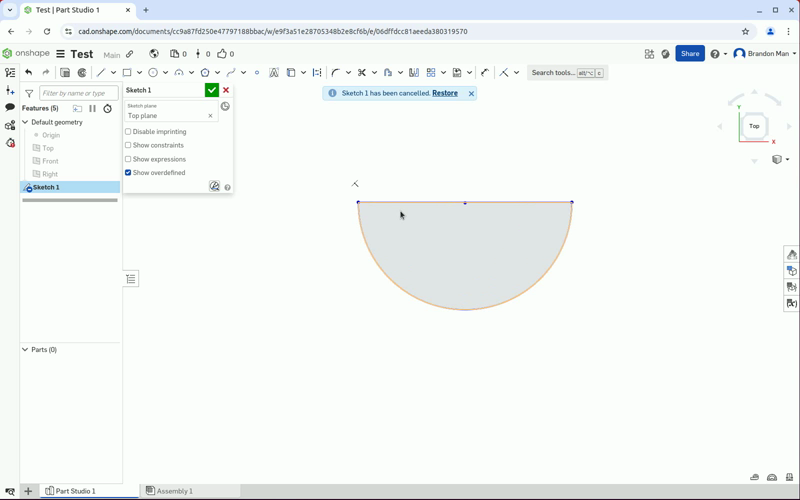
scroll(6)
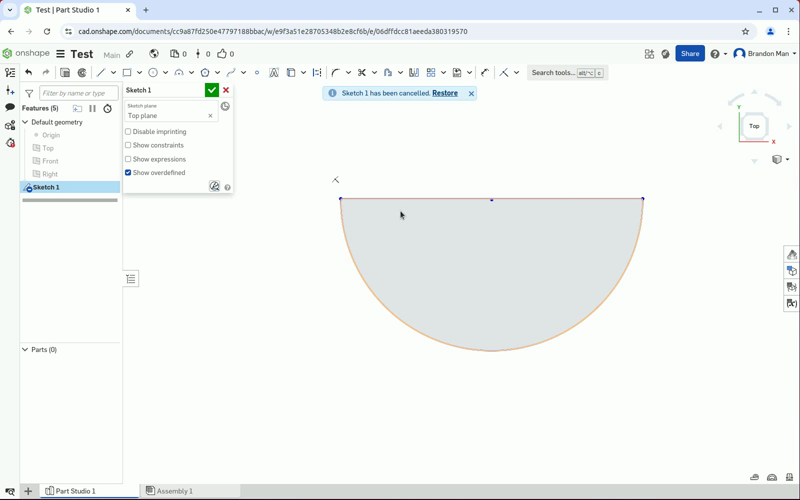
scroll(6)
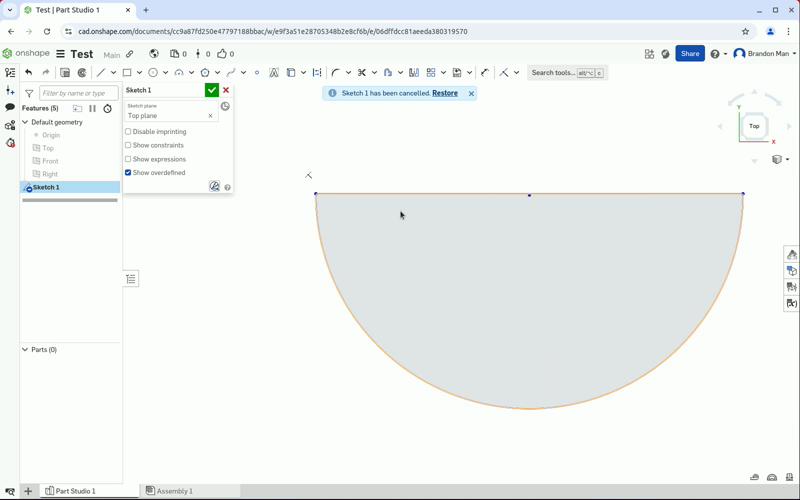
scroll(6)
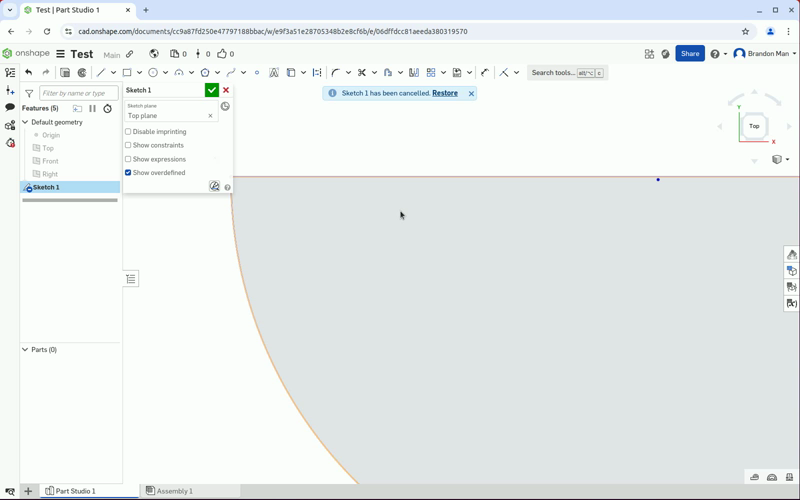
click(400, 210)
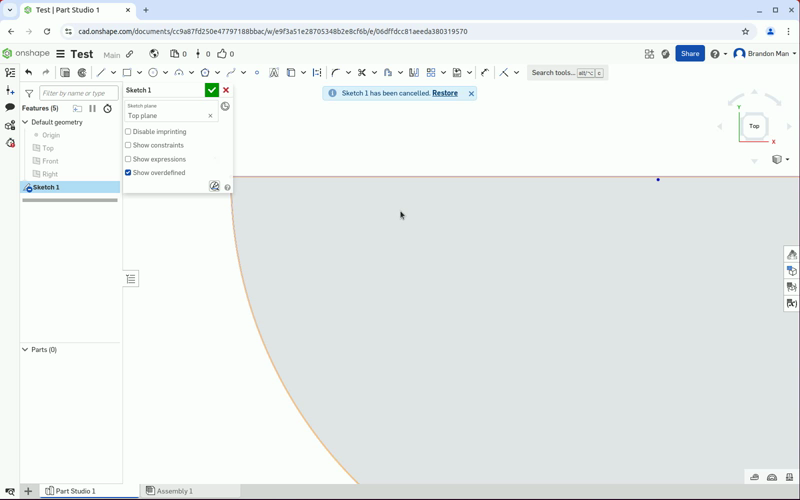
scroll(-6)
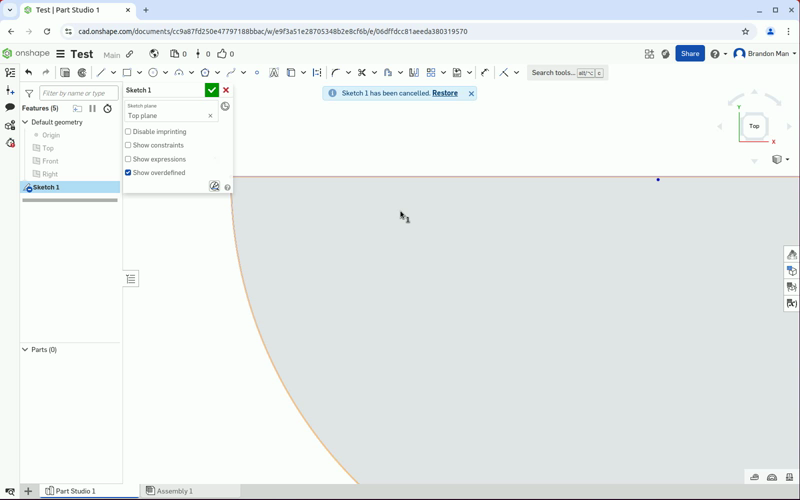
scroll(-6)
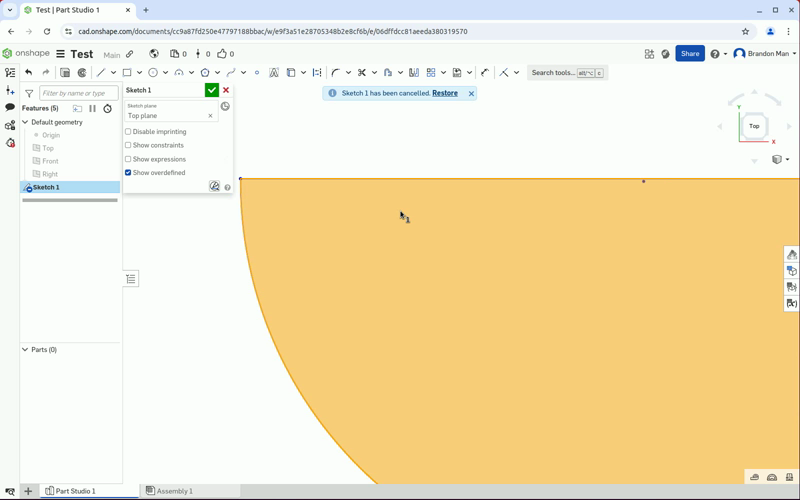
scroll(-6)
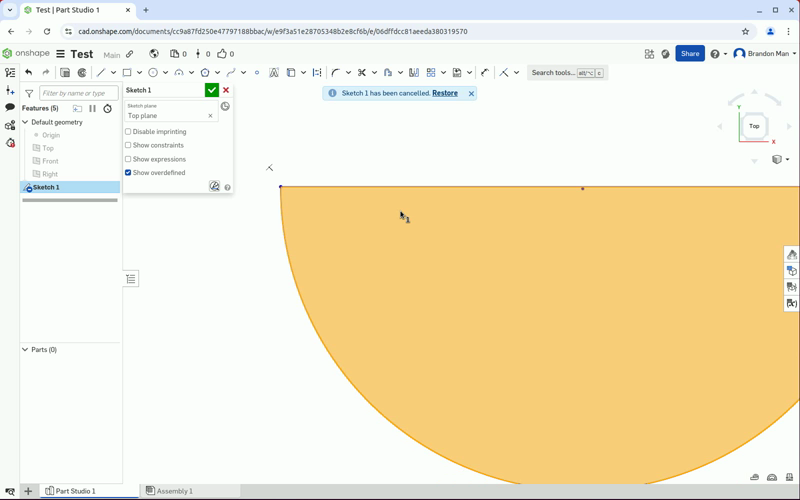
scroll(-6)
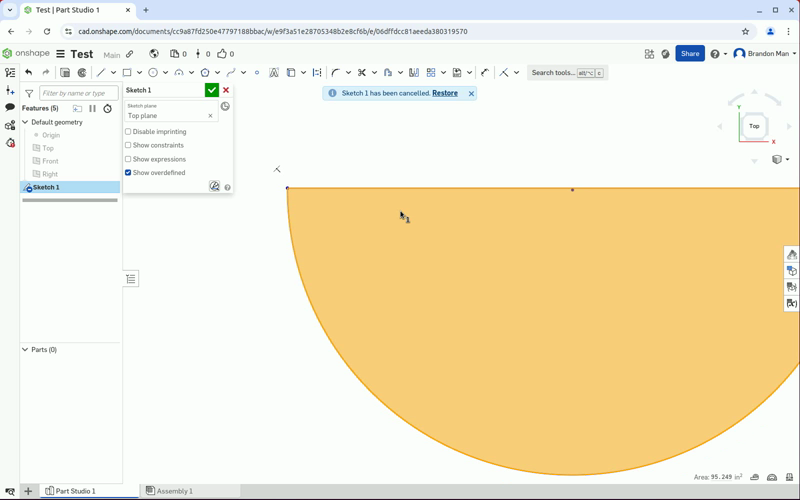
scroll(-6)
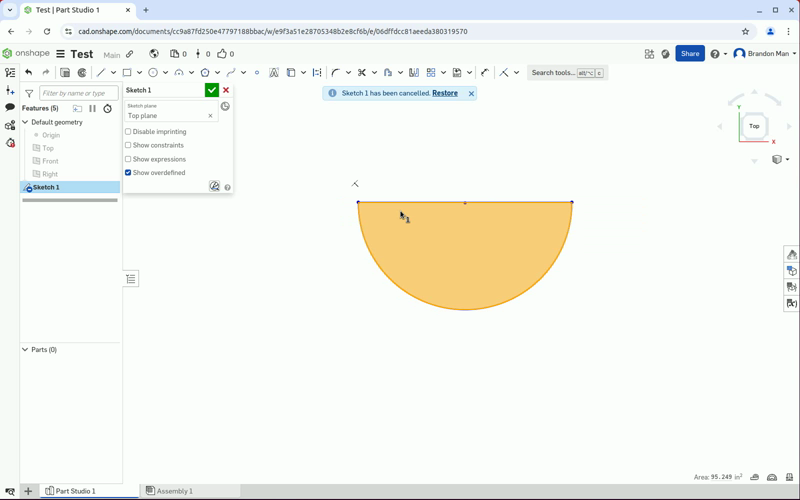
scroll(-6)
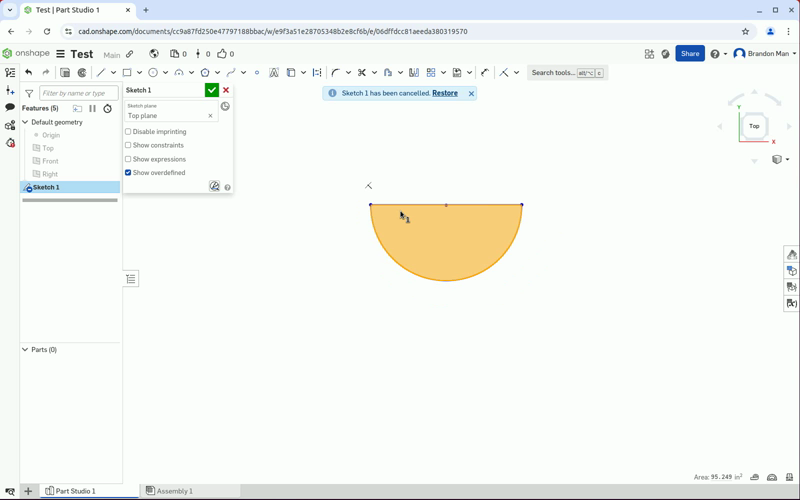
scroll(-6)
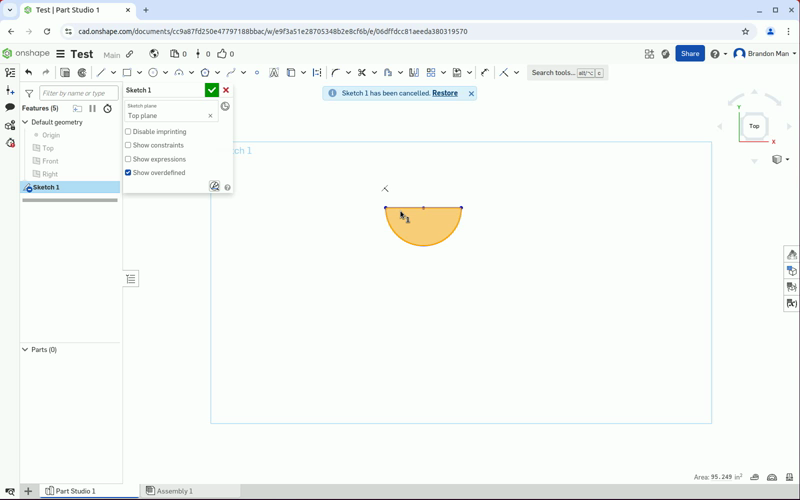
mouse_move(73, 352)
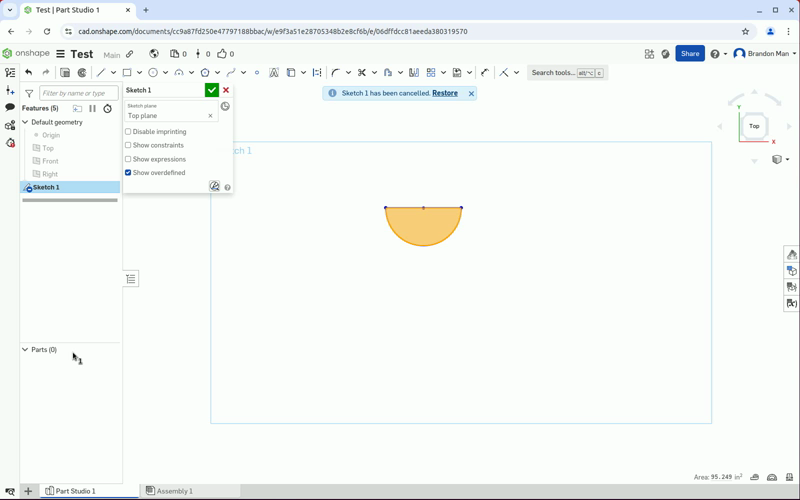
key(shift+y)
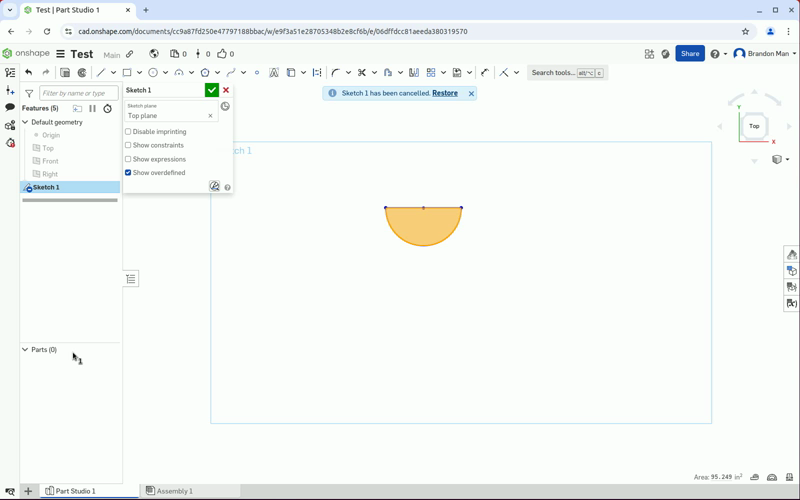
key(shift+e)
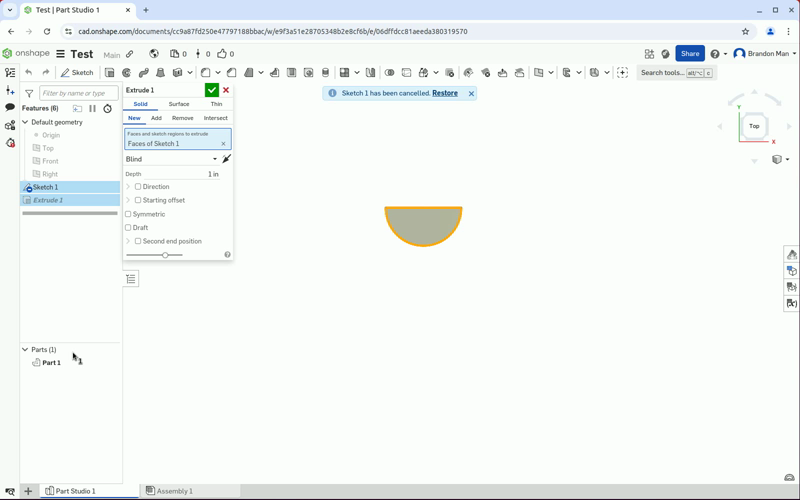
mouse_move(143, 106)
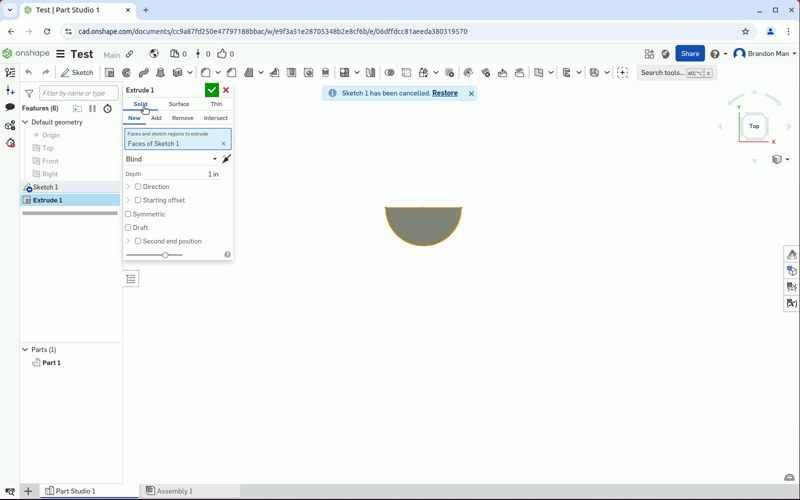
click(143, 106)
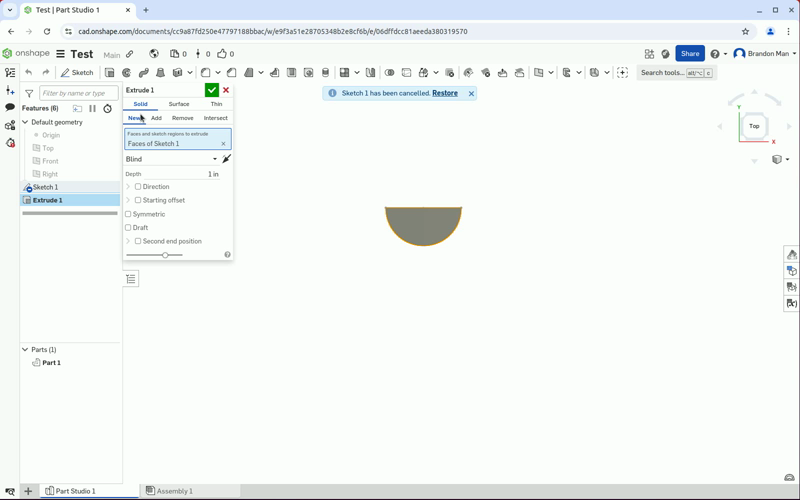
mouse_move(137, 120)
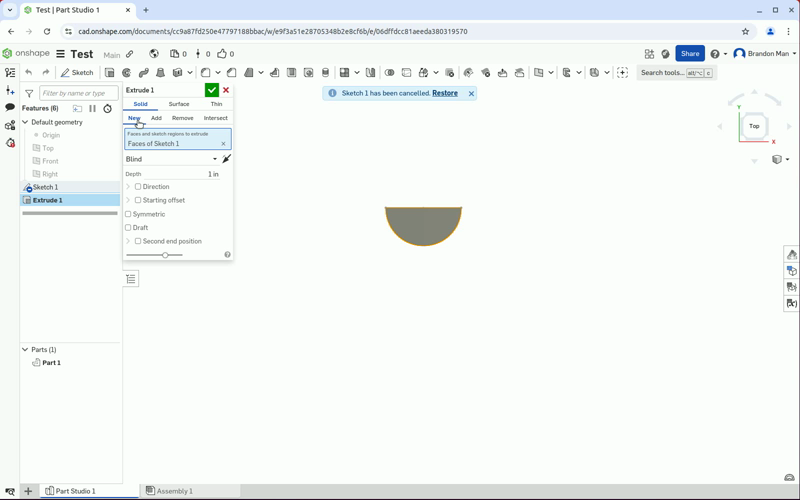
click(137, 120)
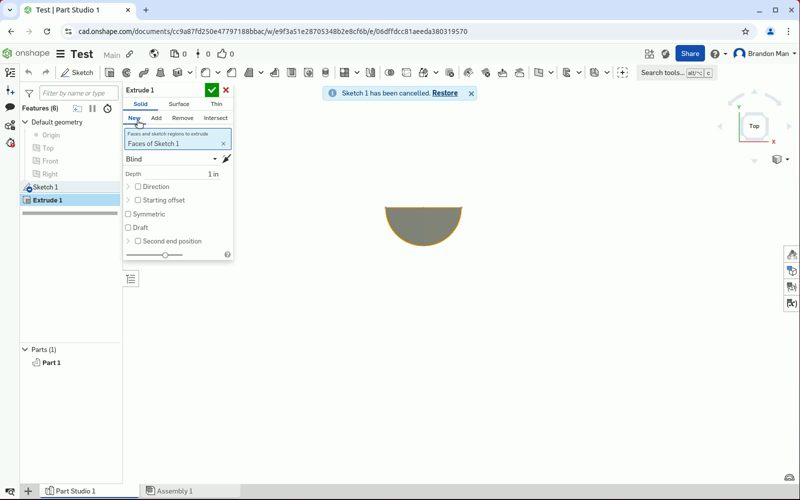
key(tab, 4)
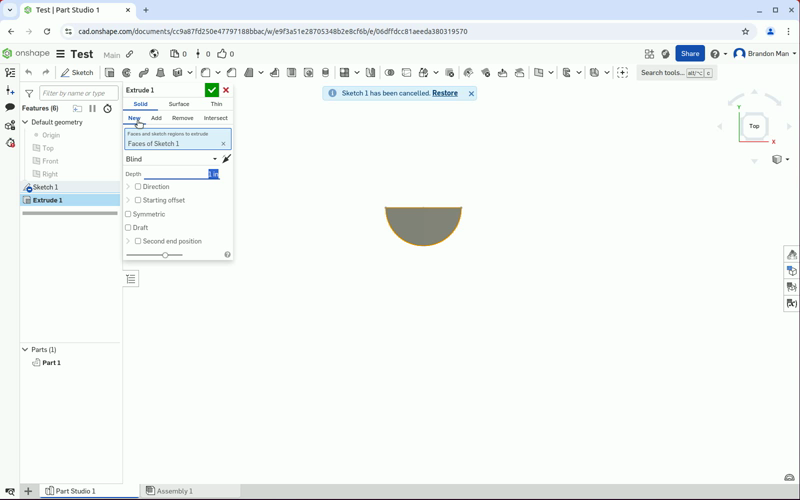
text(11.313)
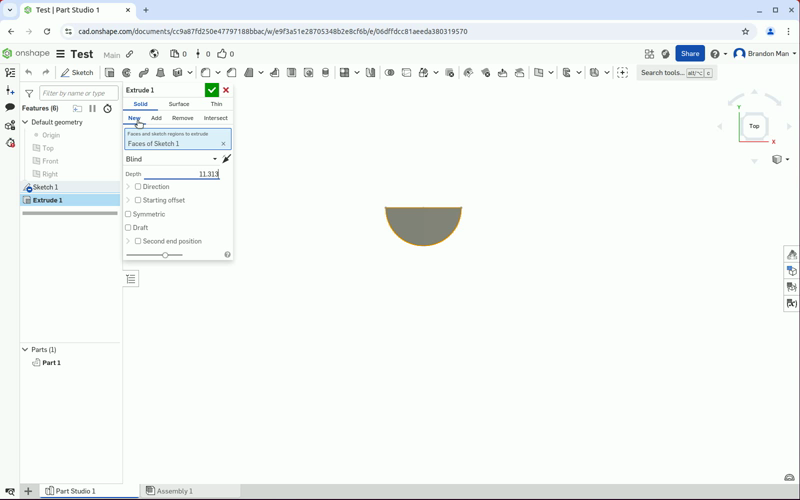
key(enter)
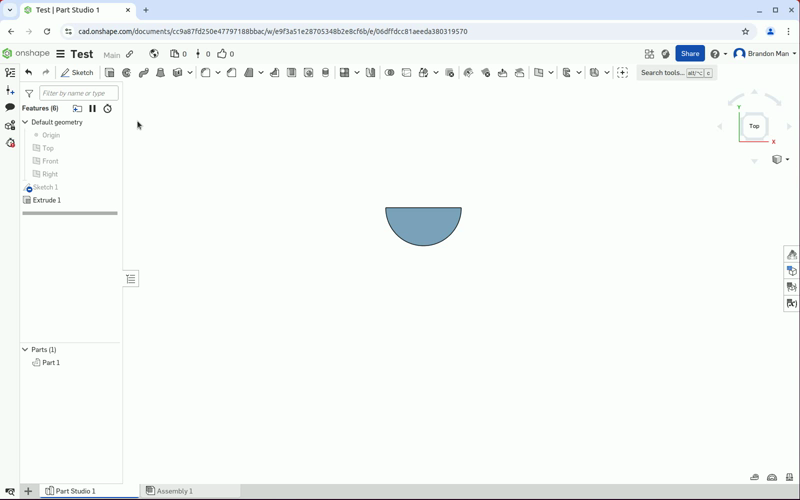
key(shift+h)
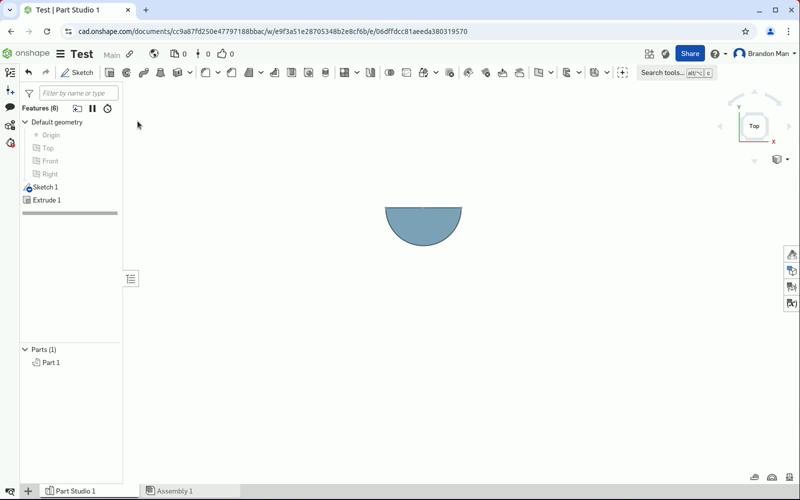
key(shift+h)
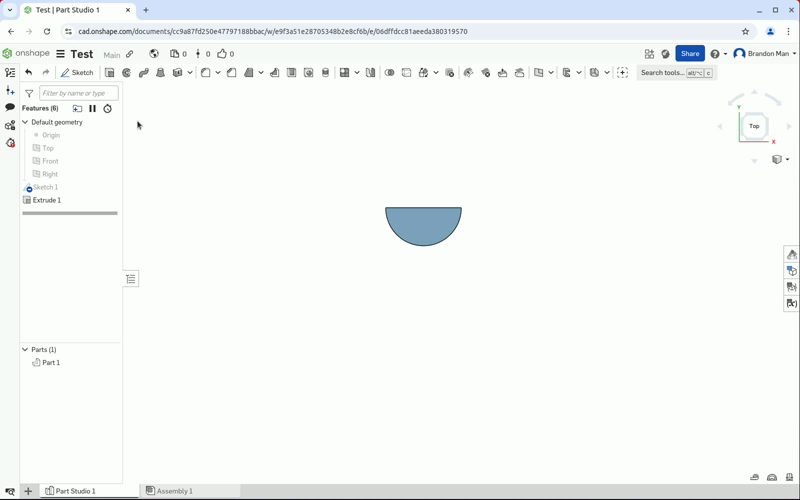
mouse_move(73, 189)
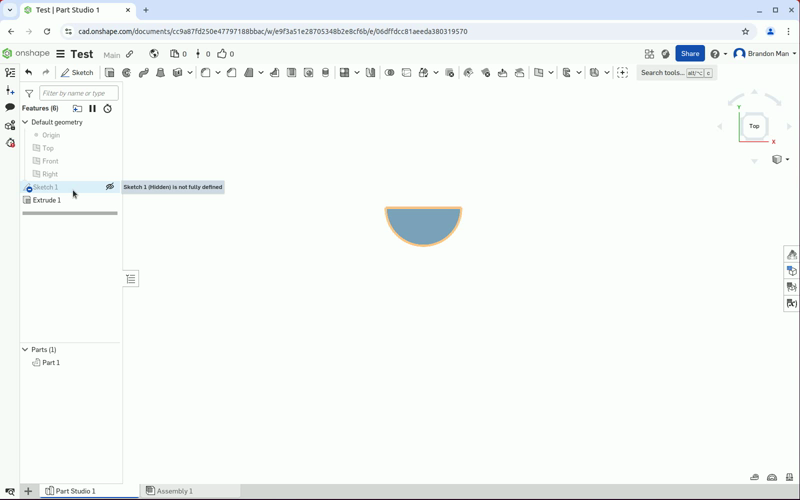
click(73, 189)
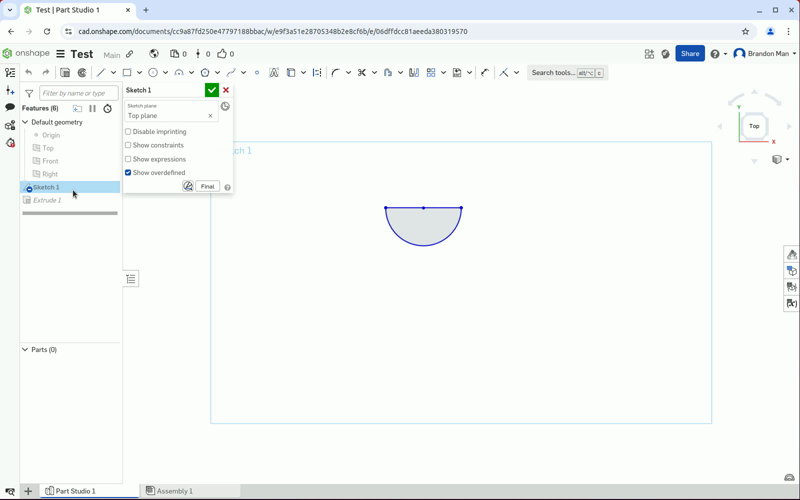
mouse_move(229, 92)
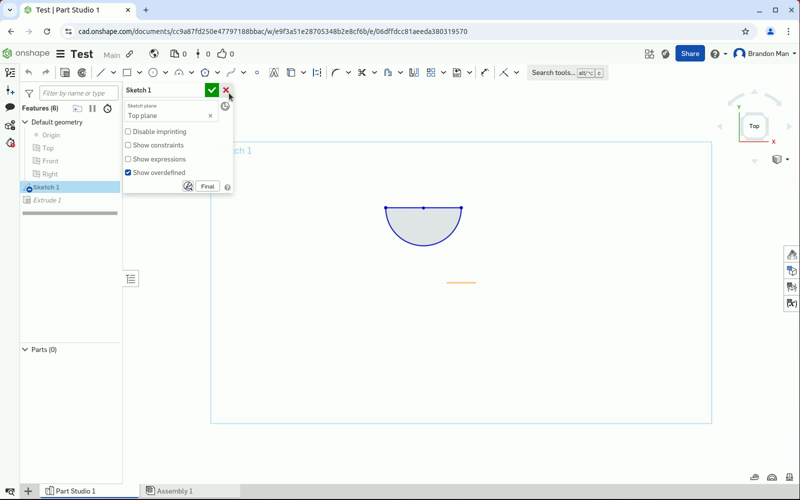
click(229, 92)
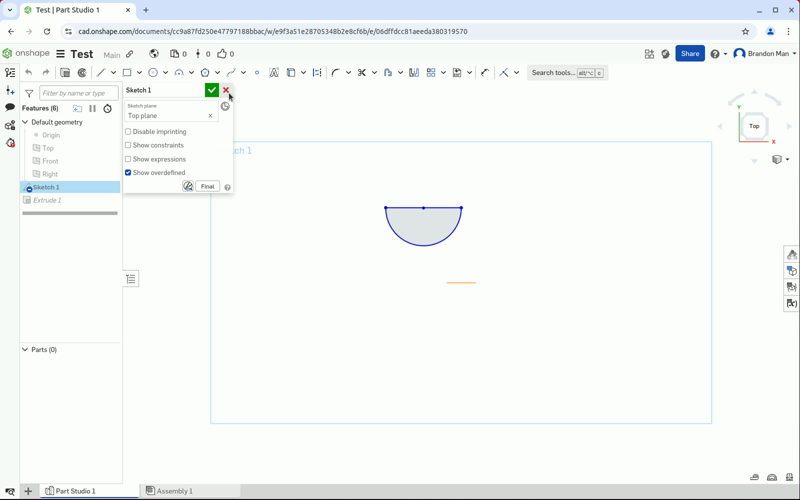
key(shift+s)
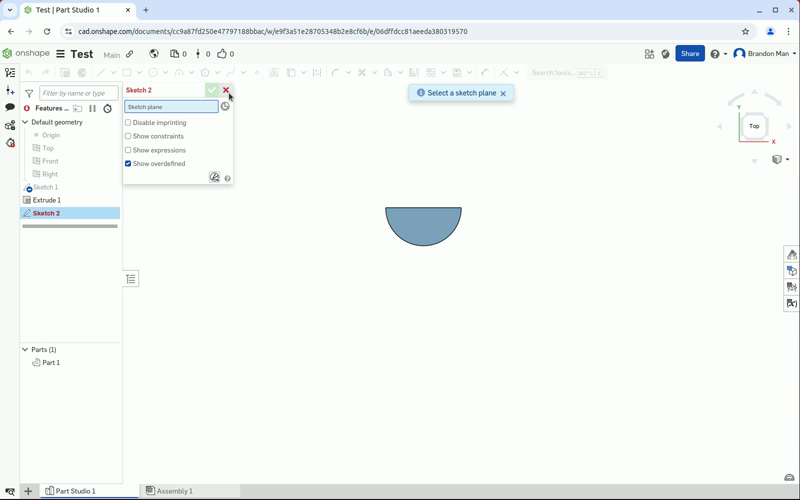
mouse_move(73, 150)
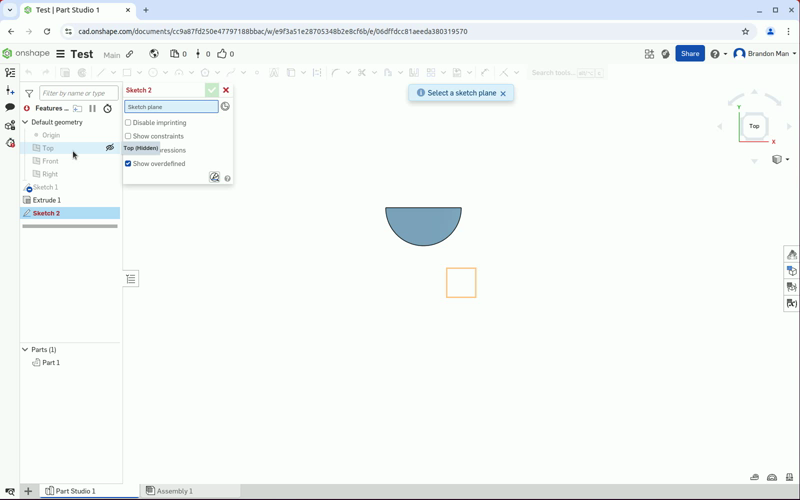
click(73, 150)
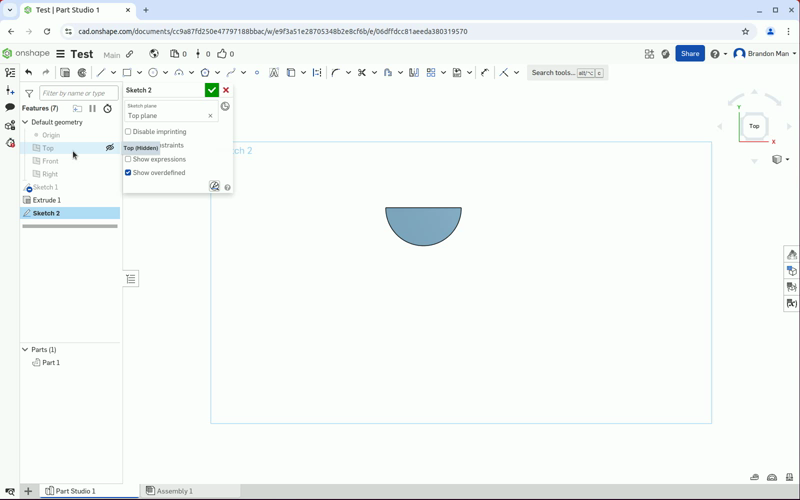
mouse_move(73, 352)
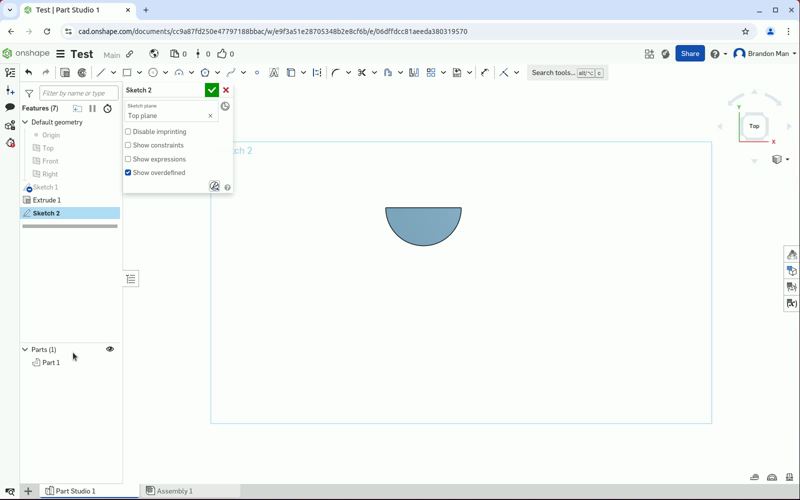
key(y)
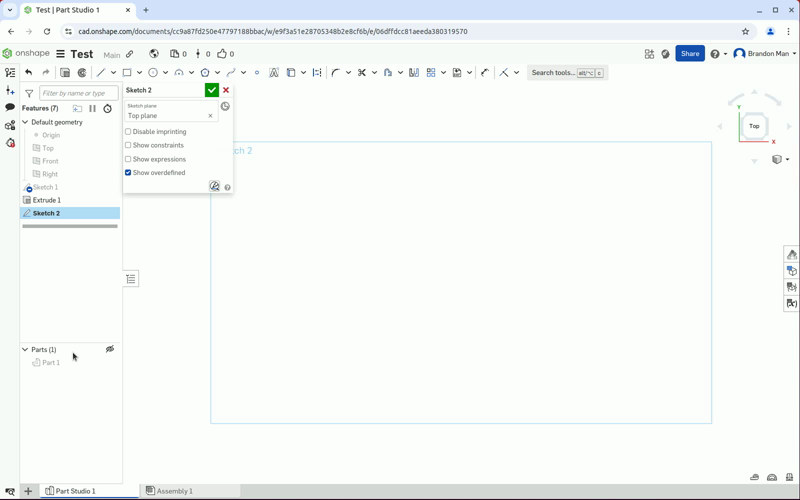
key(l)
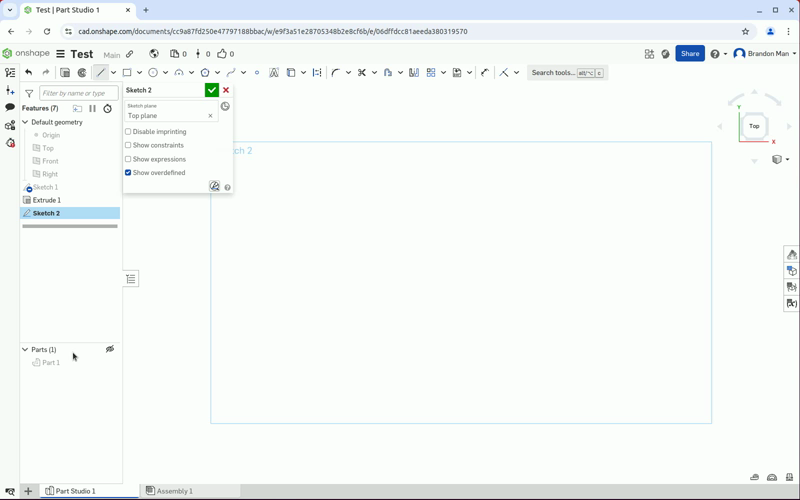
key_down(shift)
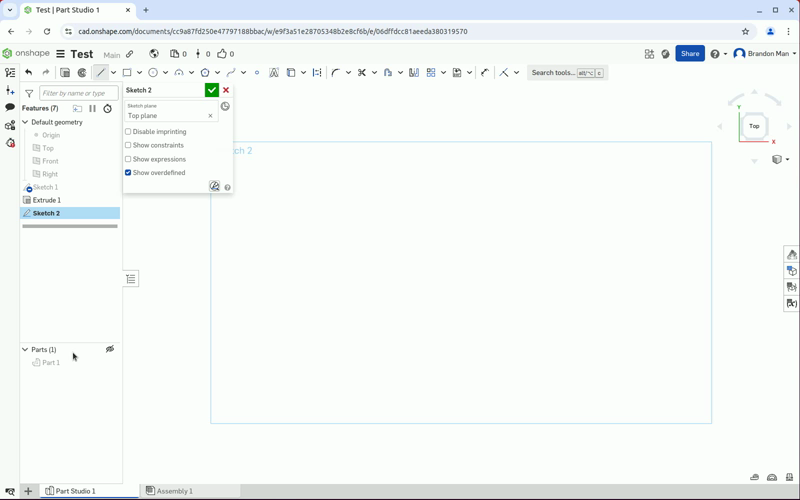
mouse_move(385, 207)
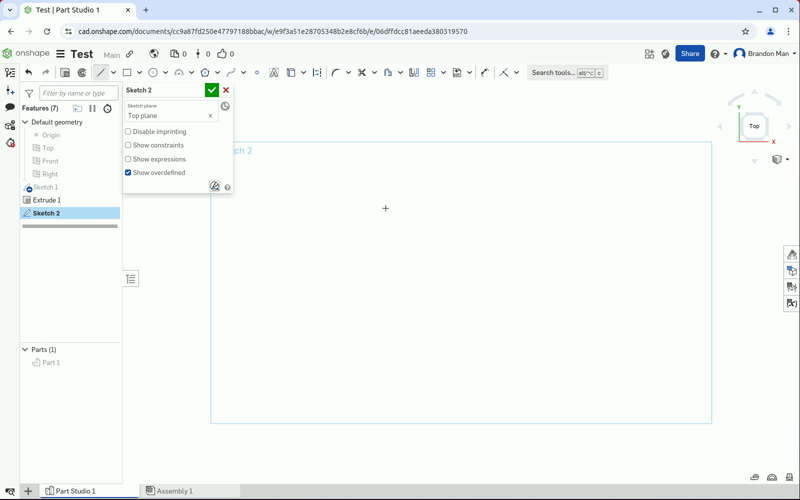
click(385, 207)
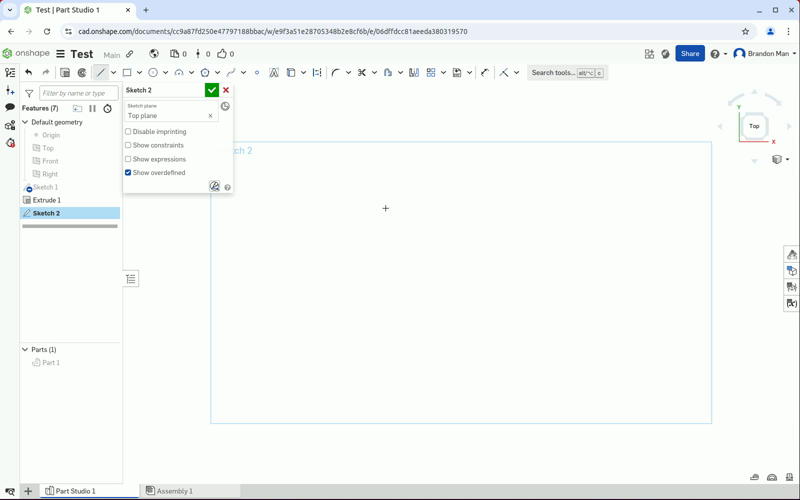
key_up(shift)
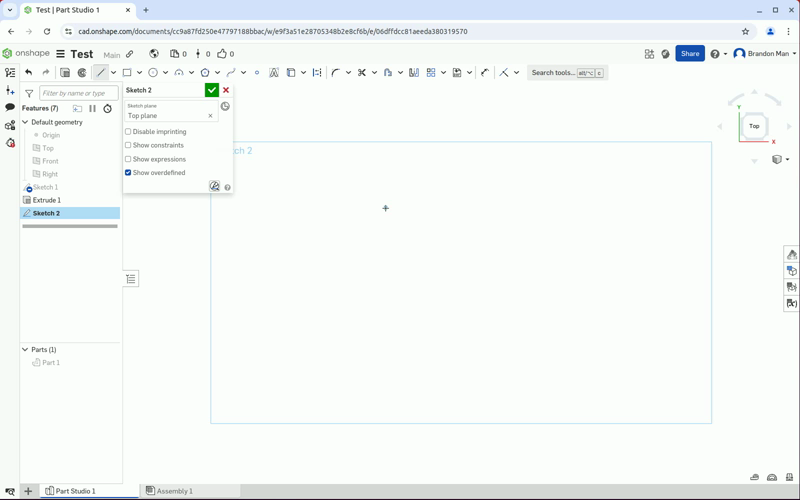
key_down(shift)
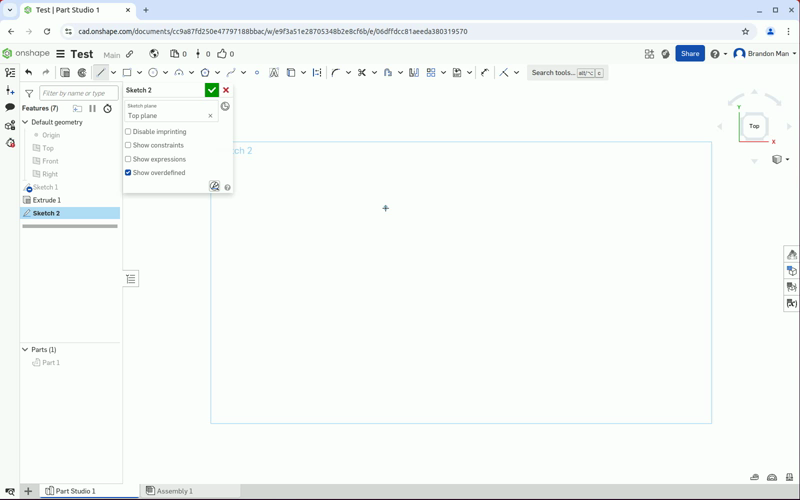
mouse_move(415, 207)
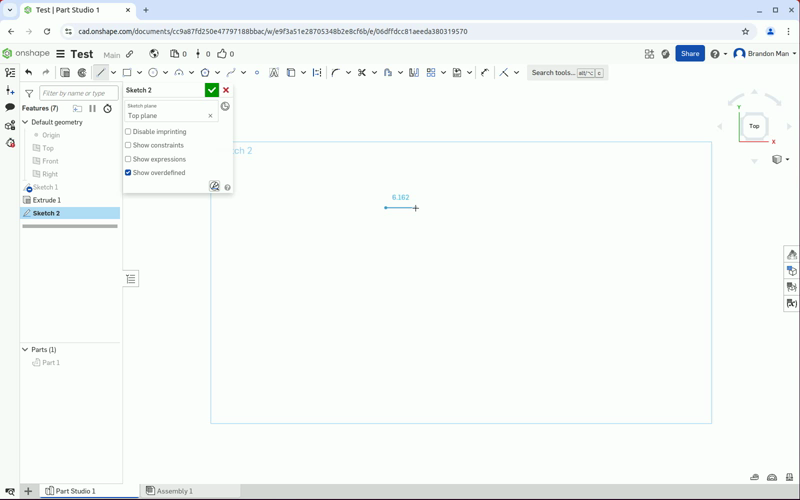
mouse_move(423, 246)
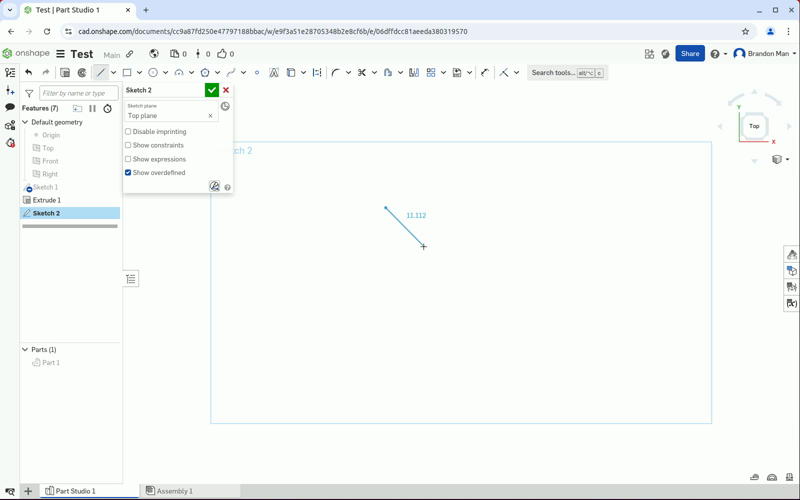
click(423, 246)
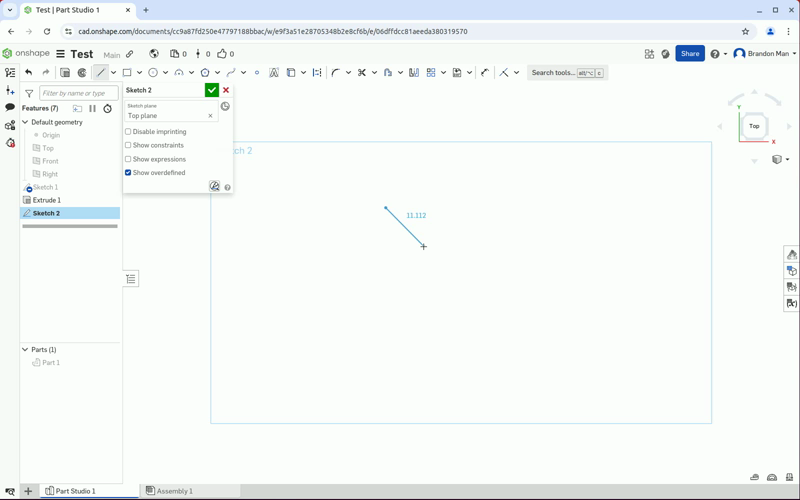
key_up(shift)
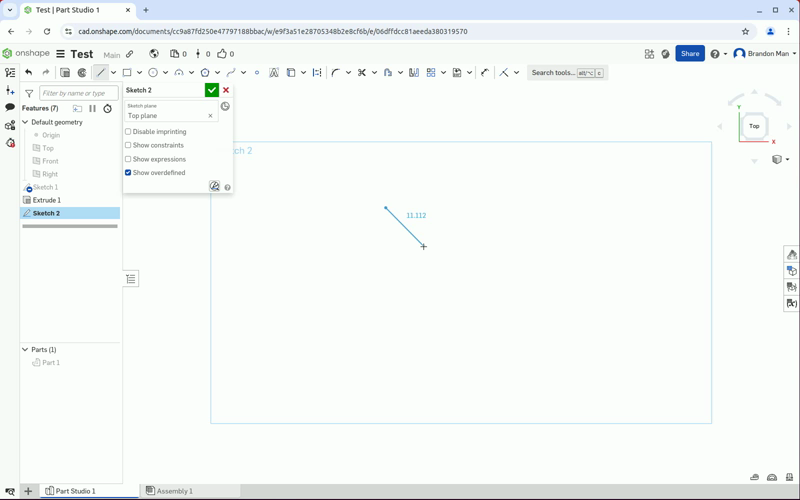
key(esc)
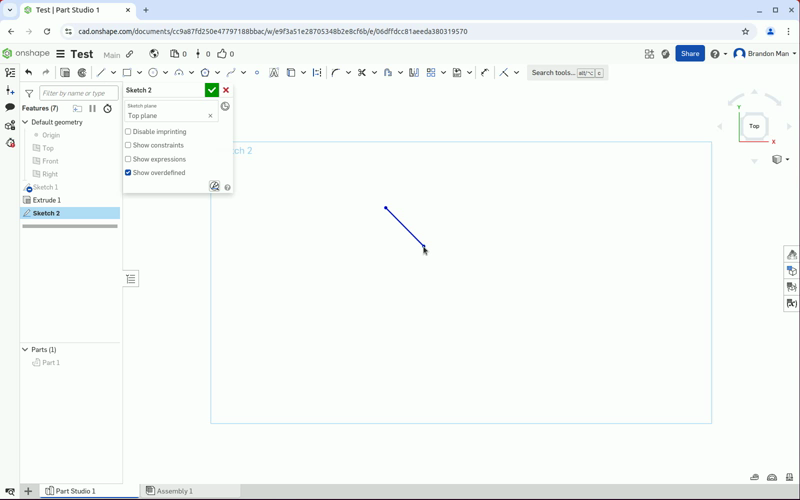
key(a)
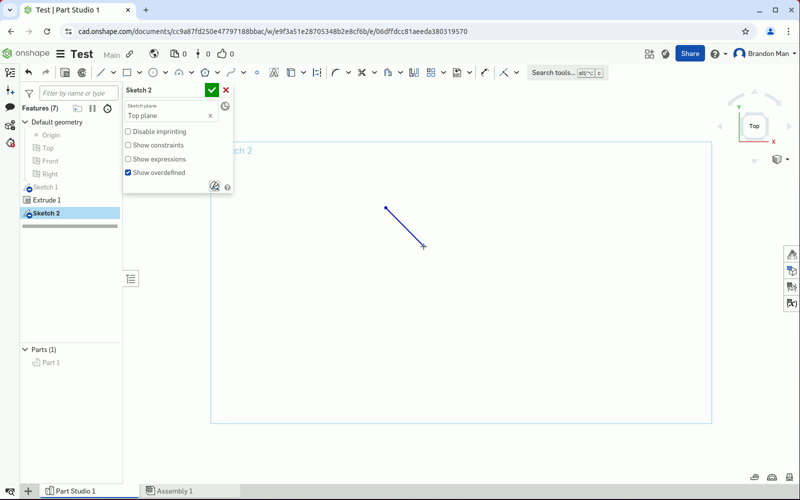
mouse_move(423, 246)
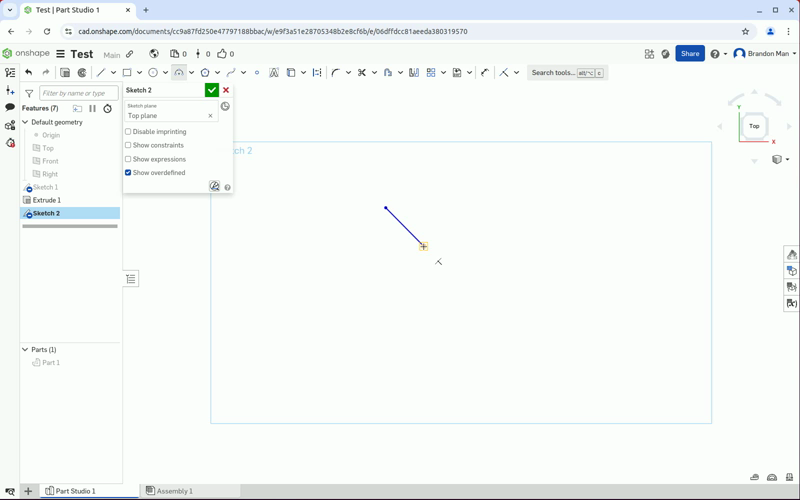
click(423, 246)
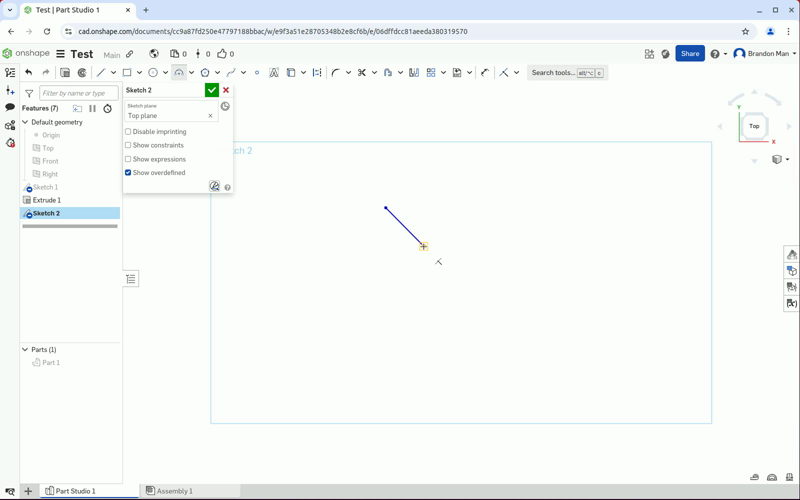
key_down(shift)
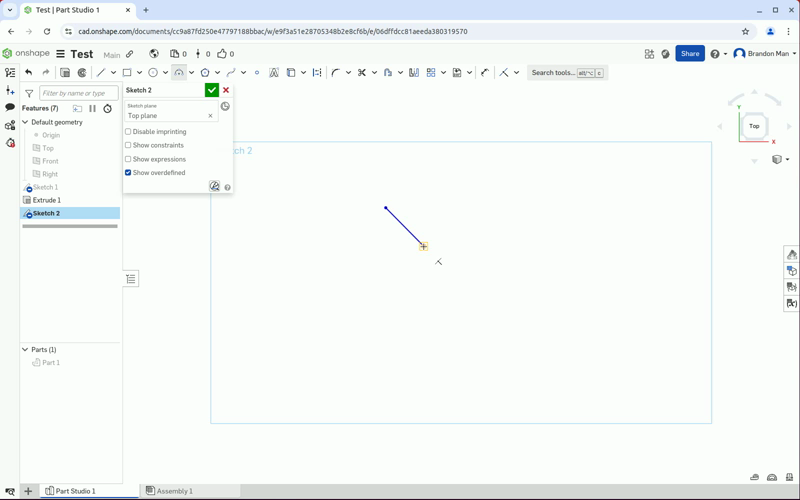
mouse_move(461, 207)
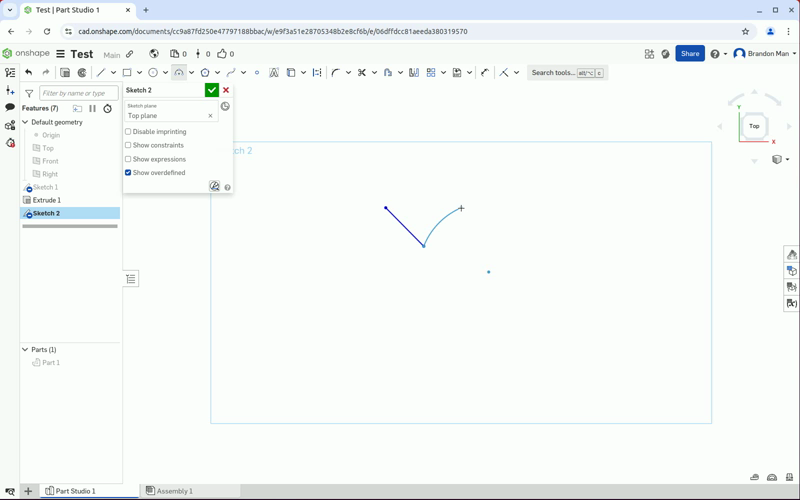
click(461, 207)
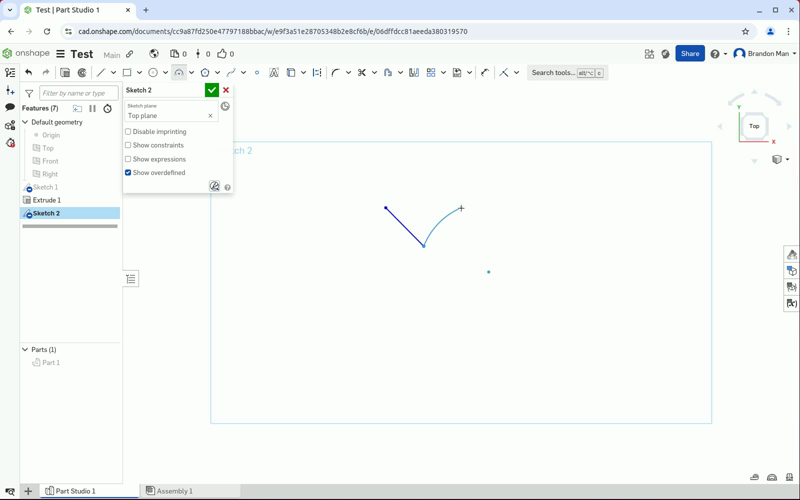
mouse_move(450, 234)
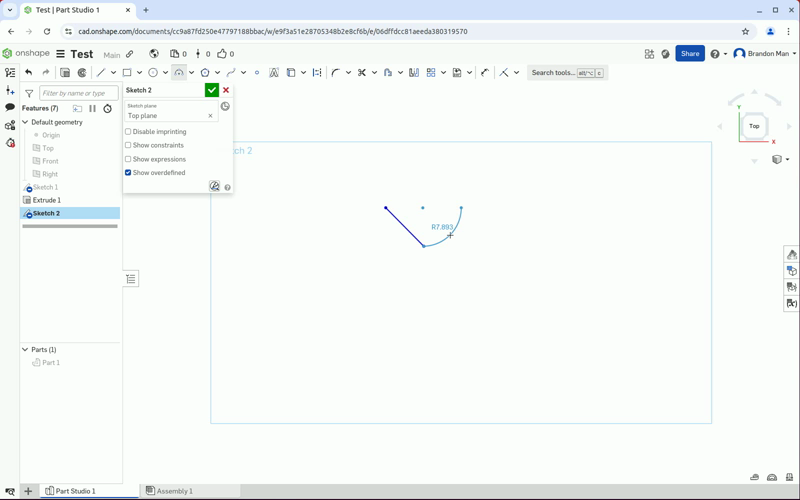
click(450, 234)
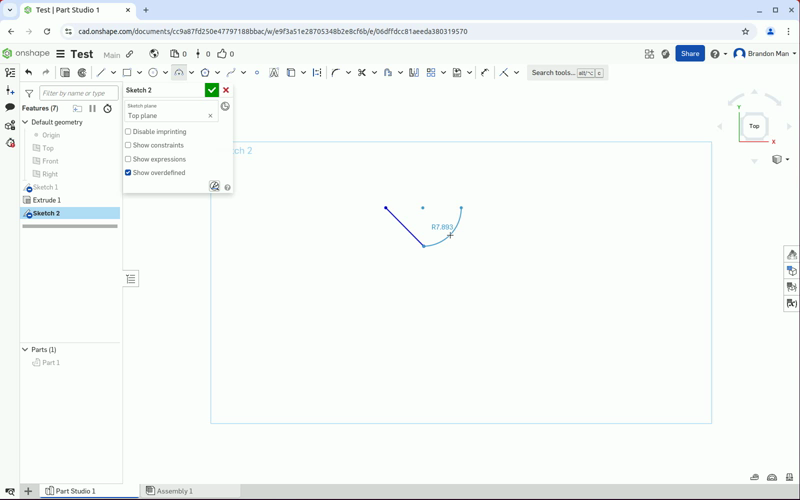
key_up(shift)
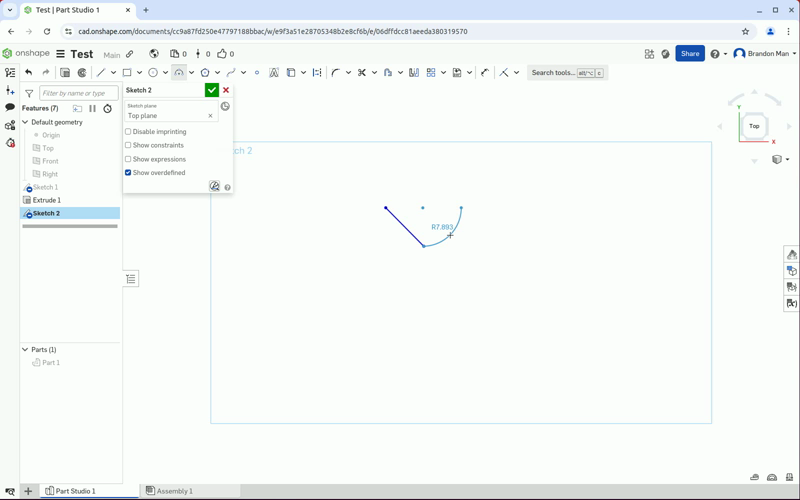
key(esc)
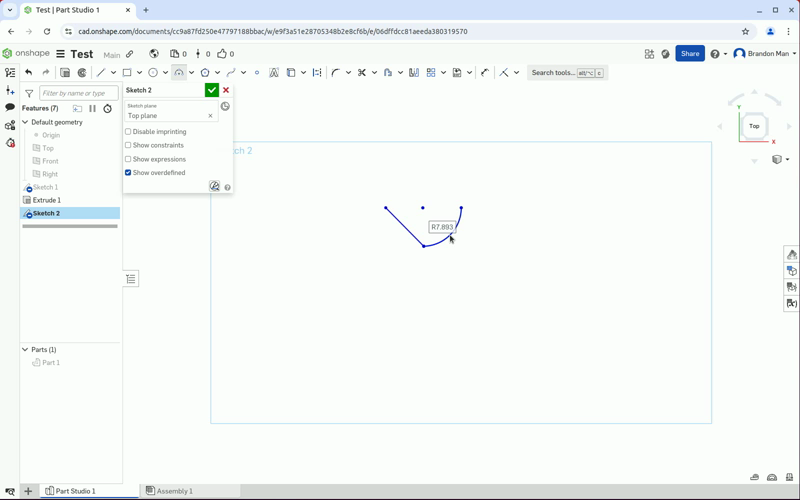
key(l)
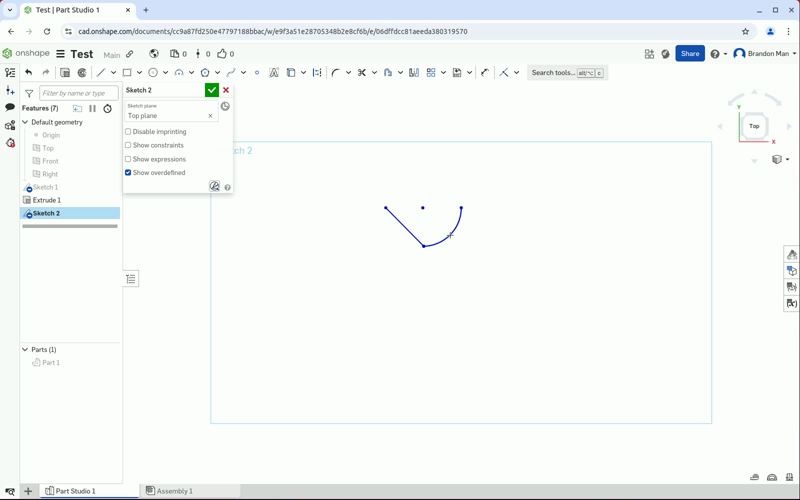
mouse_move(461, 207)
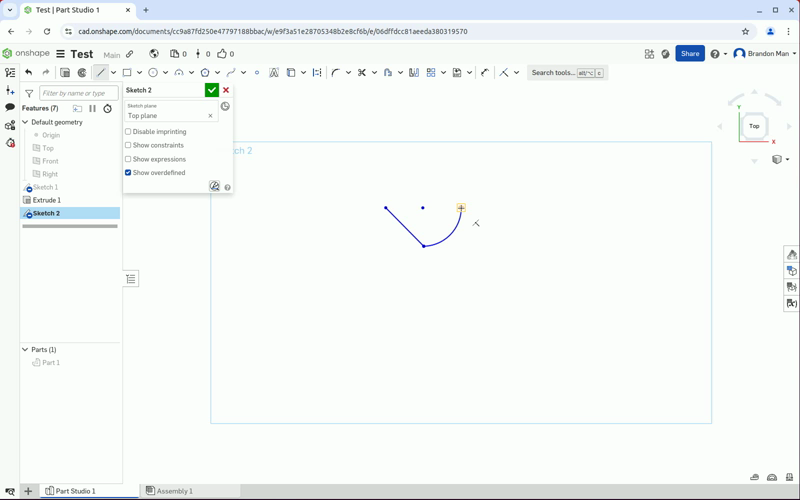
click(461, 207)
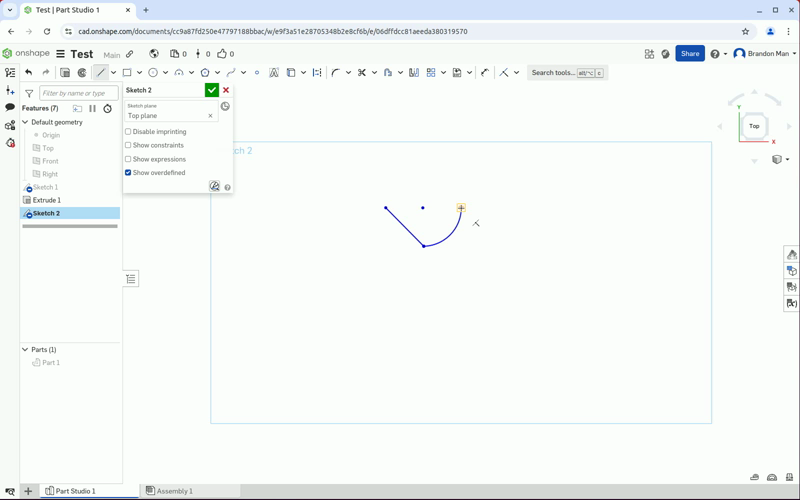
key_down(shift)
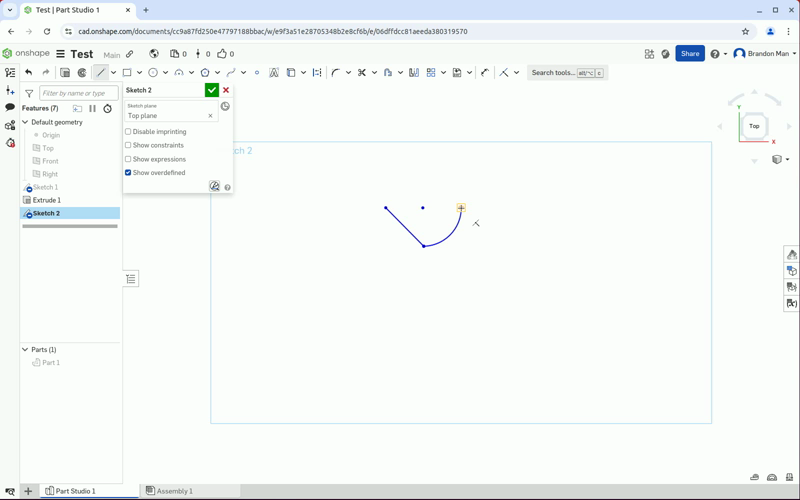
mouse_move(385, 207)
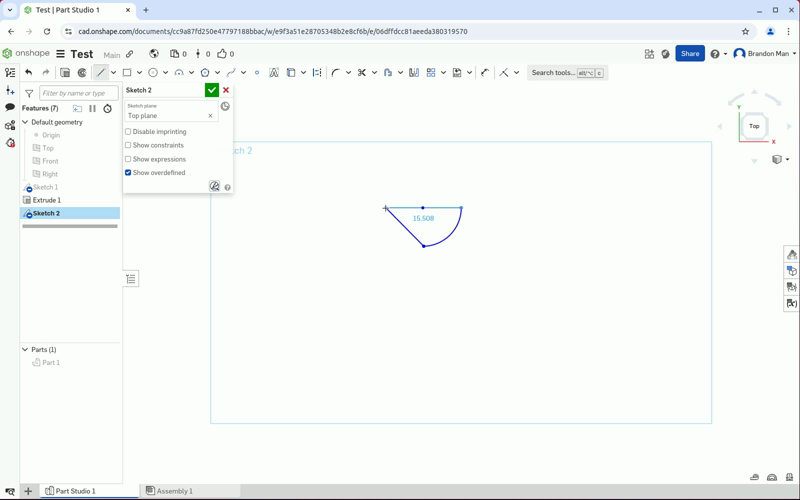
key_up(shift)
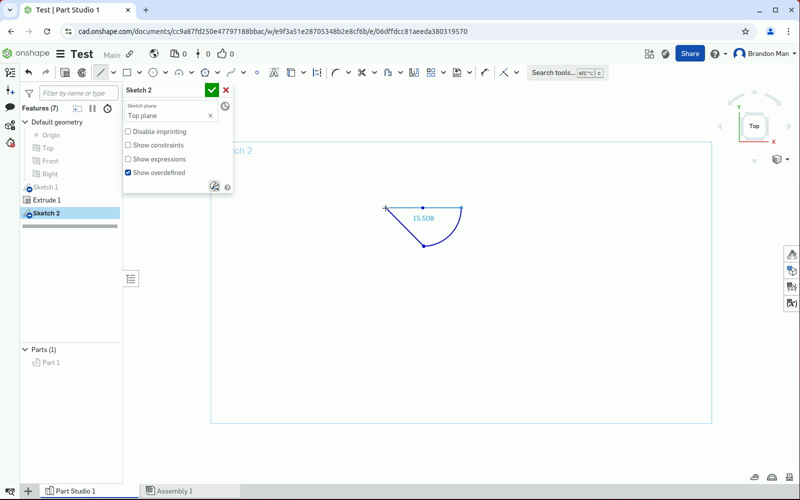
click(385, 207)
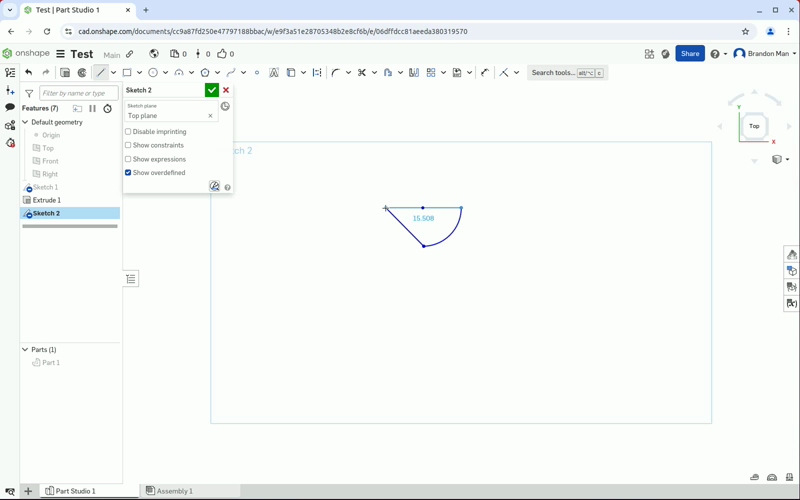
key(esc)
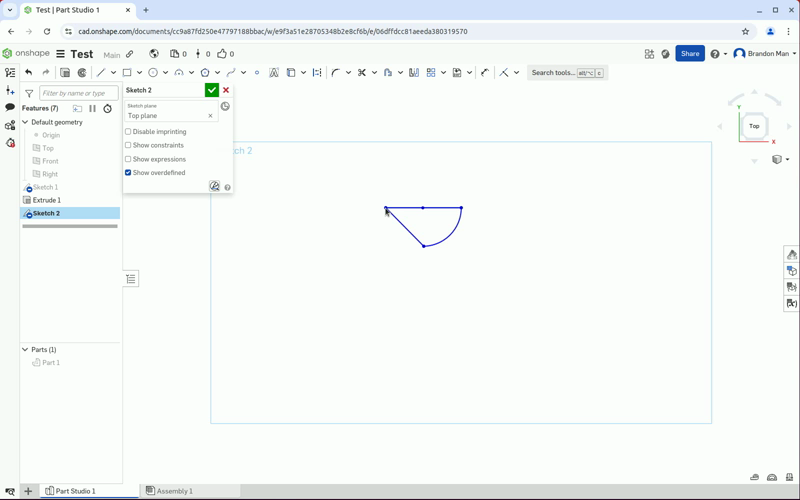
mouse_move(418, 209)
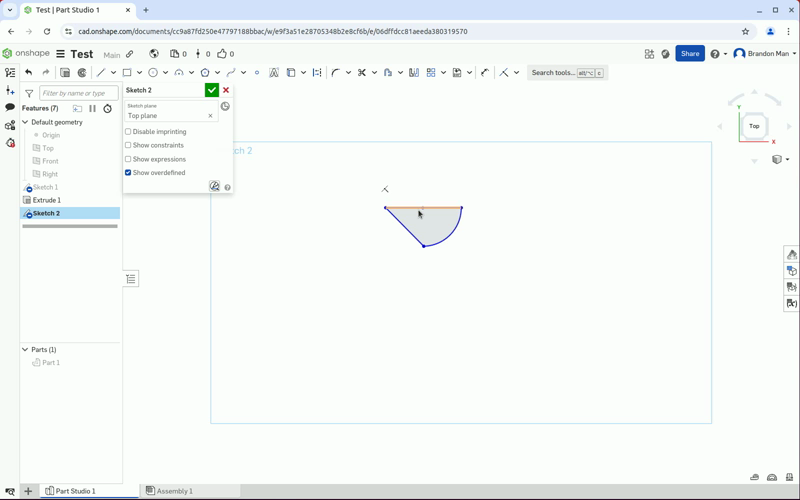
click(418, 209)
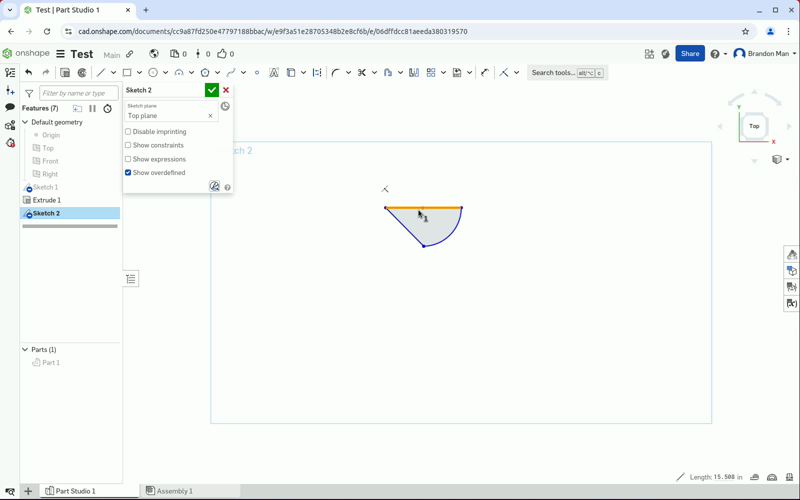
mouse_move(73, 352)
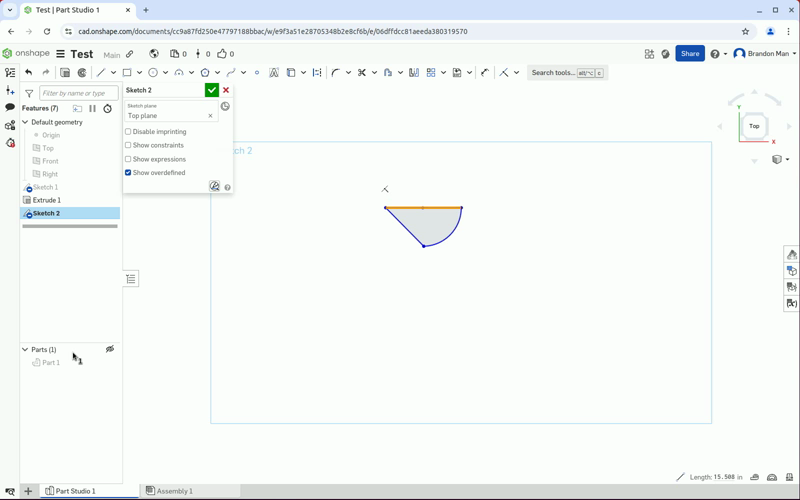
key(shift+y)
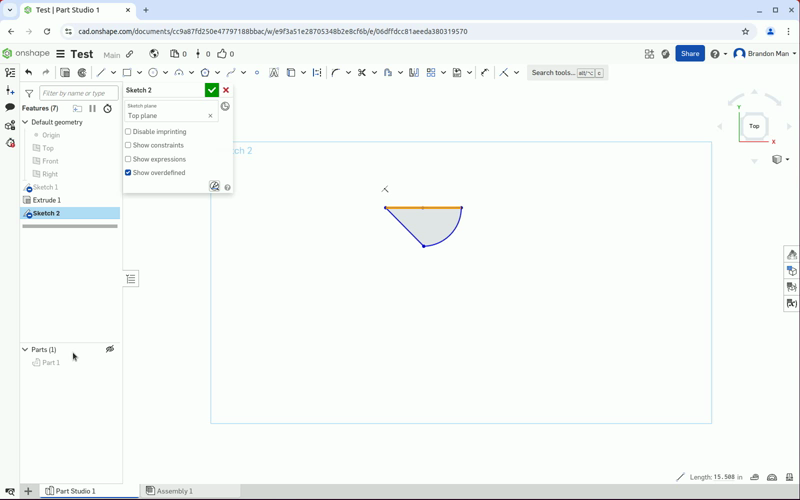
key(shift+e)
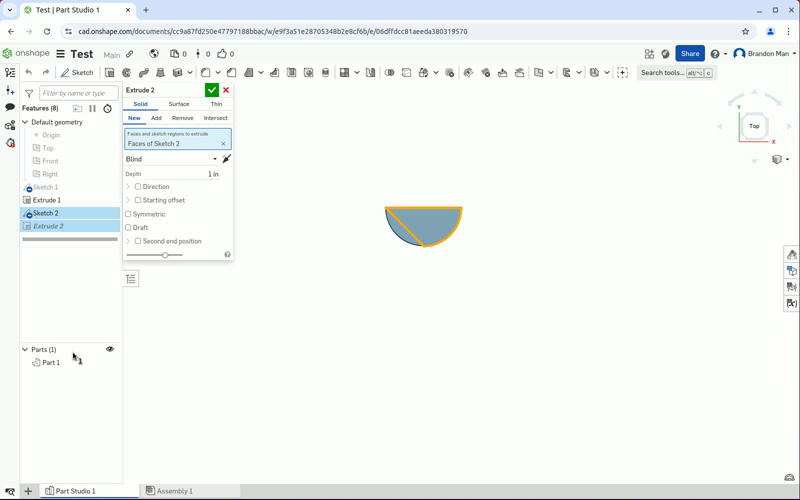
mouse_move(143, 106)
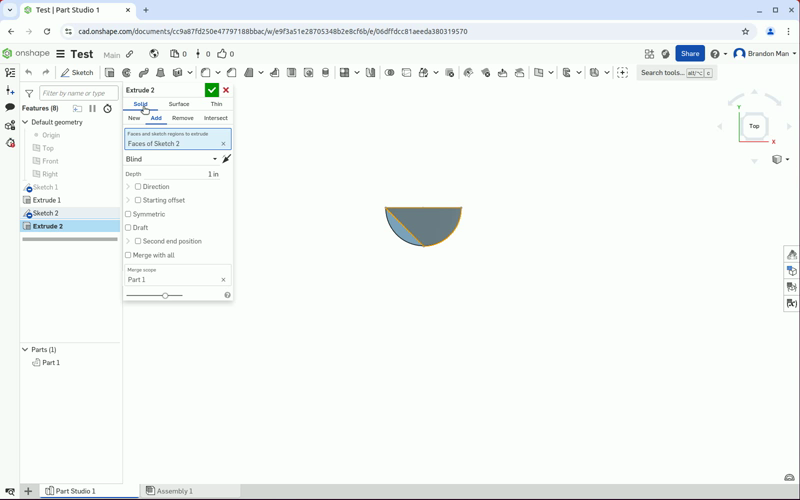
click(143, 106)
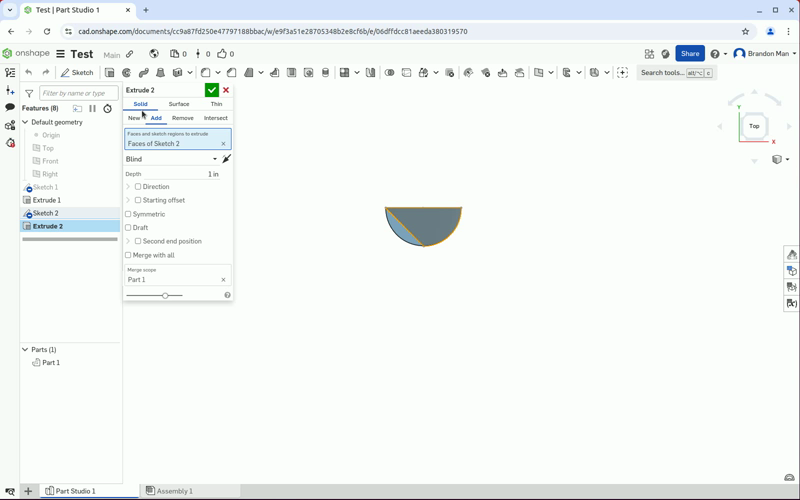
mouse_move(137, 120)
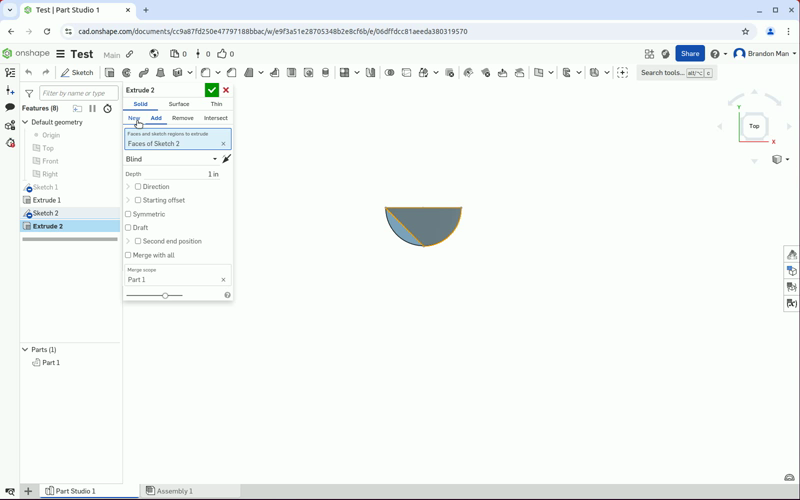
click(137, 120)
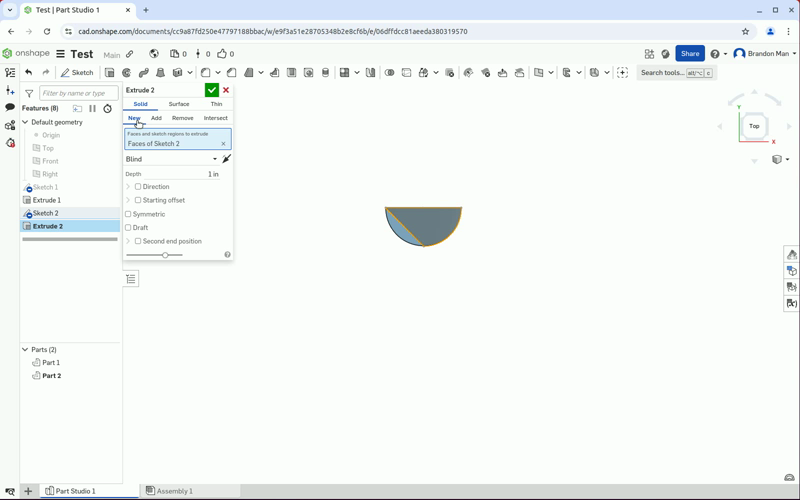
key(tab, 4)
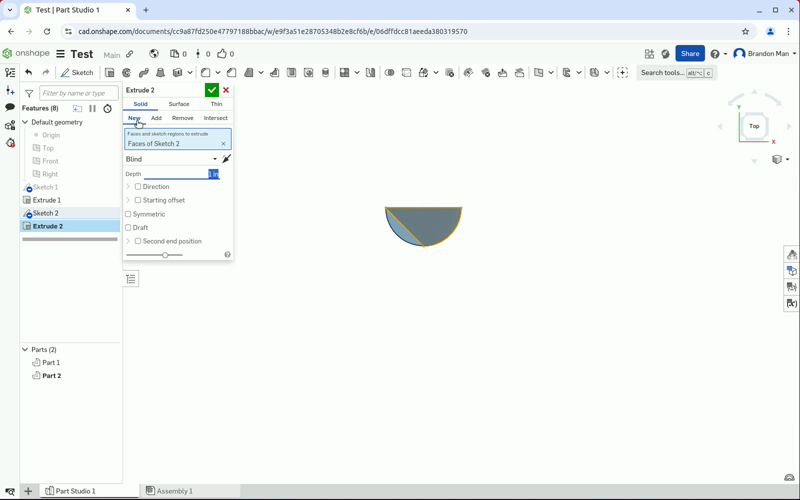
text(11.313)
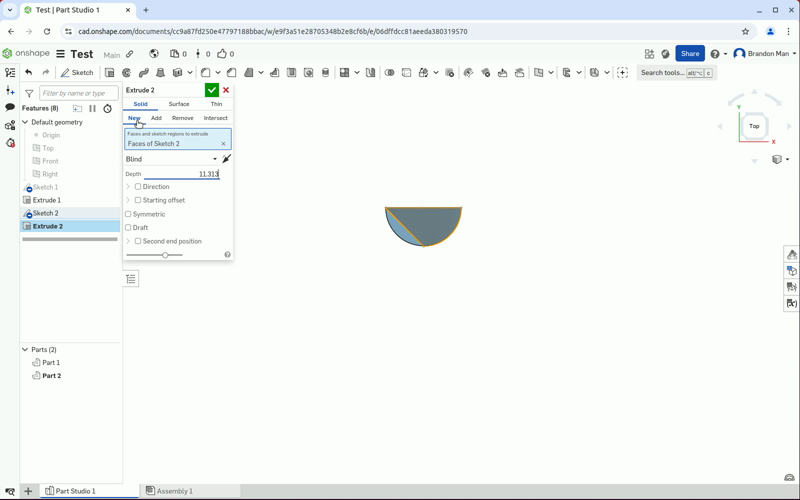
key(enter)
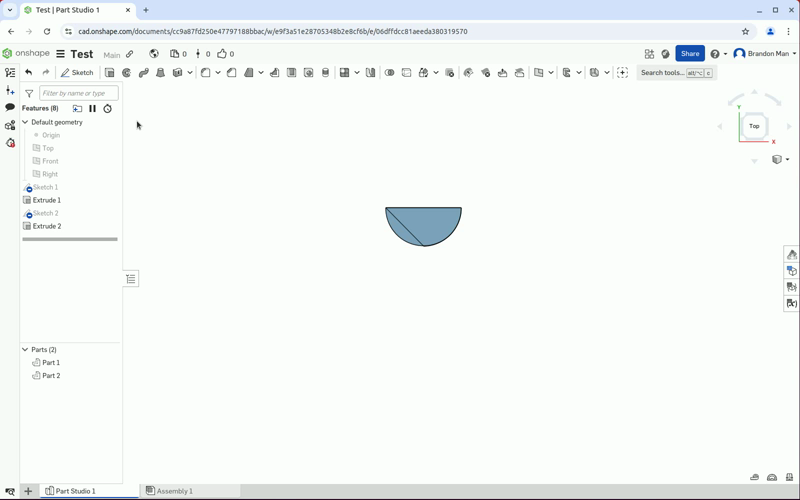
key(shift+h)
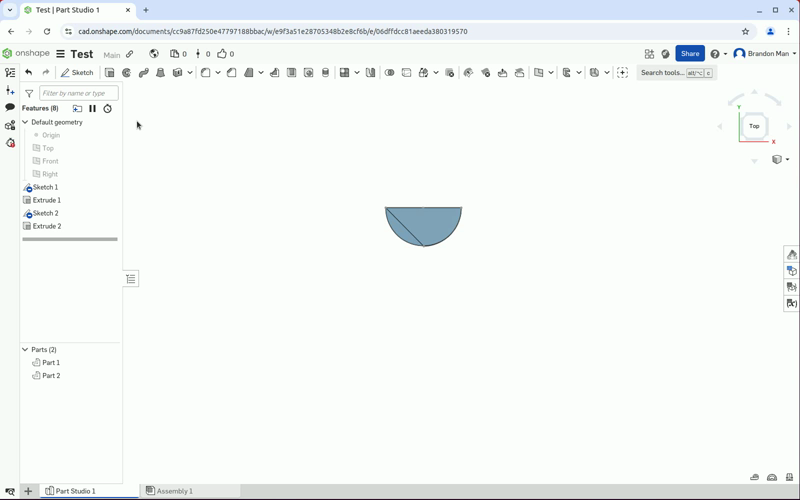
key(shift+h)
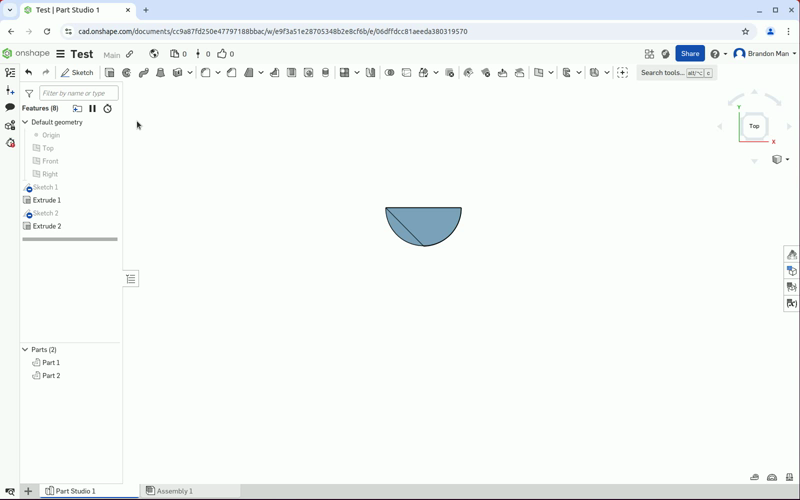
mouse_move(73, 189)
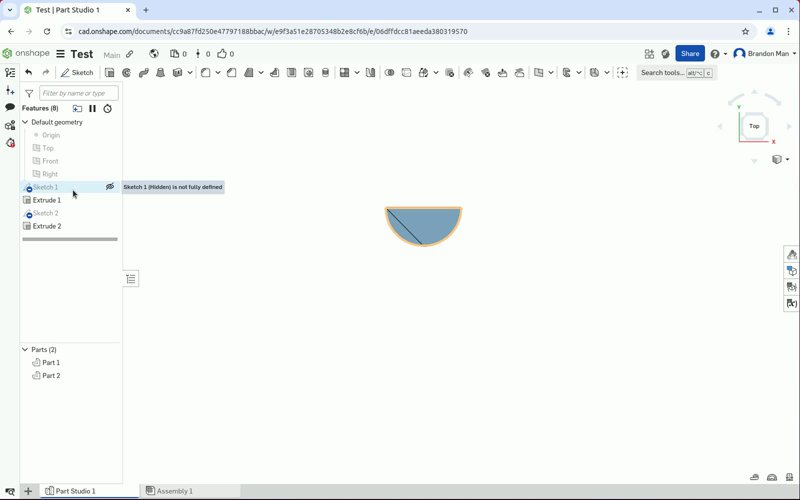
click(73, 189)
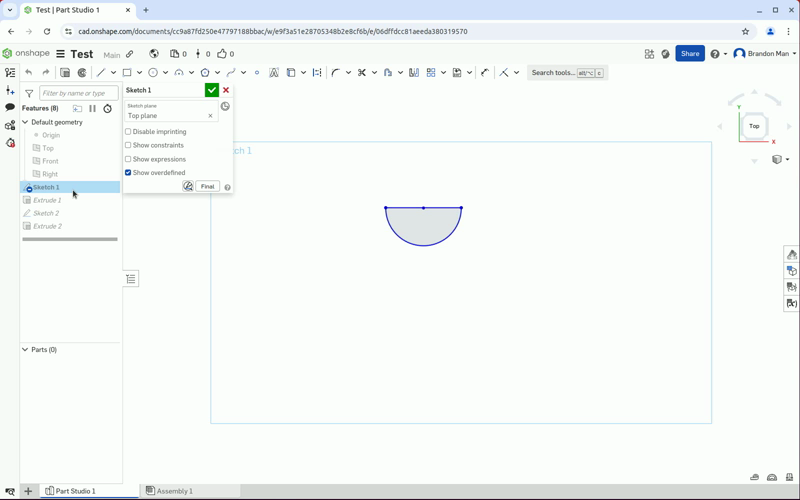
mouse_move(229, 92)
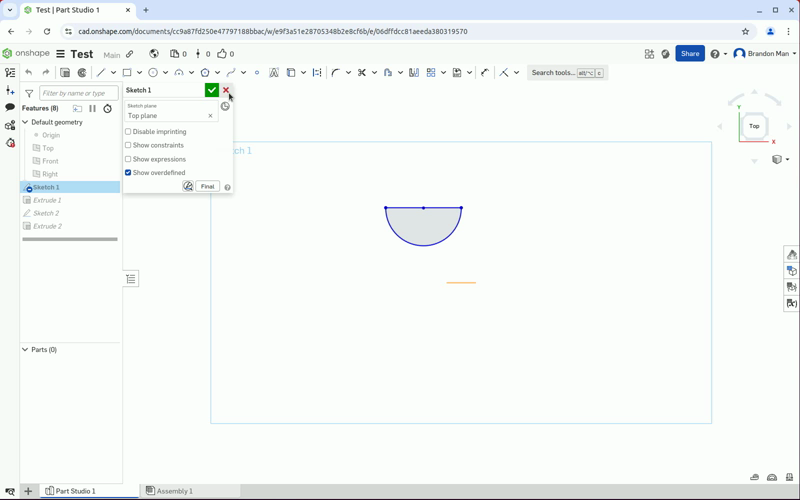
click(229, 92)
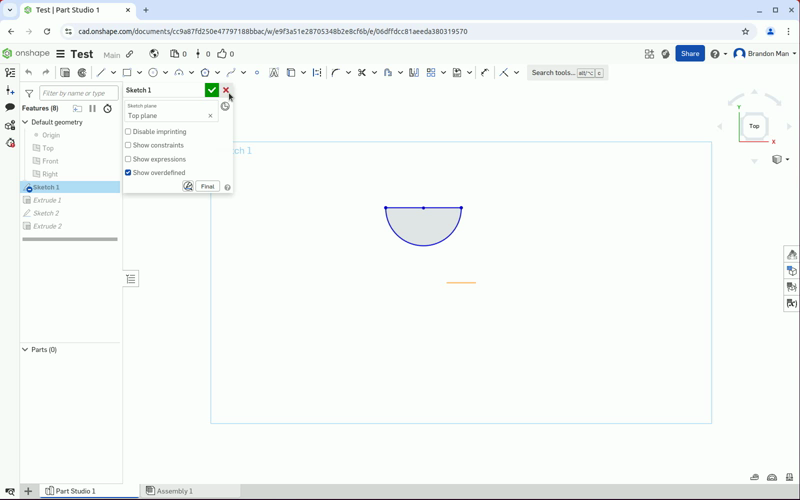
key(shift+s)
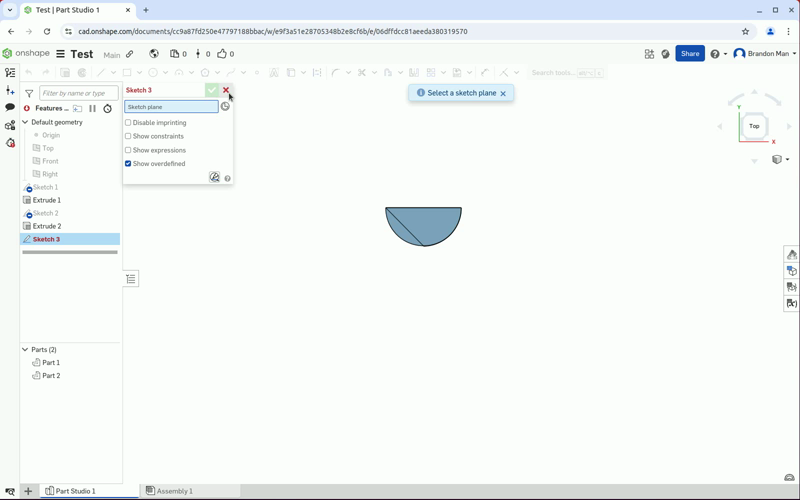
mouse_move(73, 150)
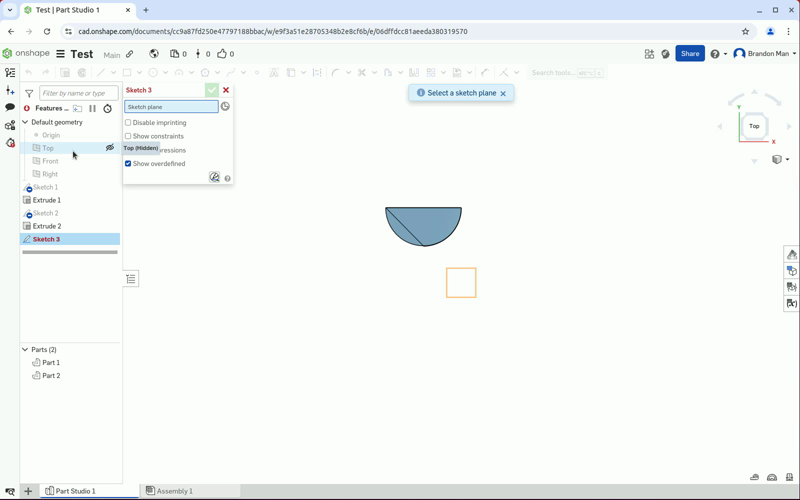
click(73, 150)
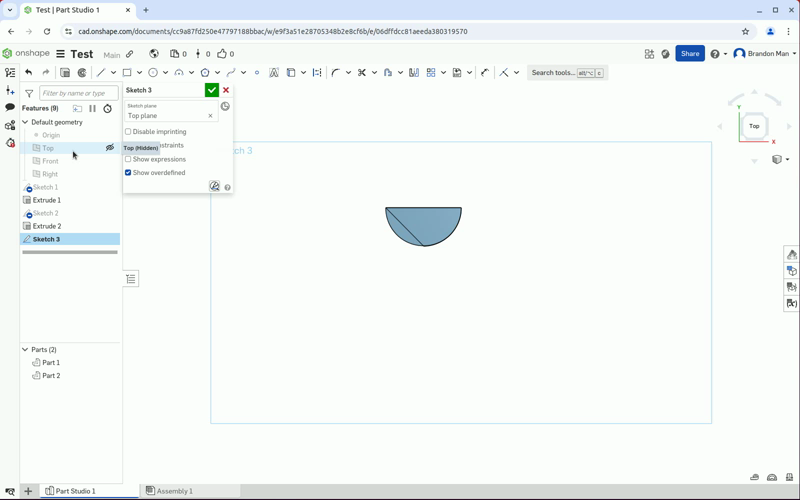
mouse_move(73, 352)
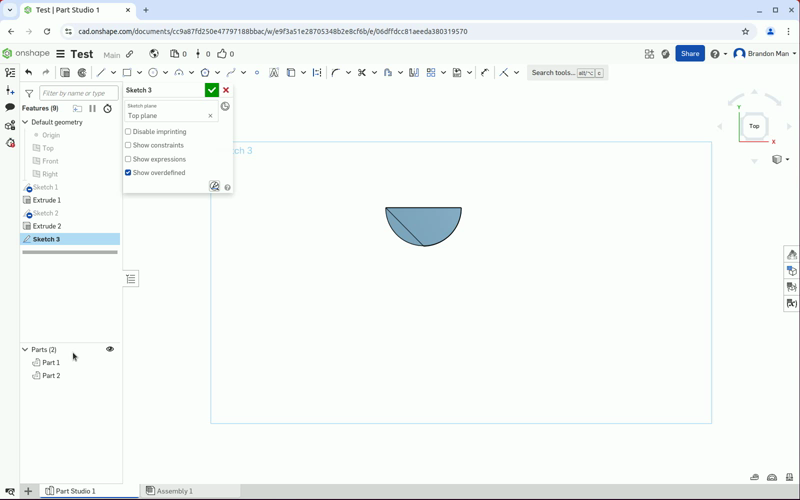
key(y)
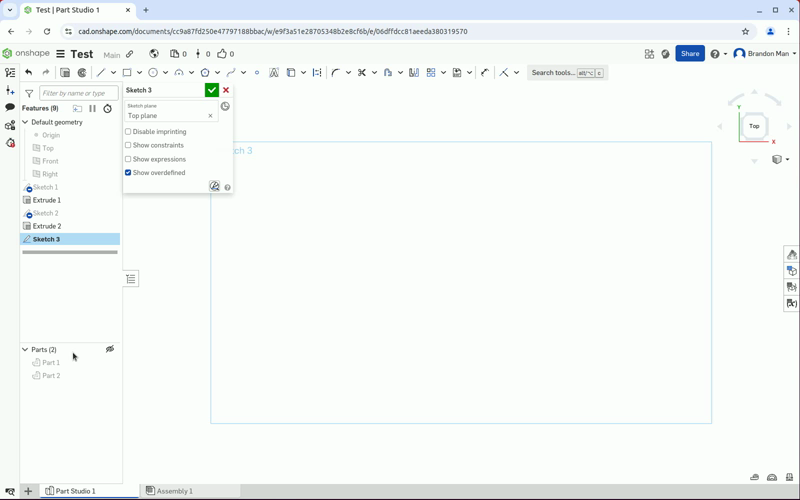
key(l)
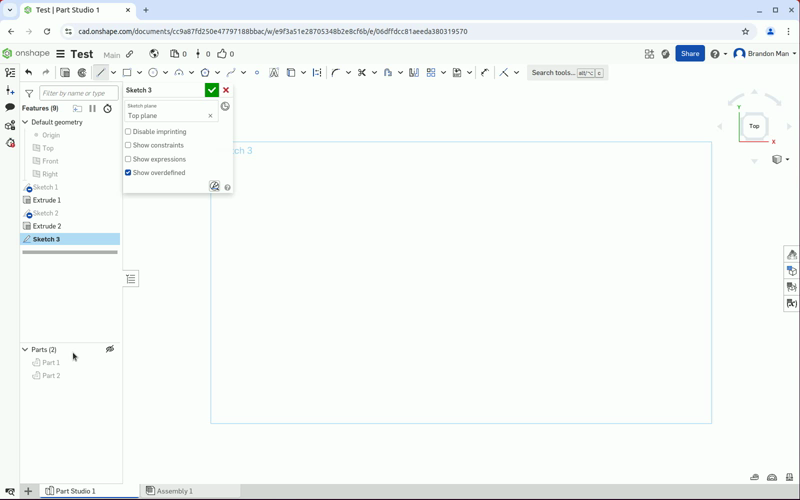
key_down(shift)
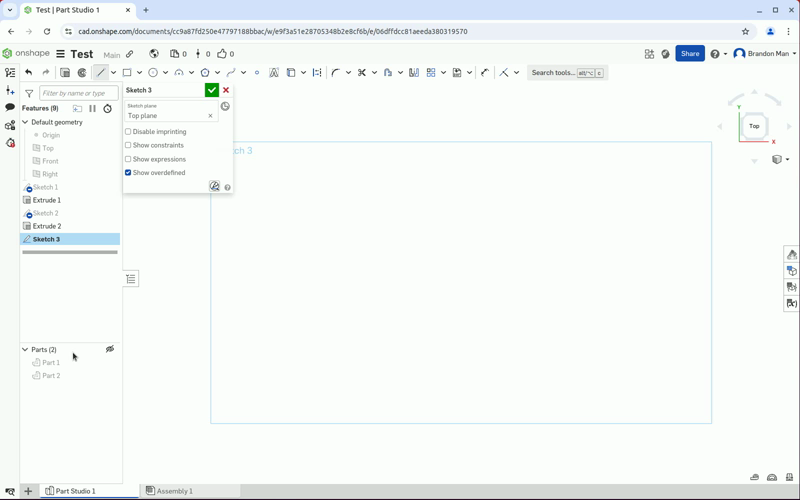
mouse_move(423, 245)
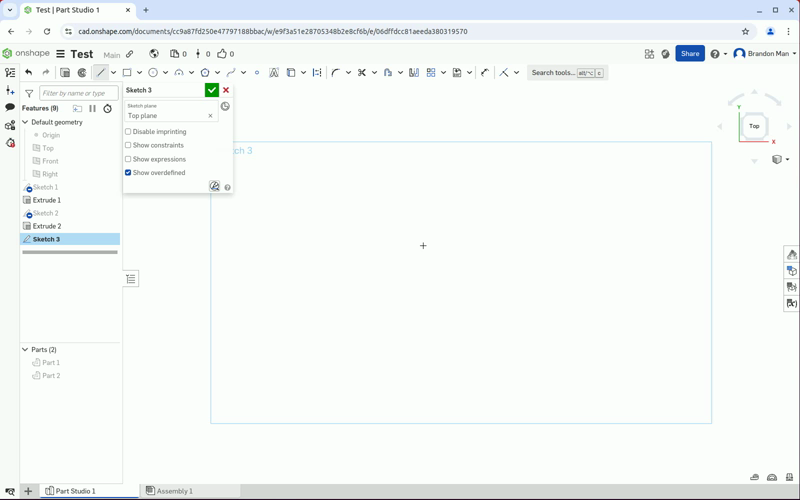
click(423, 245)
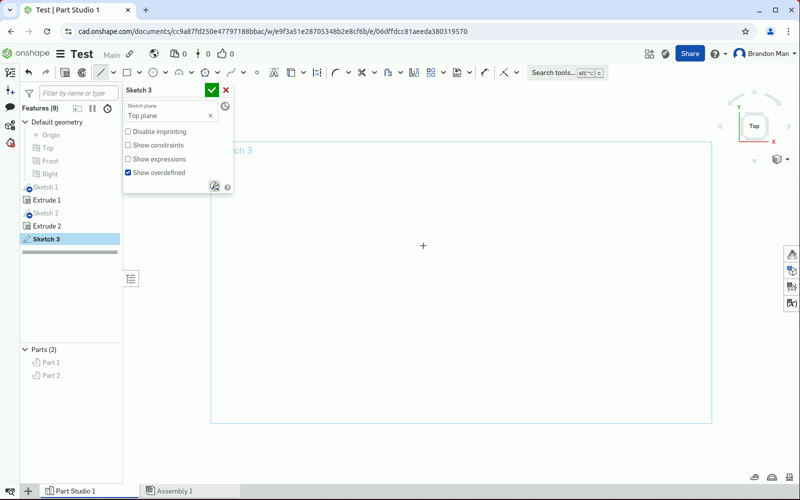
key_up(shift)
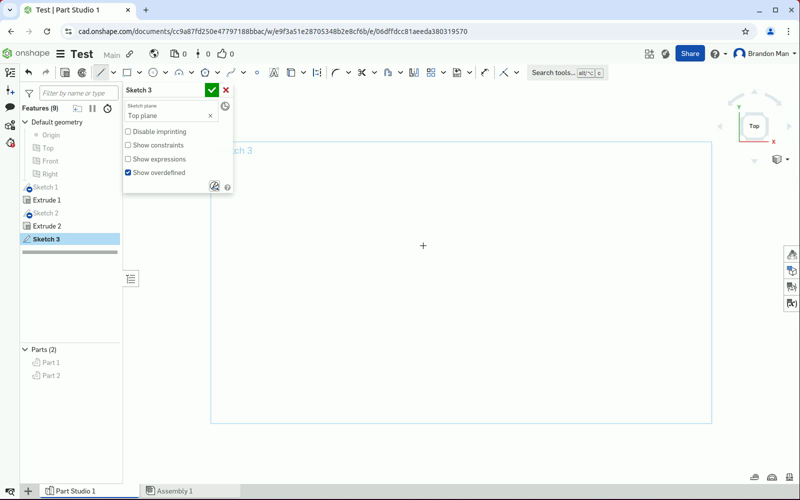
key_down(shift)
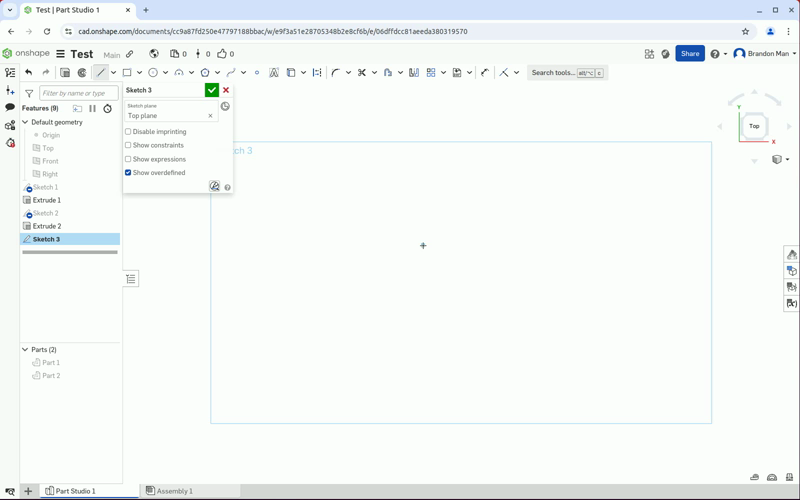
mouse_move(453, 245)
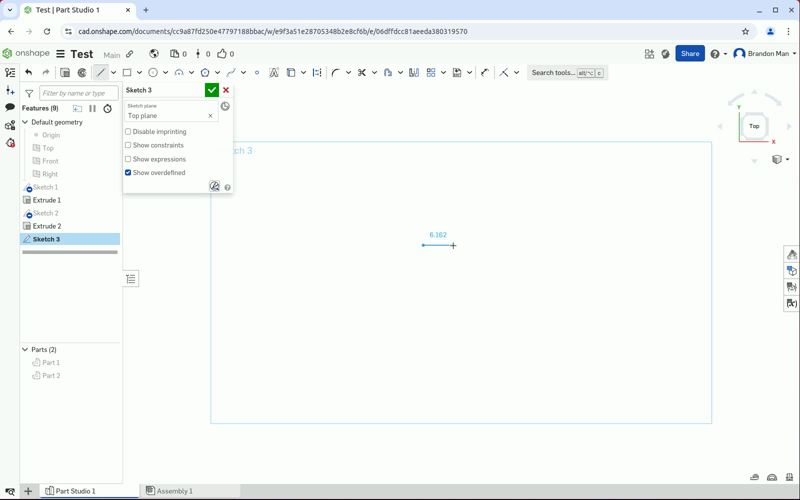
mouse_move(461, 283)
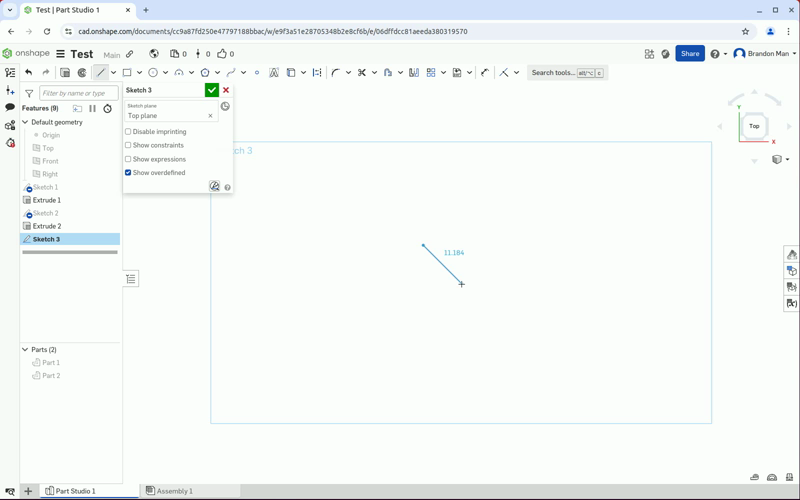
click(461, 283)
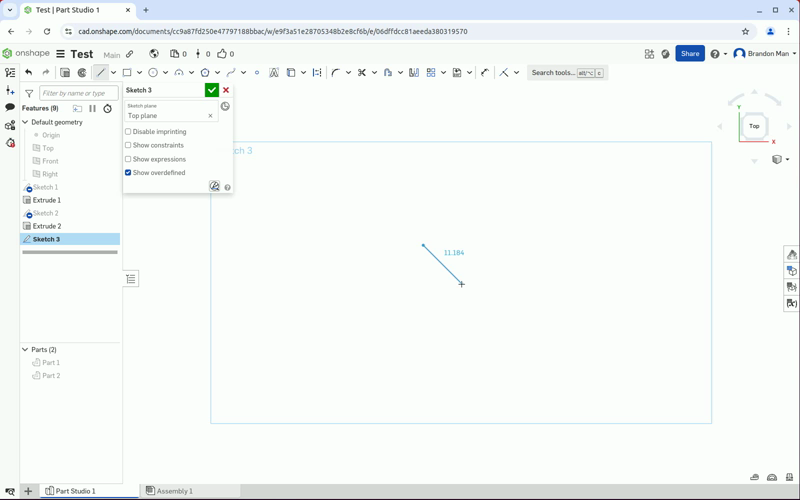
key_up(shift)
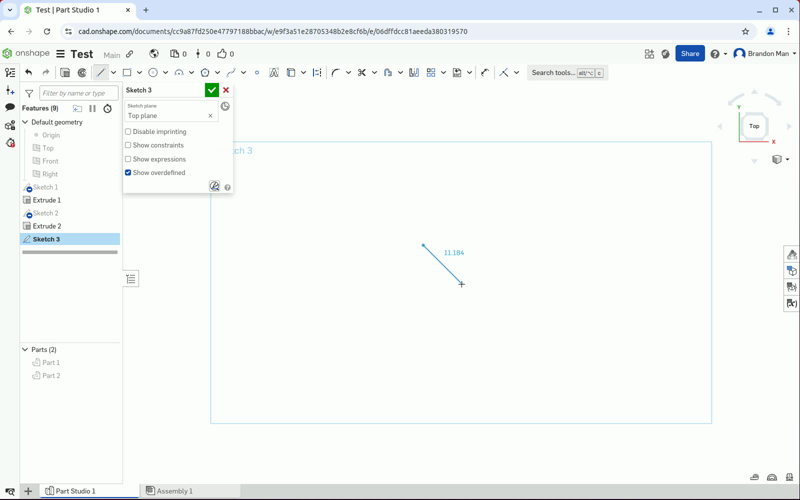
key_down(shift)
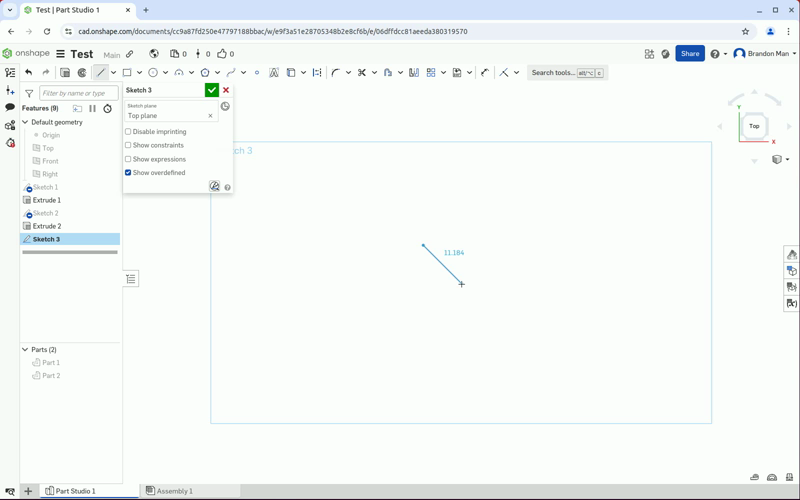
mouse_move(461, 207)
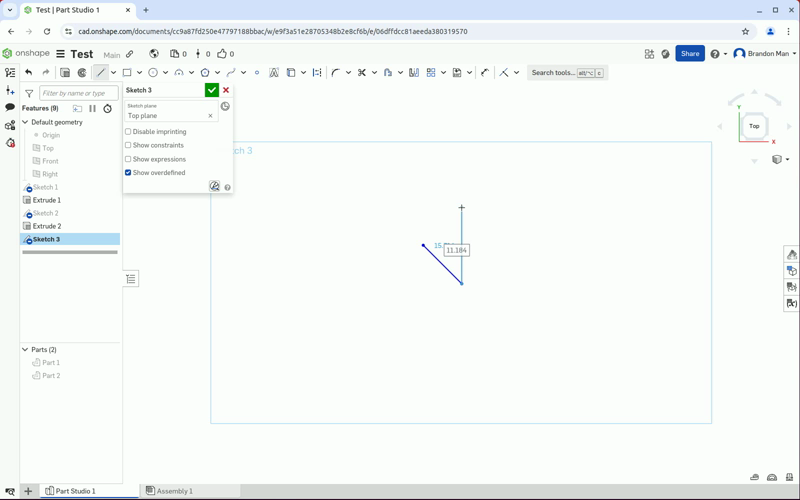
click(461, 207)
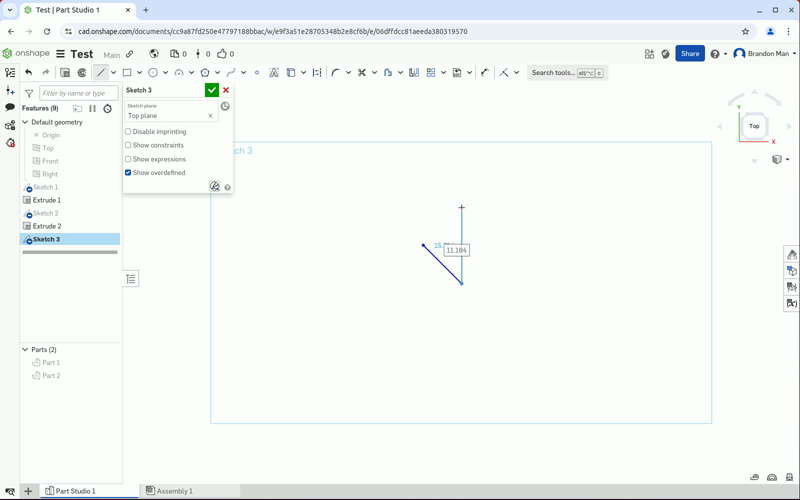
key_up(shift)
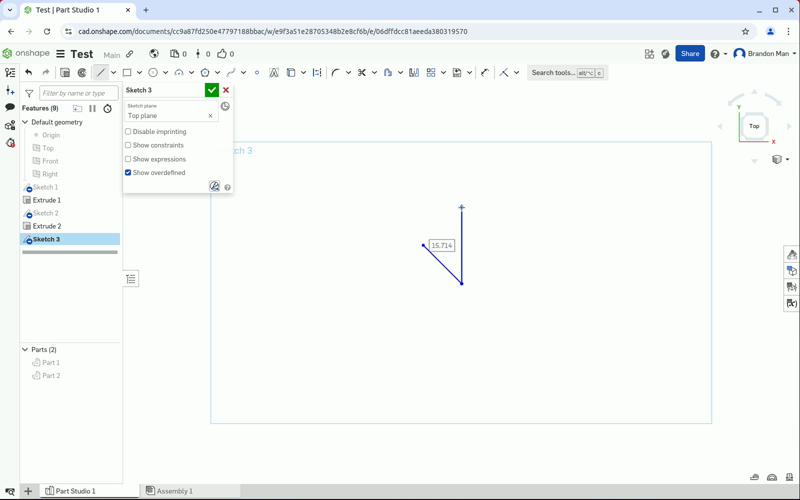
key(esc)
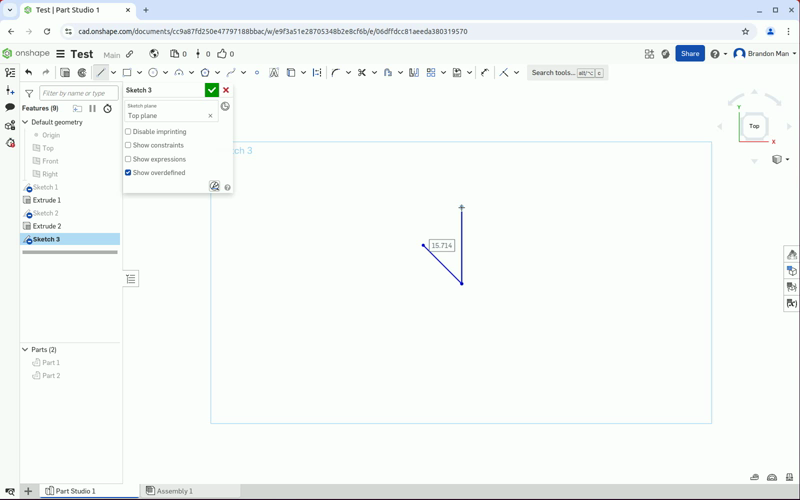
key(a)
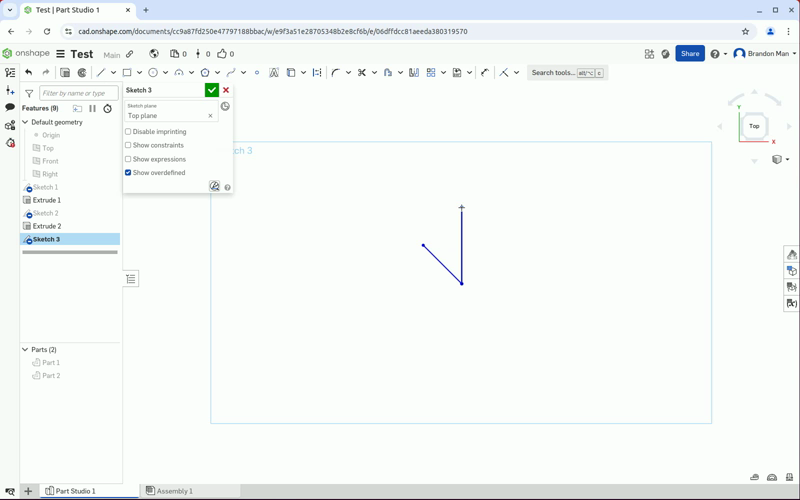
mouse_move(461, 207)
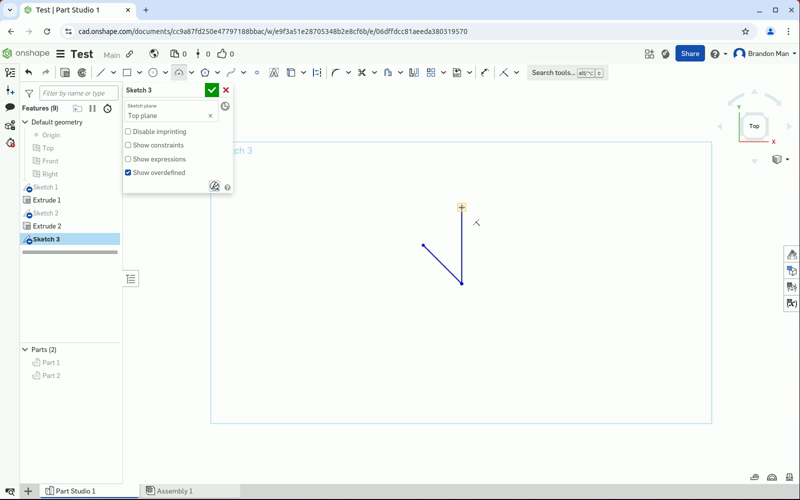
click(461, 207)
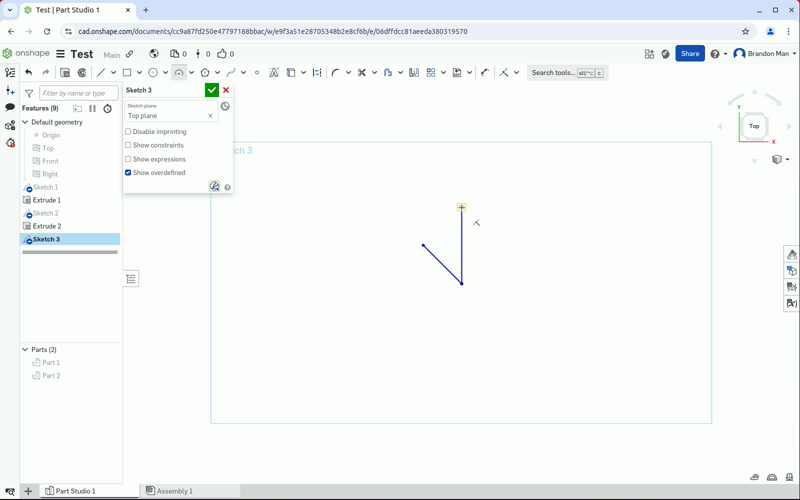
mouse_move(423, 245)
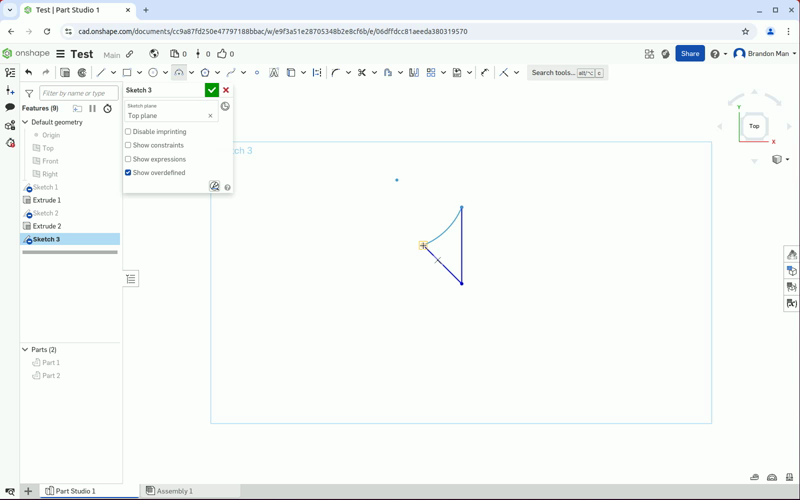
click(423, 245)
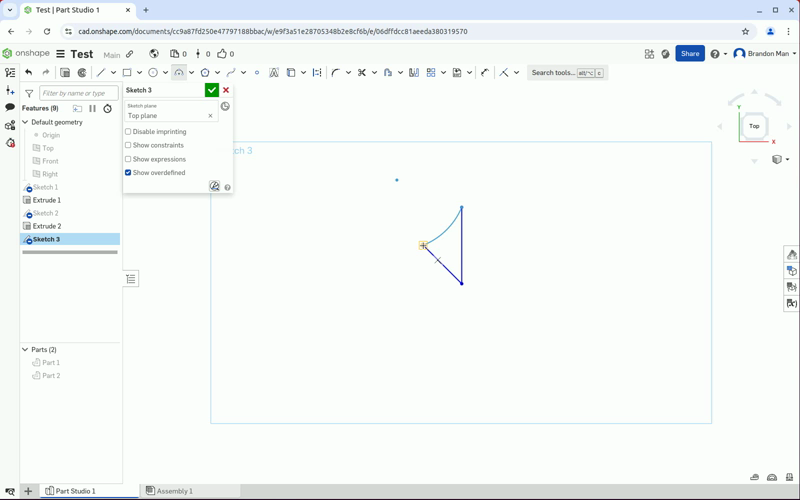
key_down(shift)
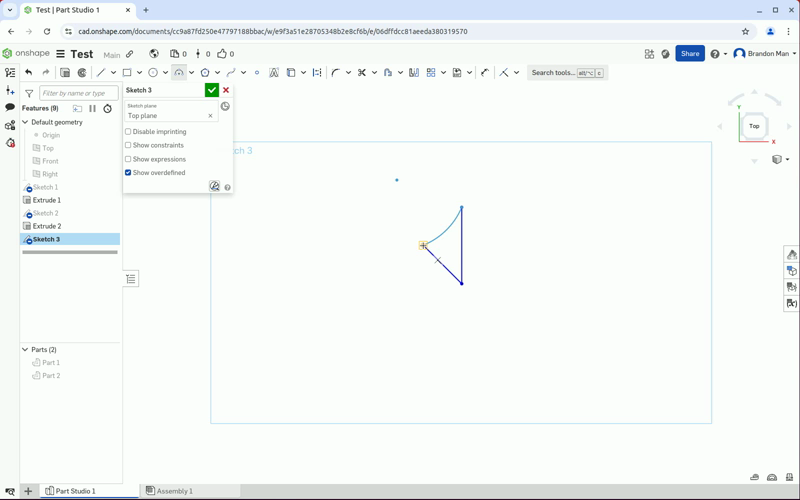
mouse_move(450, 234)
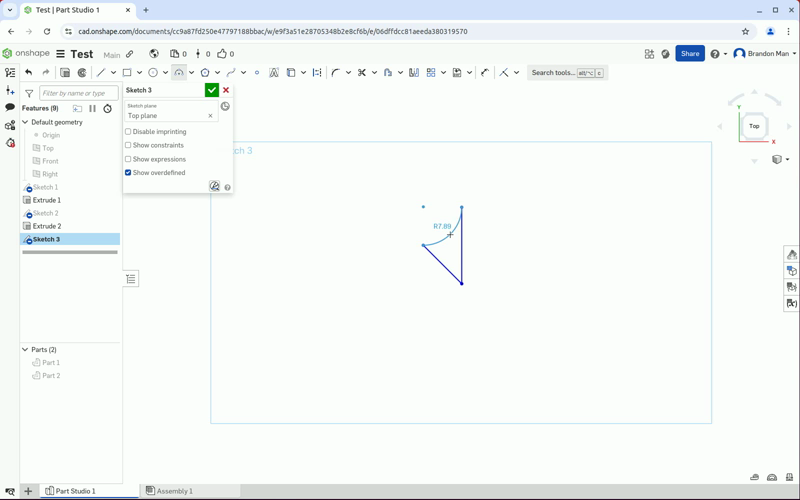
click(450, 234)
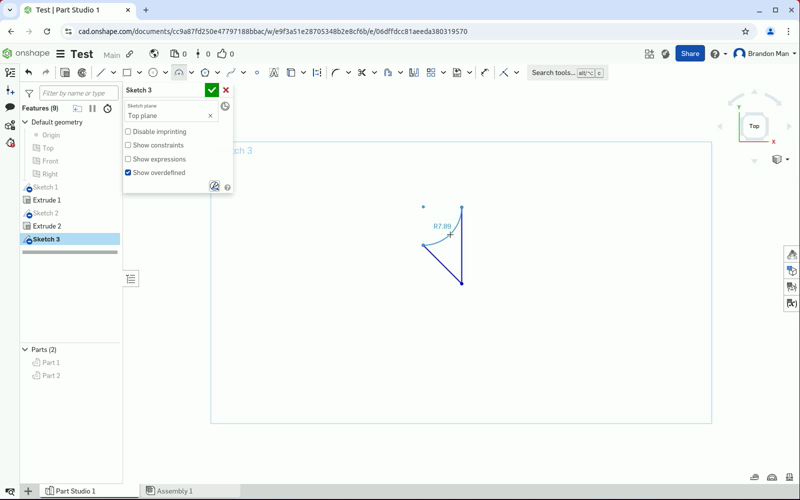
key_up(shift)
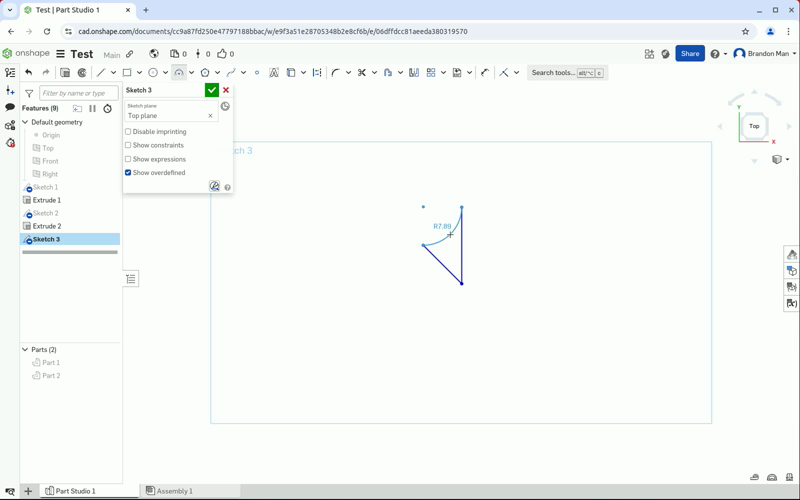
key(esc)
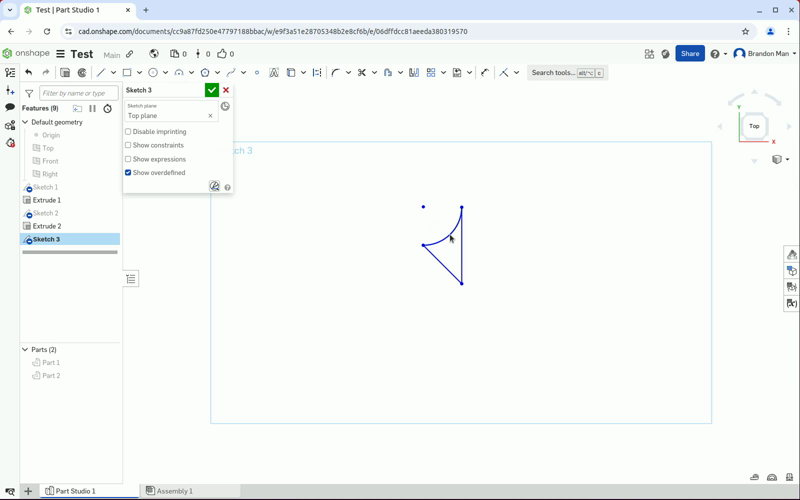
mouse_move(455, 276)
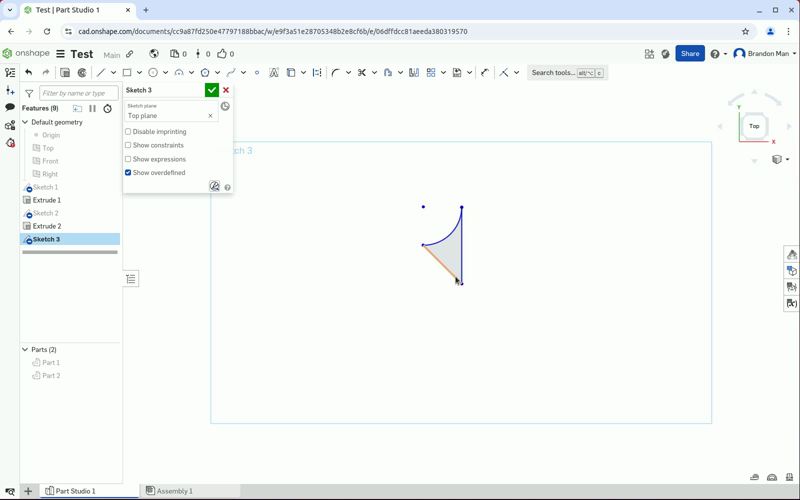
scroll(6)
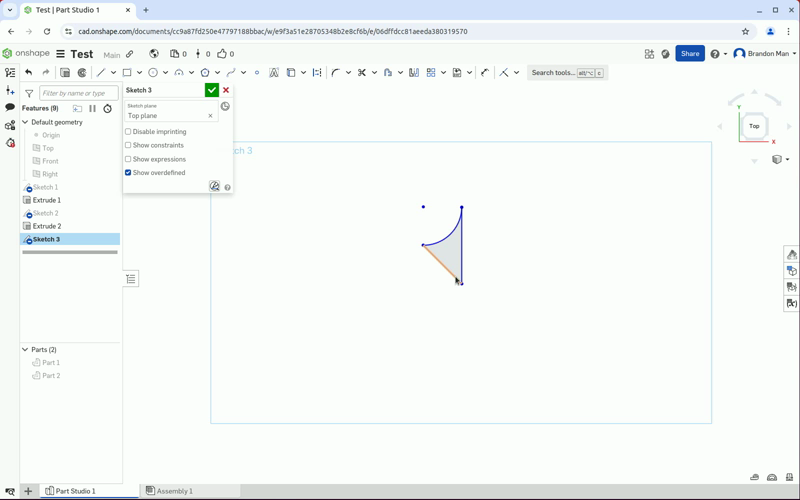
scroll(6)
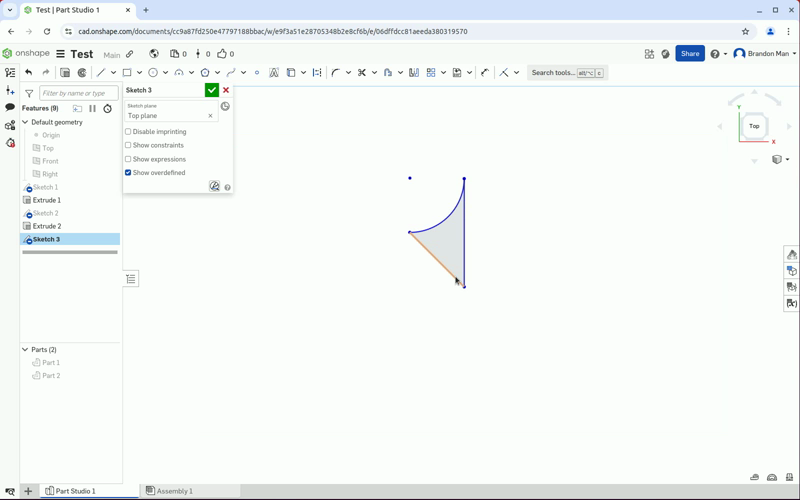
scroll(6)
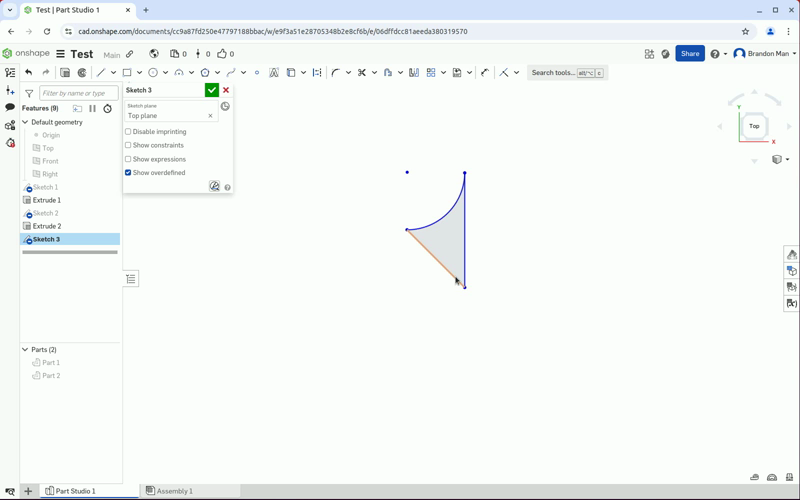
scroll(6)
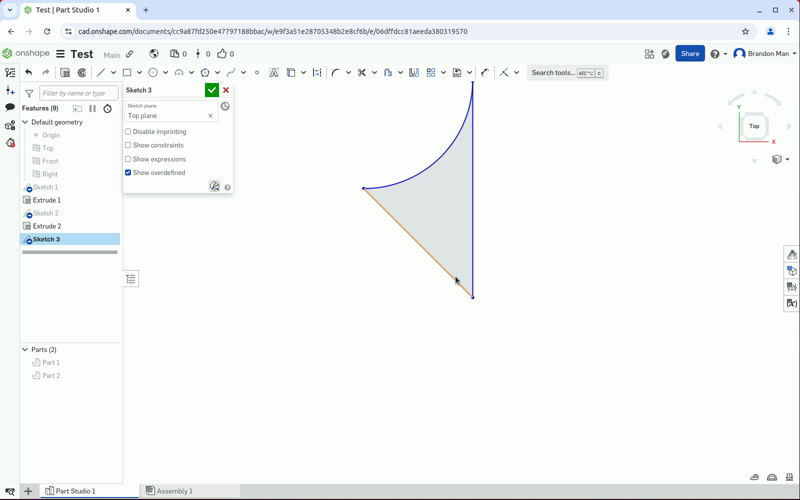
scroll(6)
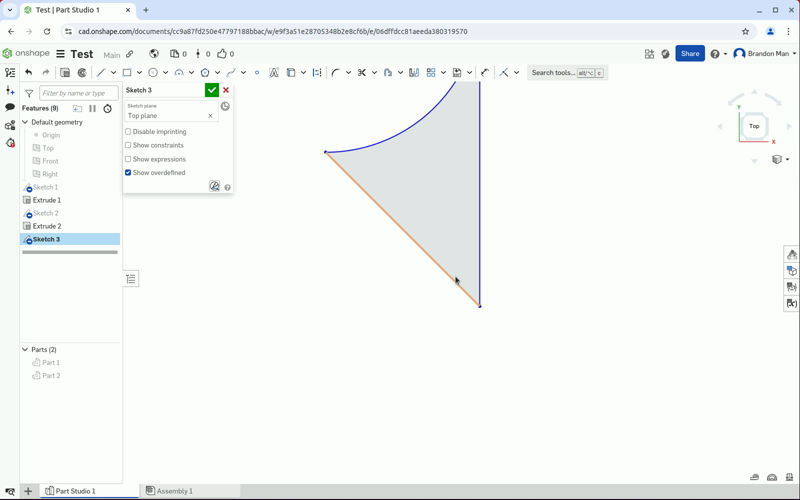
scroll(6)
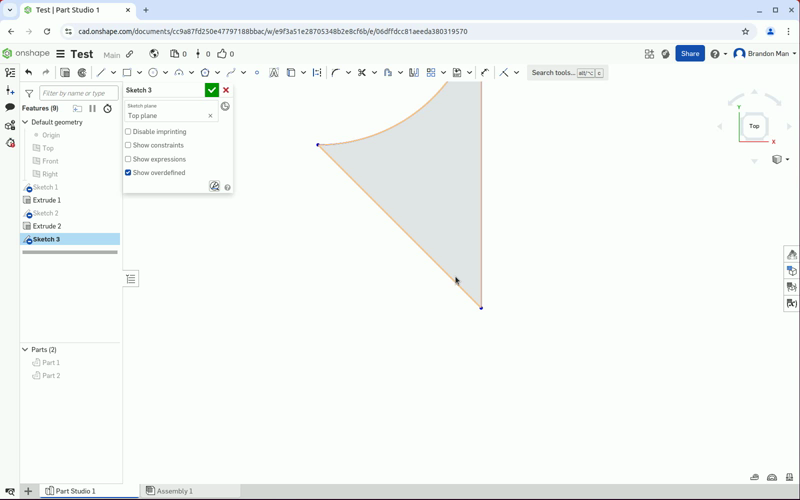
scroll(6)
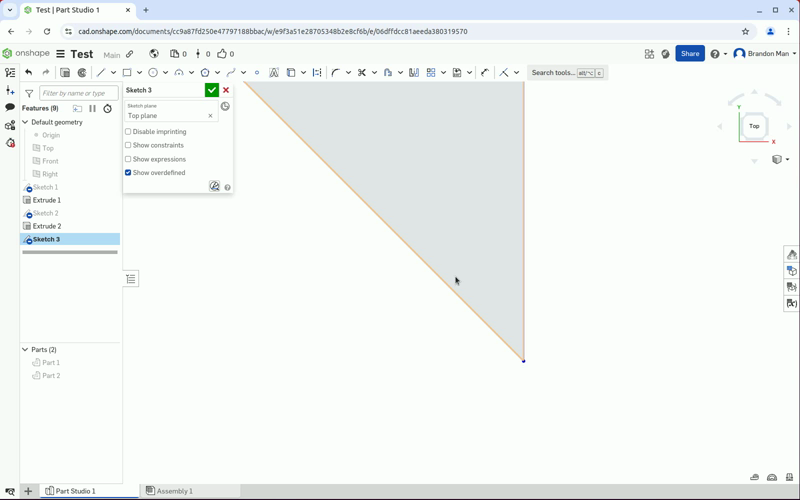
click(455, 276)
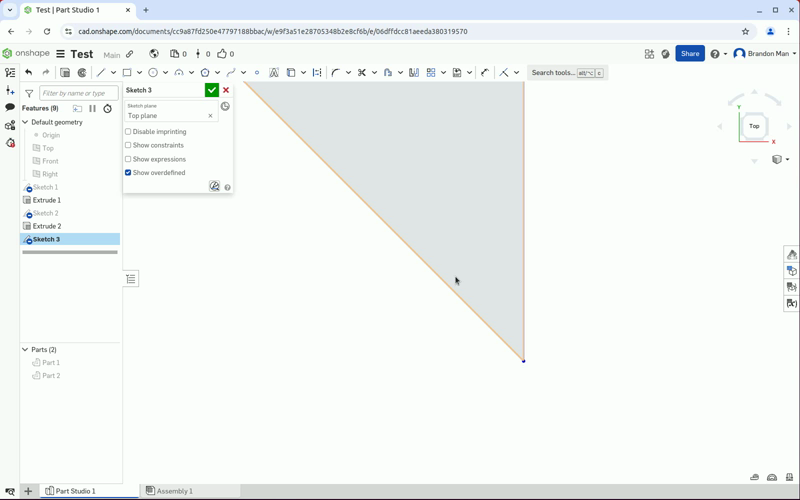
scroll(-6)
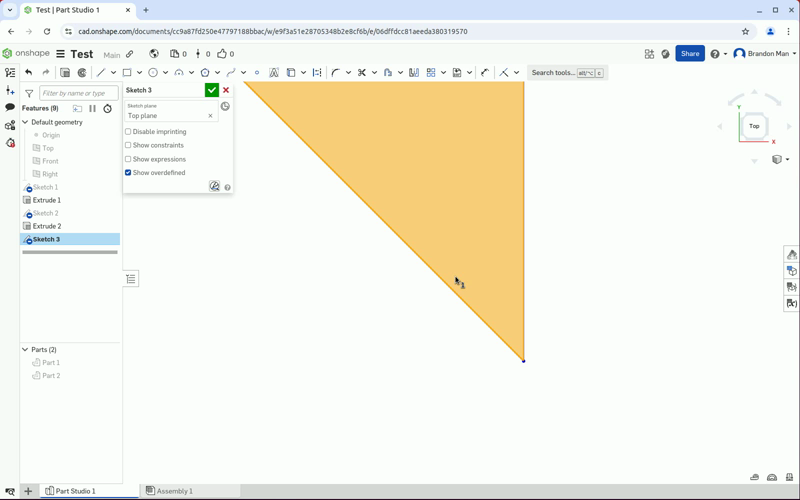
scroll(-6)
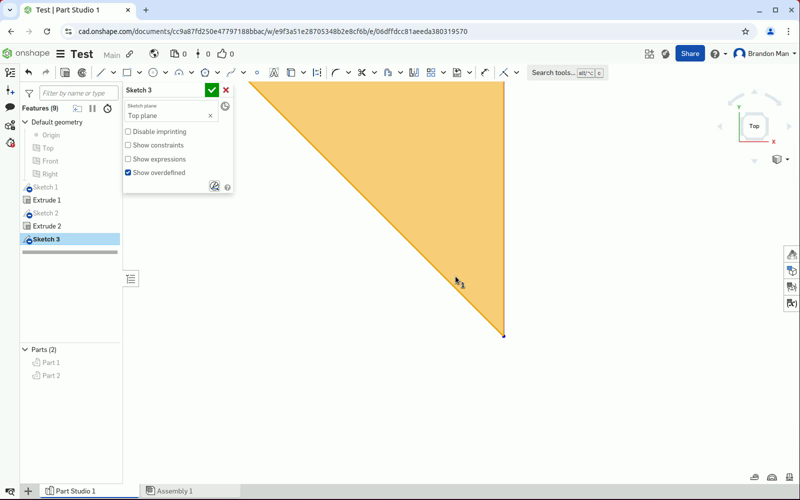
scroll(-6)
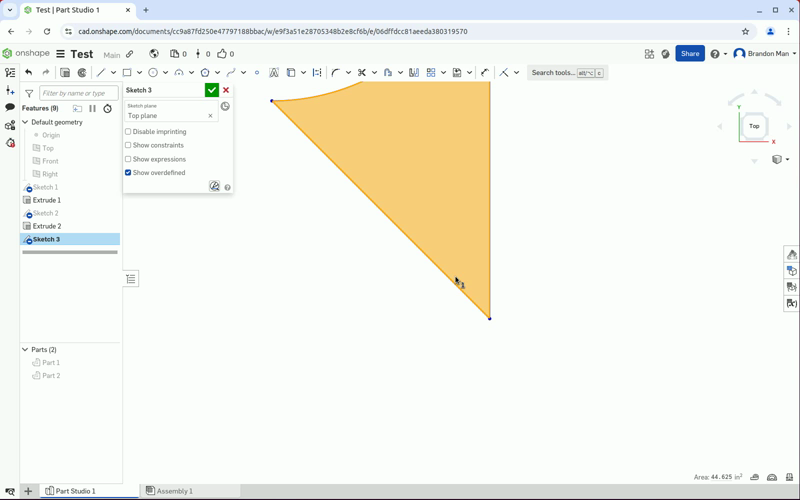
scroll(-6)
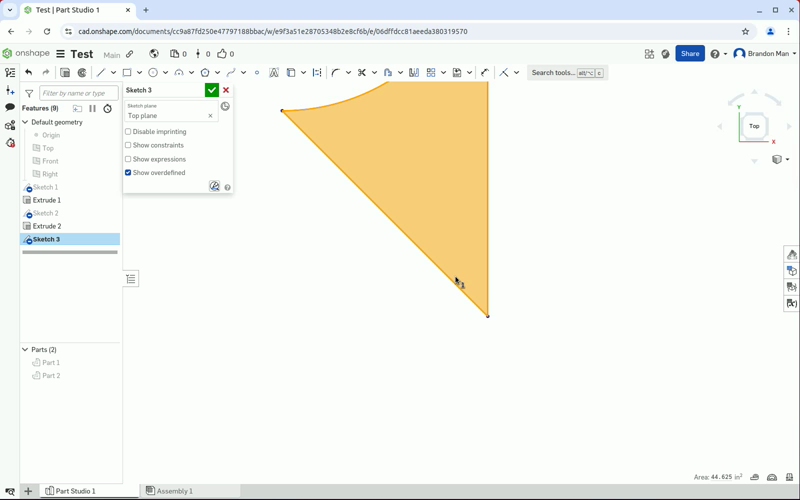
scroll(-6)
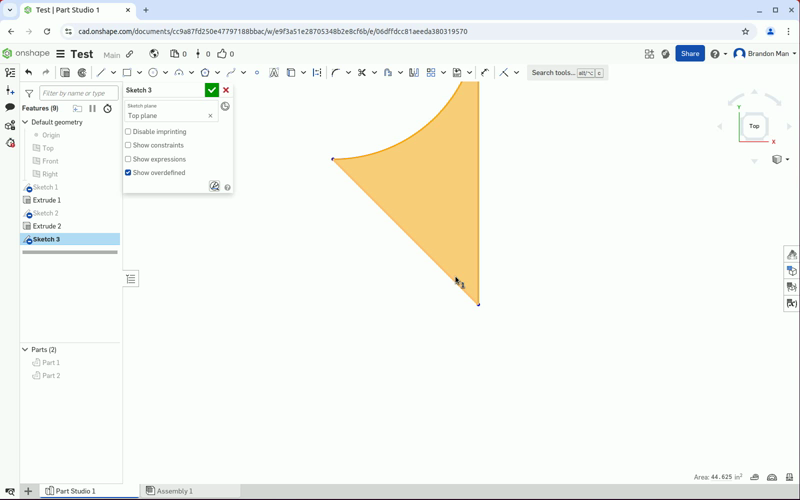
scroll(-6)
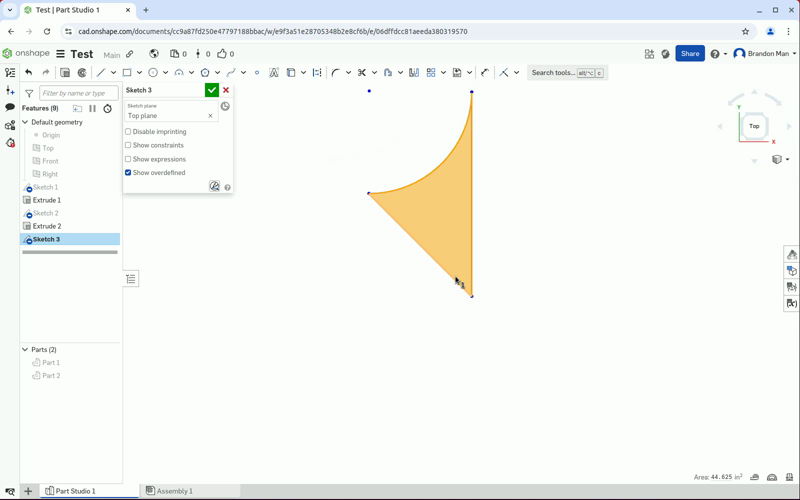
scroll(-6)
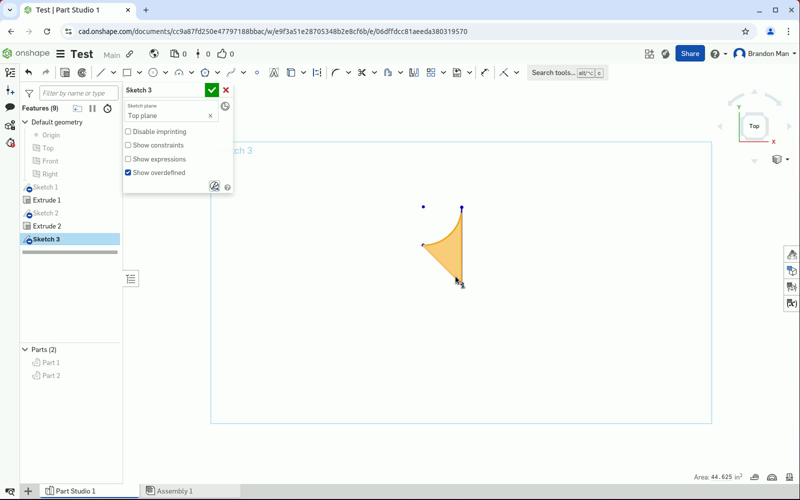
mouse_move(73, 352)
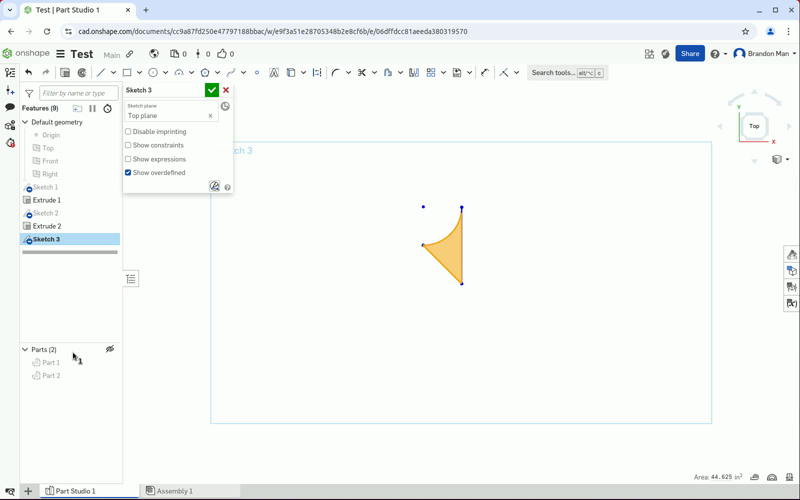
key(shift+y)
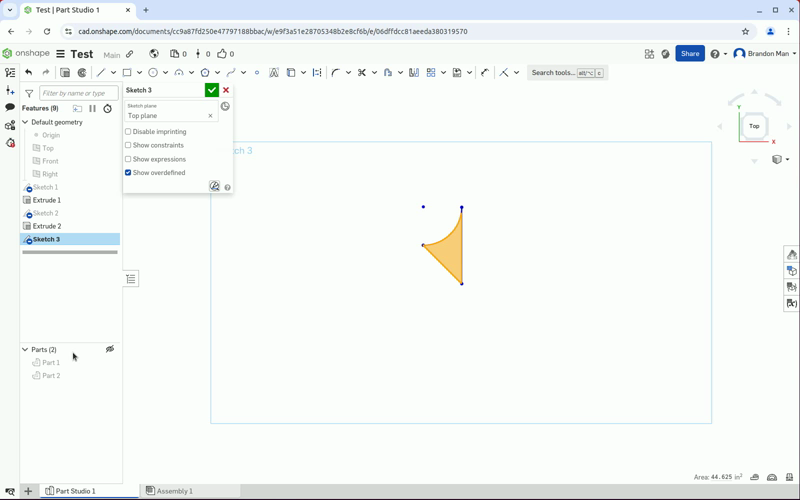
key(shift+e)
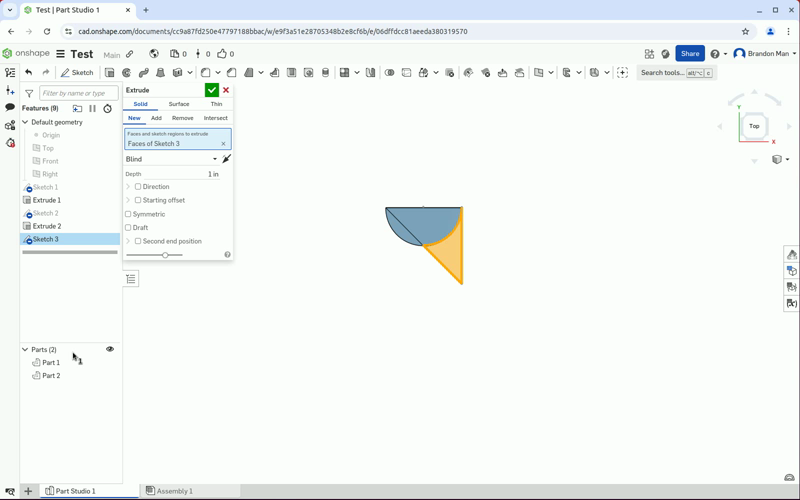
mouse_move(143, 106)
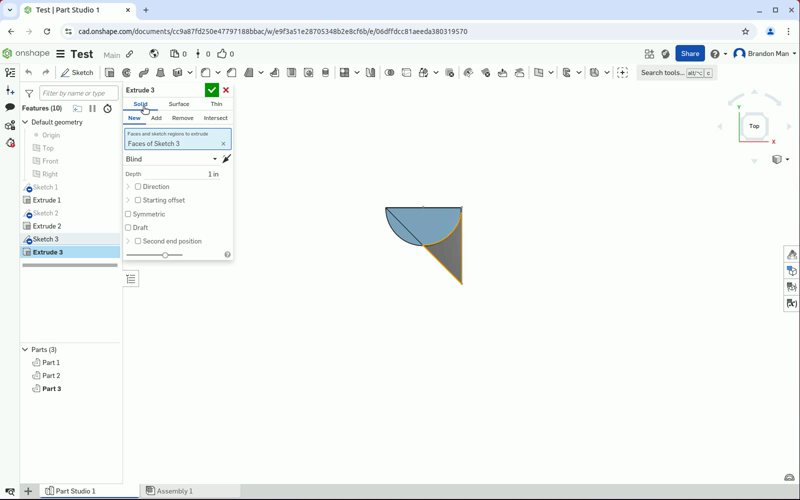
click(143, 106)
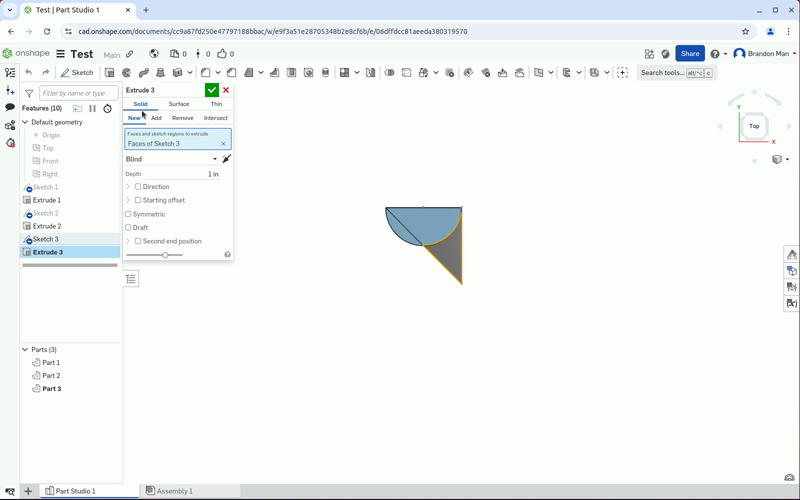
mouse_move(137, 120)
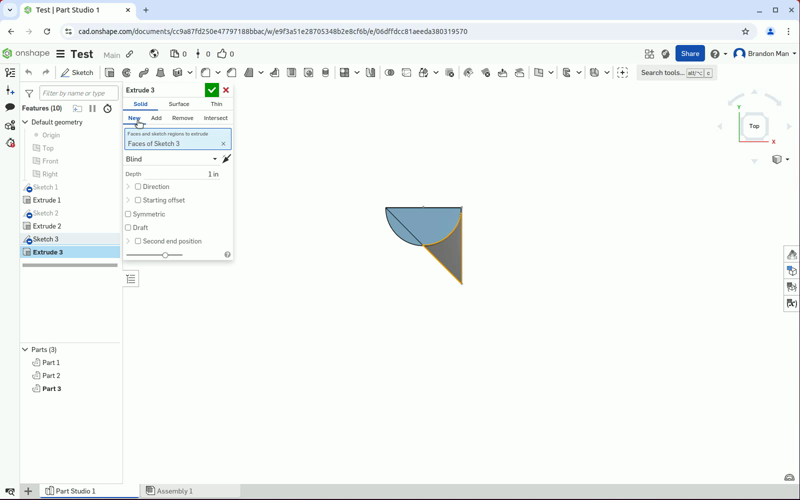
click(137, 120)
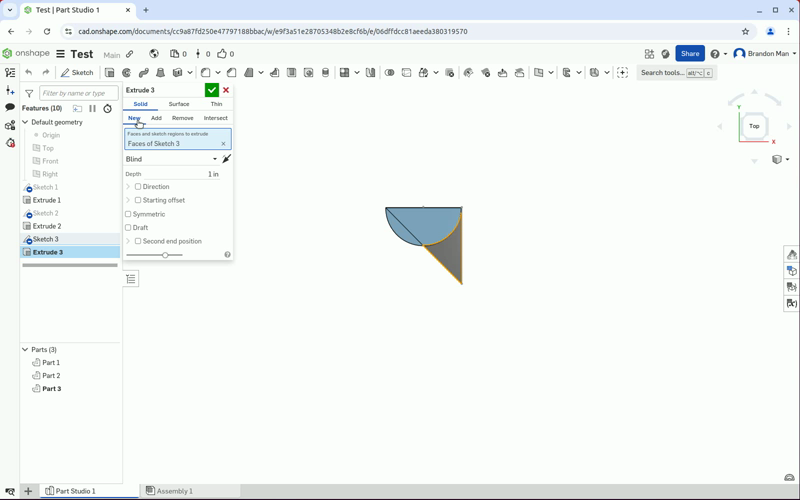
key(tab, 4)
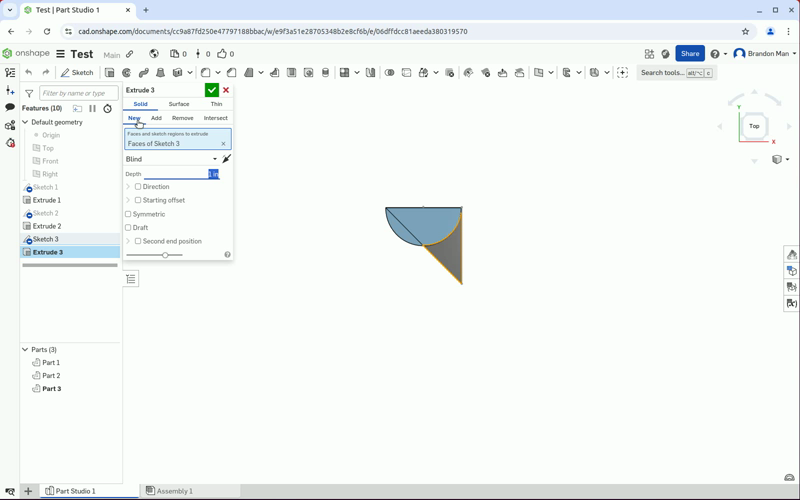
text(11.313)
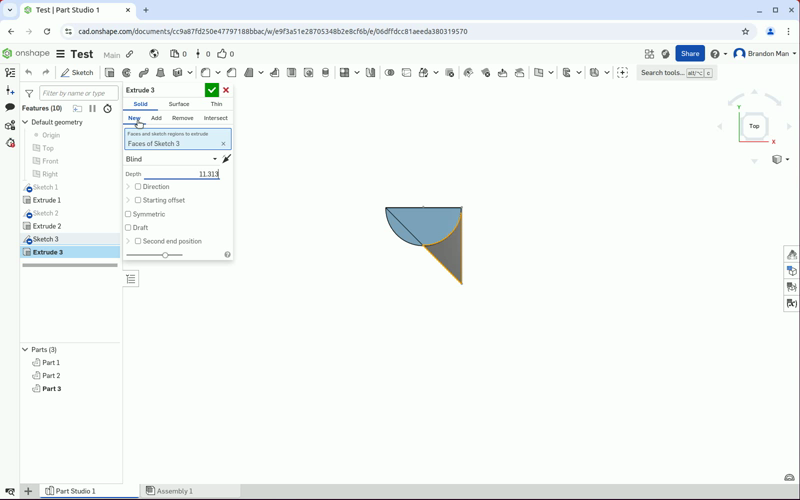
key(enter)
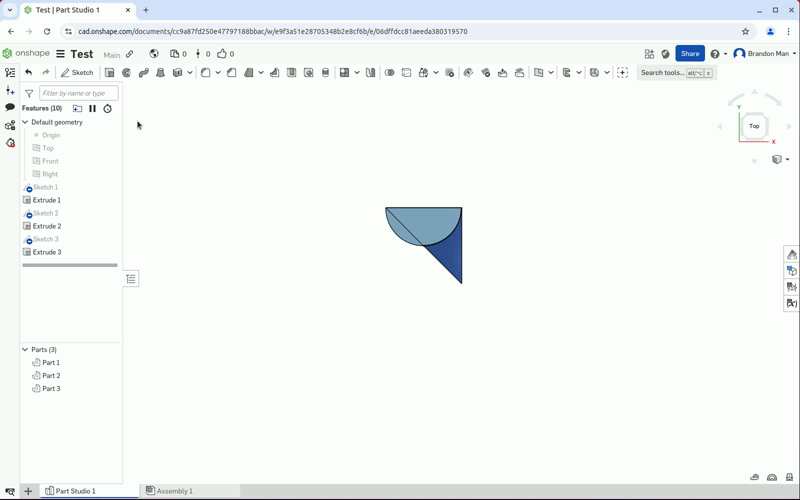
key(shift+h)
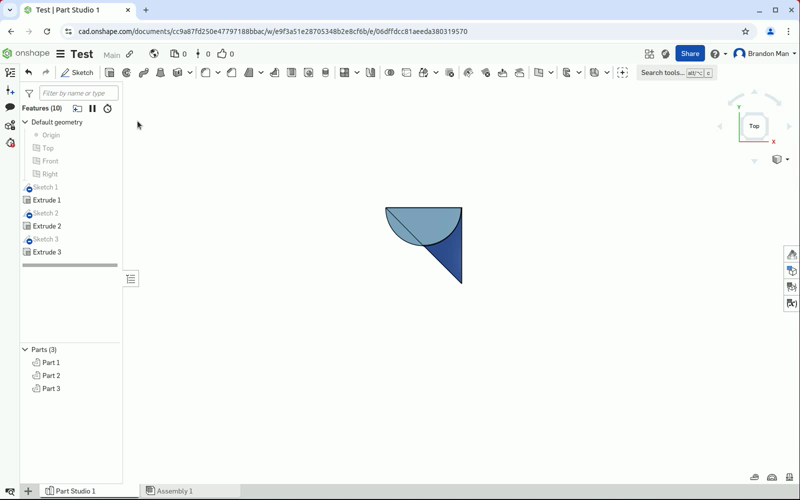
key(shift+h)
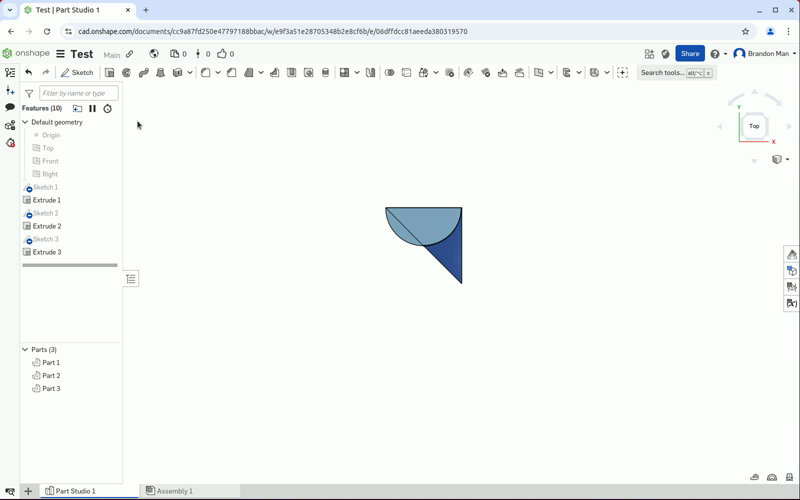
mouse_move(73, 189)
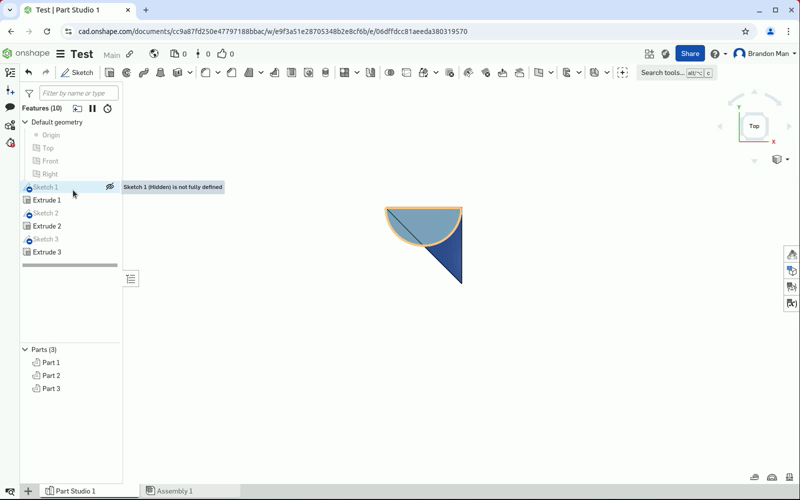
click(73, 189)
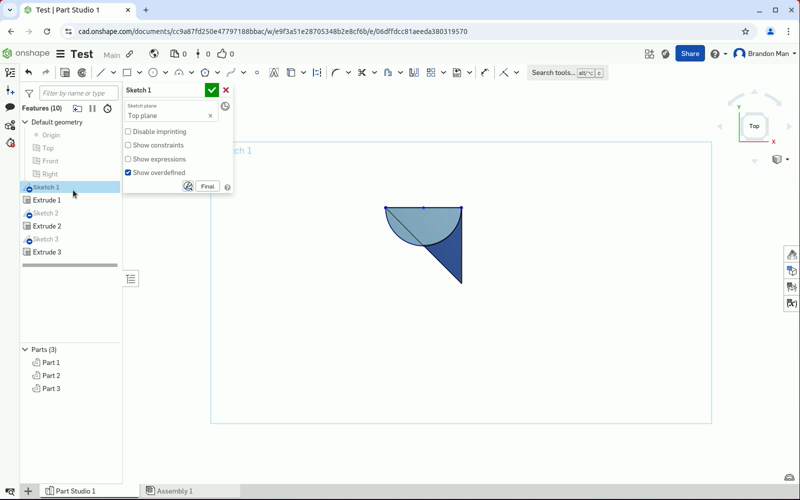
mouse_move(229, 92)
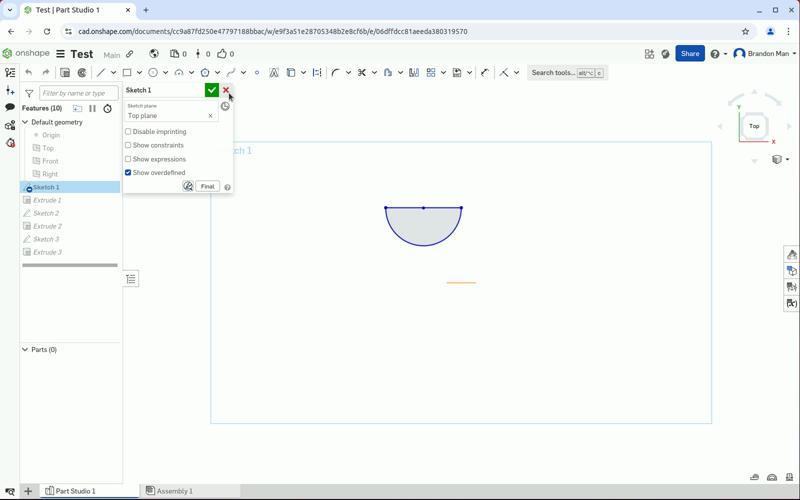
click(229, 92)
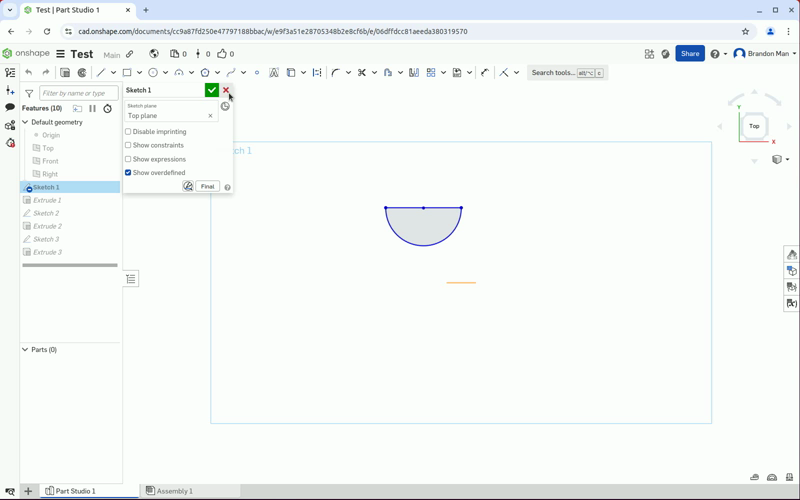
key(shift+s)
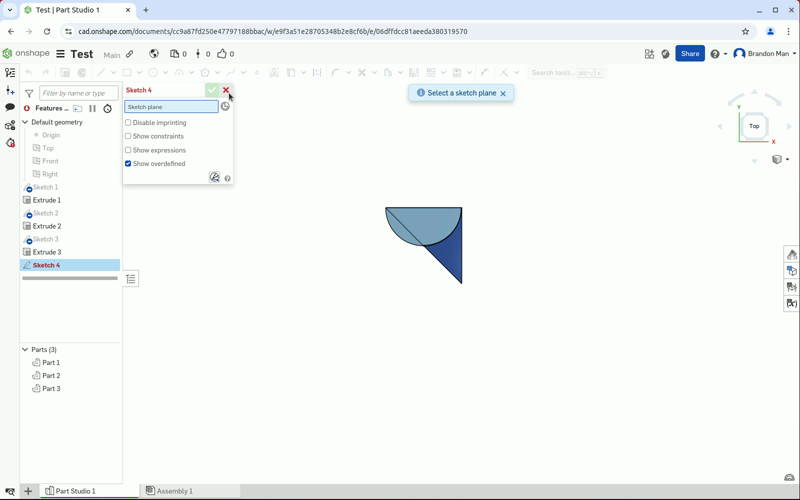
mouse_move(73, 150)
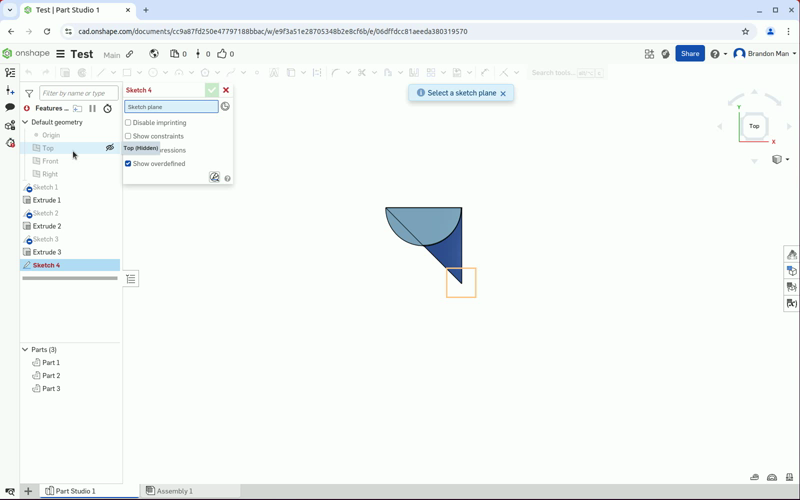
click(73, 150)
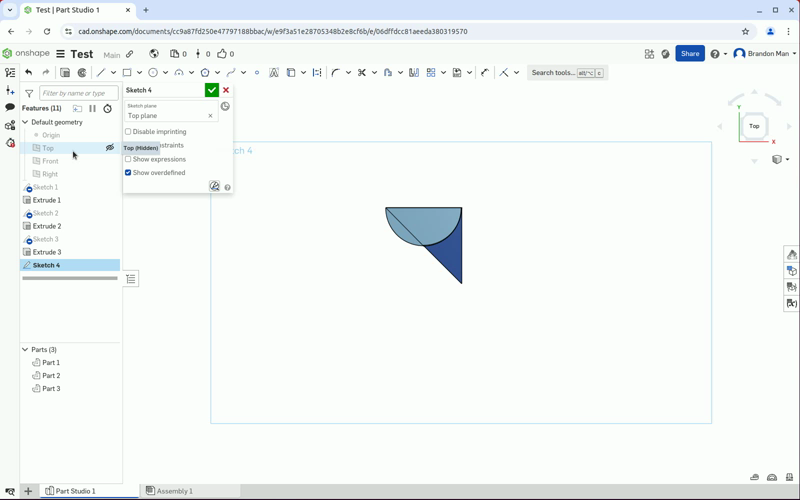
mouse_move(73, 352)
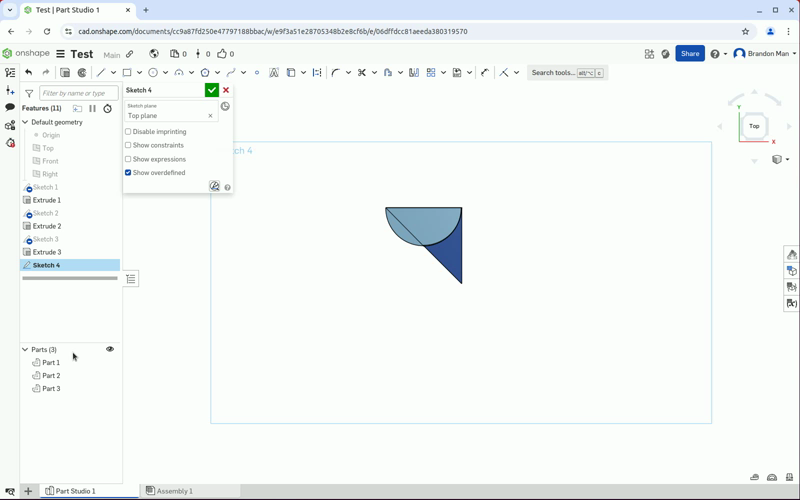
key(y)
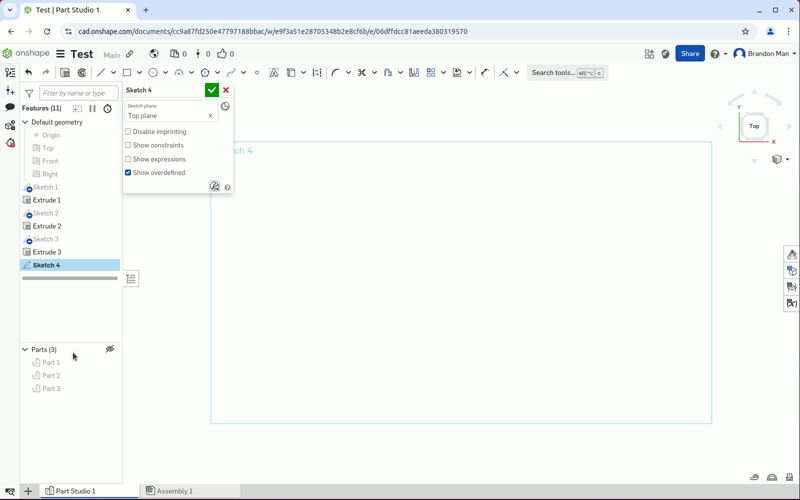
key(l)
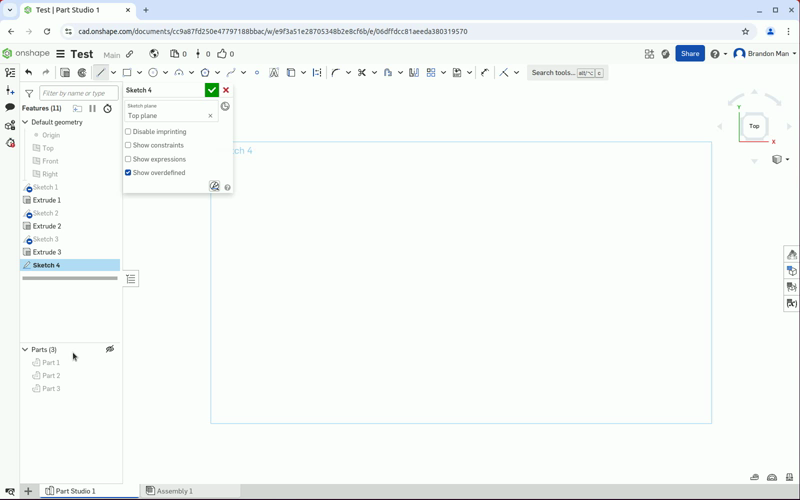
key_down(shift)
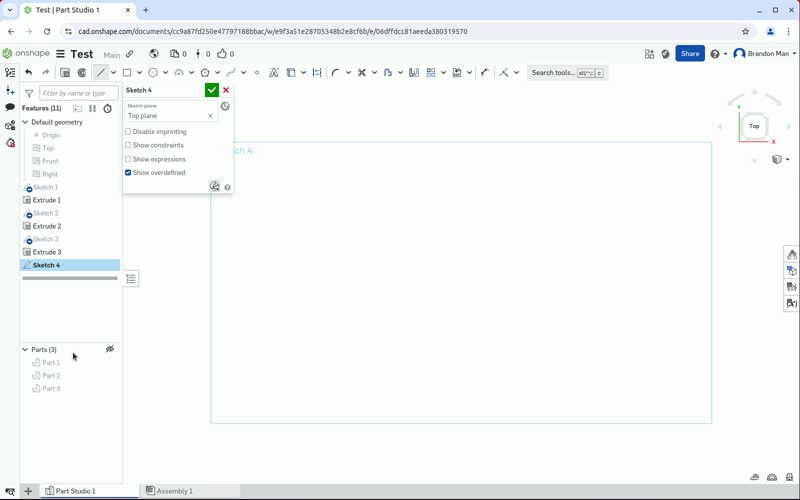
mouse_move(460, 282)
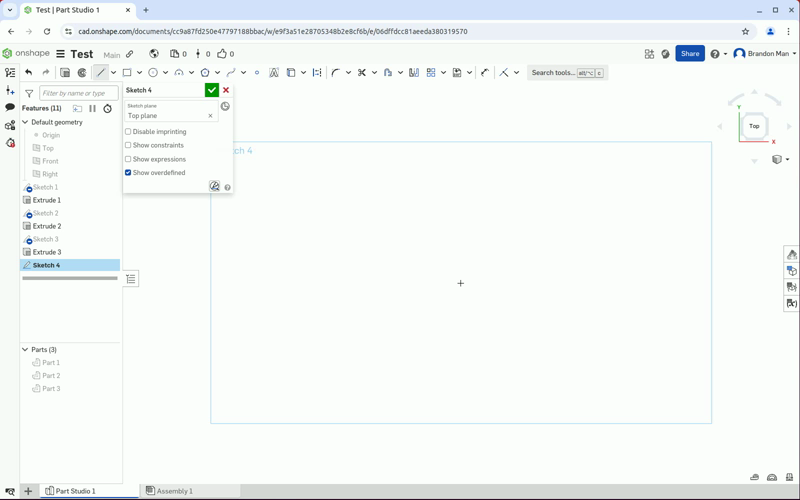
click(460, 282)
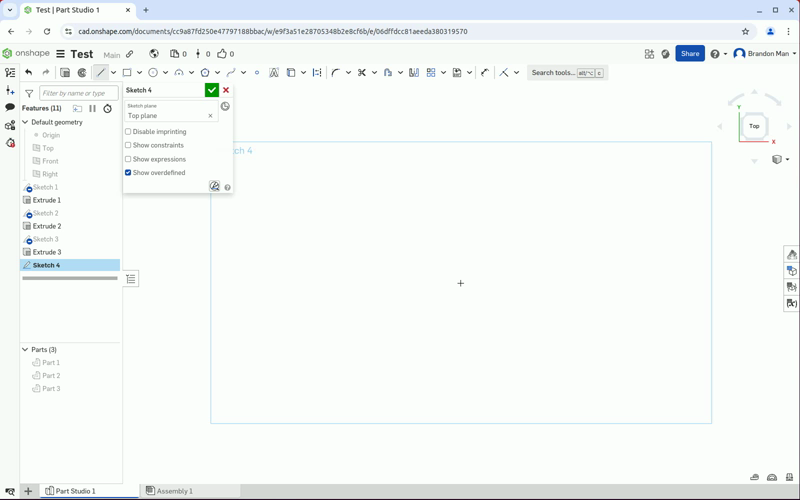
key_up(shift)
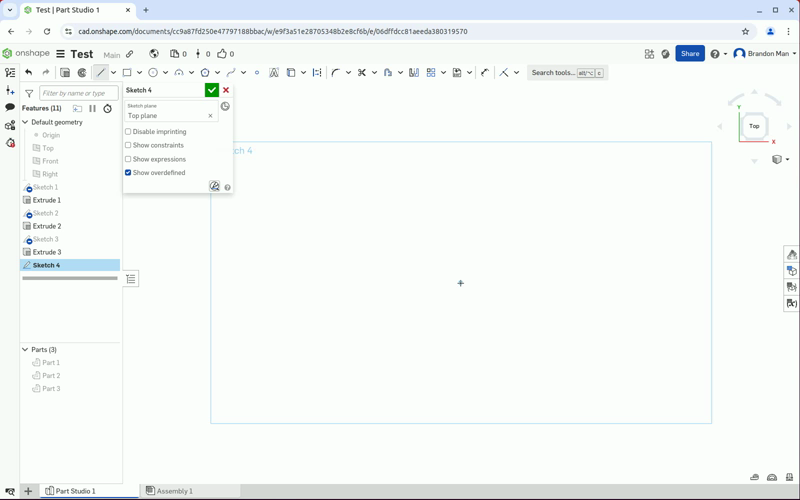
key_down(shift)
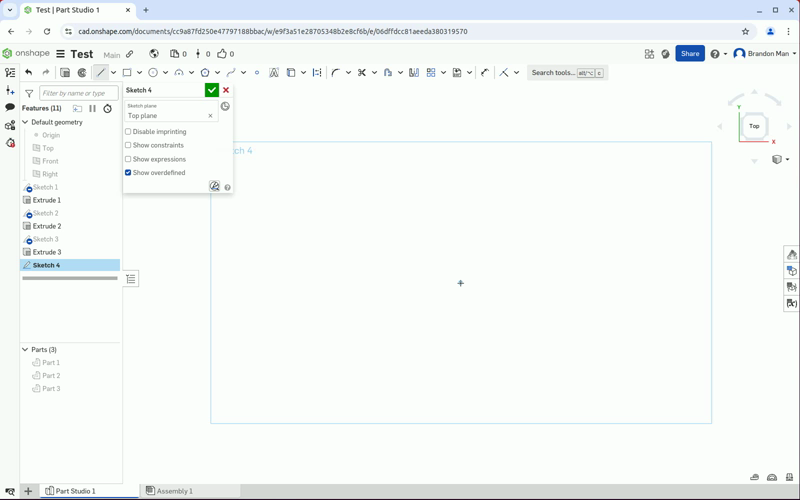
mouse_move(490, 282)
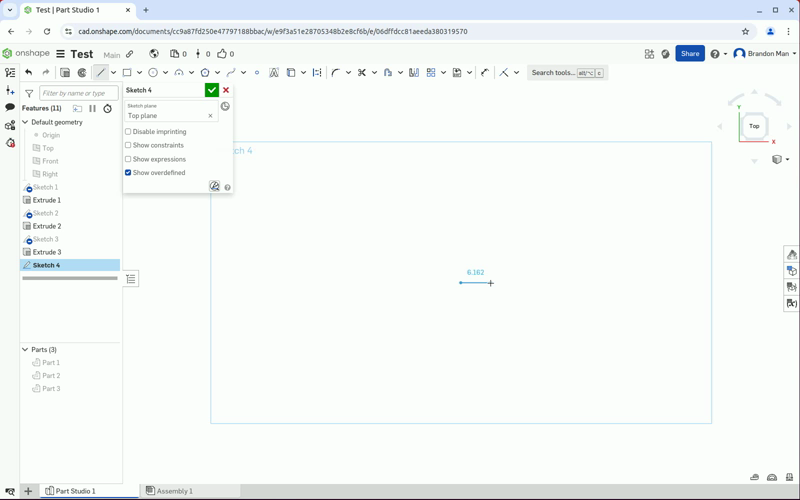
mouse_move(498, 244)
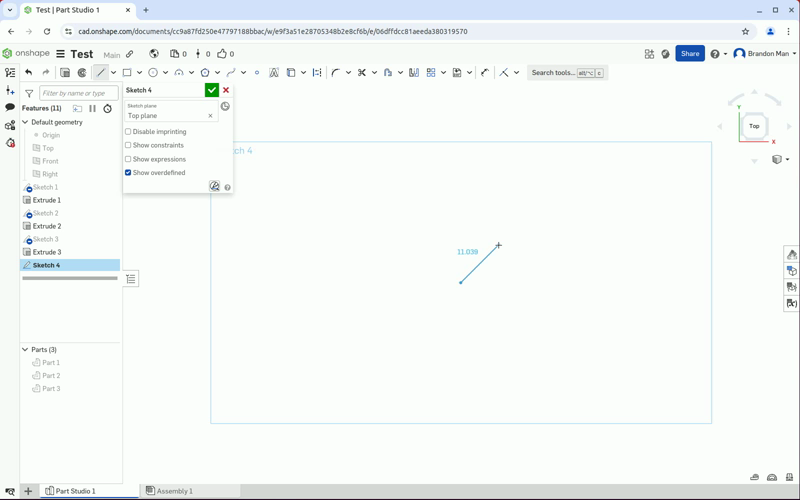
click(498, 244)
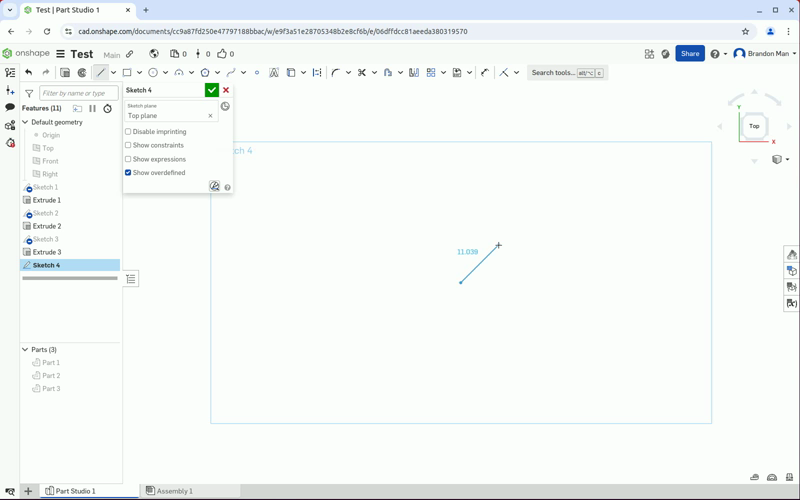
key_up(shift)
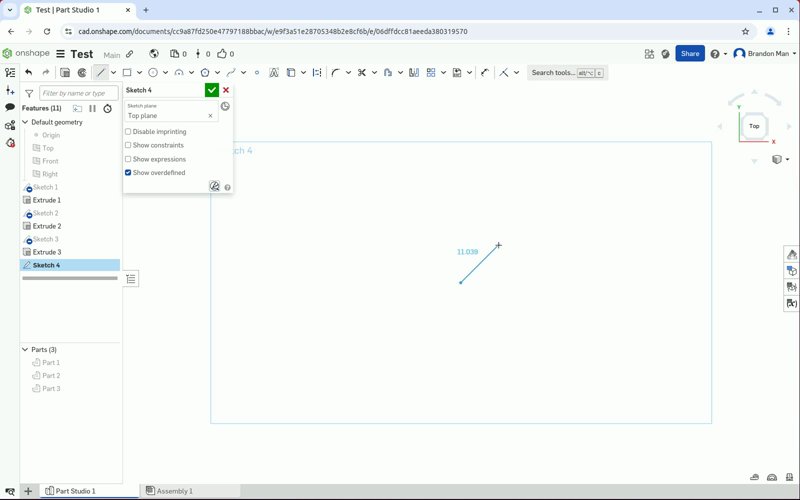
key(esc)
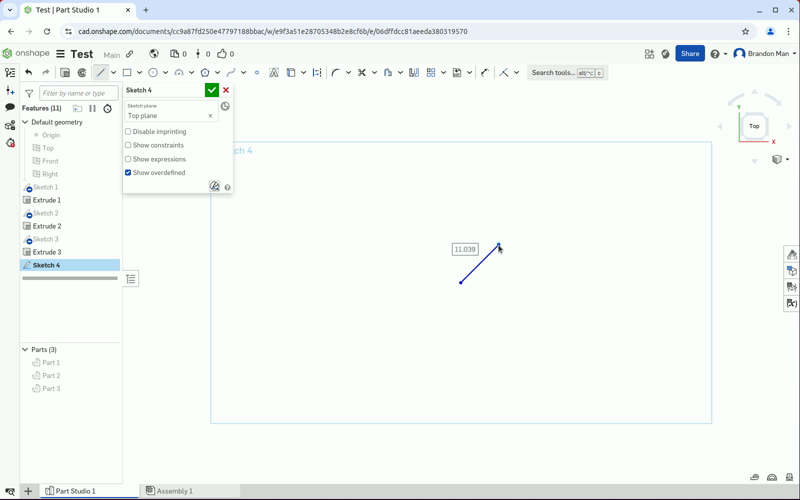
key(a)
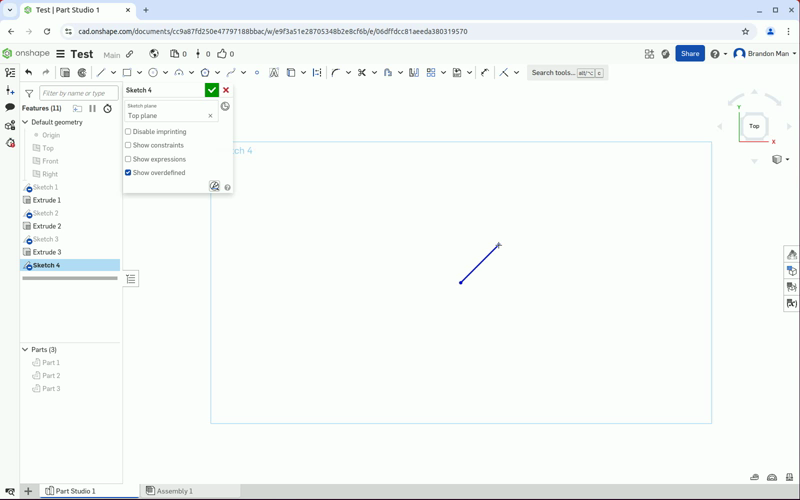
mouse_move(498, 244)
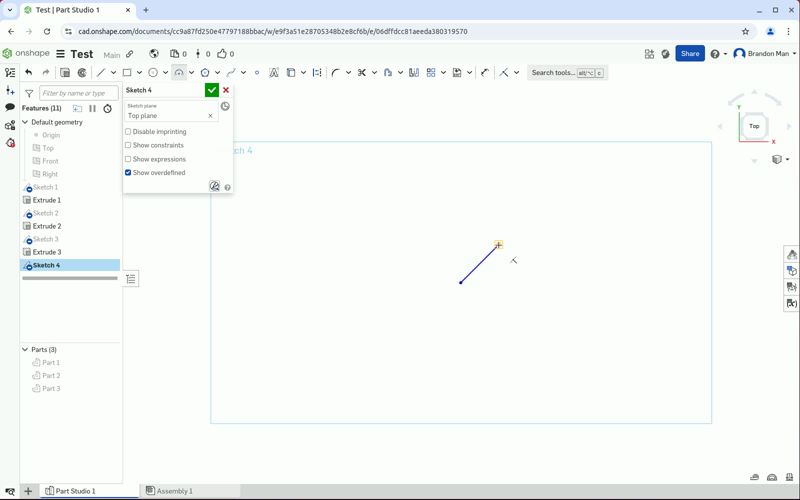
click(498, 244)
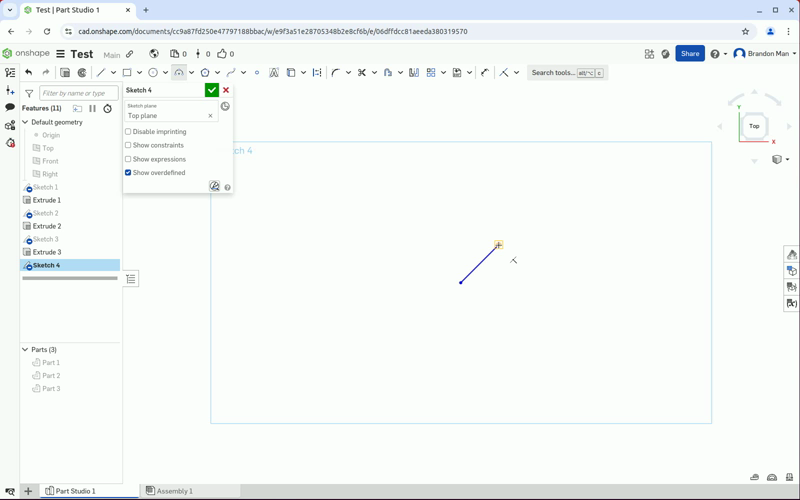
key_down(shift)
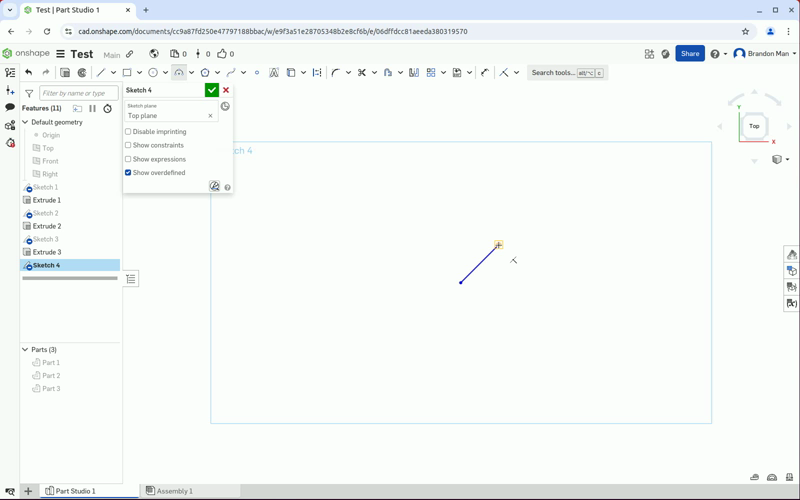
mouse_move(460, 207)
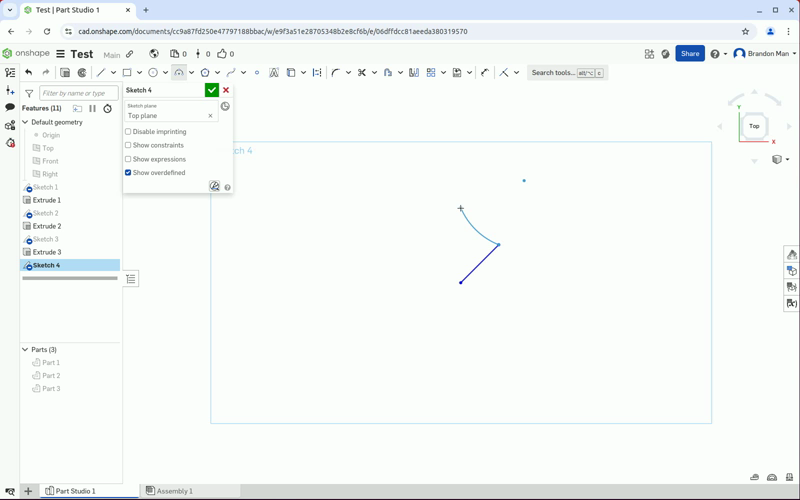
click(460, 207)
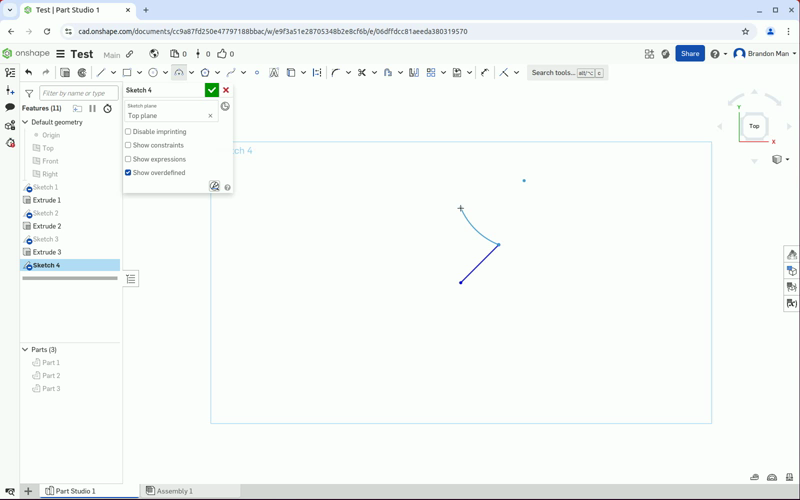
mouse_move(472, 234)
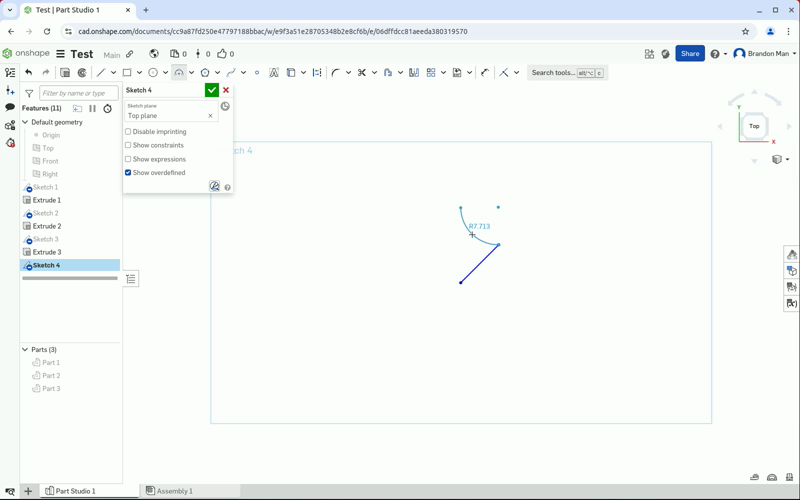
click(472, 234)
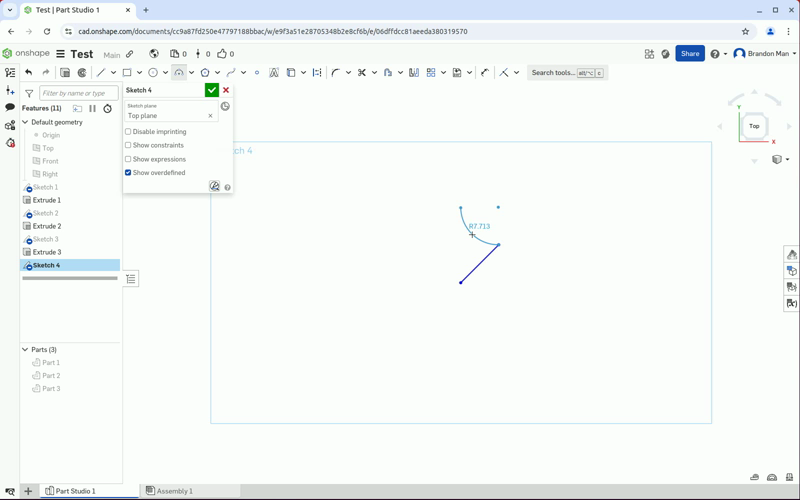
key_up(shift)
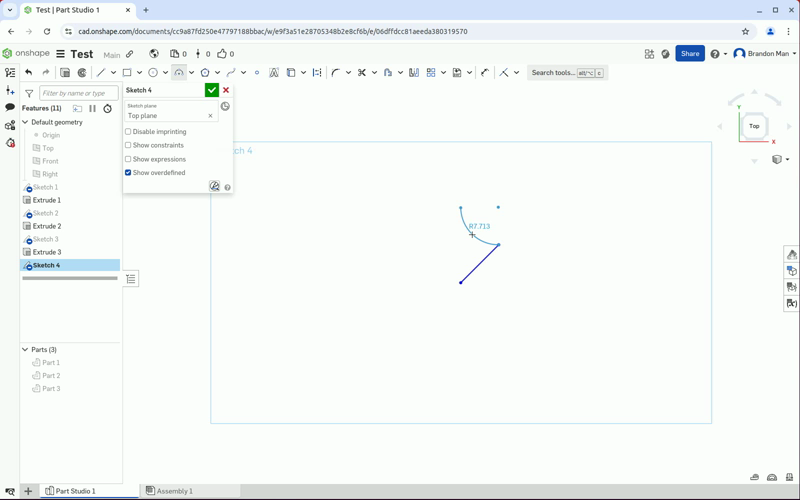
key(esc)
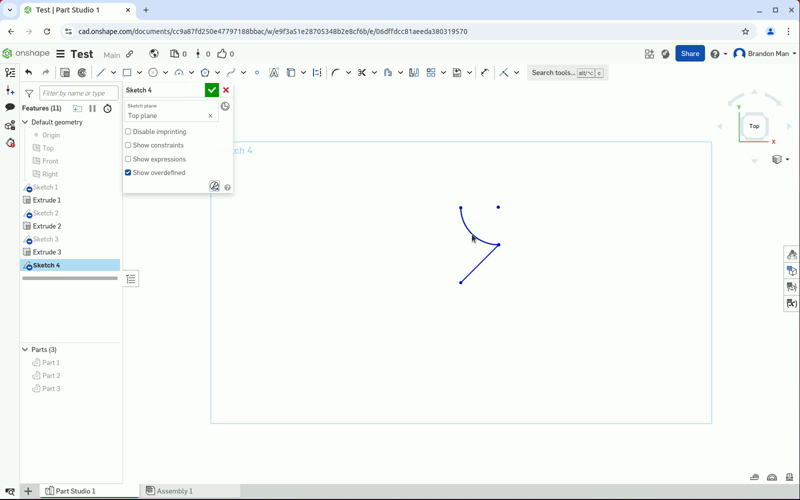
key(l)
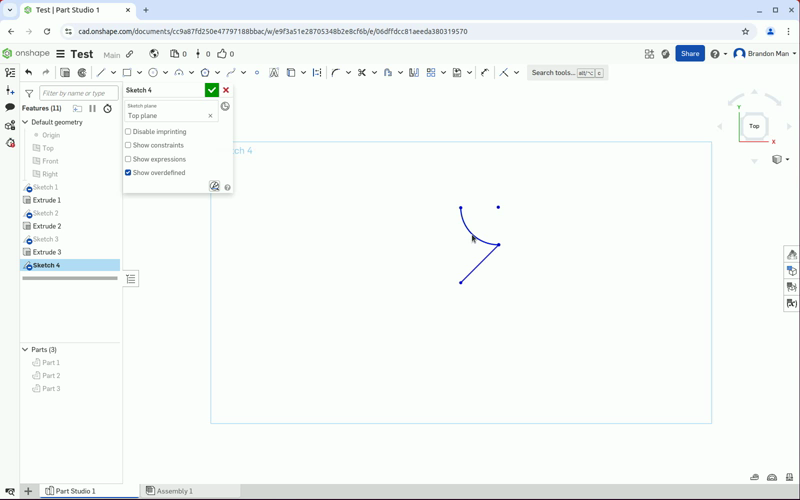
mouse_move(460, 207)
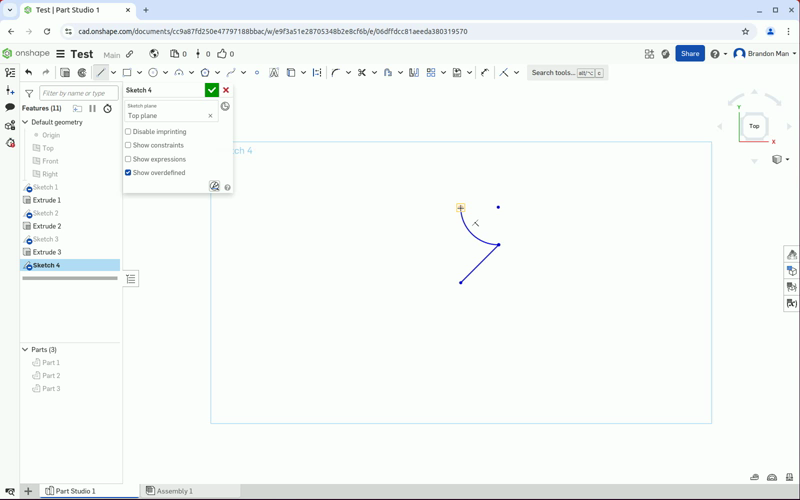
click(460, 207)
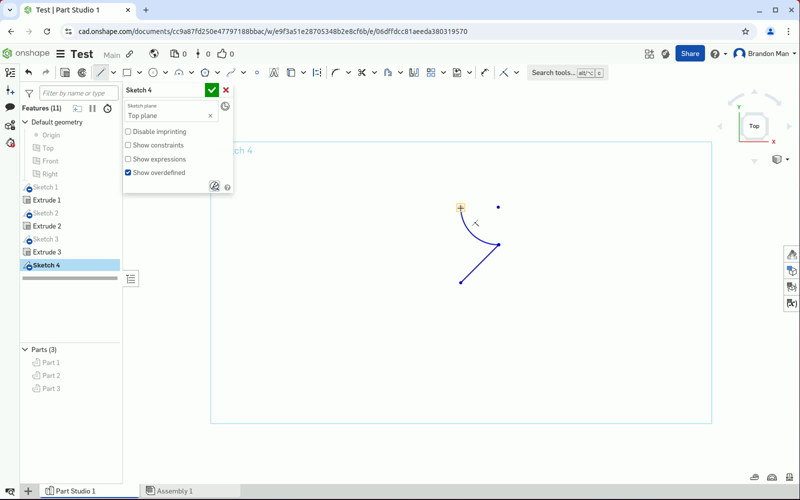
key_down(shift)
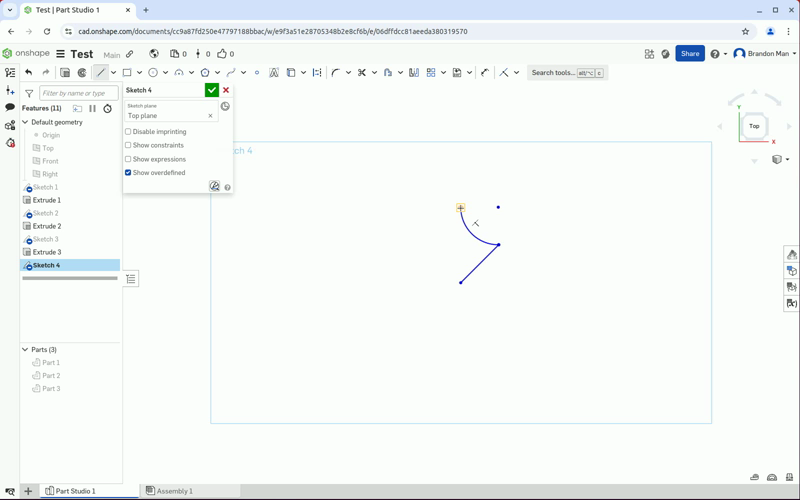
mouse_move(460, 282)
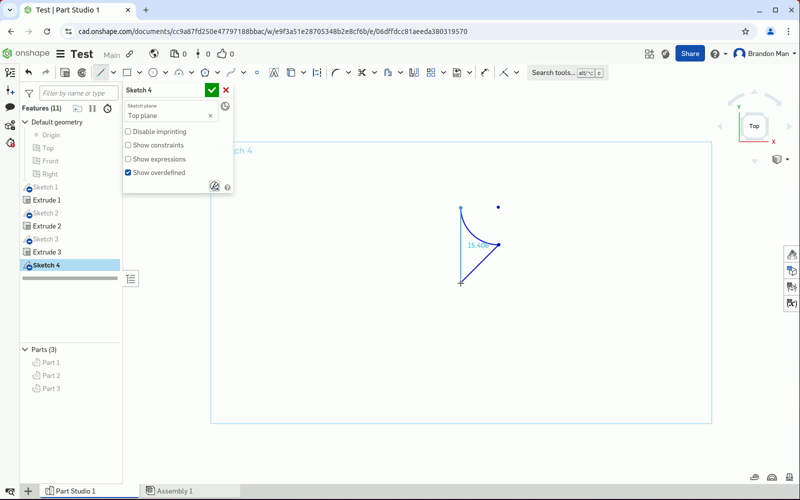
key_up(shift)
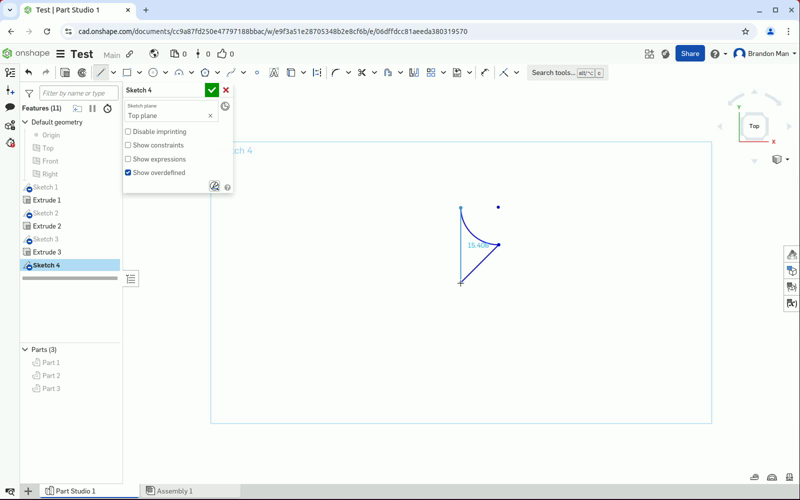
click(460, 282)
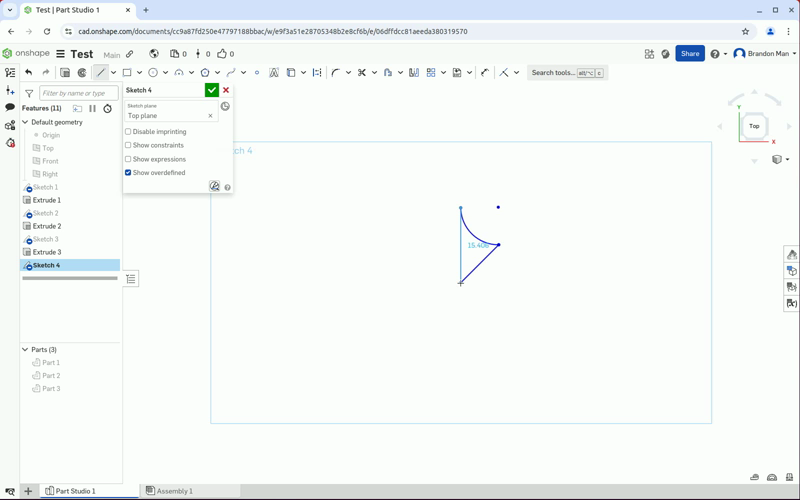
key(esc)
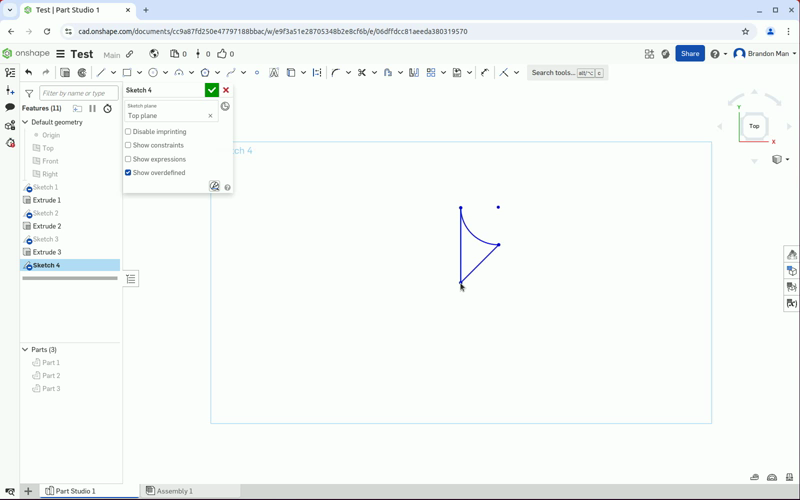
mouse_move(493, 248)
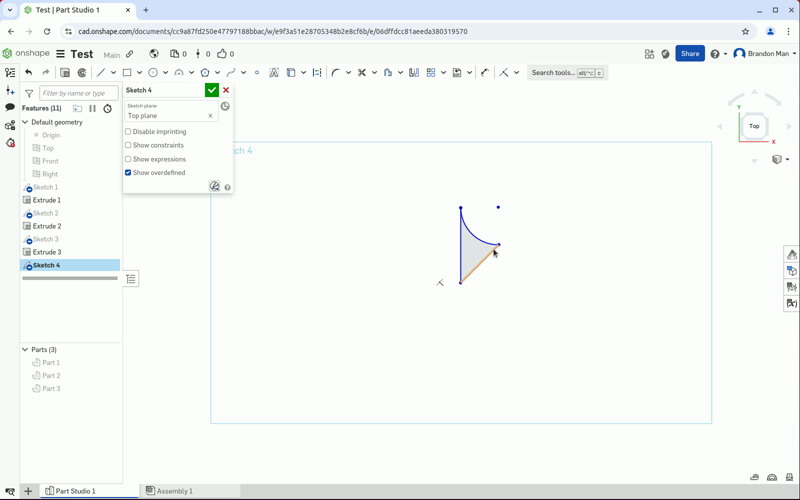
scroll(6)
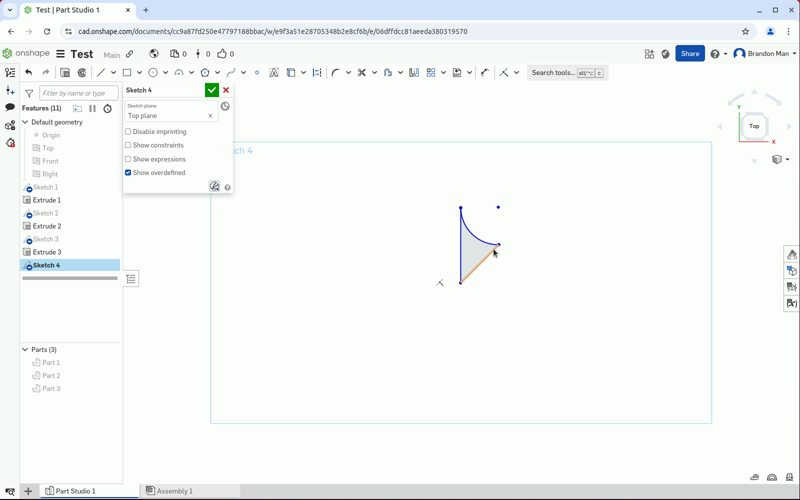
scroll(6)
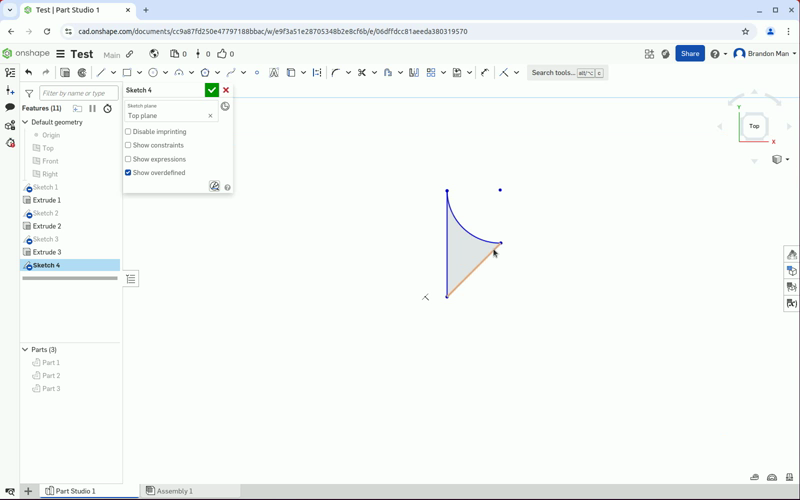
scroll(6)
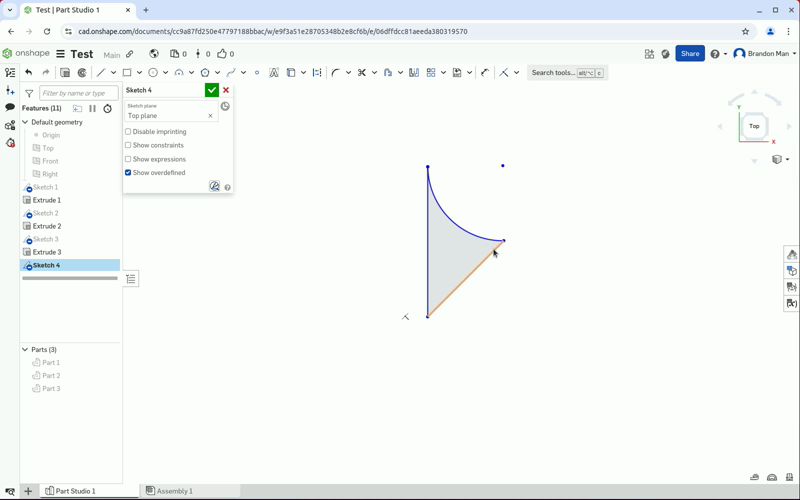
scroll(6)
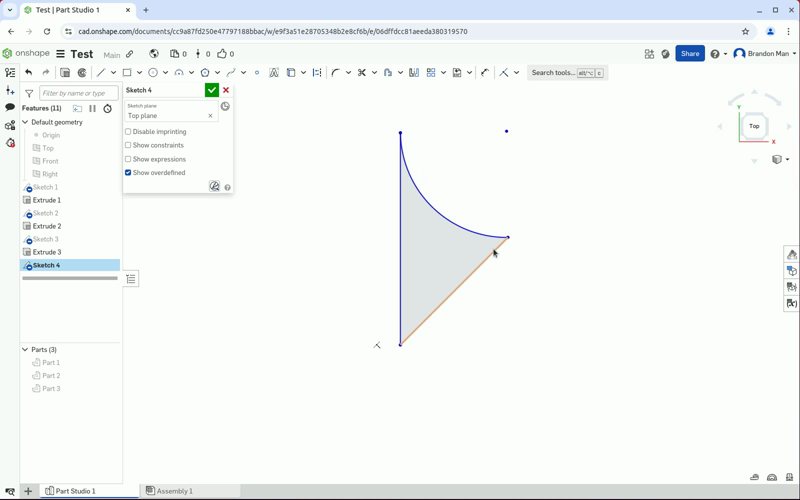
scroll(6)
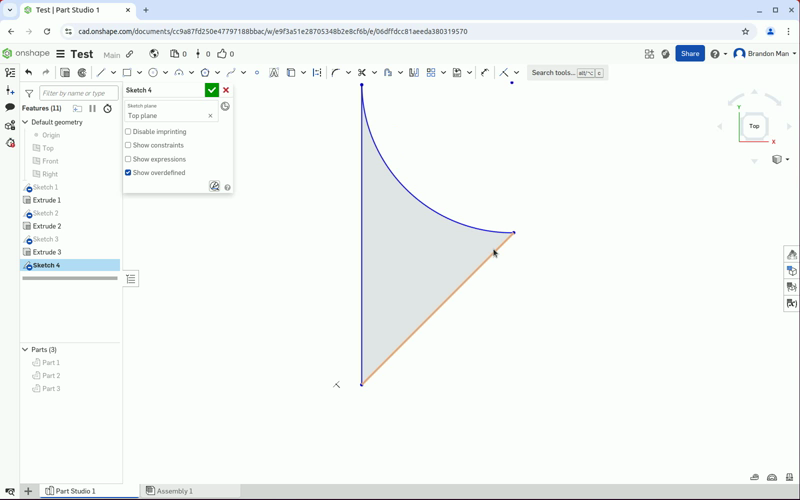
scroll(6)
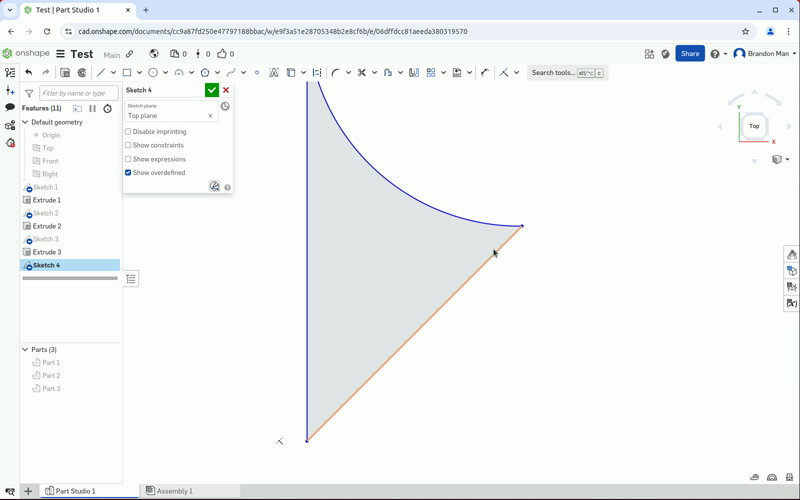
scroll(6)
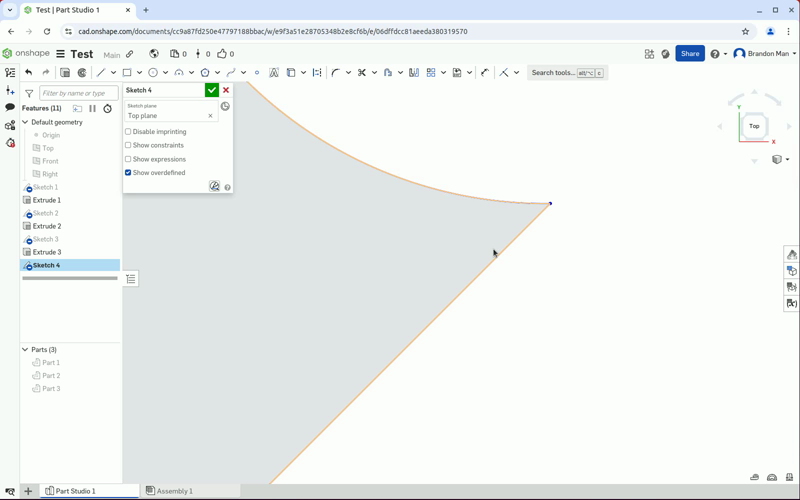
click(493, 248)
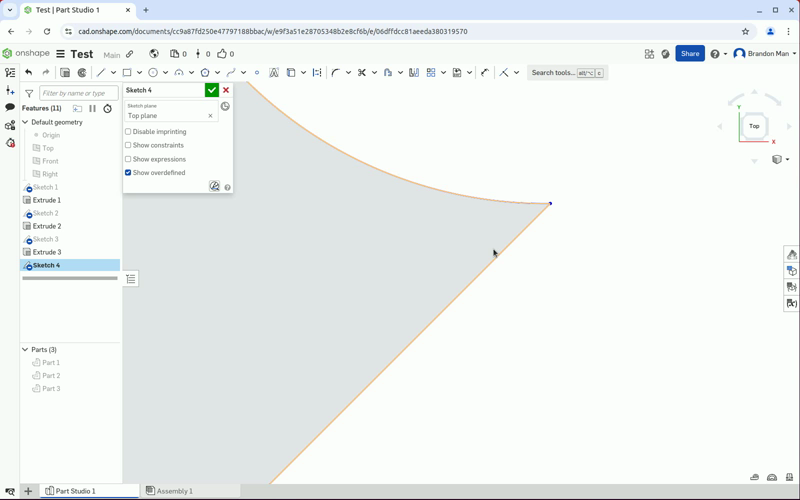
scroll(-6)
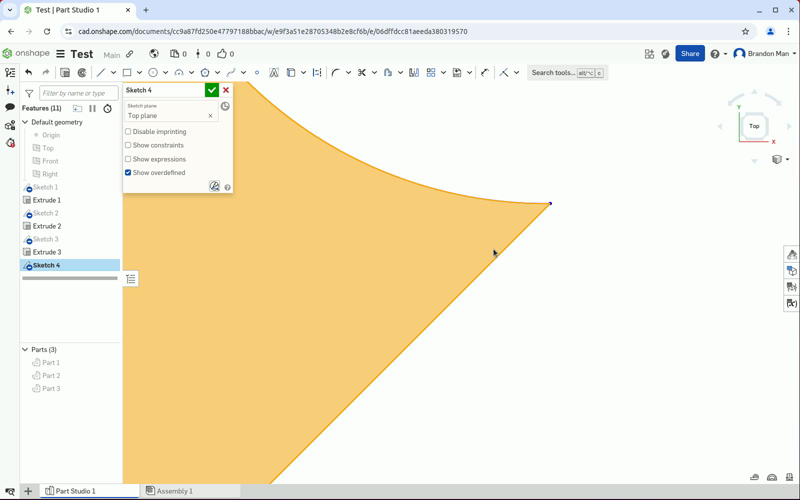
scroll(-6)
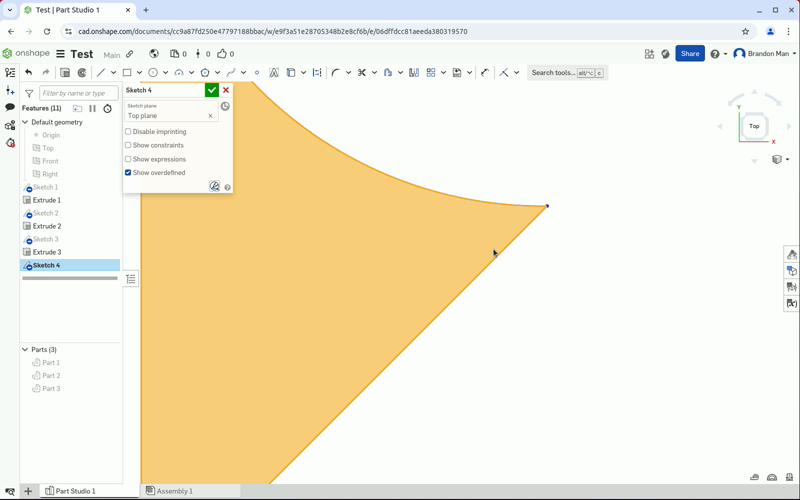
scroll(-6)
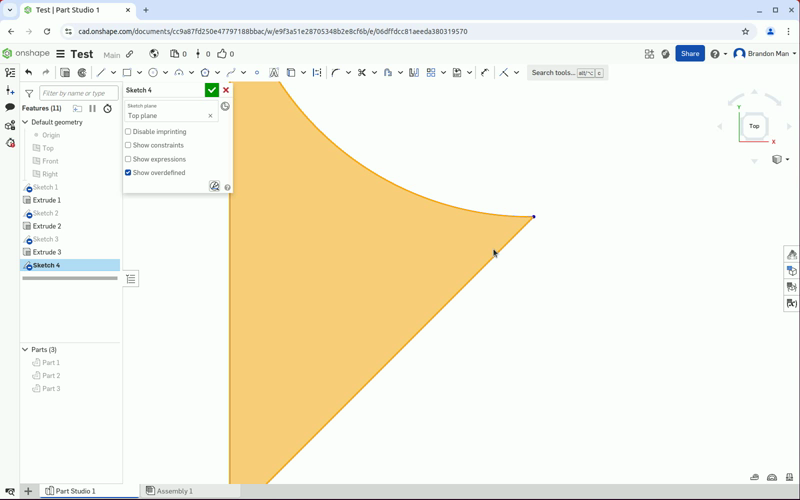
scroll(-6)
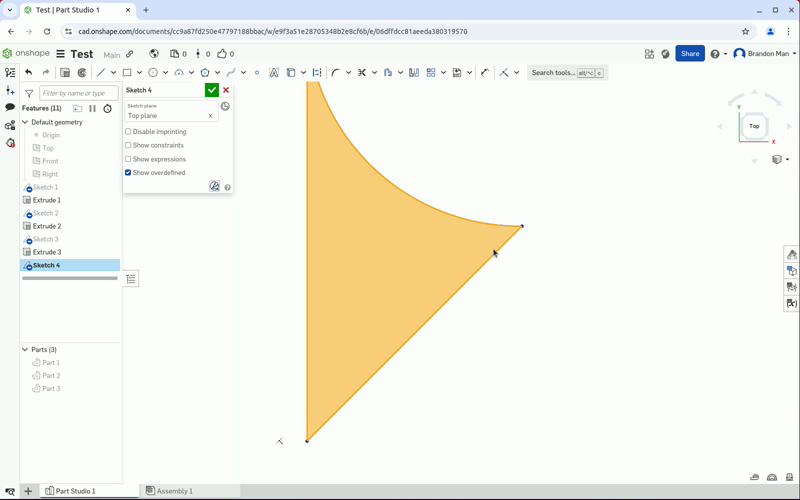
scroll(-6)
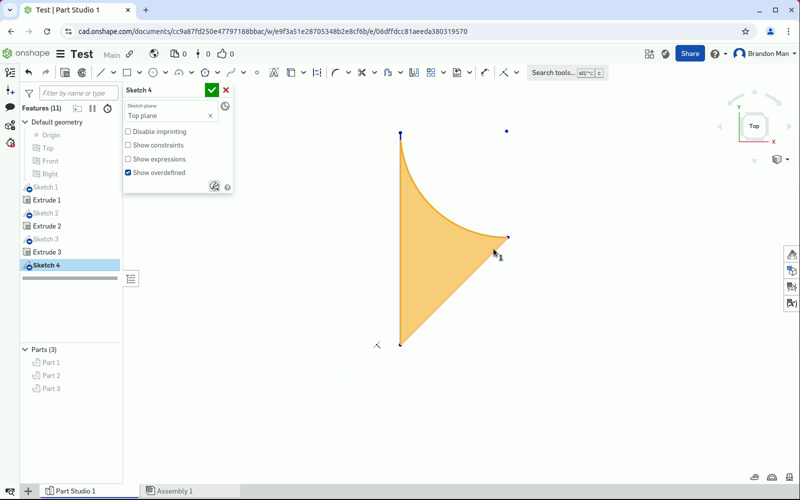
scroll(-6)
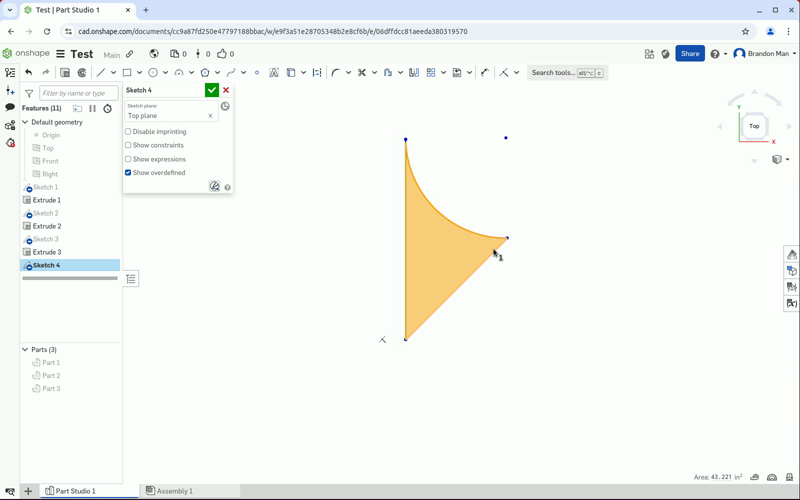
scroll(-6)
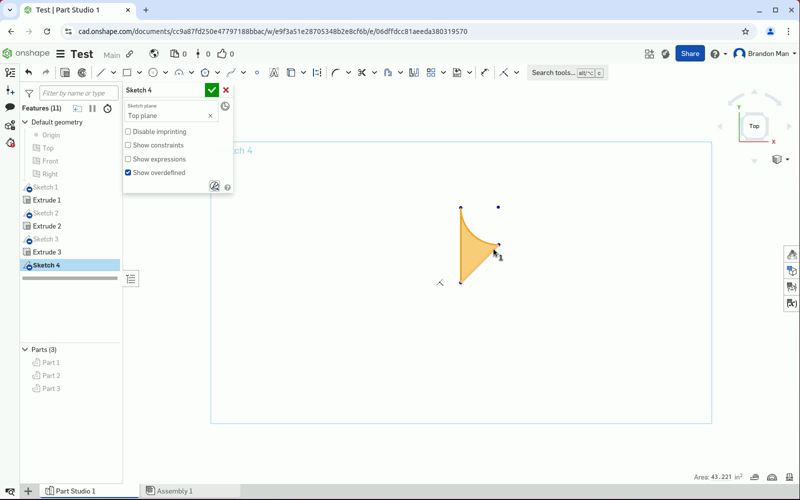
mouse_move(73, 352)
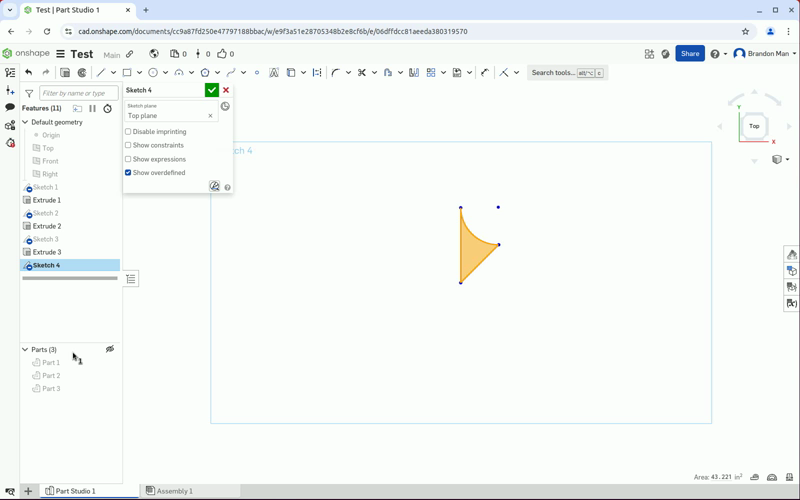
key(shift+y)
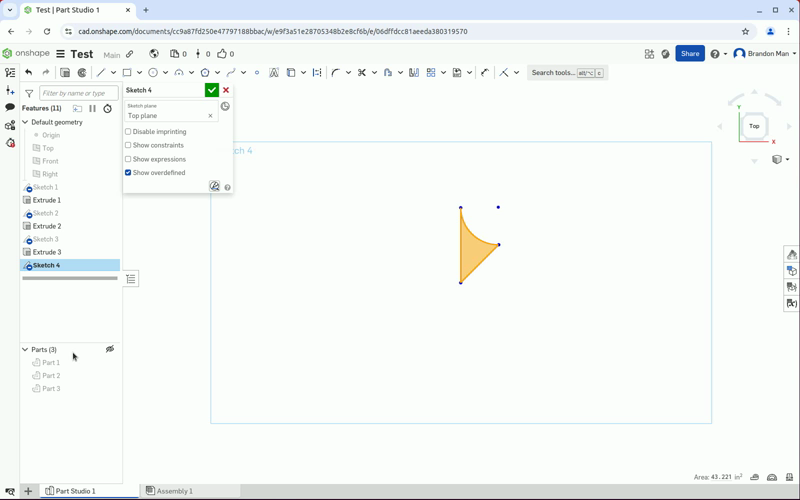
key(shift+e)
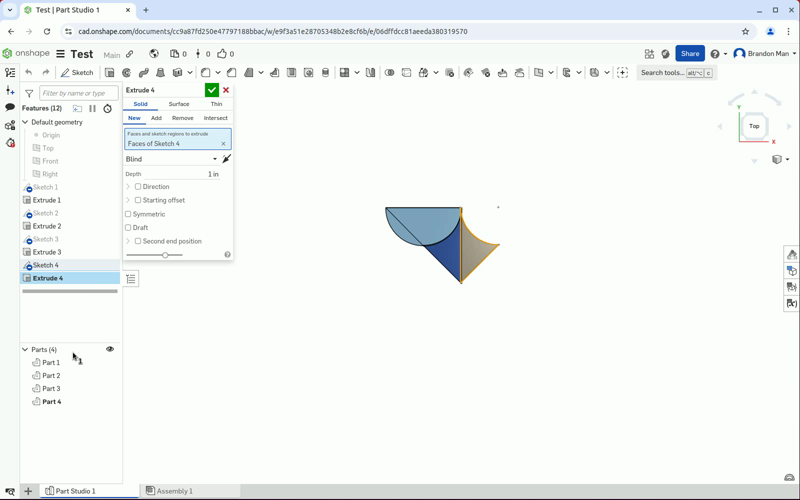
mouse_move(143, 106)
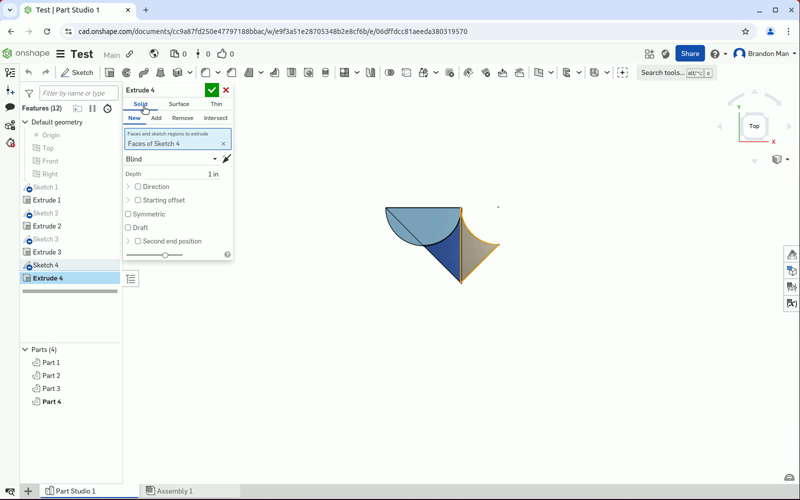
click(143, 106)
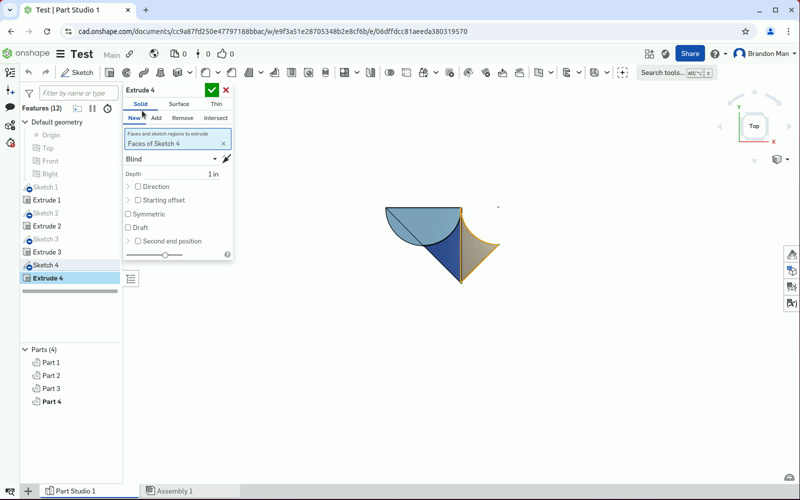
mouse_move(137, 120)
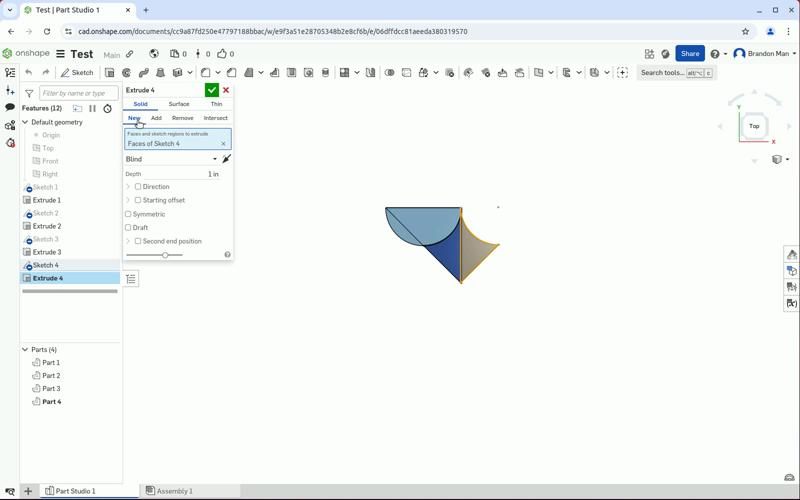
click(137, 120)
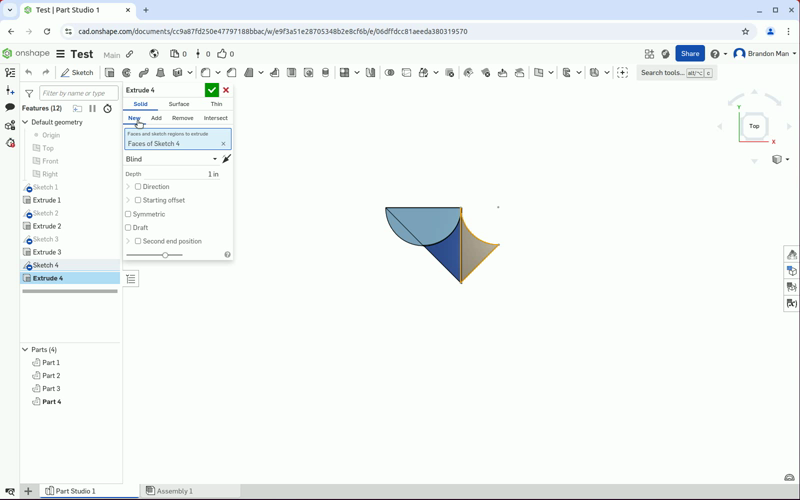
key(tab, 4)
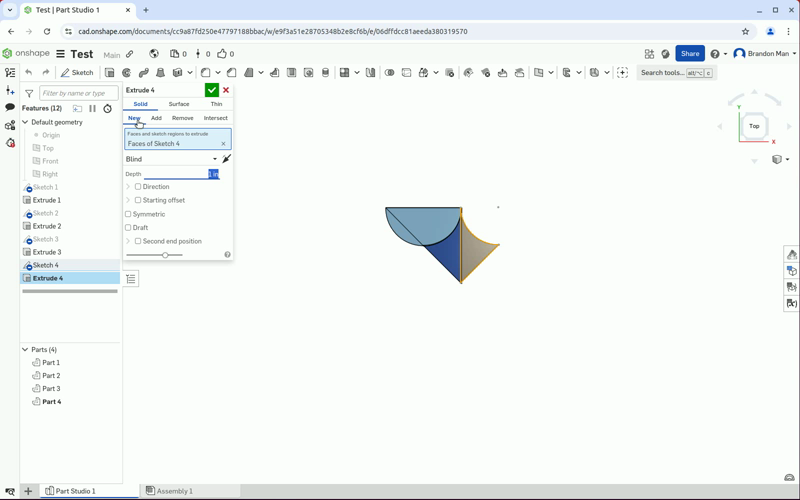
text(11.313)
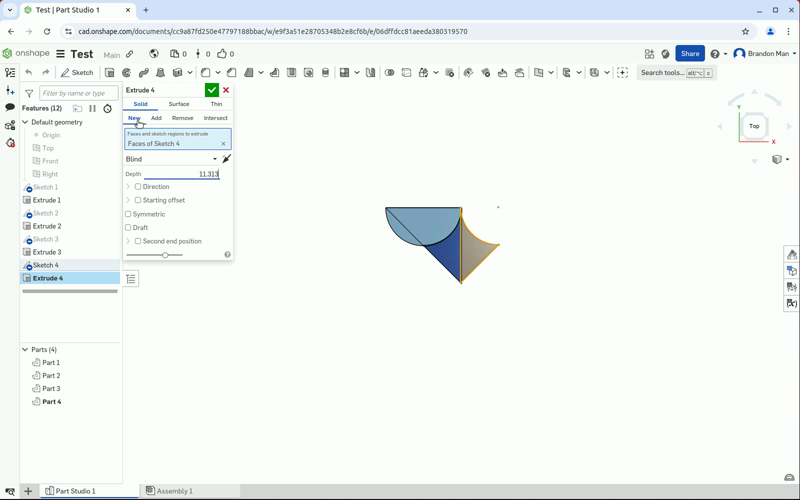
key(enter)
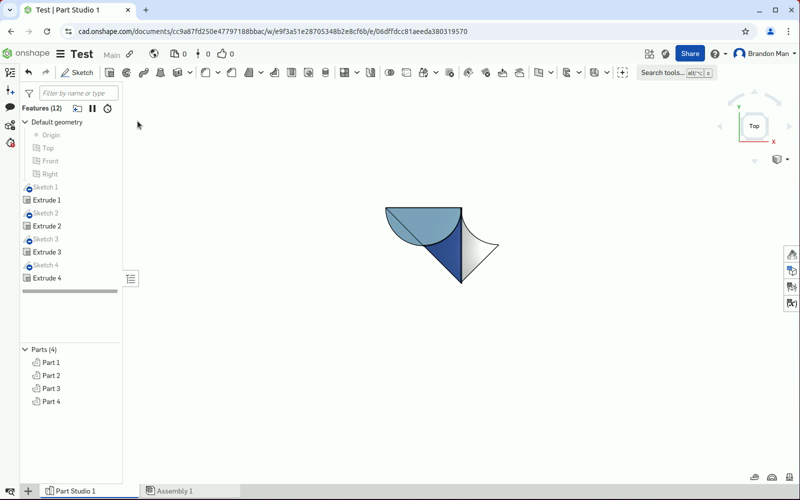
key(shift+h)
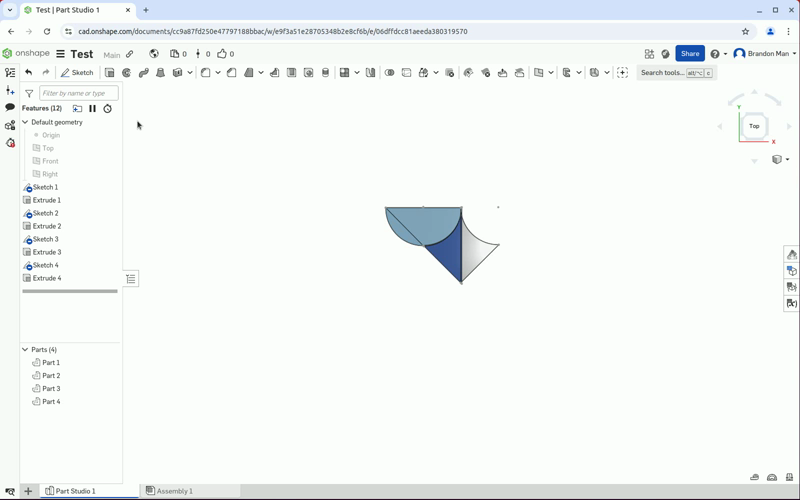
key(shift+h)
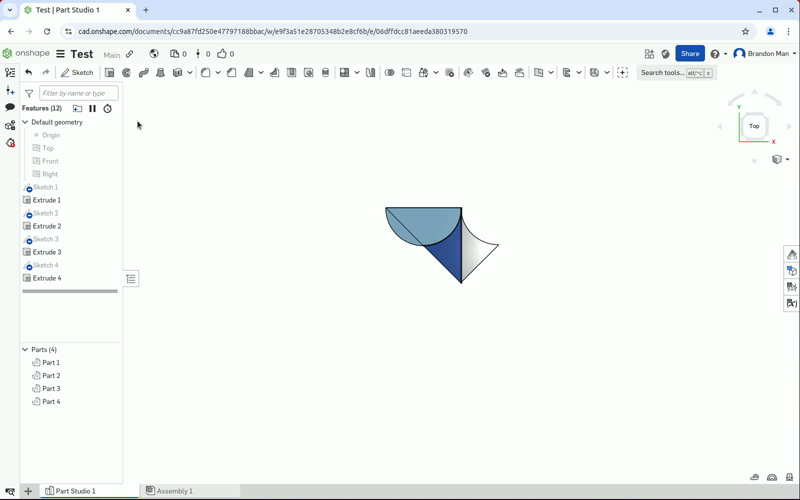
mouse_move(73, 189)
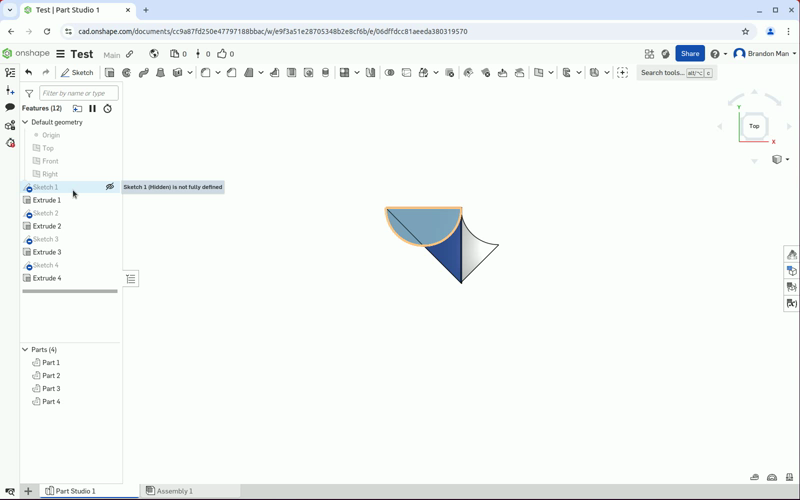
click(73, 189)
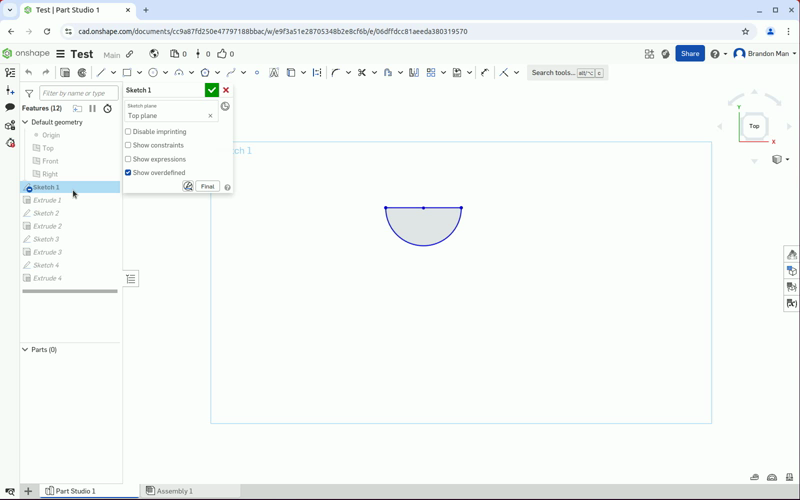
mouse_move(229, 92)
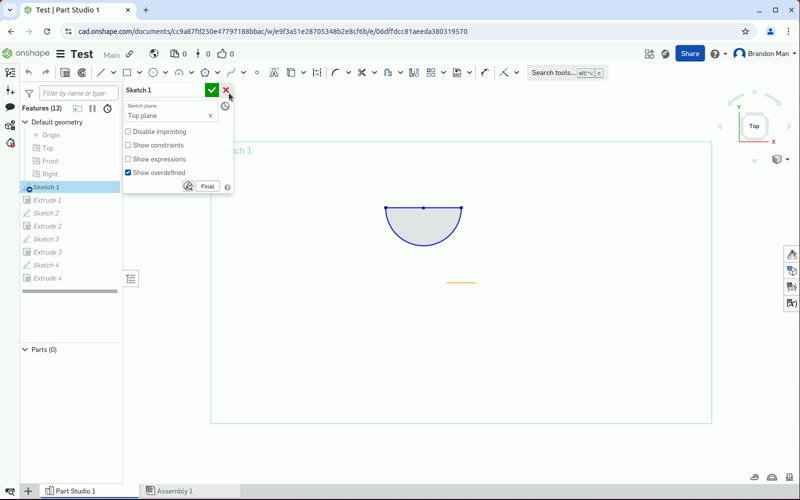
click(229, 92)
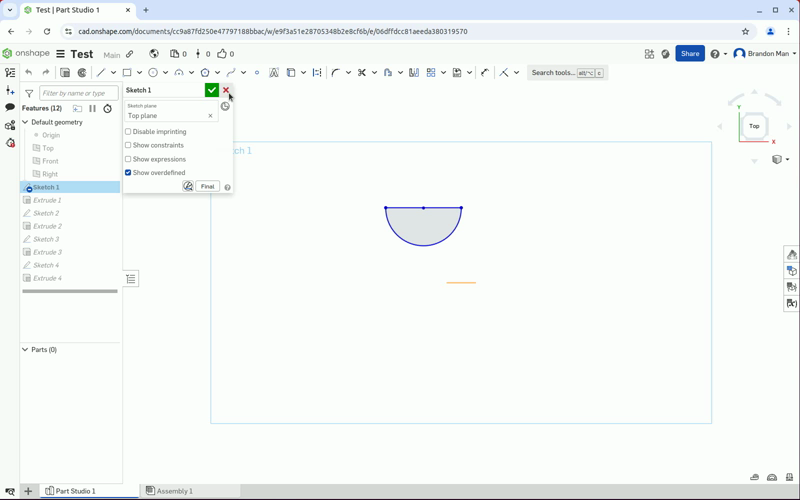
key(shift+s)
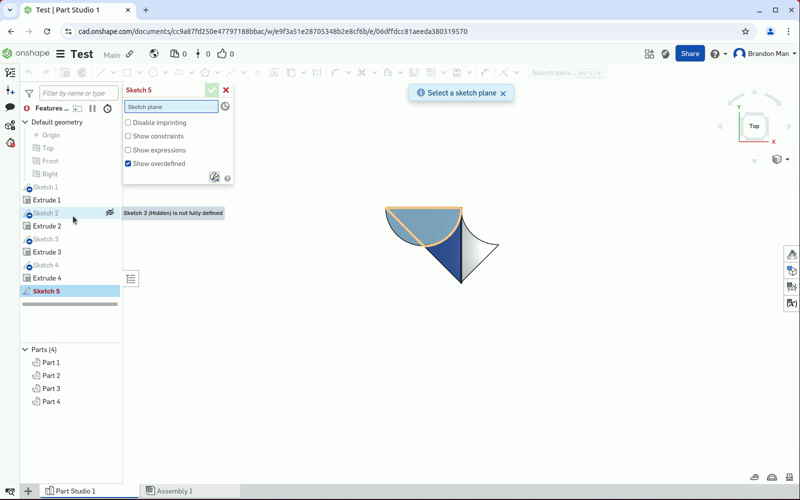
scroll(3)
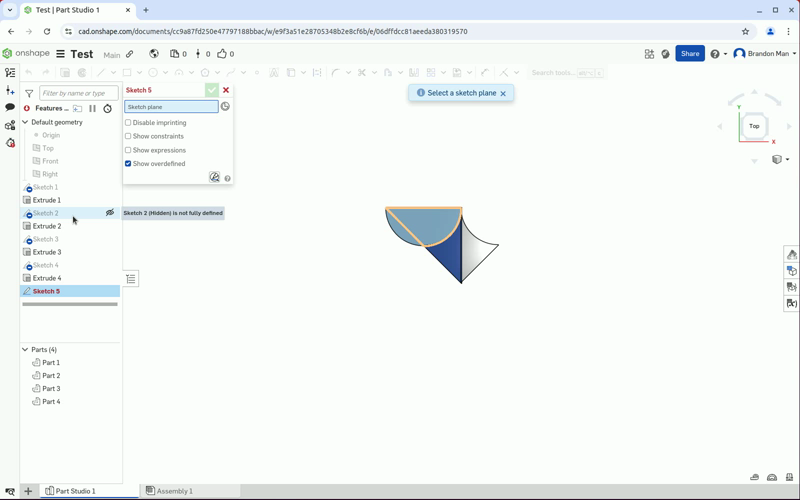
mouse_move(73, 150)
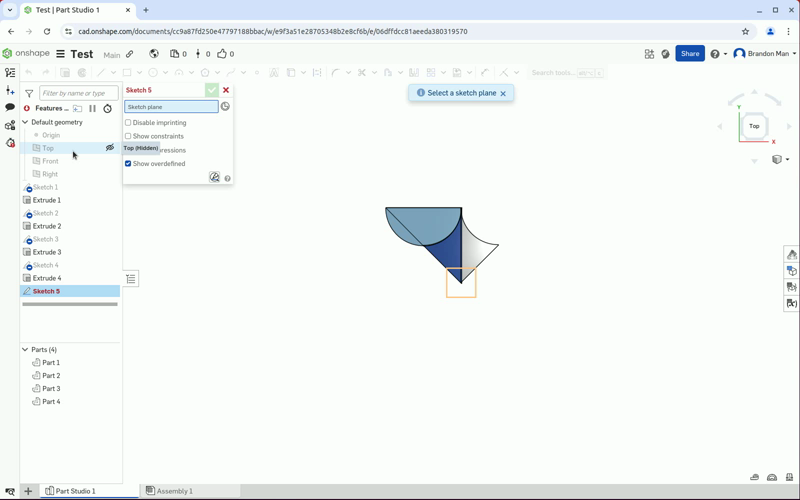
click(73, 150)
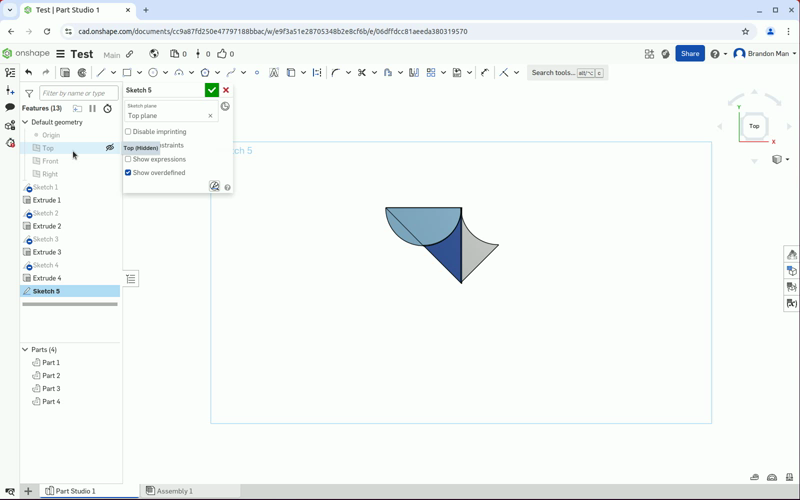
mouse_move(73, 352)
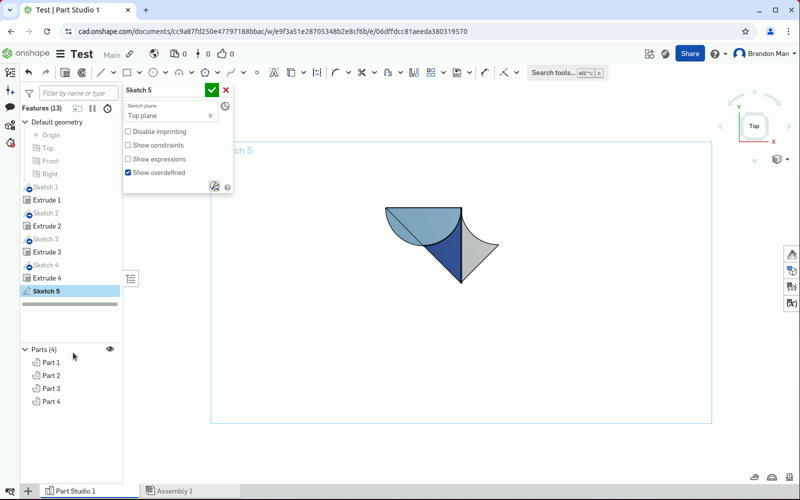
key(y)
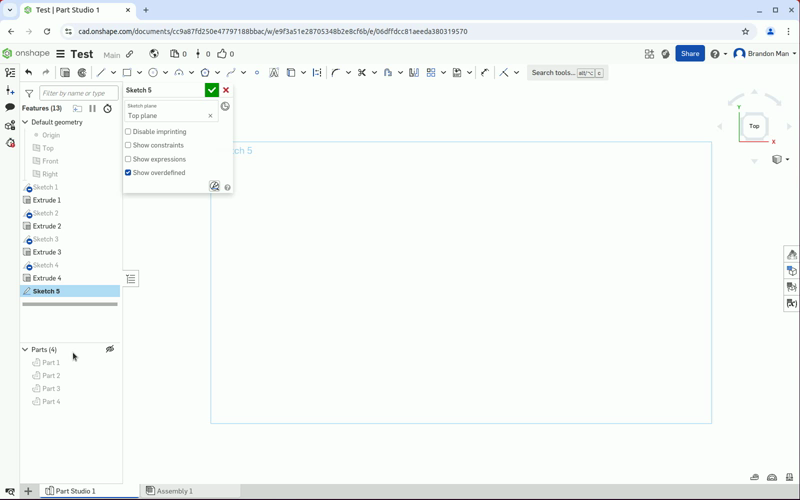
key(a)
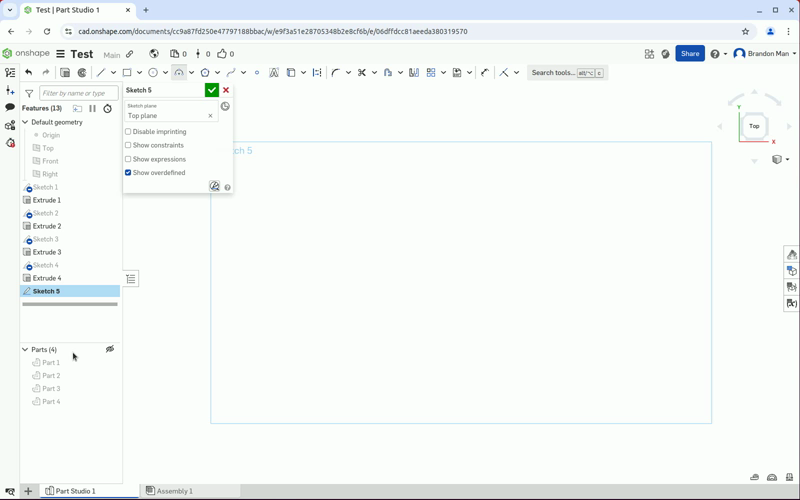
key_down(shift)
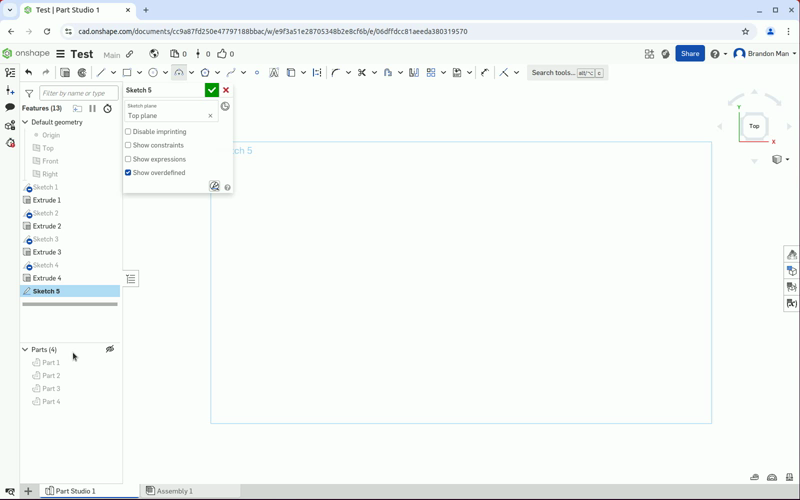
mouse_move(460, 207)
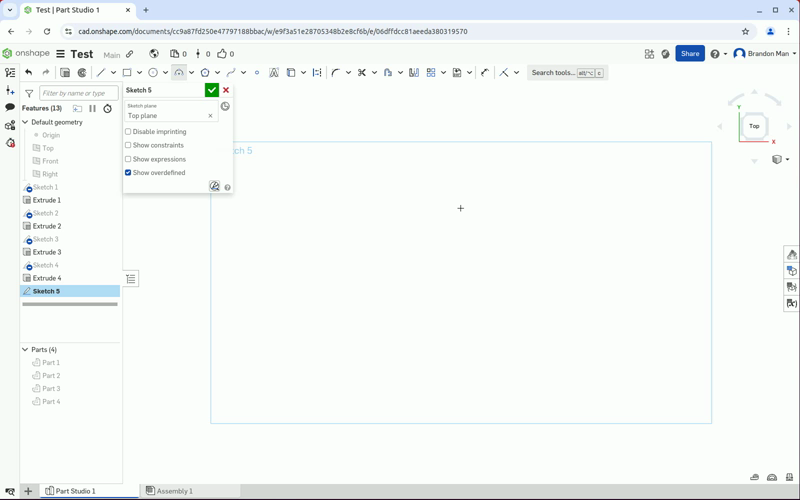
click(460, 207)
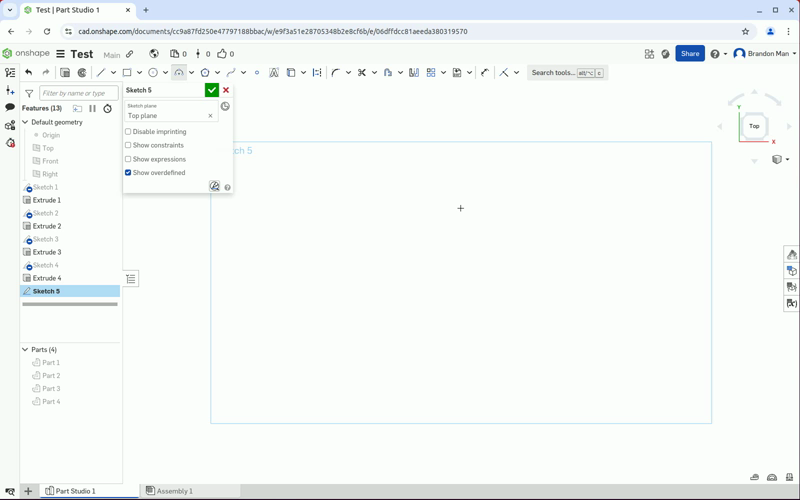
key_up(shift)
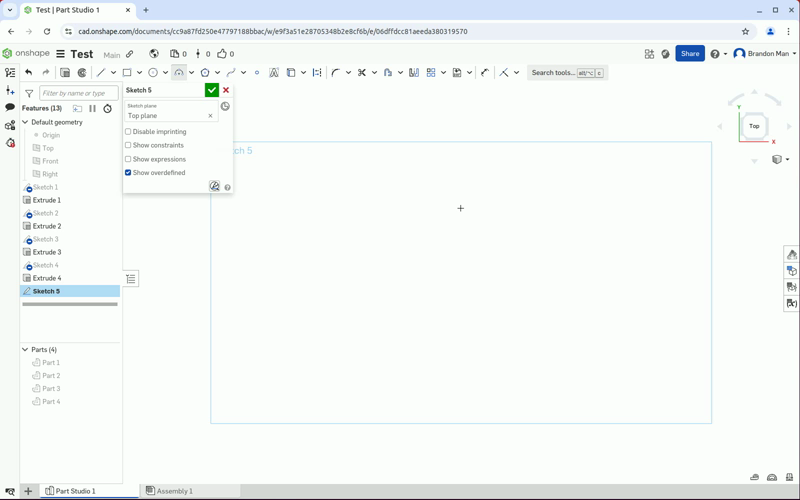
key_down(shift)
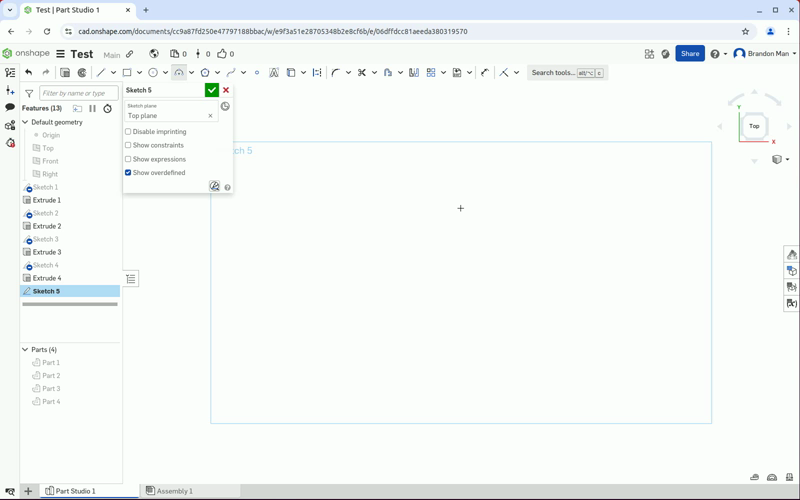
mouse_move(498, 246)
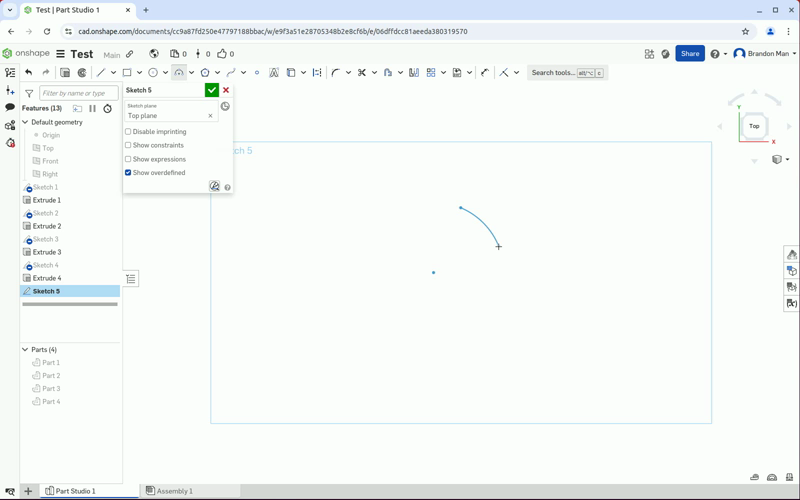
click(498, 246)
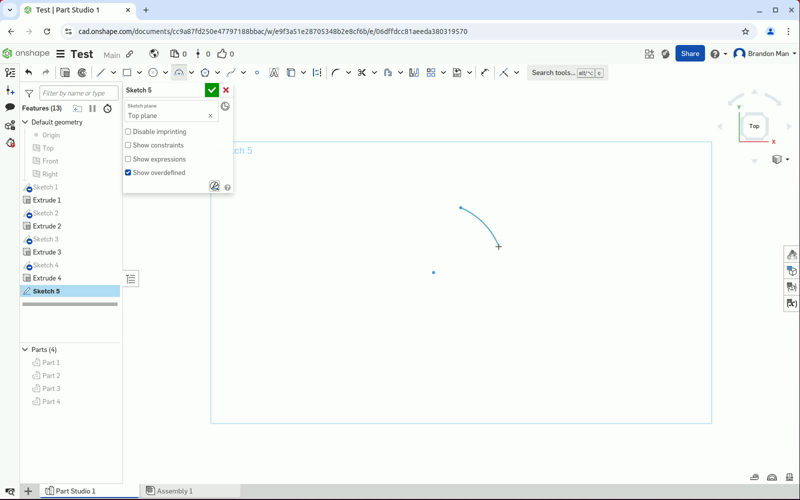
mouse_move(471, 234)
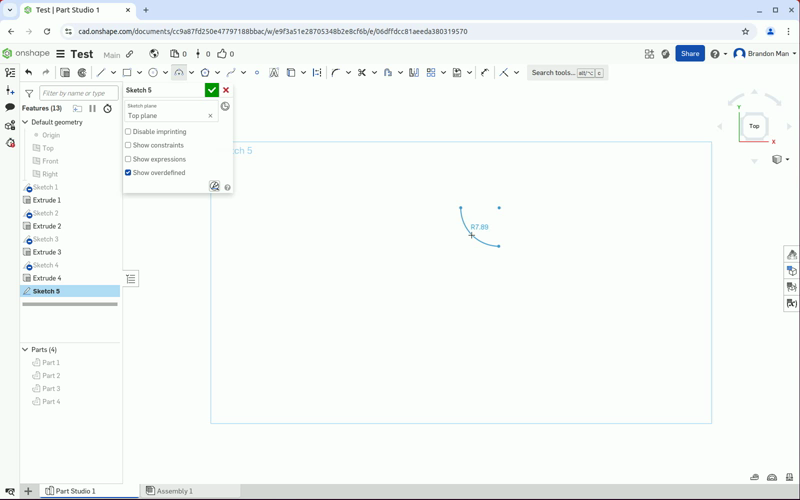
click(471, 234)
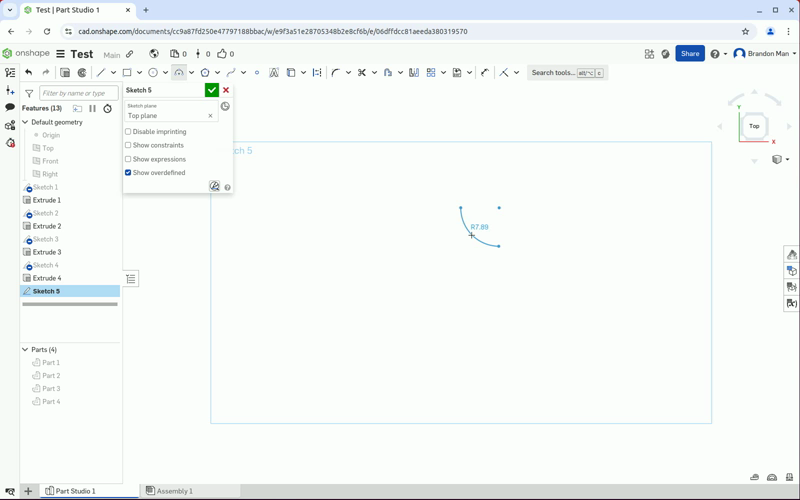
key_up(shift)
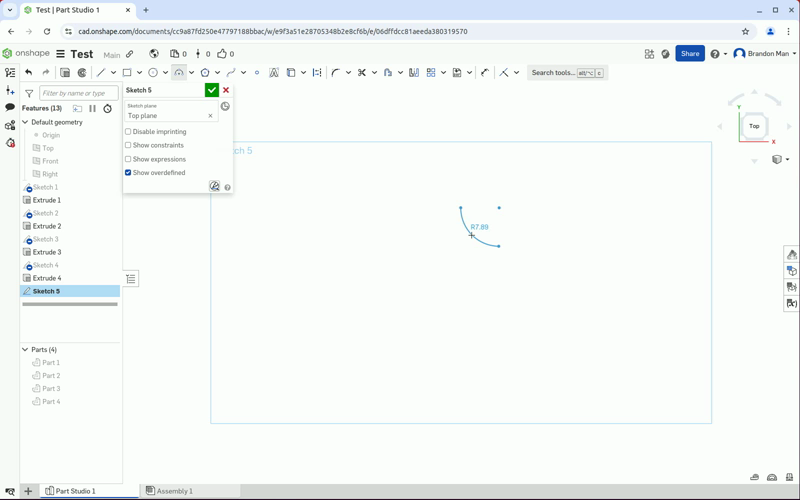
key(esc)
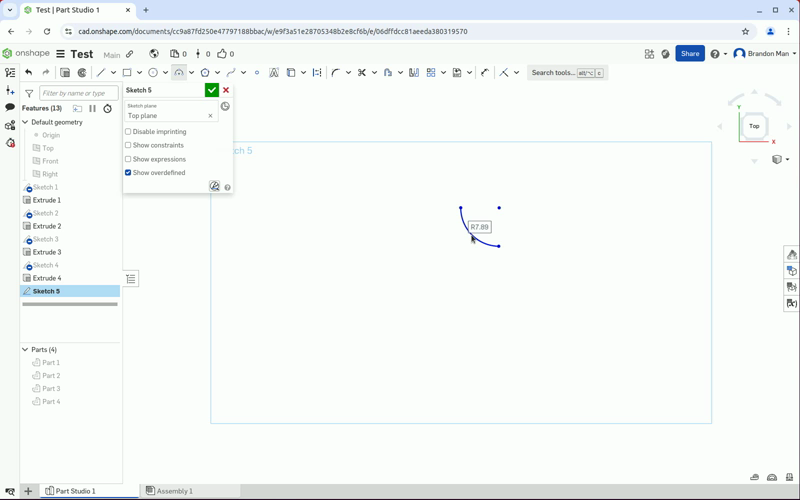
key(l)
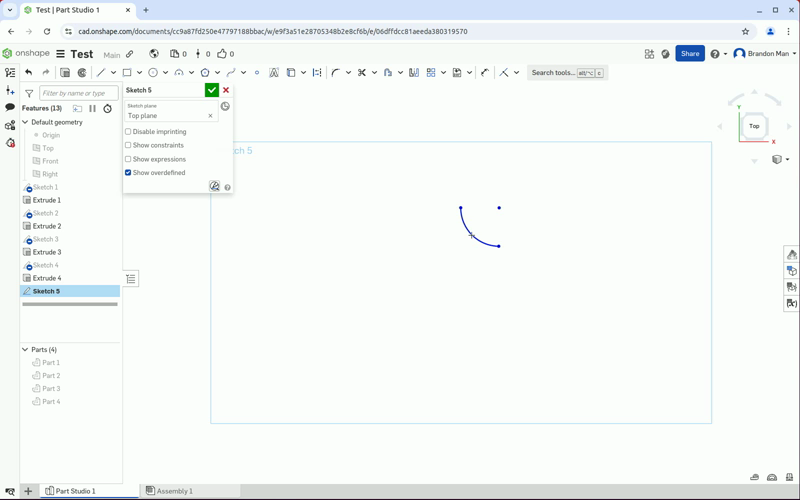
mouse_move(498, 246)
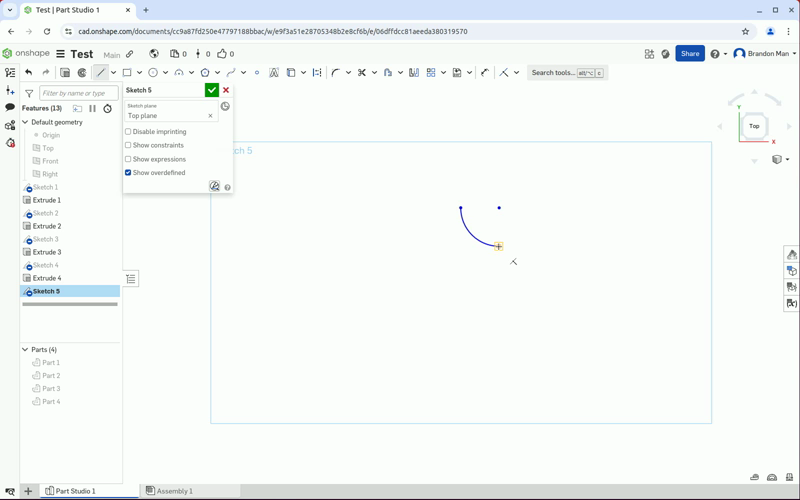
click(498, 246)
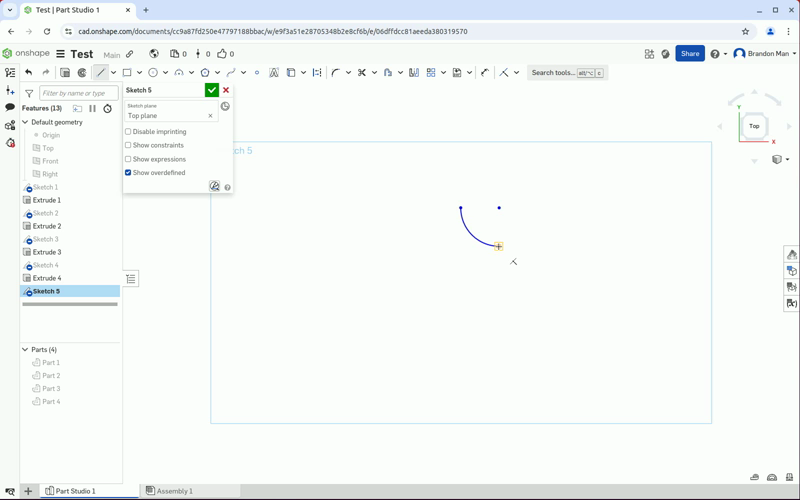
key_down(shift)
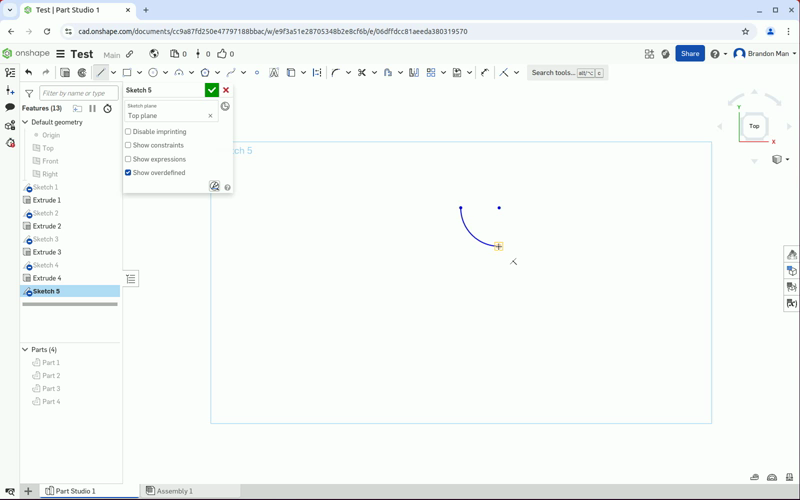
mouse_move(528, 246)
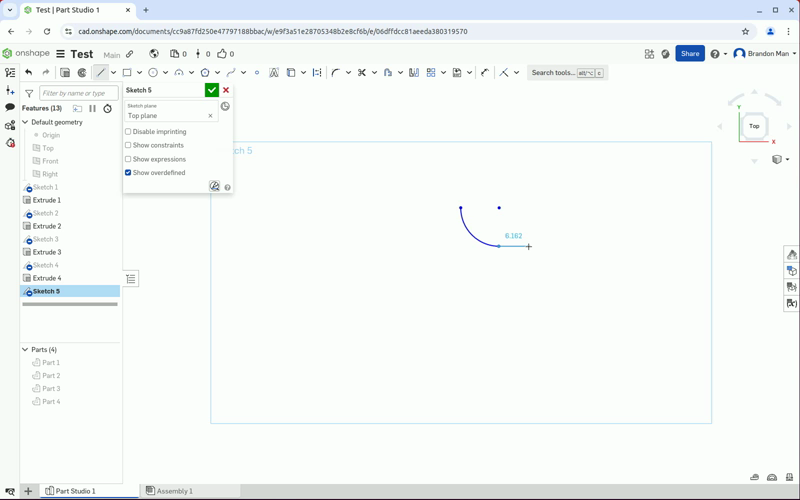
mouse_move(536, 207)
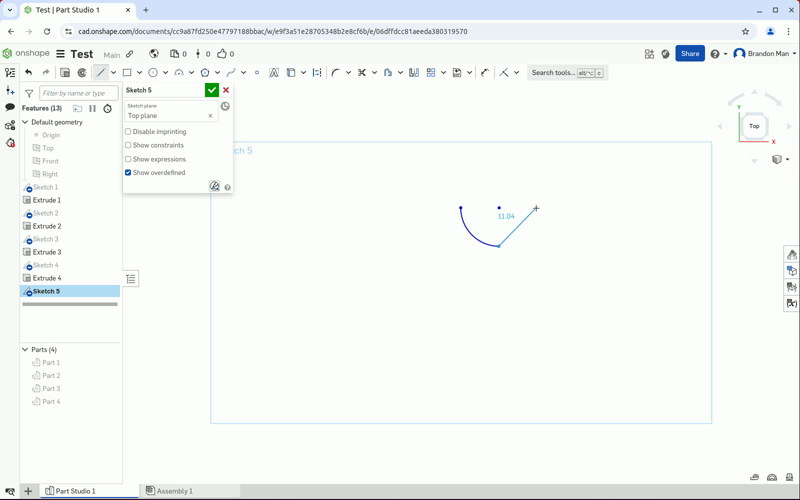
click(536, 207)
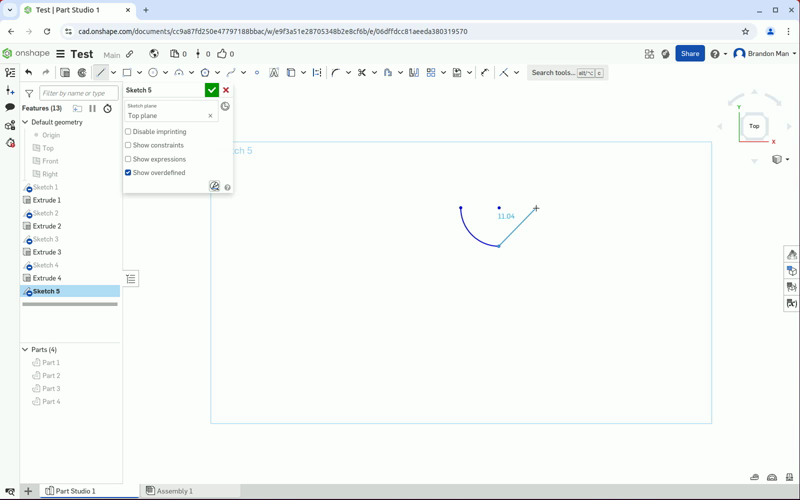
key_up(shift)
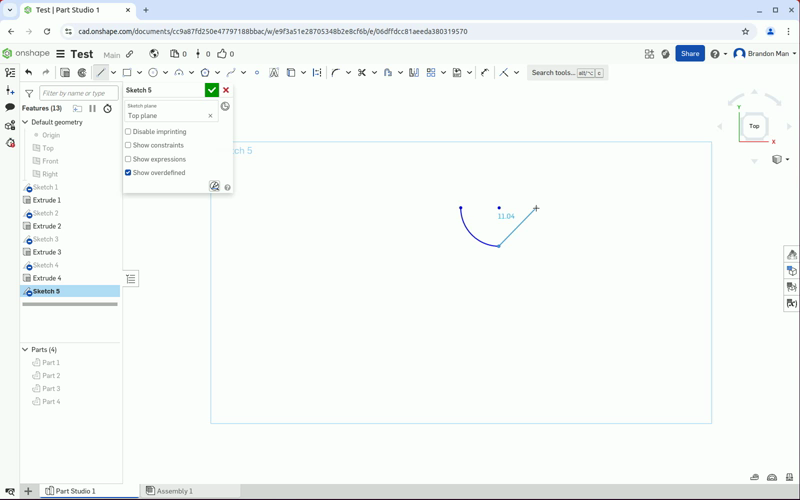
key_down(shift)
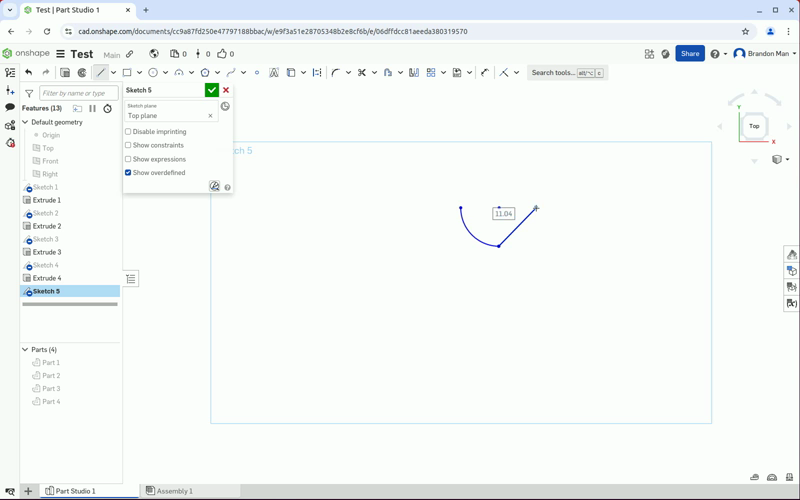
mouse_move(460, 207)
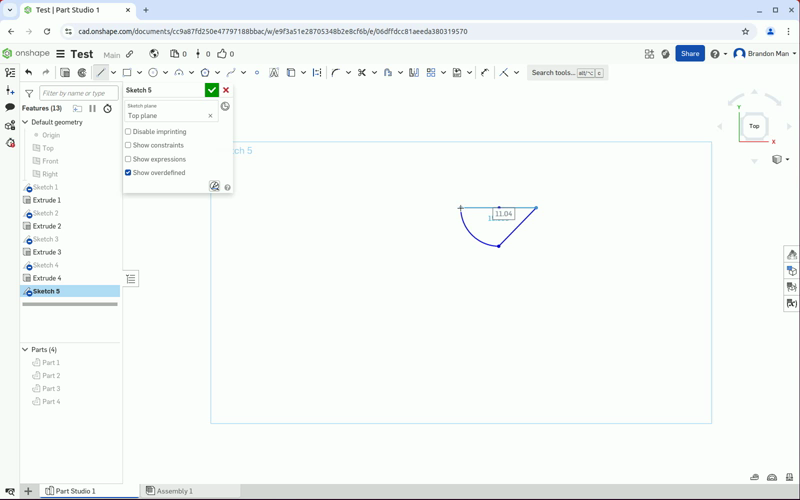
key_up(shift)
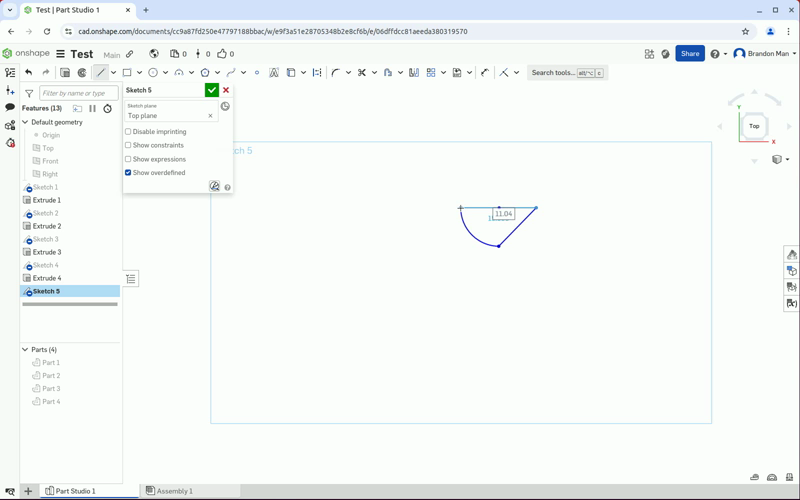
click(460, 207)
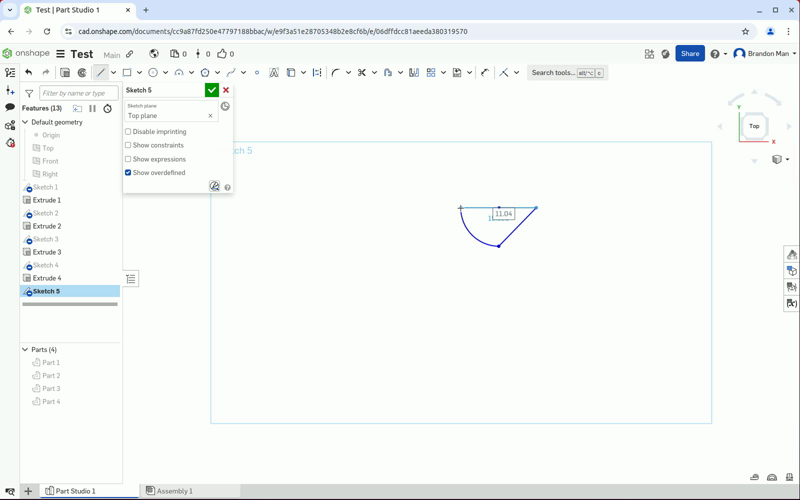
key(esc)
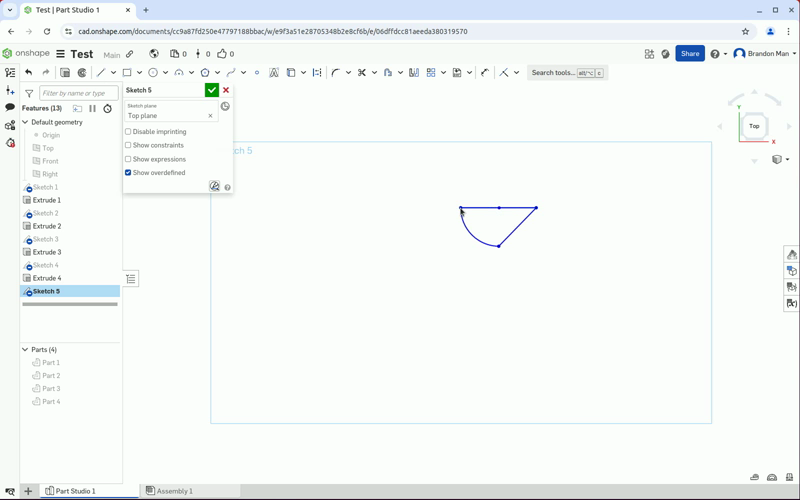
mouse_move(512, 215)
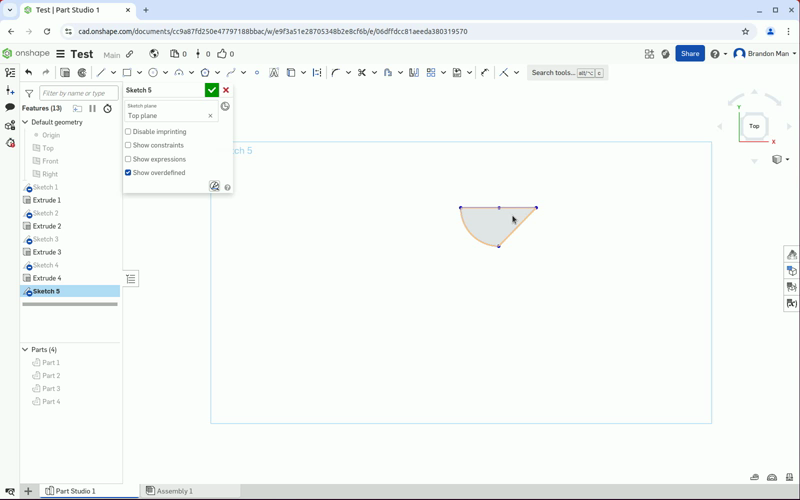
scroll(6)
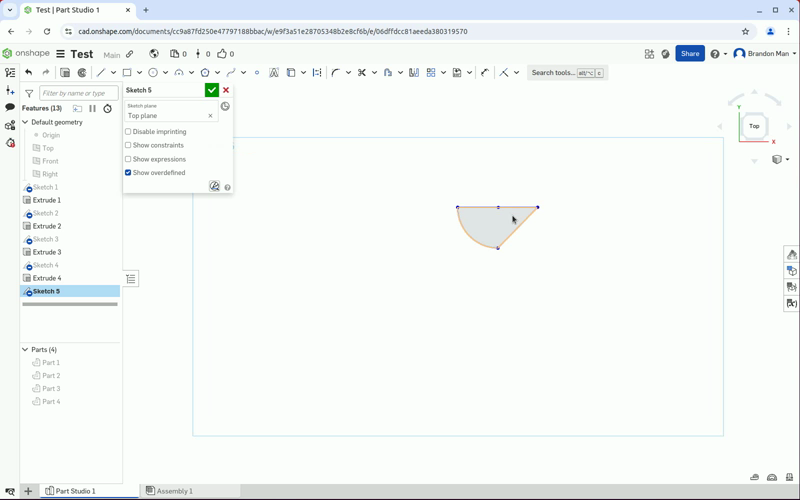
scroll(6)
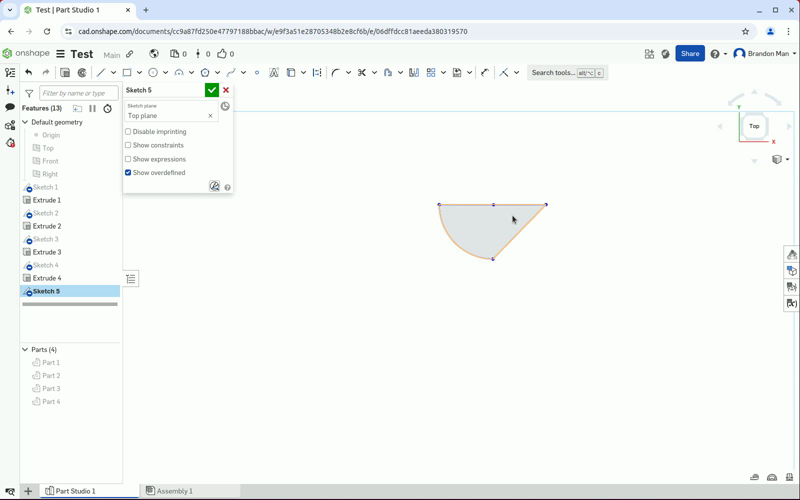
scroll(6)
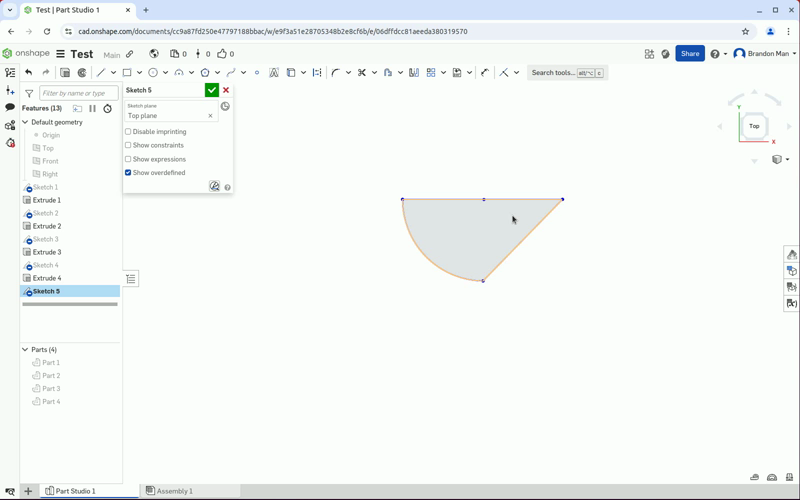
scroll(6)
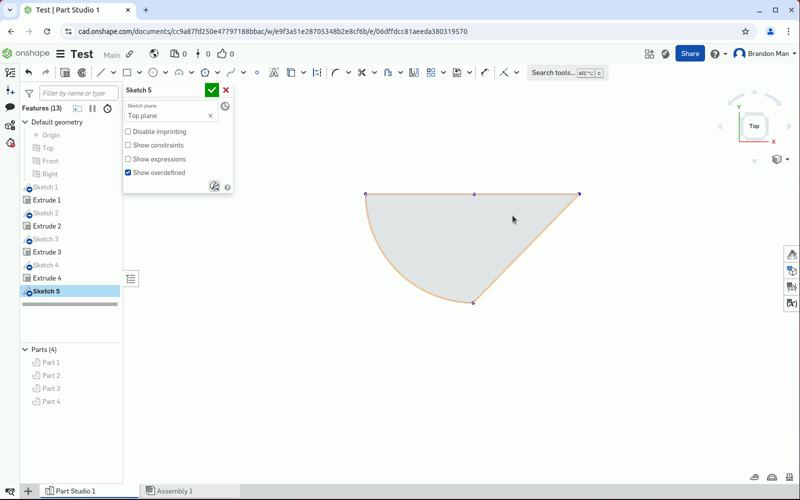
scroll(6)
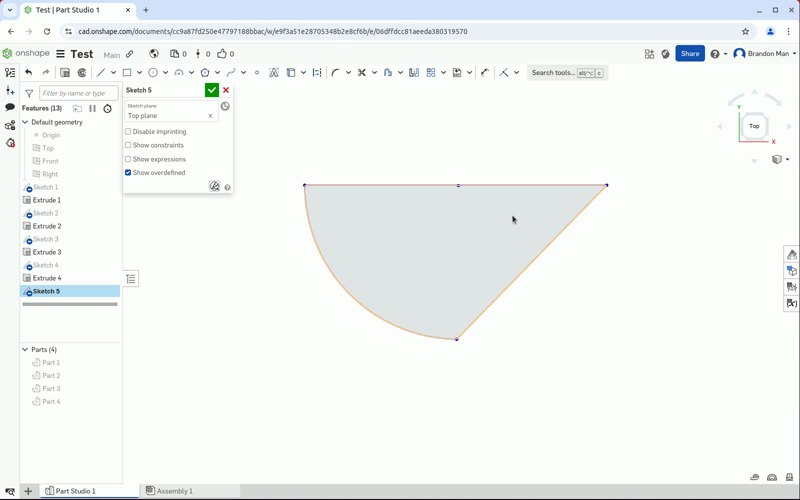
scroll(6)
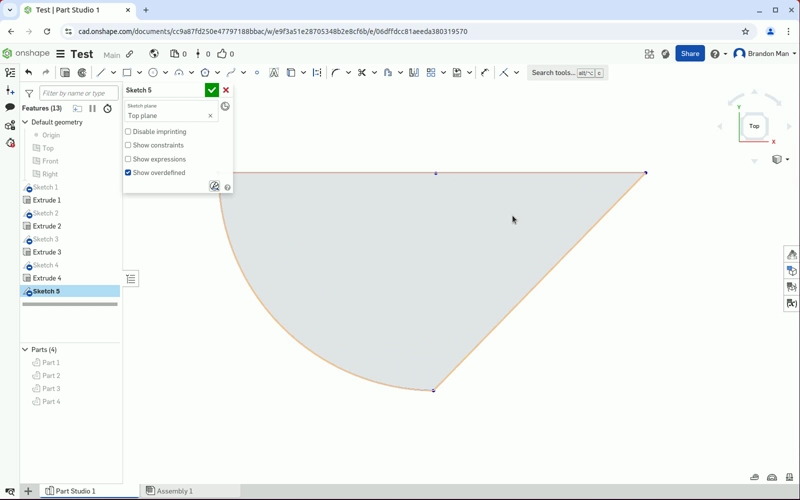
scroll(6)
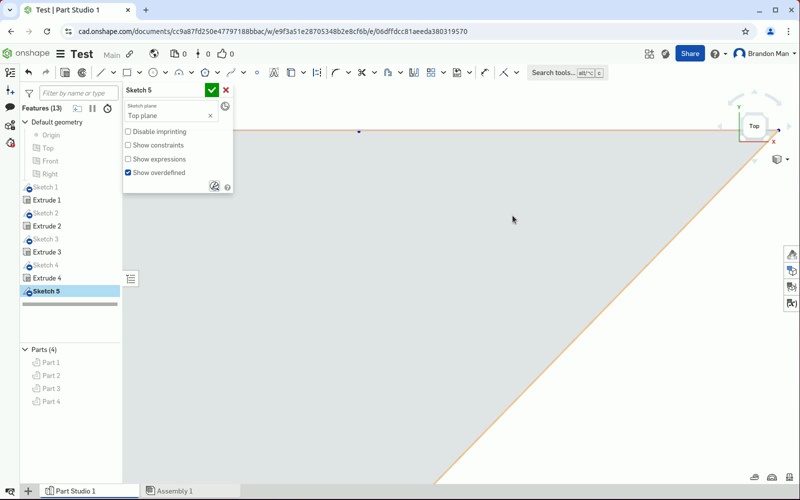
click(512, 215)
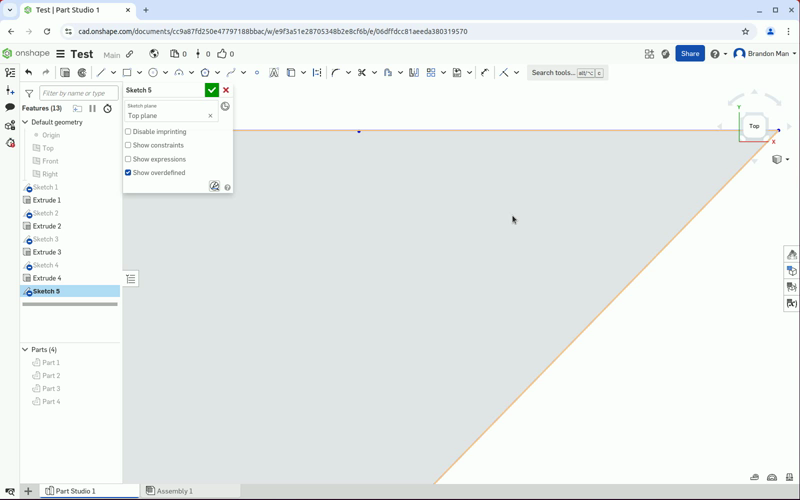
scroll(-6)
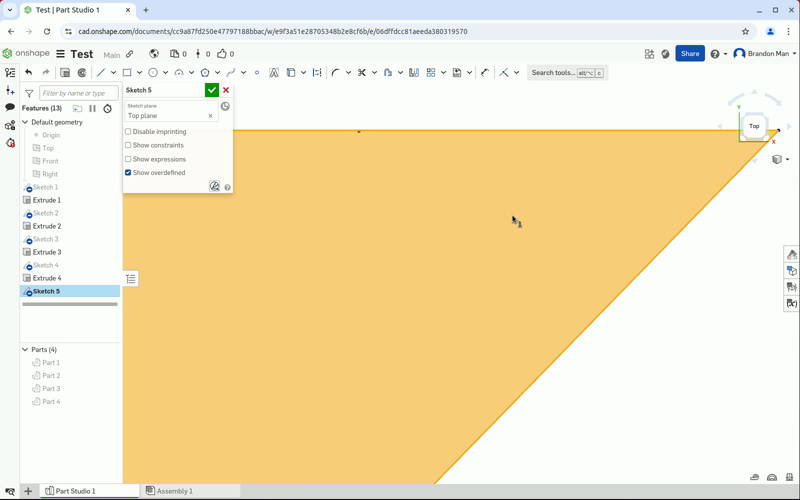
scroll(-6)
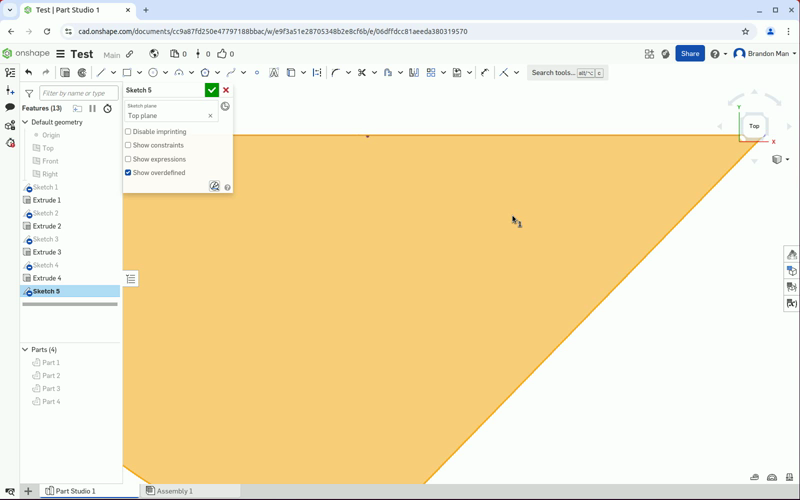
scroll(-6)
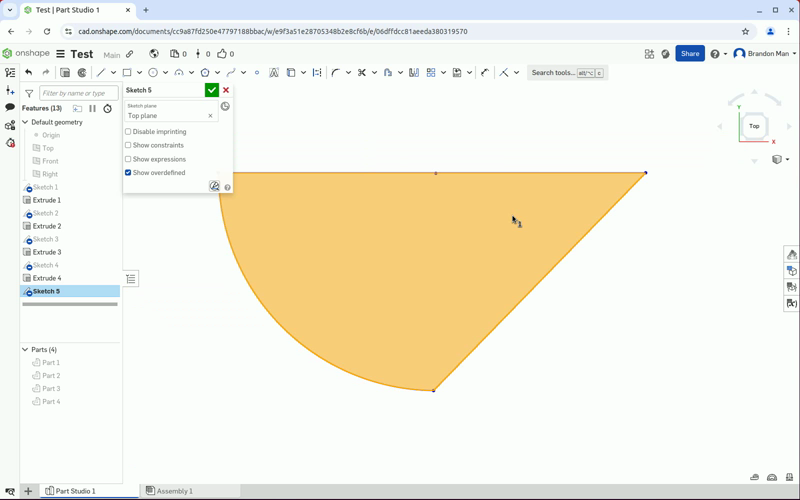
scroll(-6)
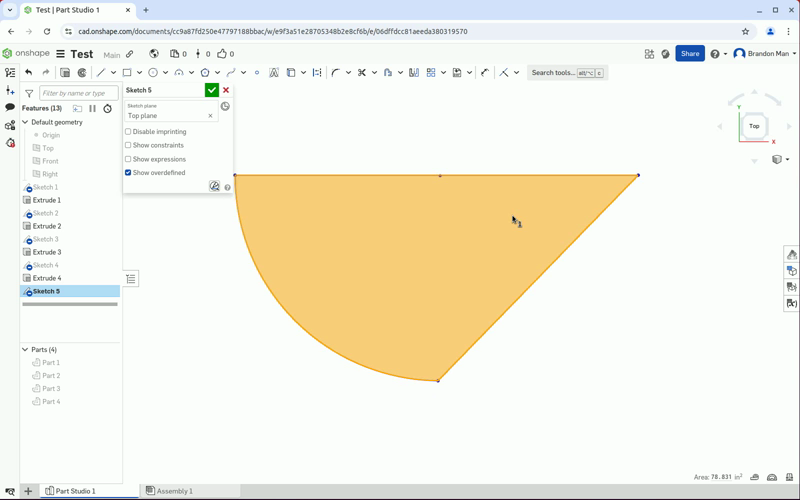
scroll(-6)
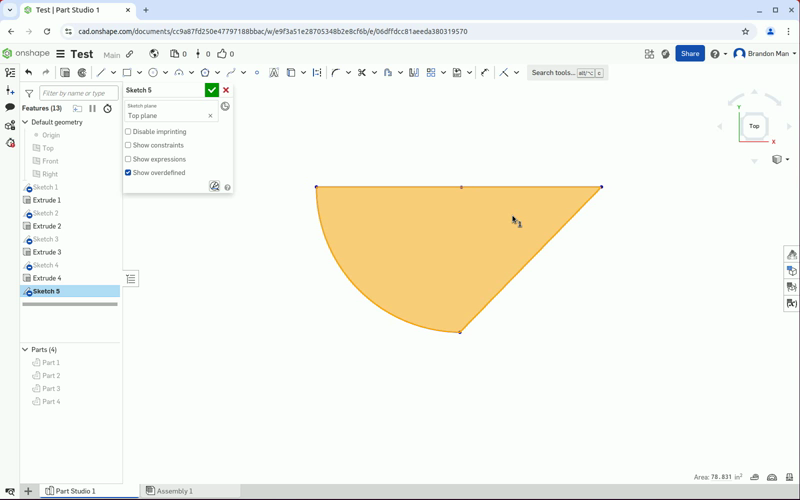
scroll(-6)
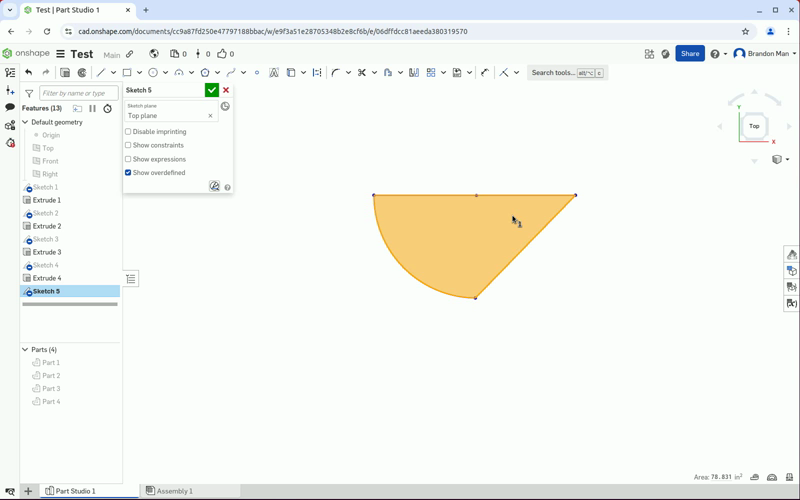
scroll(-6)
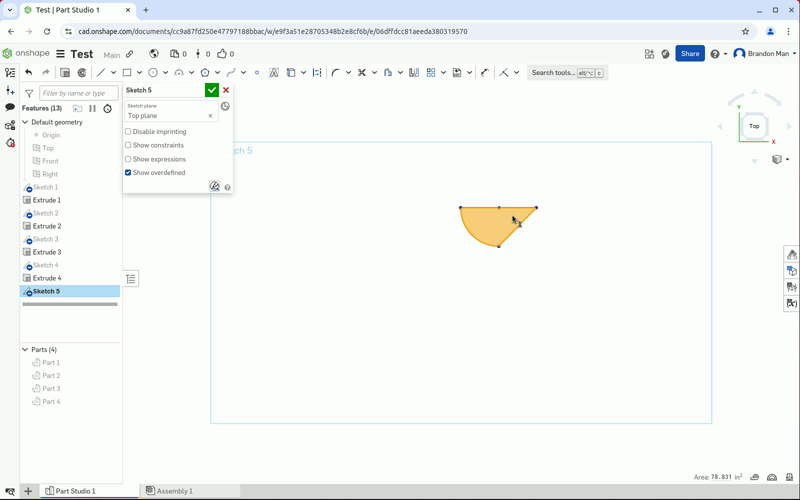
mouse_move(73, 352)
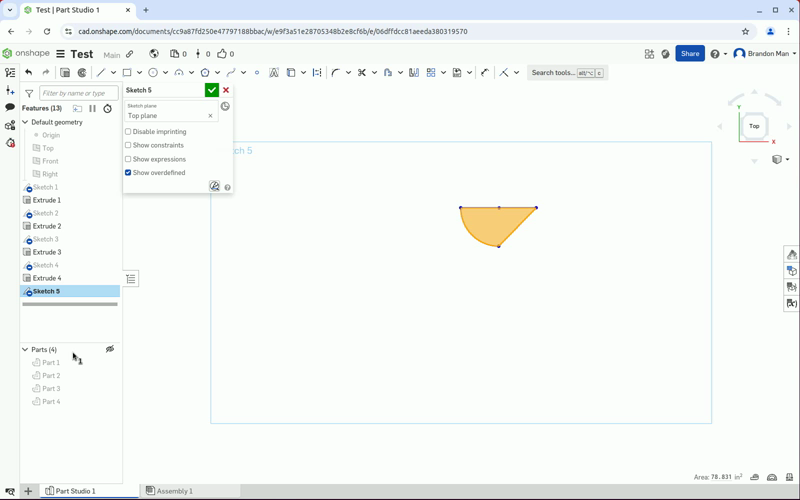
key(shift+y)
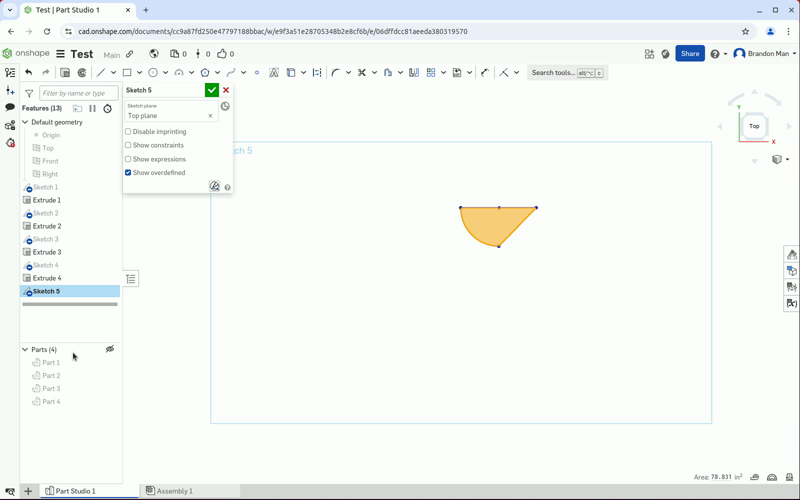
key(shift+e)
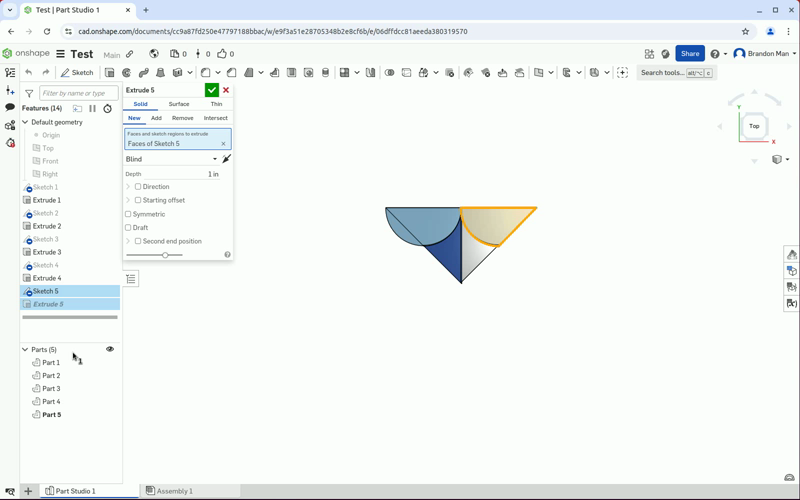
mouse_move(143, 106)
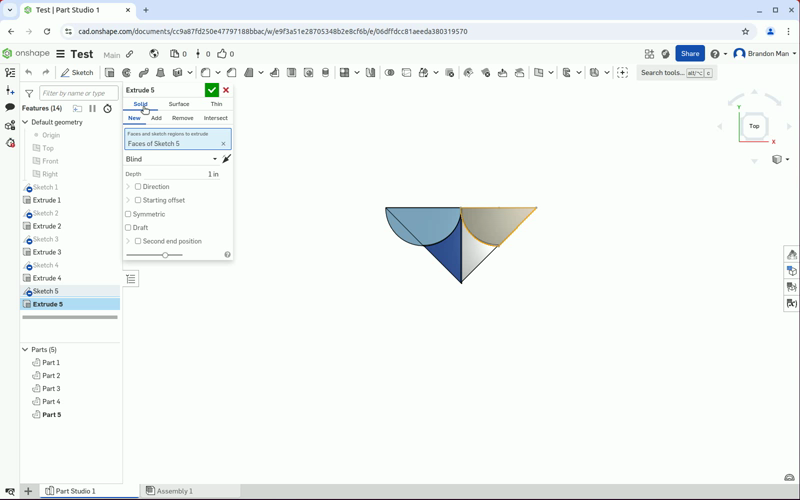
click(143, 106)
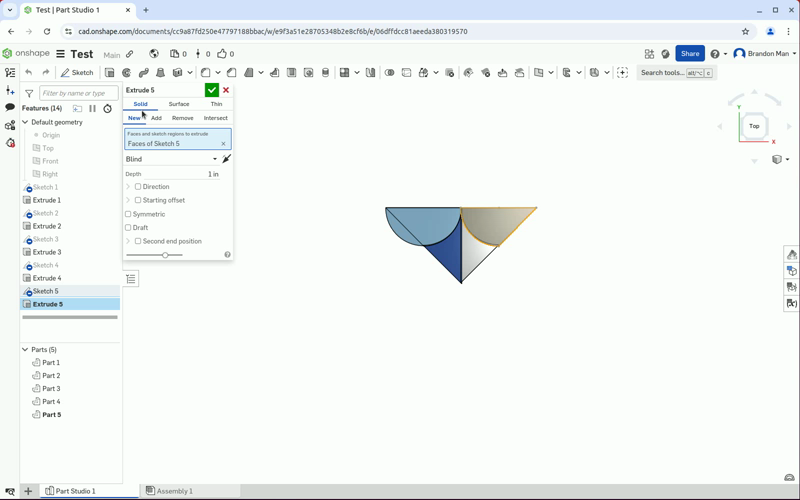
mouse_move(137, 120)
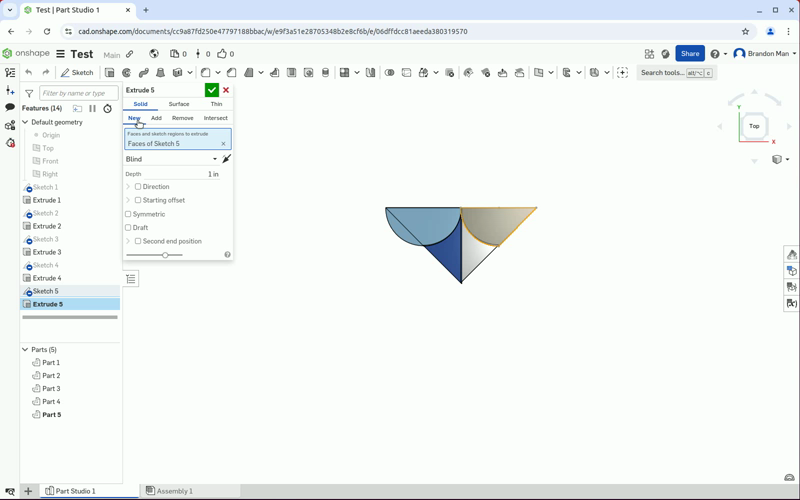
click(137, 120)
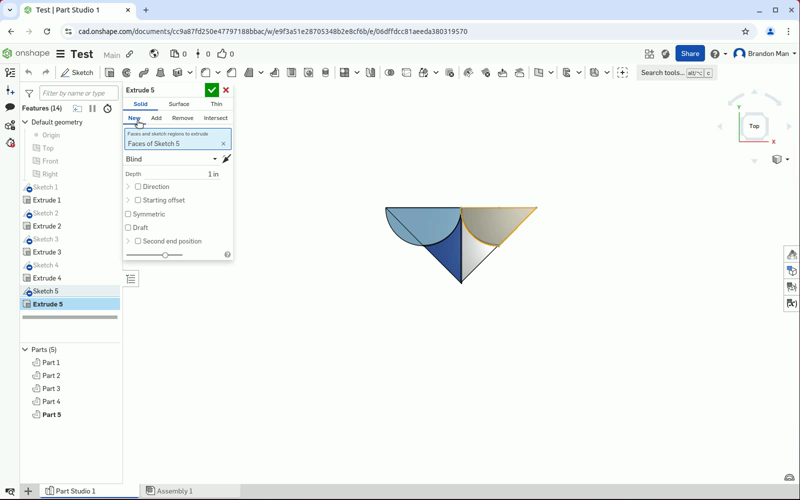
key(tab, 4)
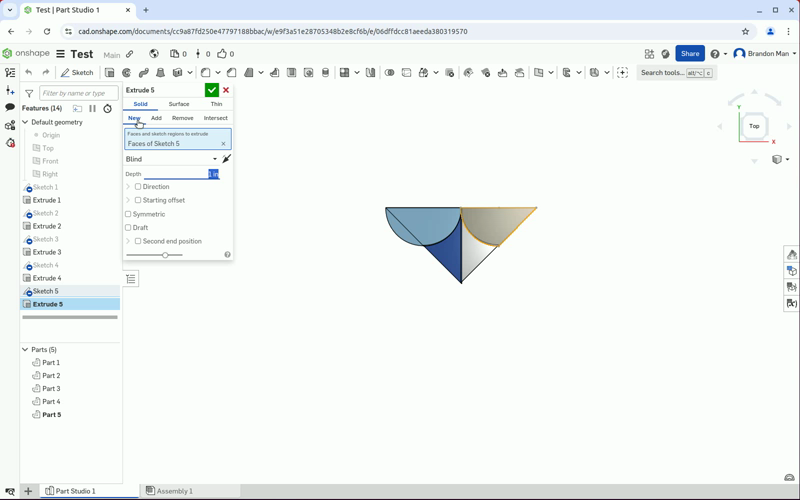
text(11.313)
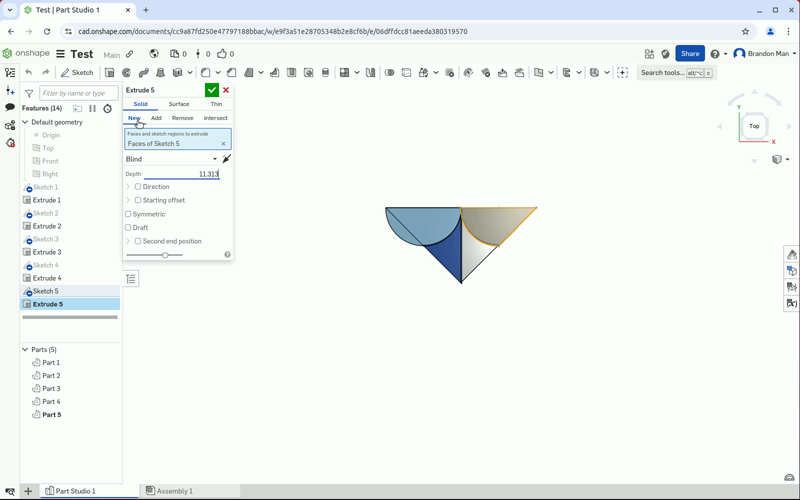
key(enter)
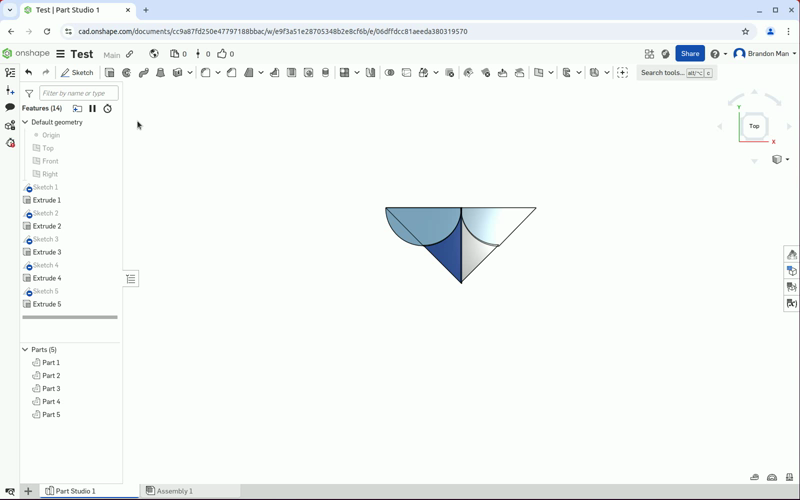
key(shift+h)
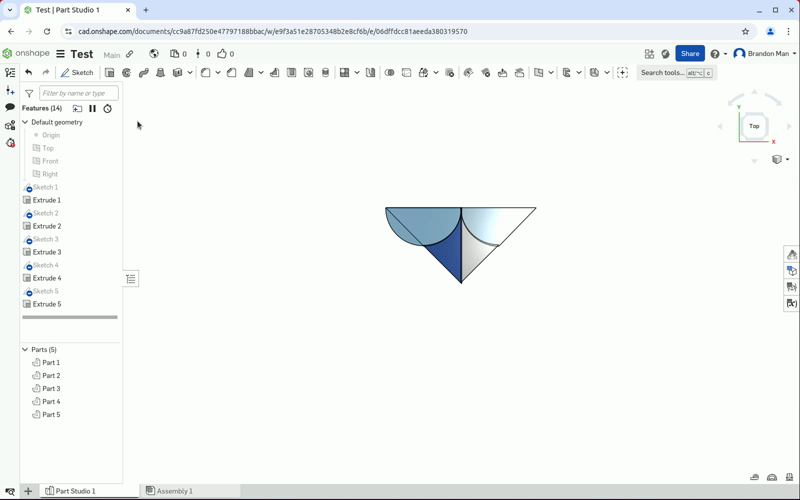
key(shift+h)
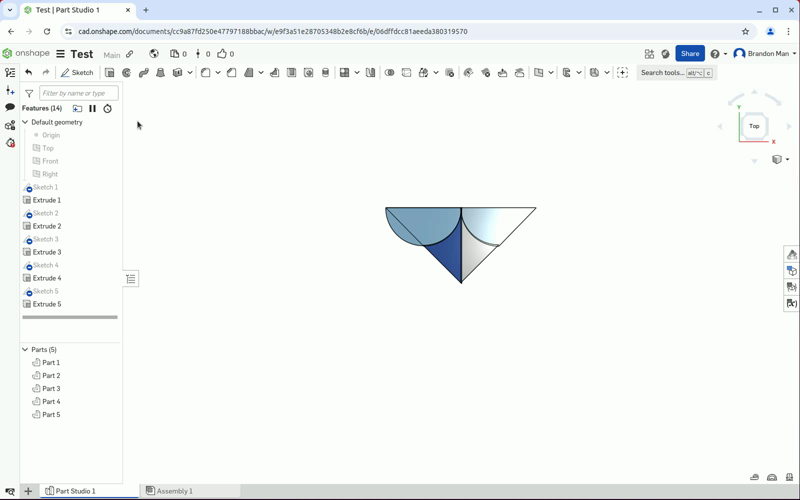
mouse_move(73, 189)
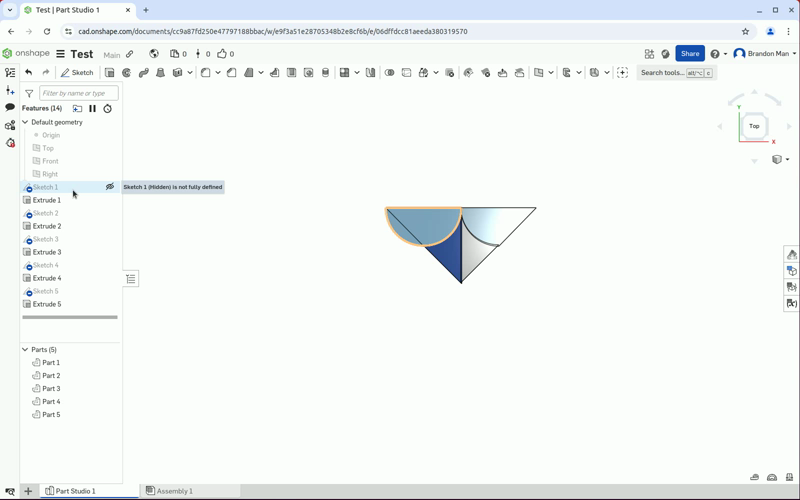
click(73, 189)
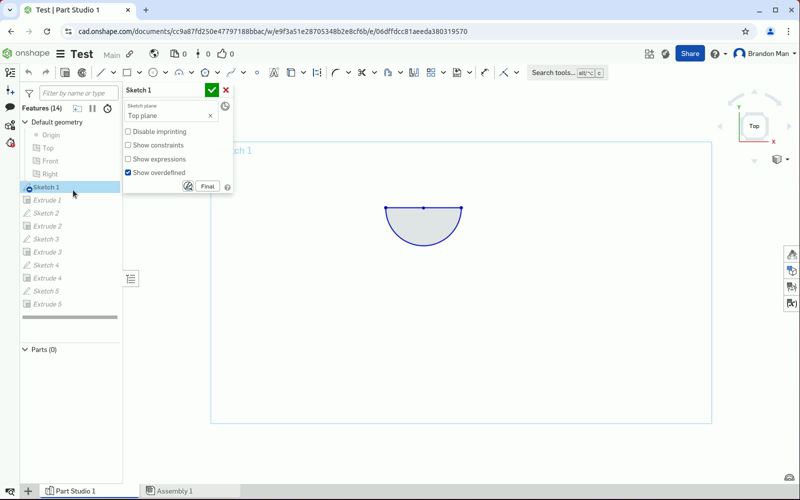
mouse_move(229, 92)
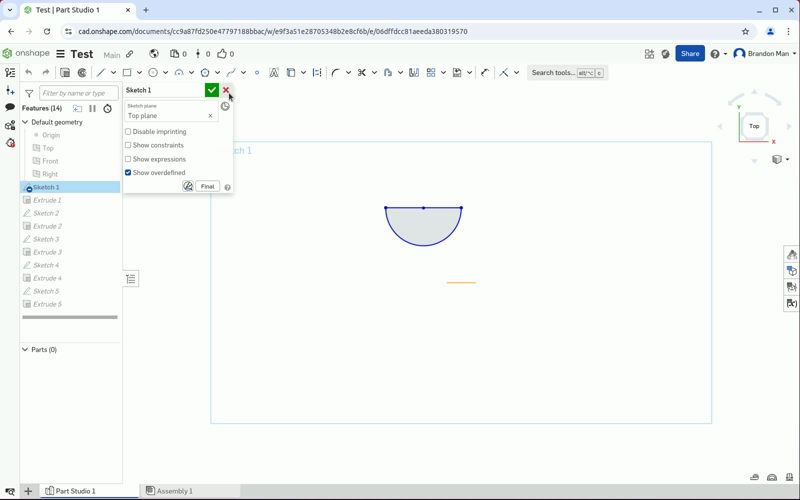
click(229, 92)
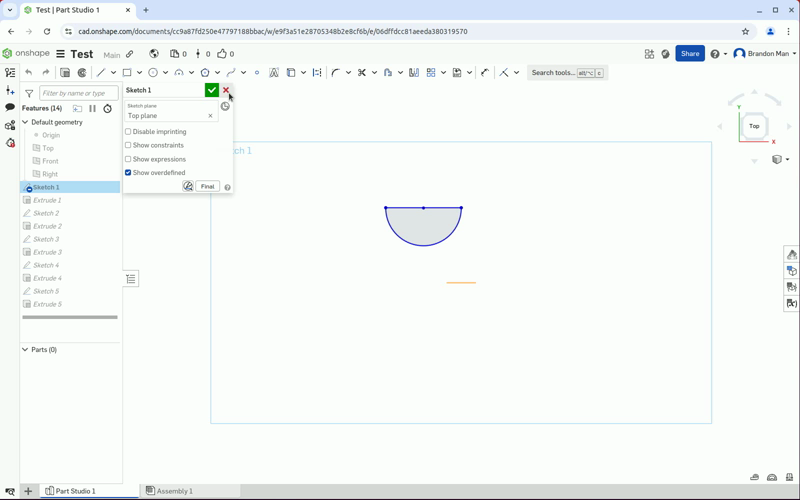
key(shift+s)
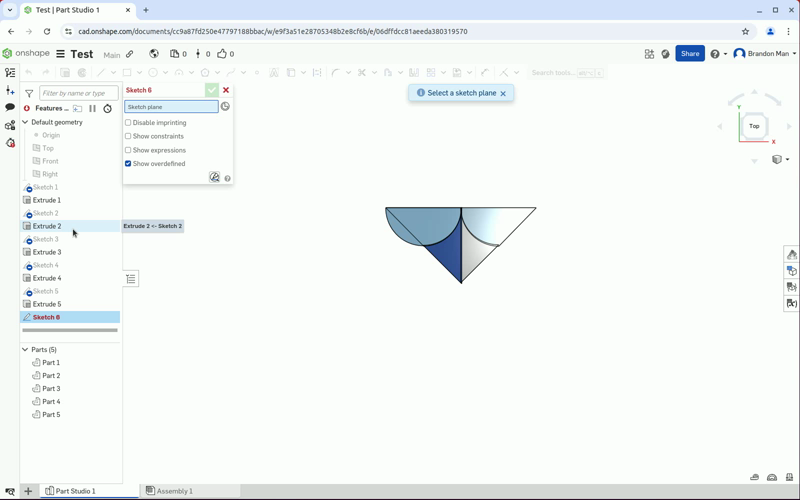
scroll(3)
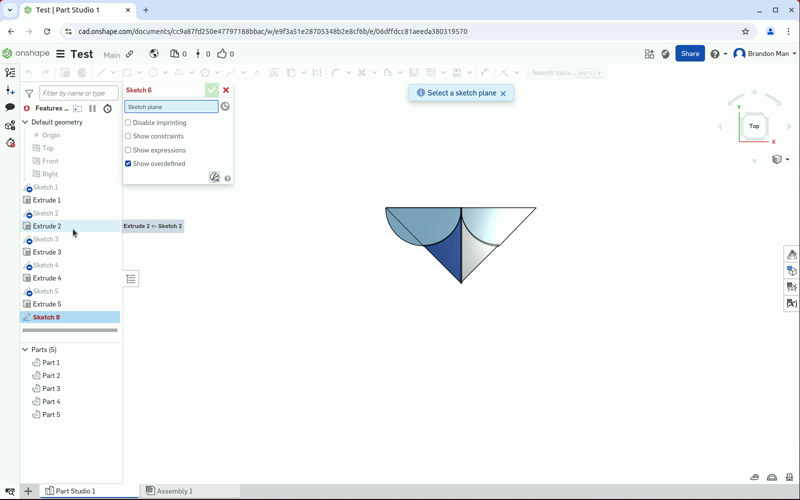
mouse_move(73, 150)
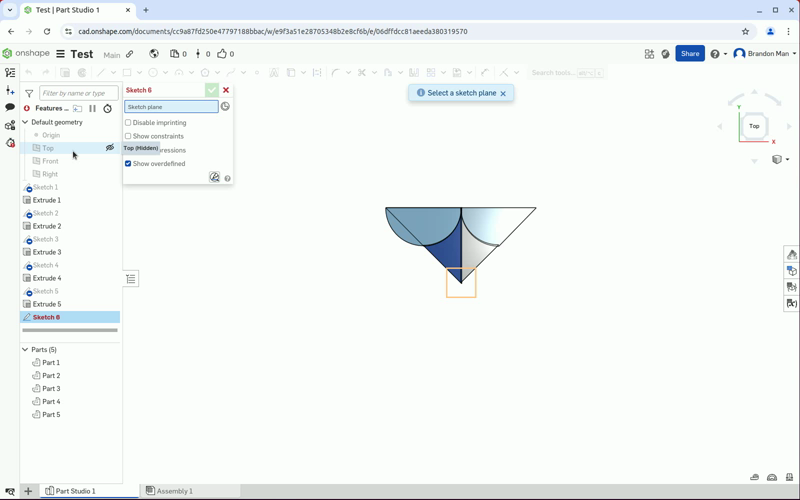
click(73, 150)
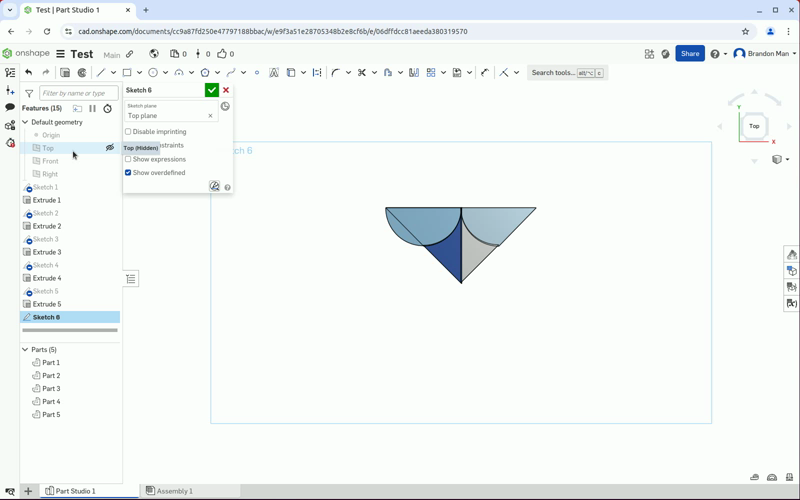
mouse_move(73, 352)
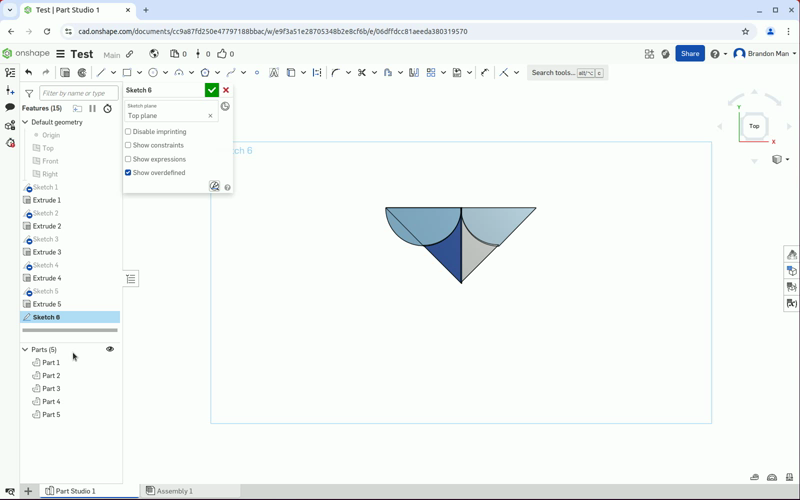
key(y)
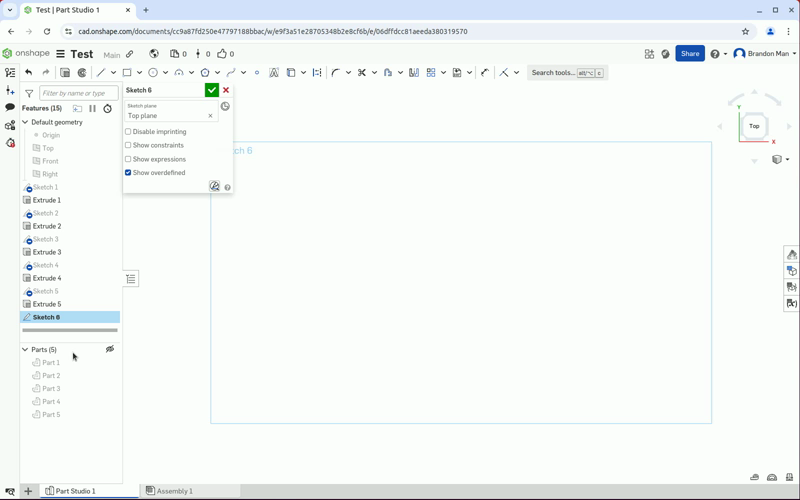
key(a)
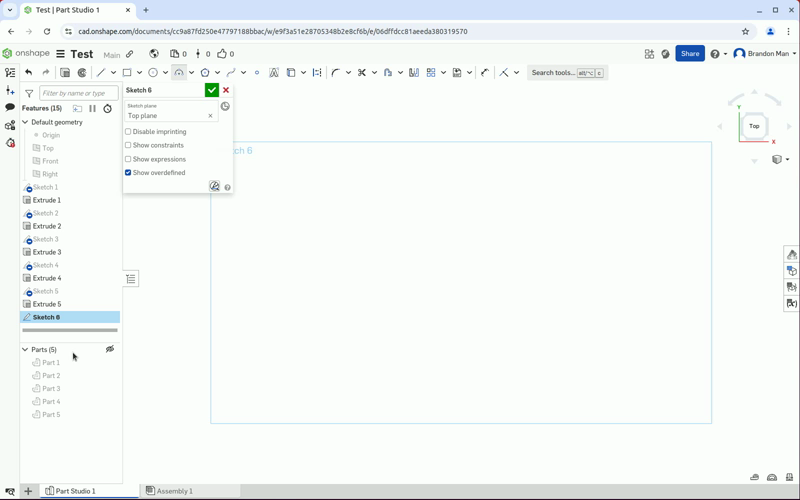
key_down(shift)
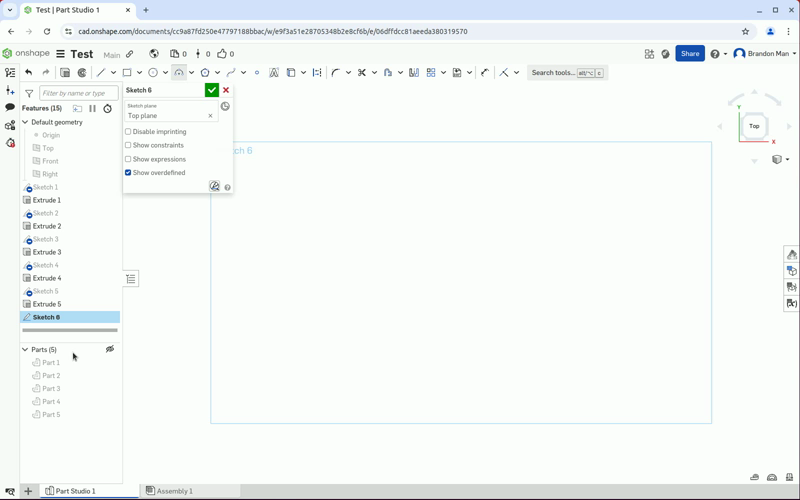
mouse_move(460, 207)
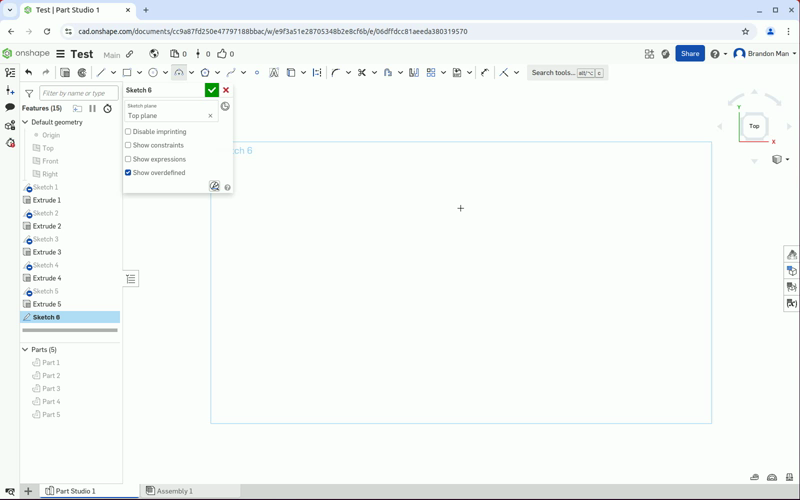
click(460, 207)
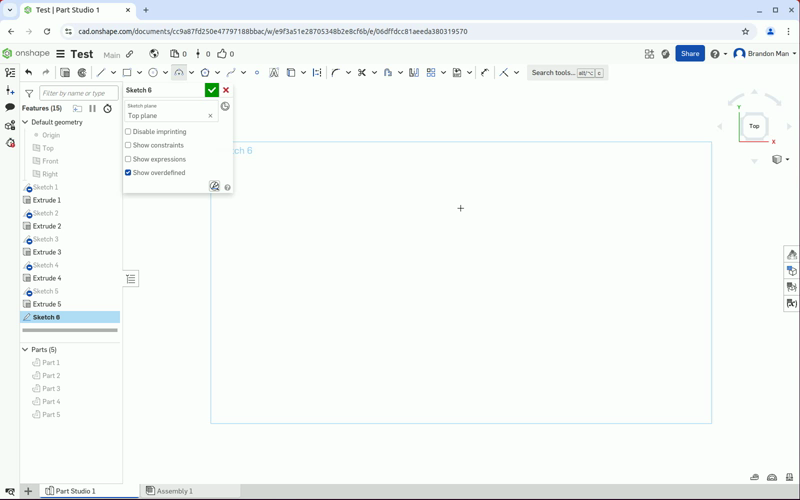
key_up(shift)
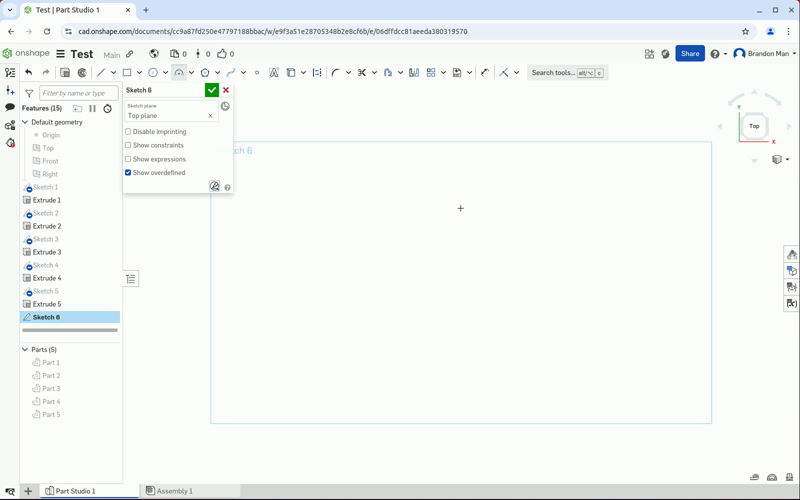
key_down(shift)
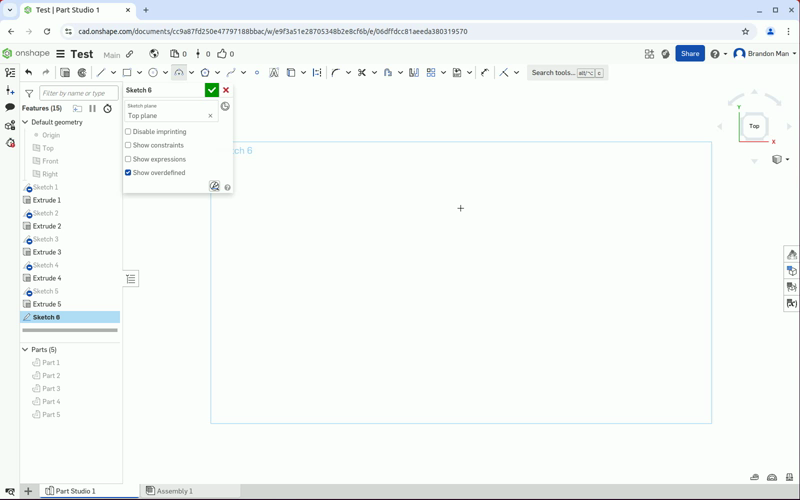
mouse_move(536, 207)
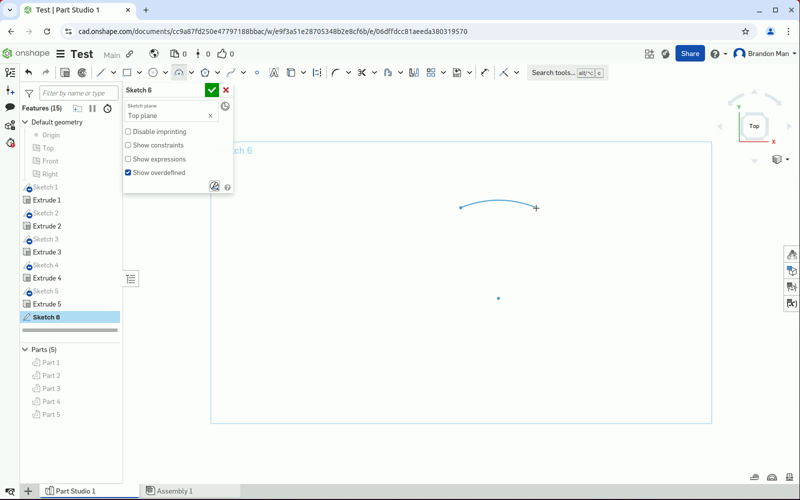
click(536, 207)
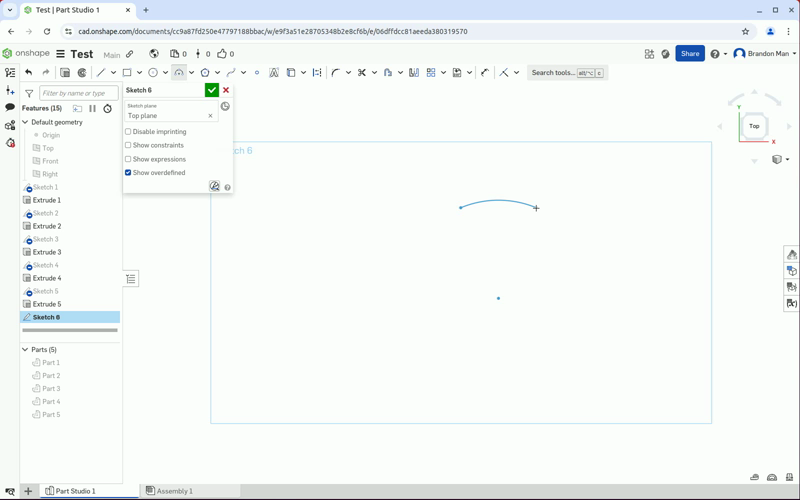
mouse_move(498, 245)
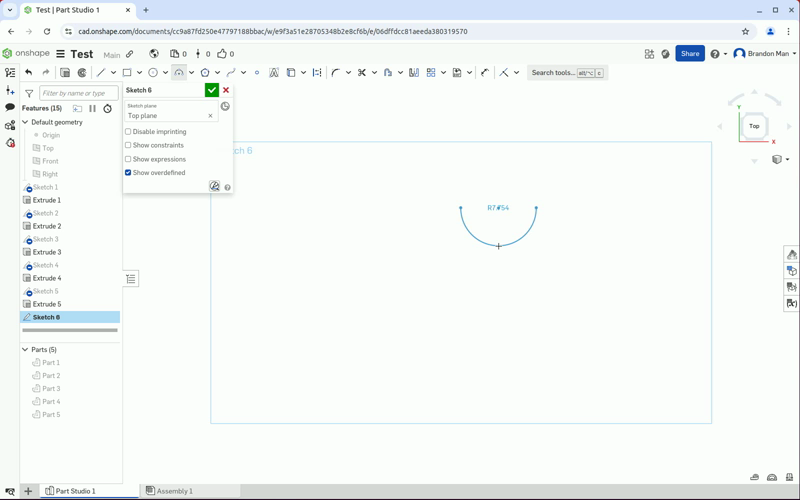
click(498, 245)
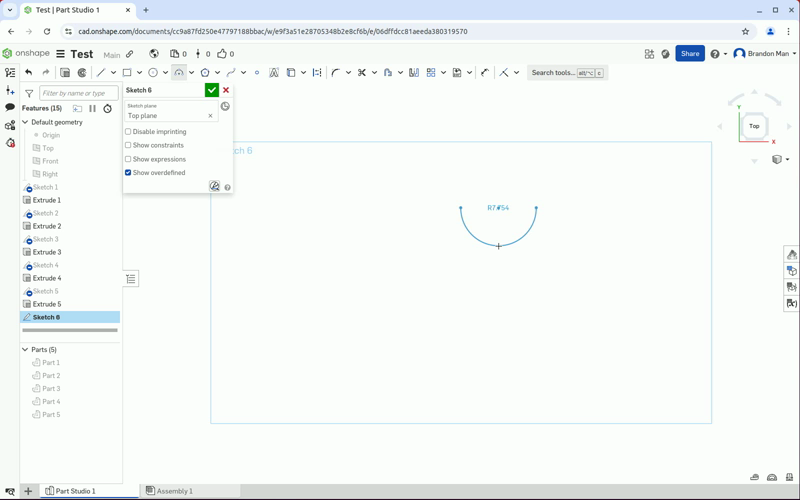
key_up(shift)
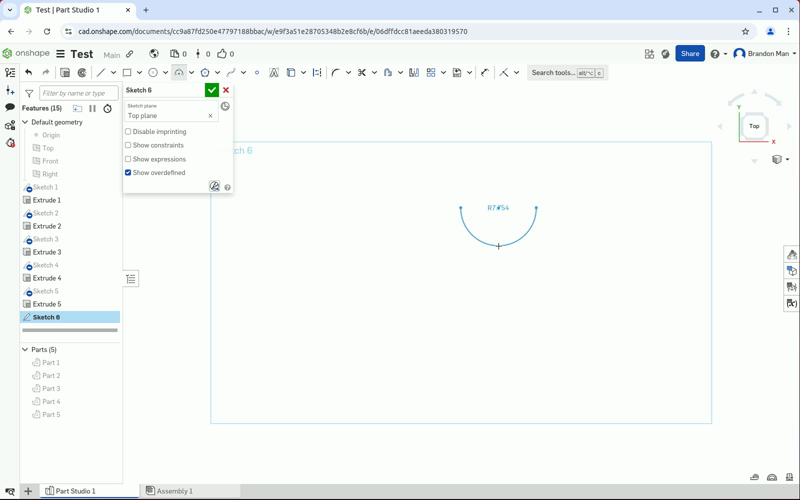
key(esc)
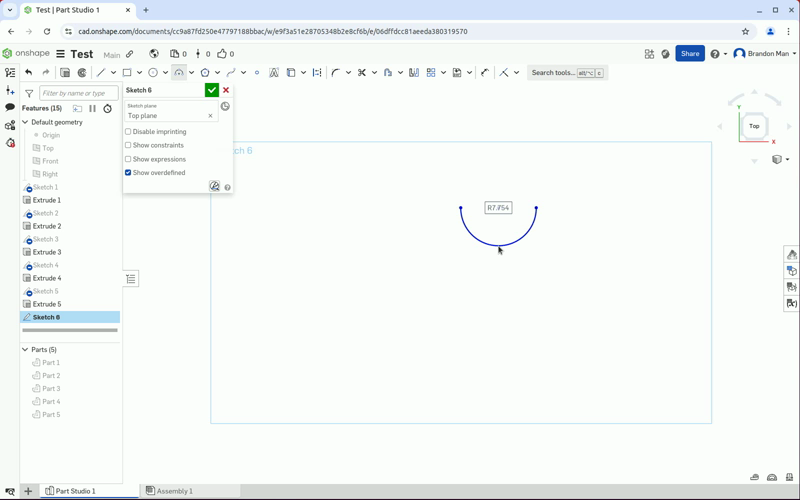
key(l)
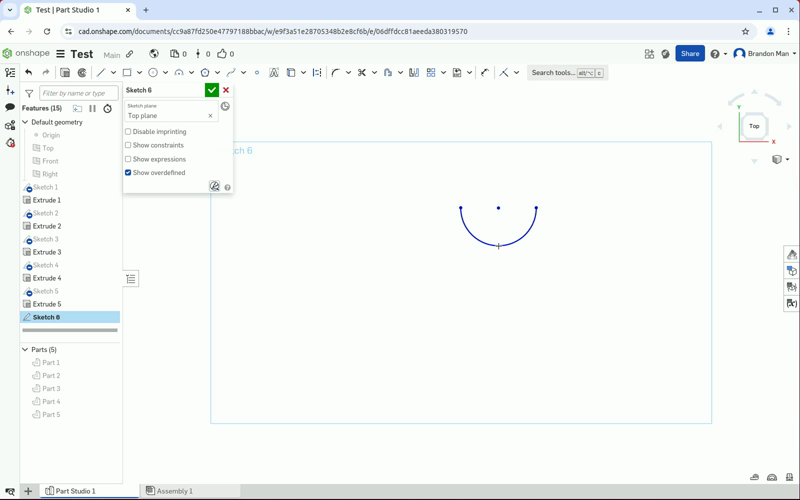
mouse_move(536, 207)
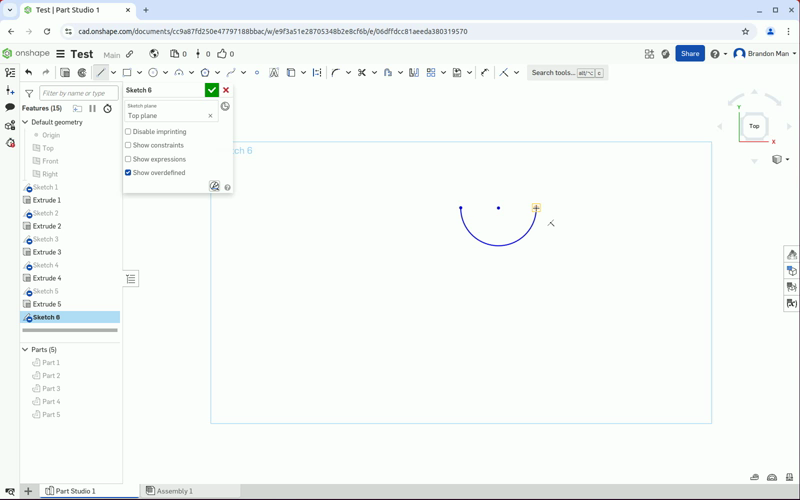
click(536, 207)
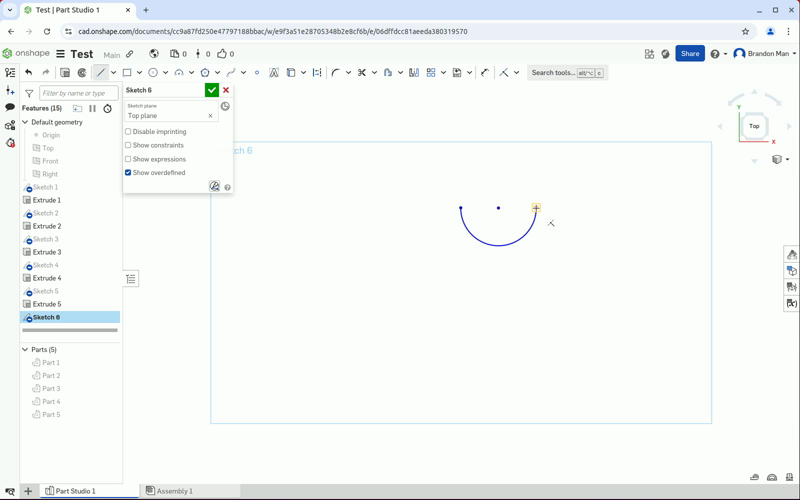
key_down(shift)
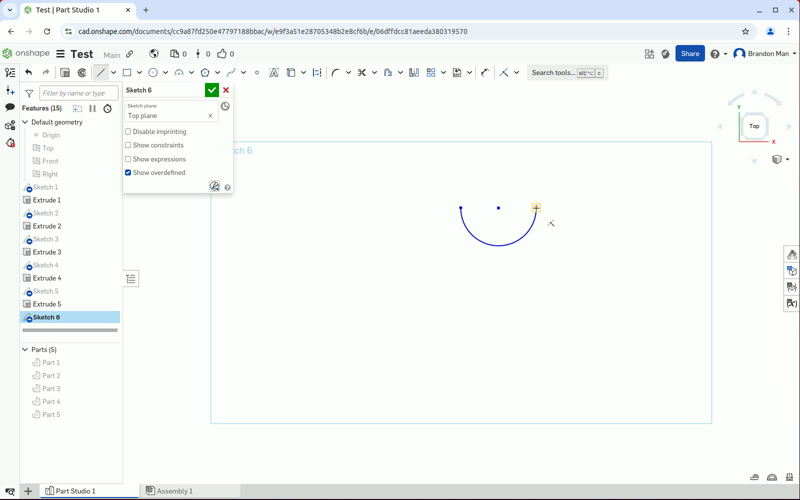
mouse_move(460, 207)
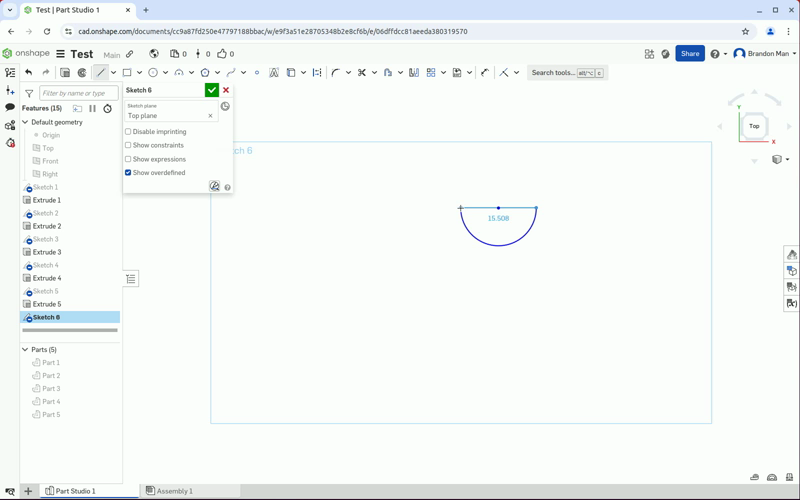
key_up(shift)
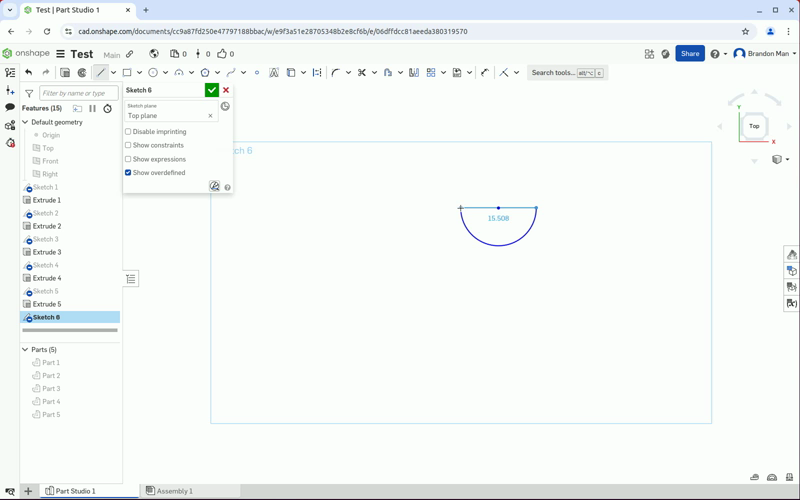
click(460, 207)
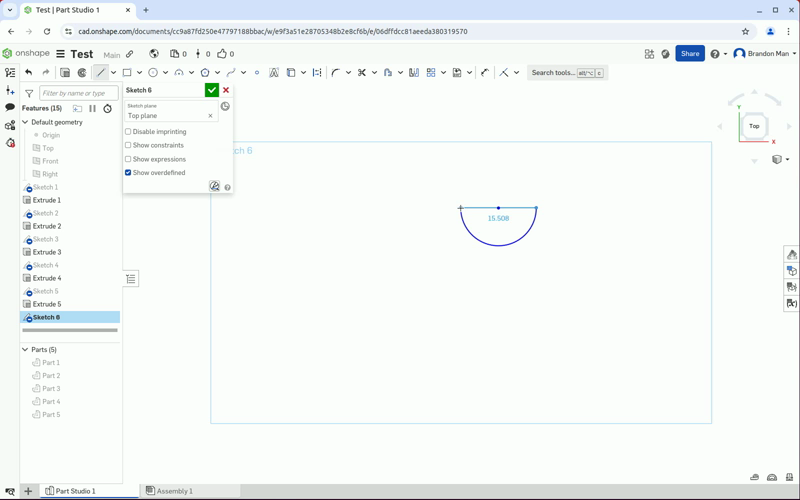
key(esc)
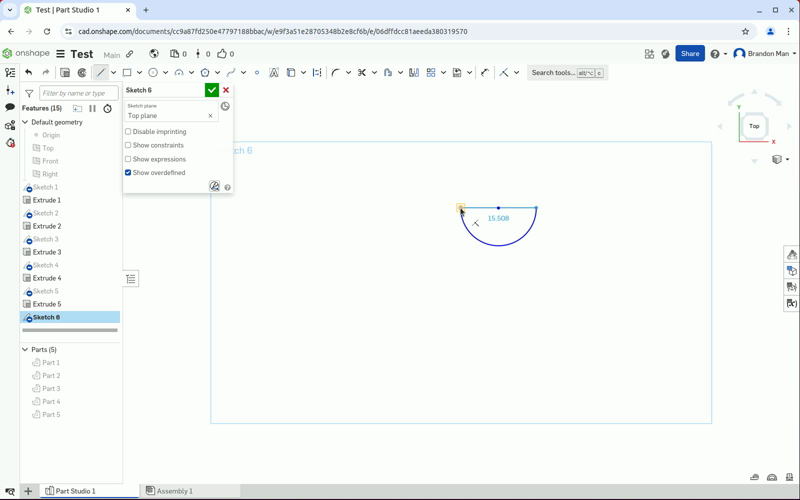
mouse_move(496, 223)
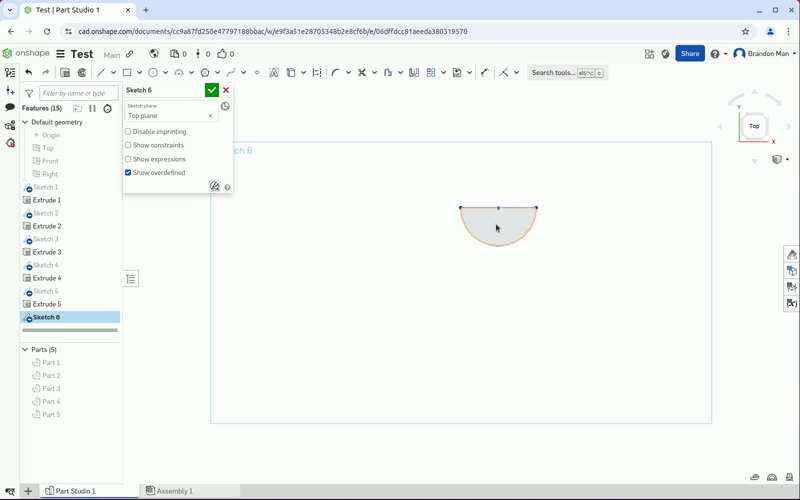
scroll(6)
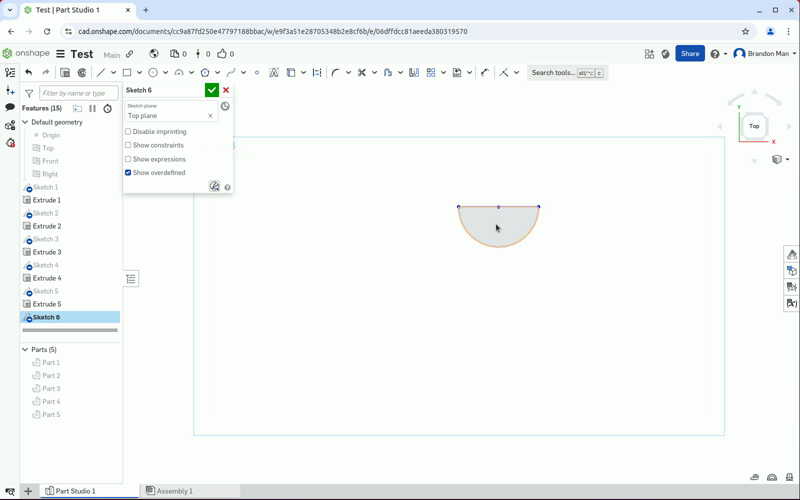
scroll(6)
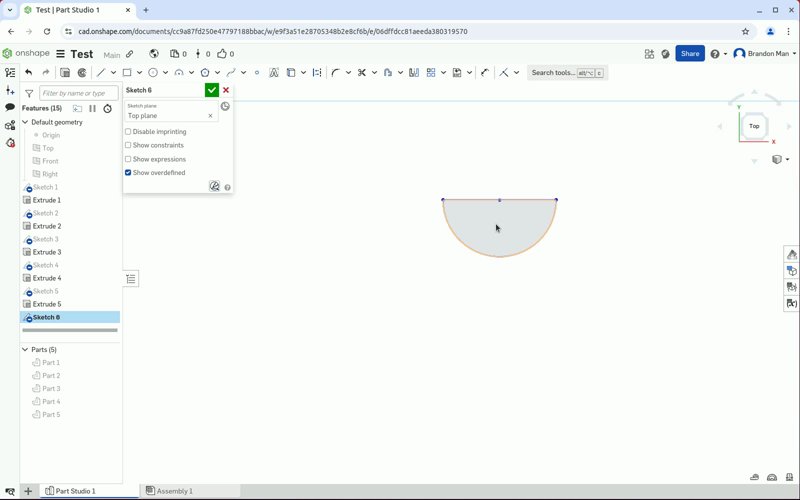
scroll(6)
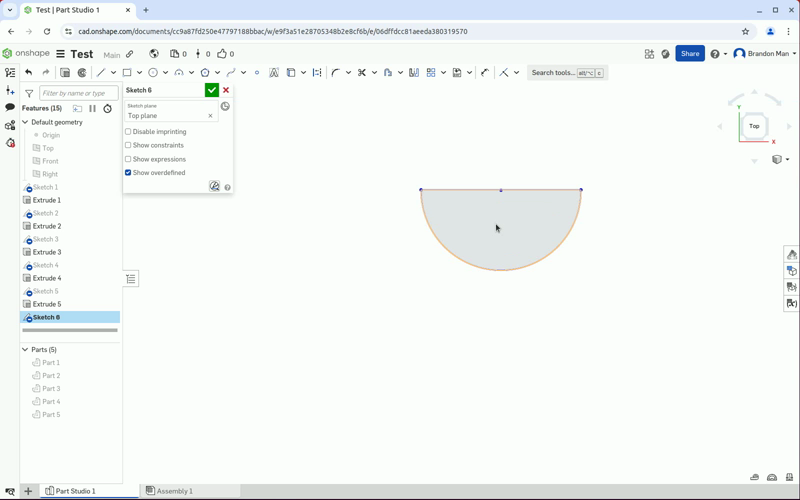
scroll(6)
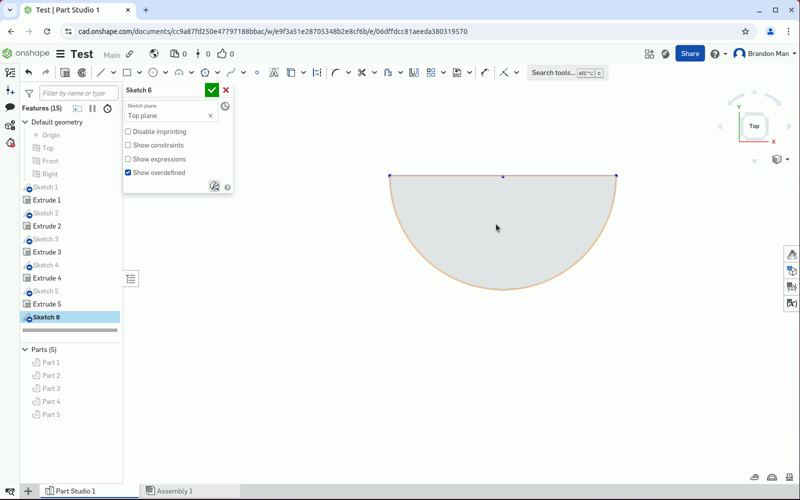
scroll(6)
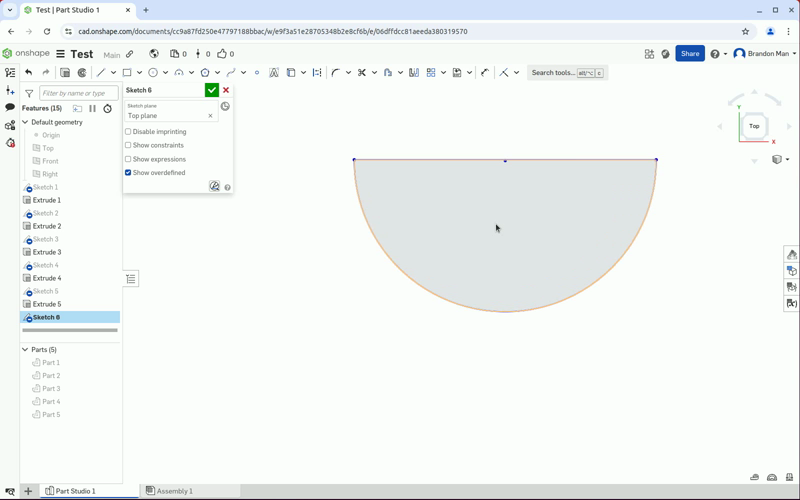
scroll(6)
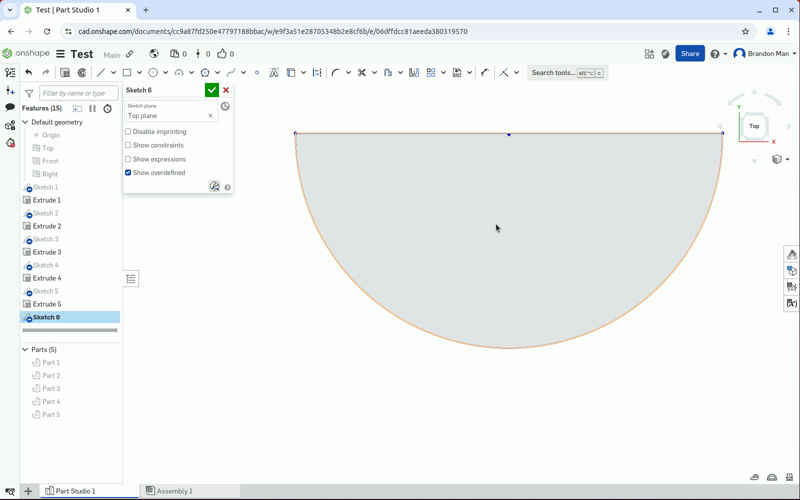
scroll(6)
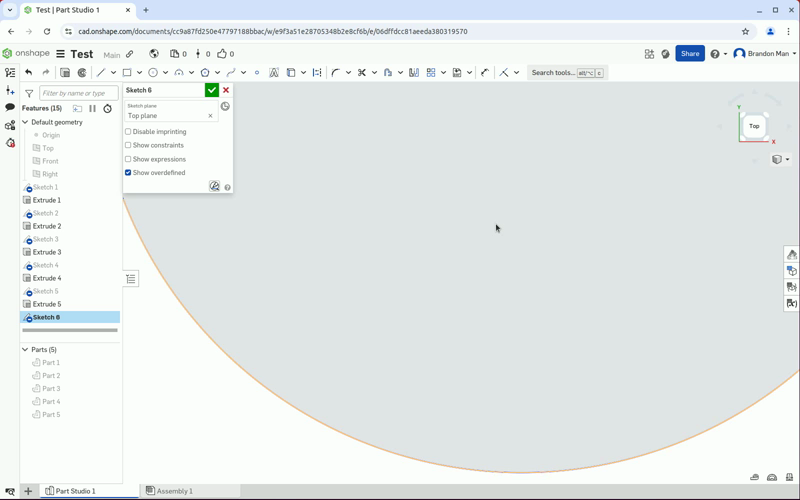
click(496, 223)
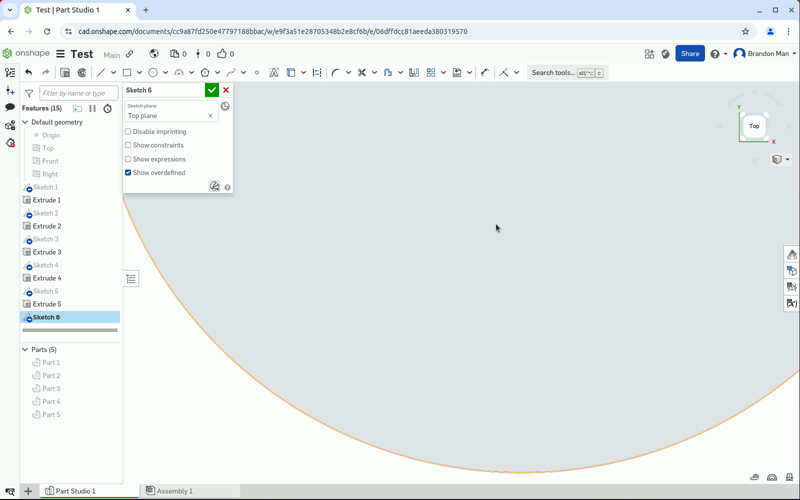
scroll(-6)
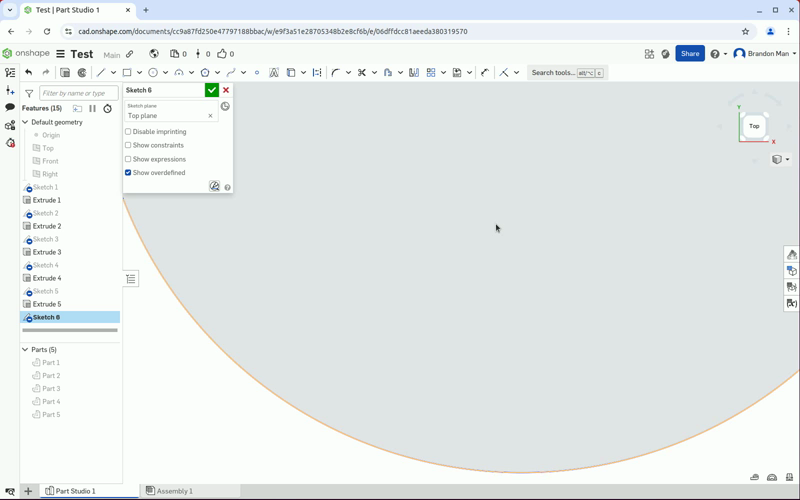
scroll(-6)
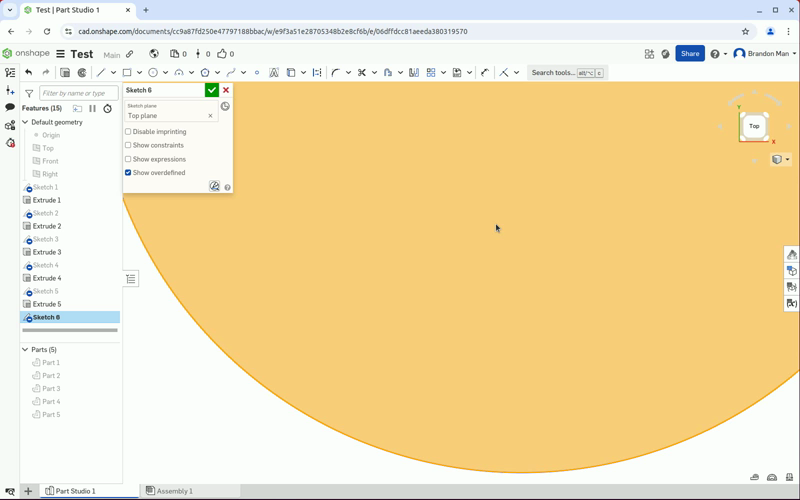
scroll(-6)
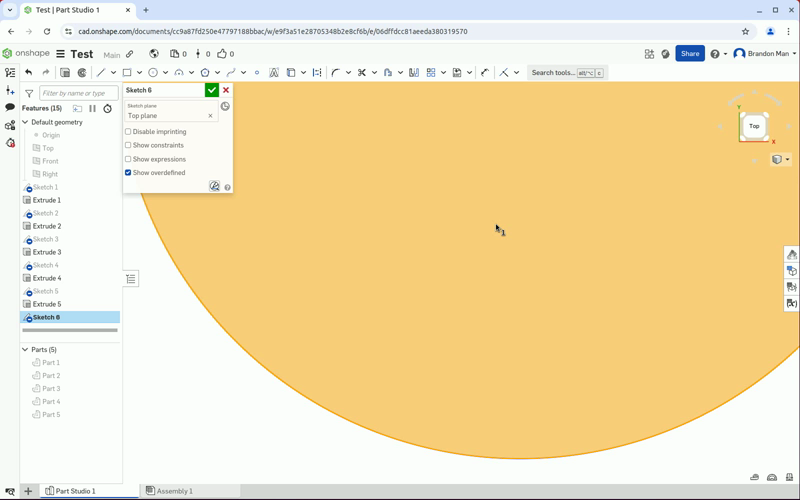
scroll(-6)
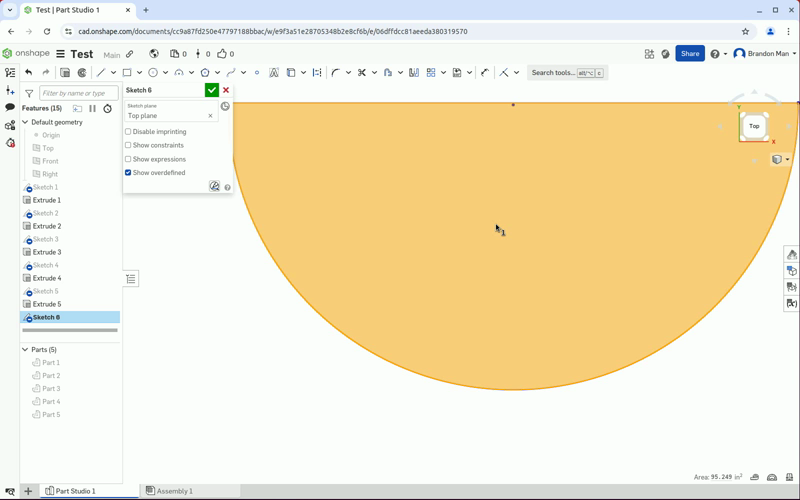
scroll(-6)
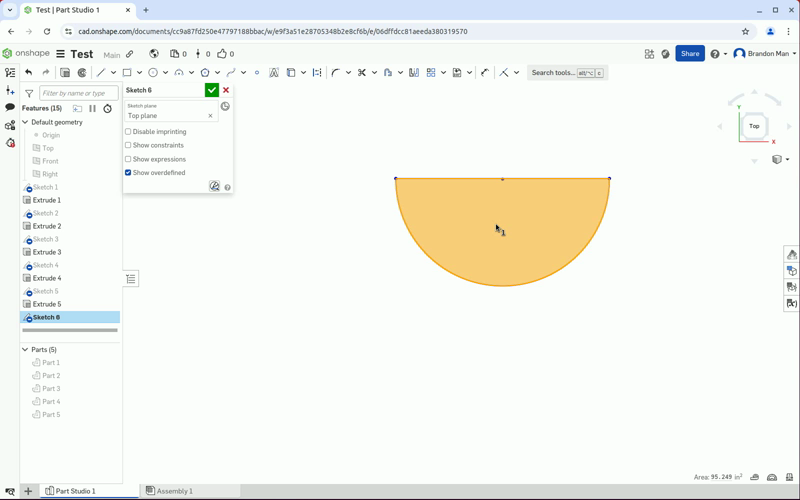
scroll(-6)
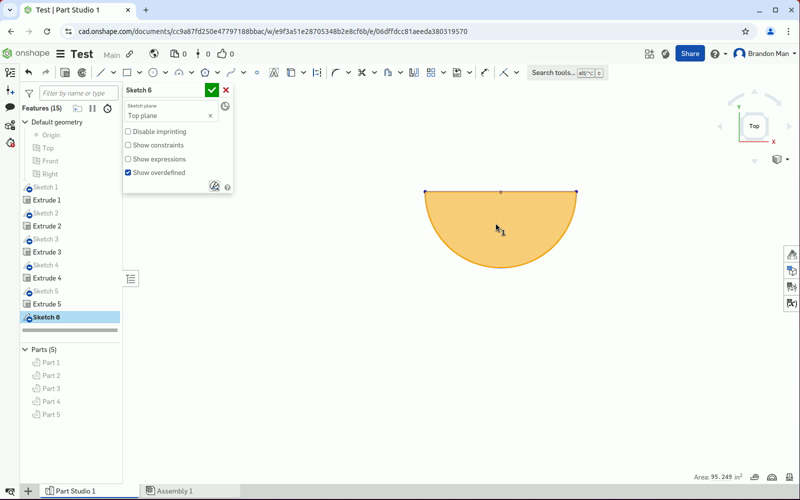
scroll(-6)
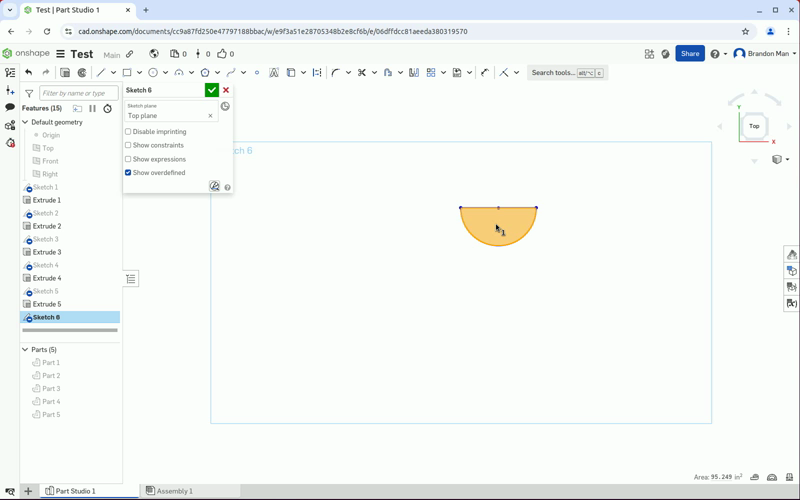
mouse_move(73, 352)
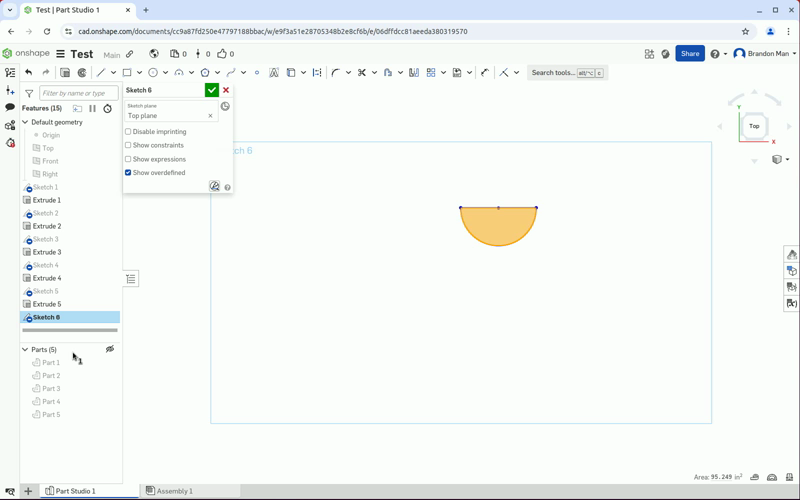
key(shift+y)
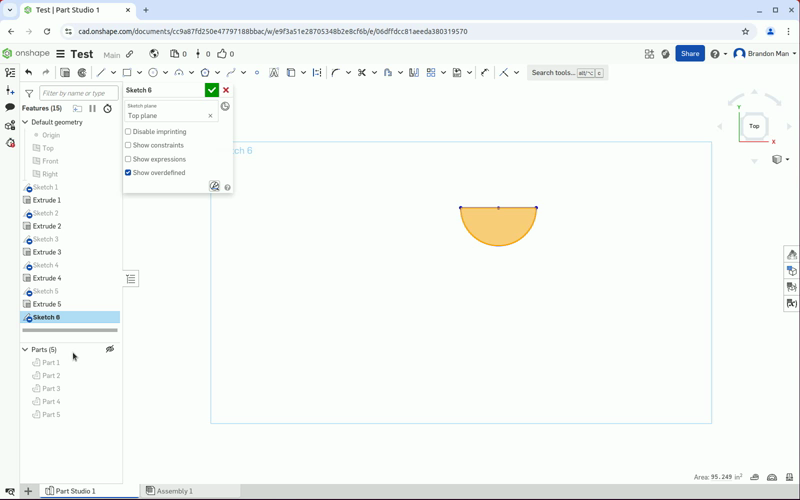
key(shift+e)
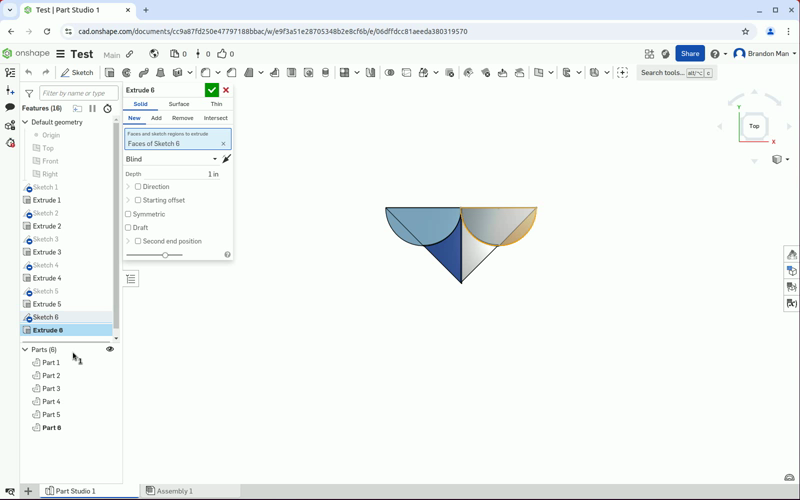
mouse_move(143, 106)
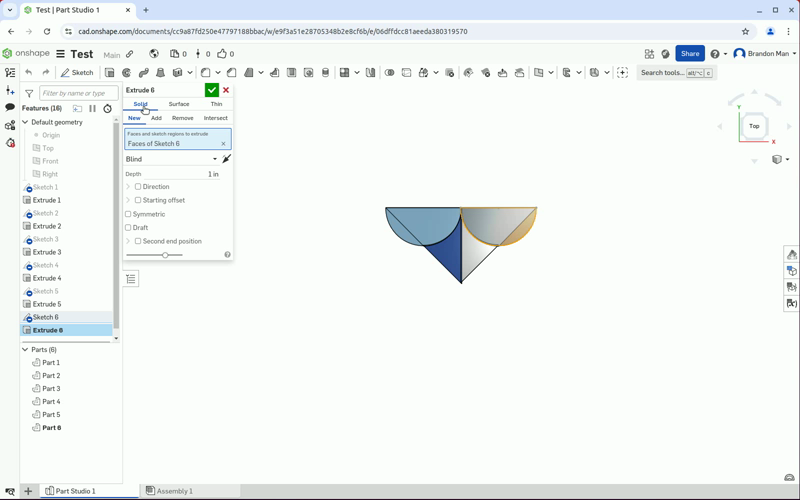
click(143, 106)
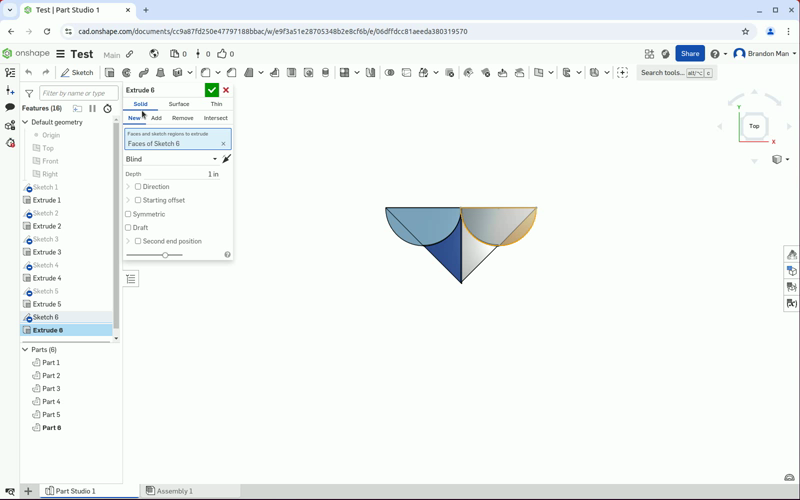
mouse_move(137, 120)
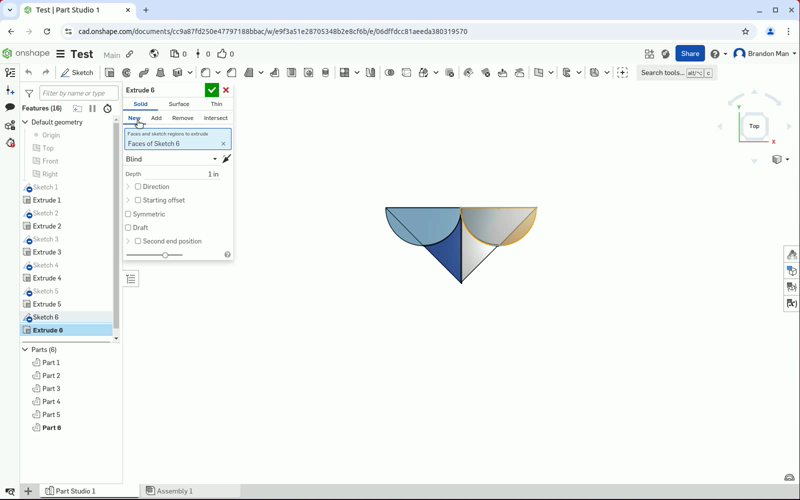
click(137, 120)
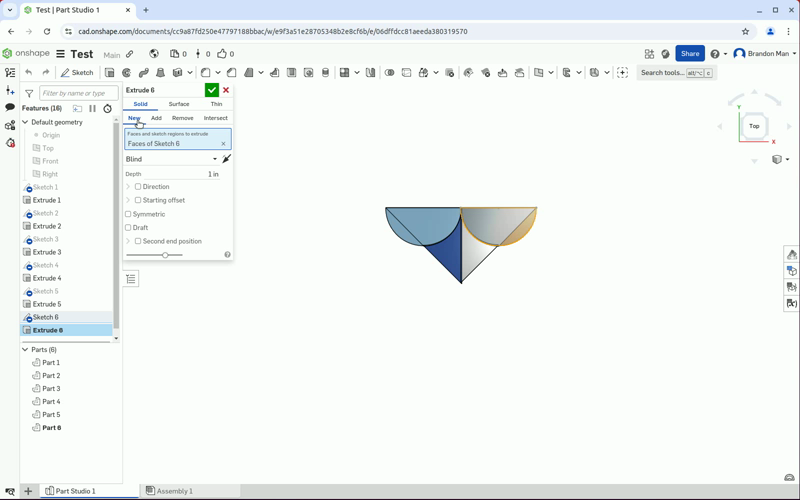
key(tab, 4)
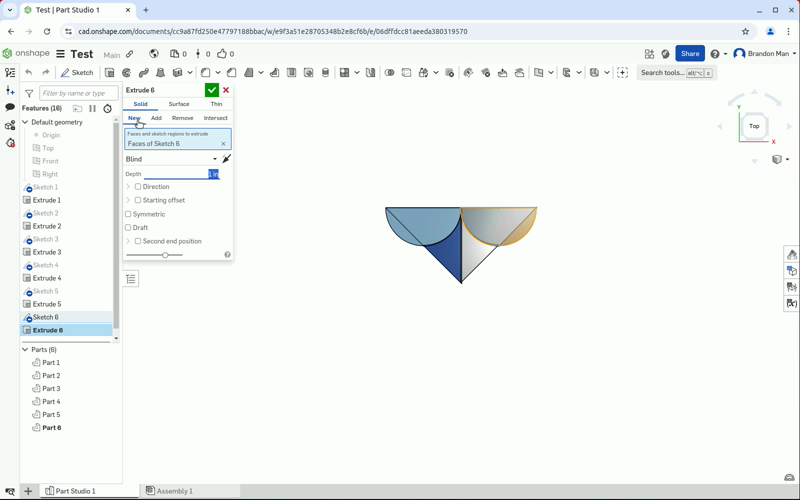
text(11.313)
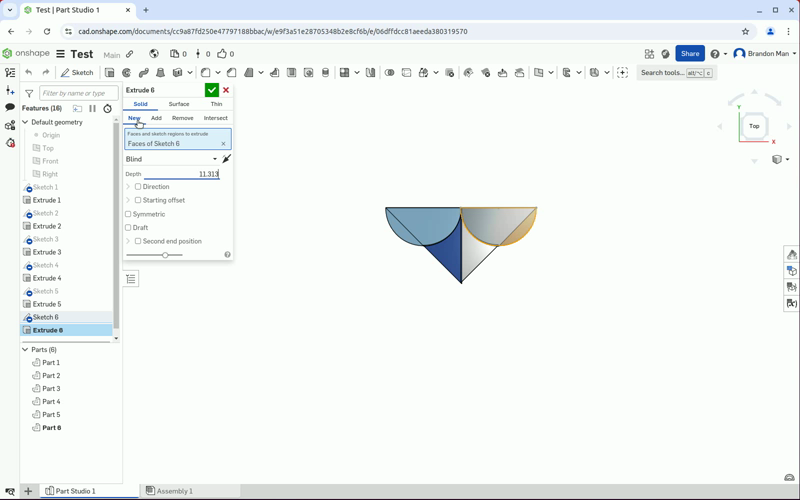
key(enter)
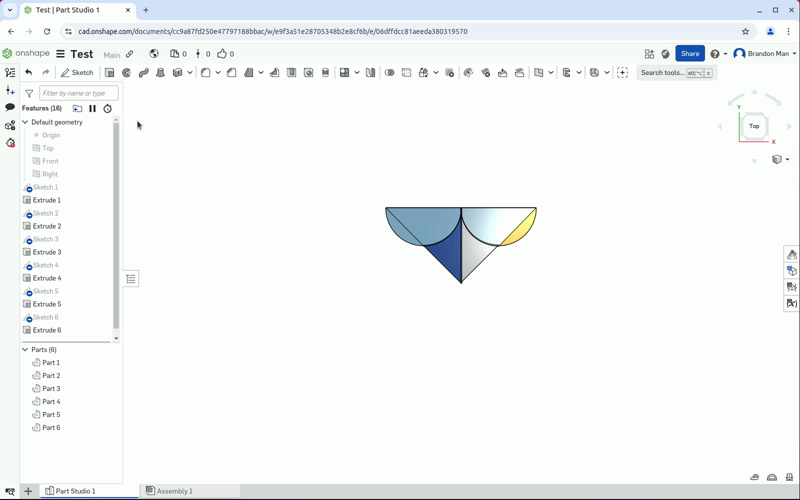
key(shift+h)
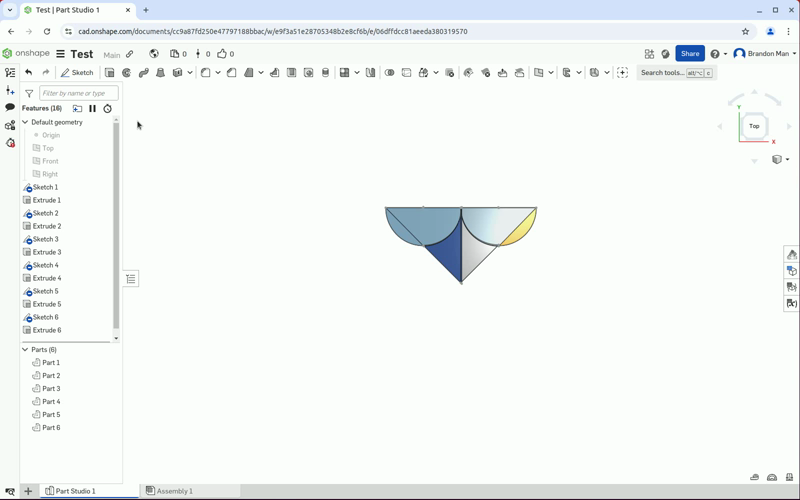
key(shift+h)
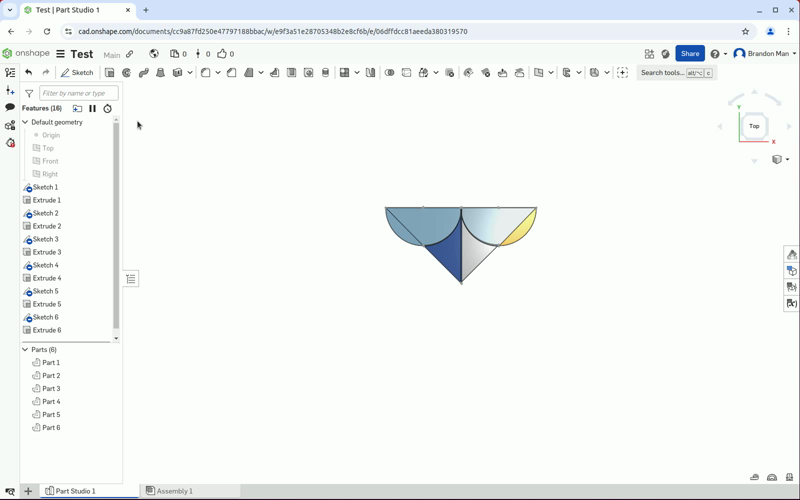
key(shift+7)
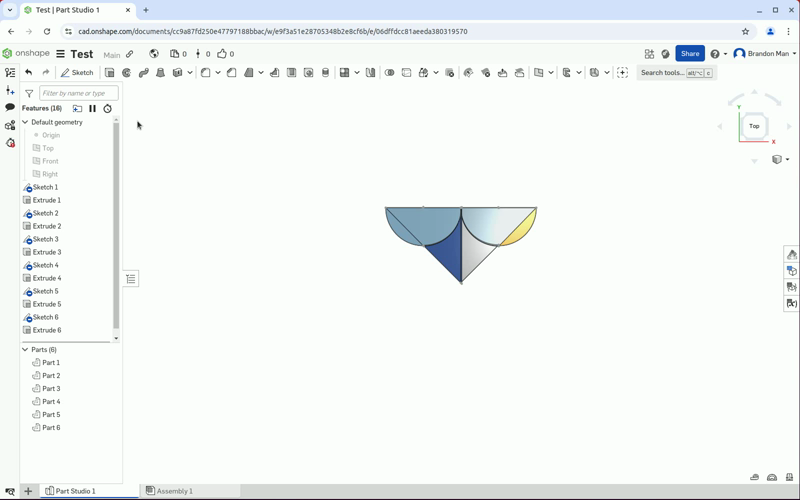
key(up, 3)
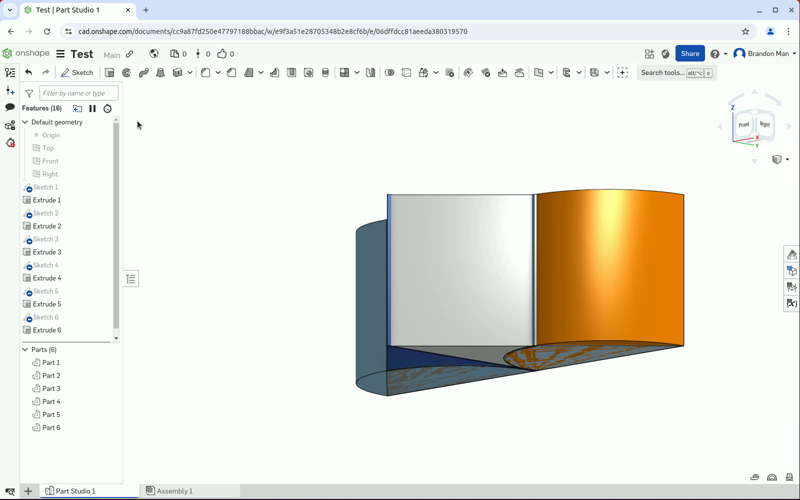
key(left, 3)
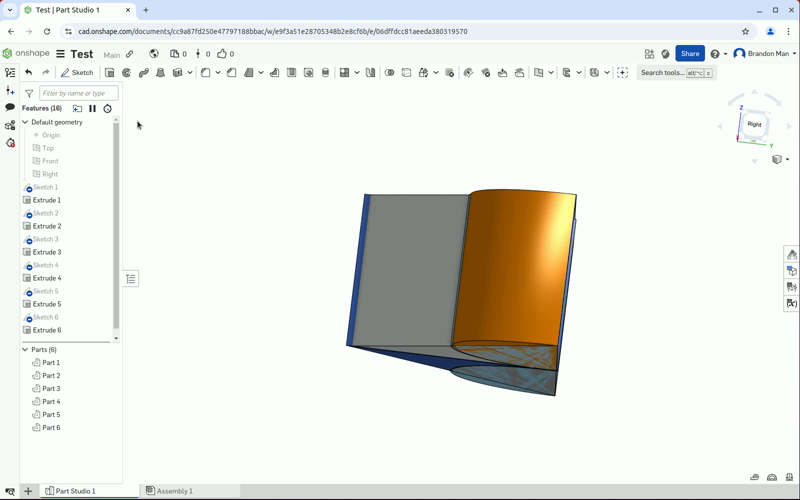
key(right, 3)
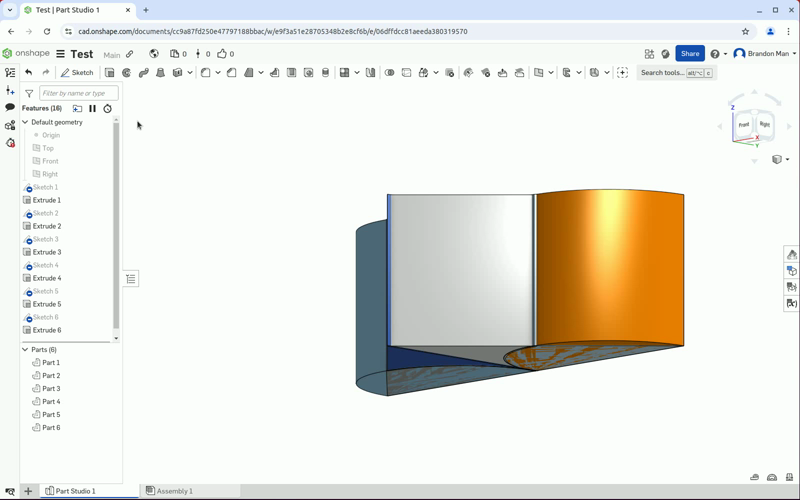
key(down, 3)
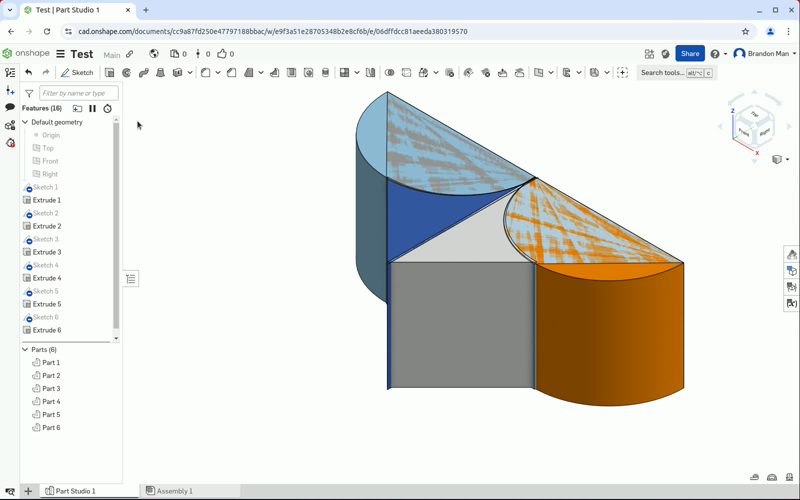
mouse_move(69, 189)
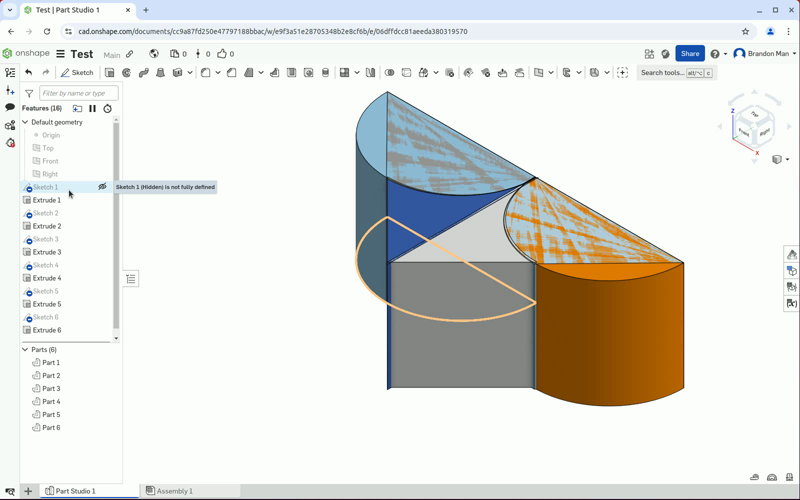
click(69, 189)